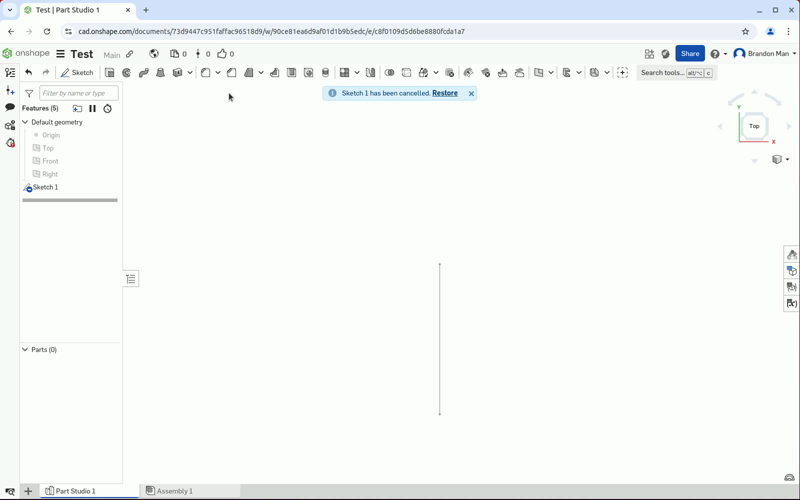
key(shift+h)
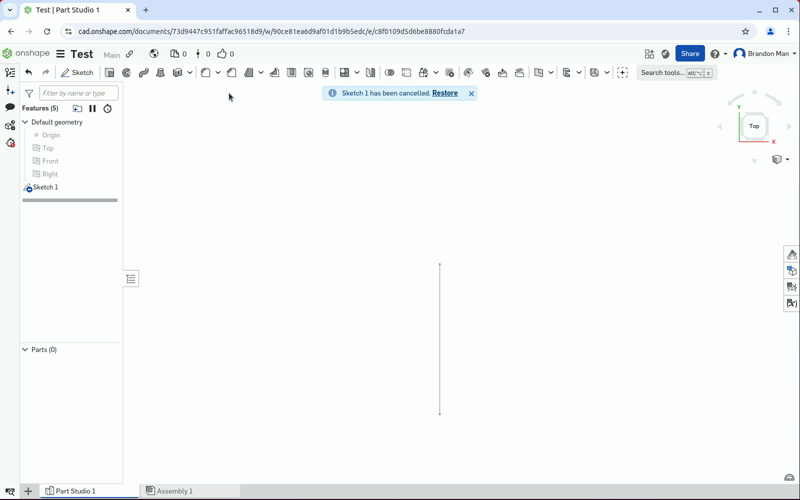
key(shift+s)
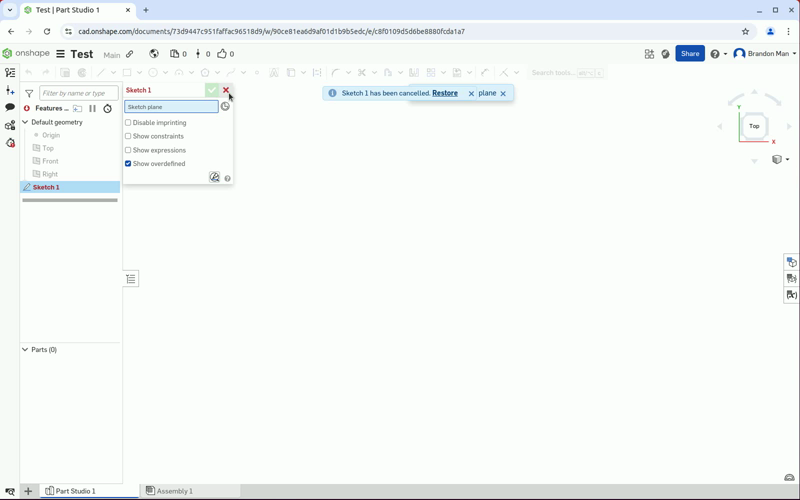
mouse_move(73, 150)
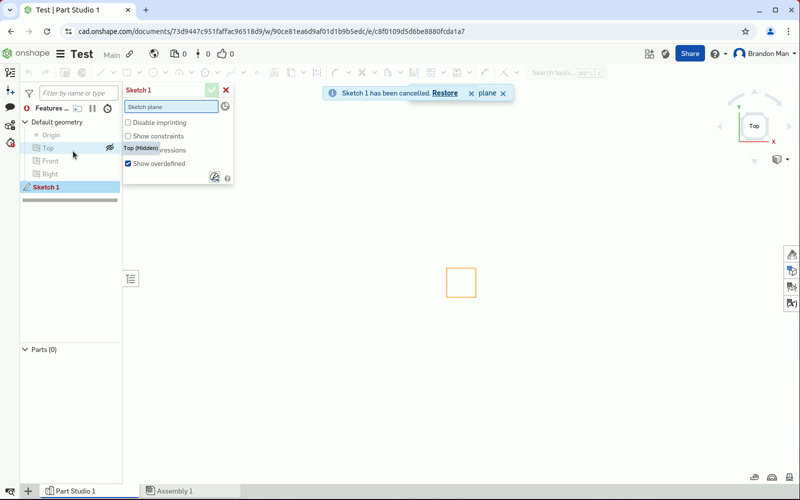
click(73, 150)
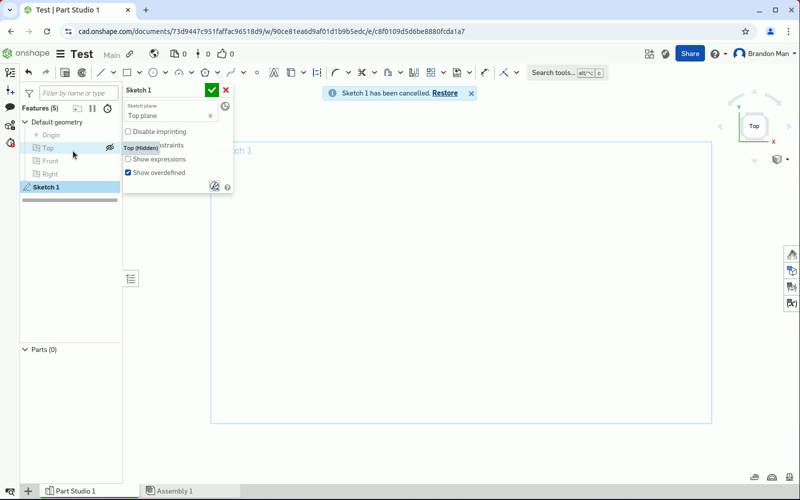
mouse_move(73, 352)
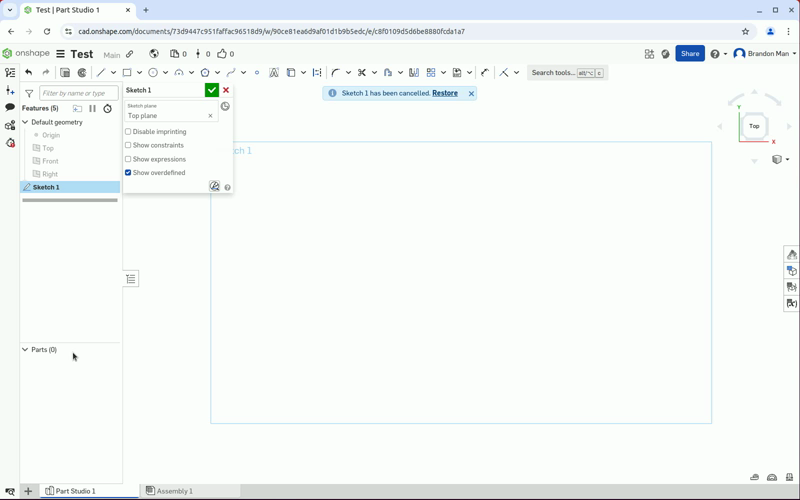
key(y)
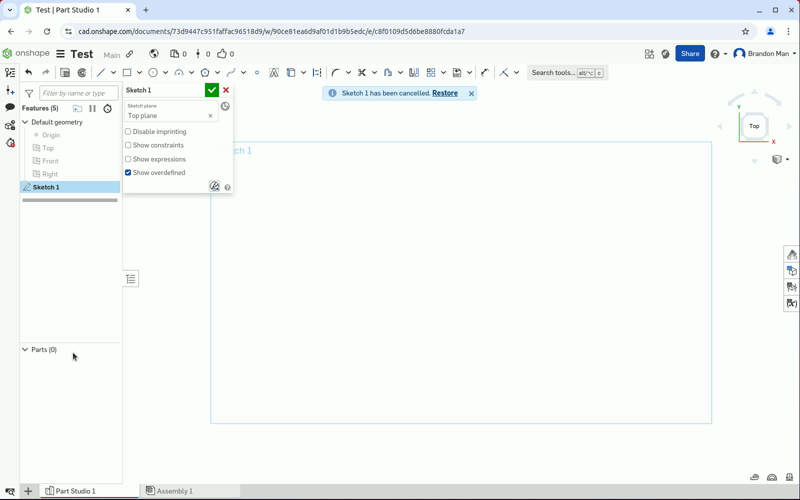
key(l)
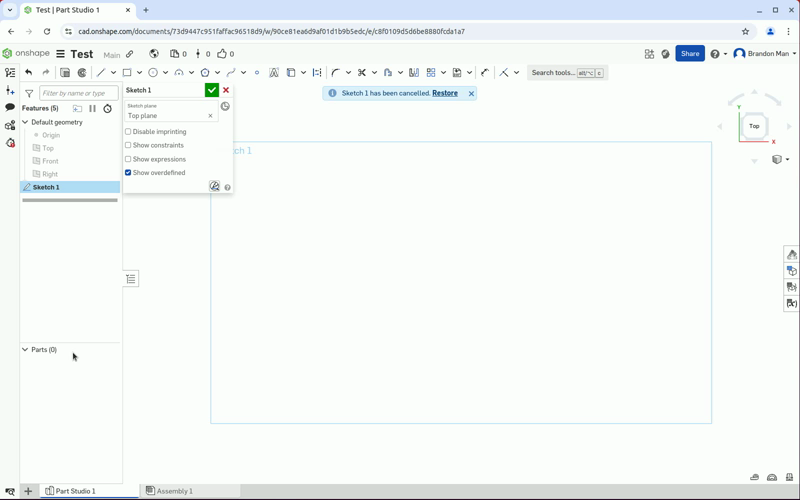
key_down(shift)
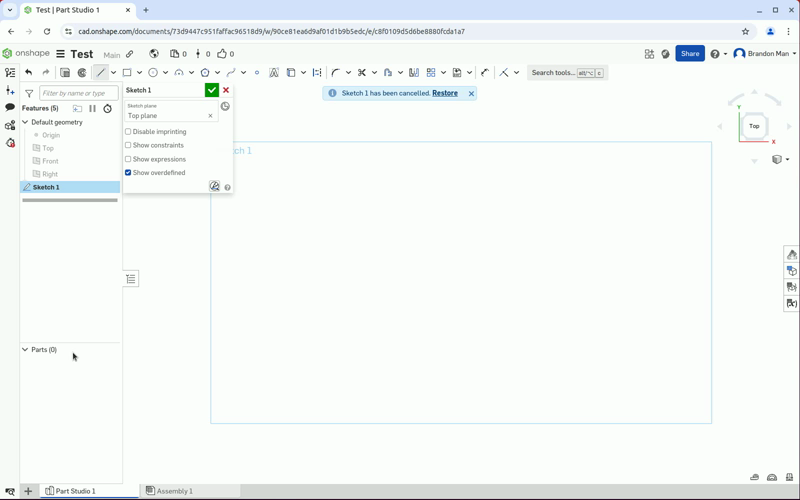
mouse_move(460, 301)
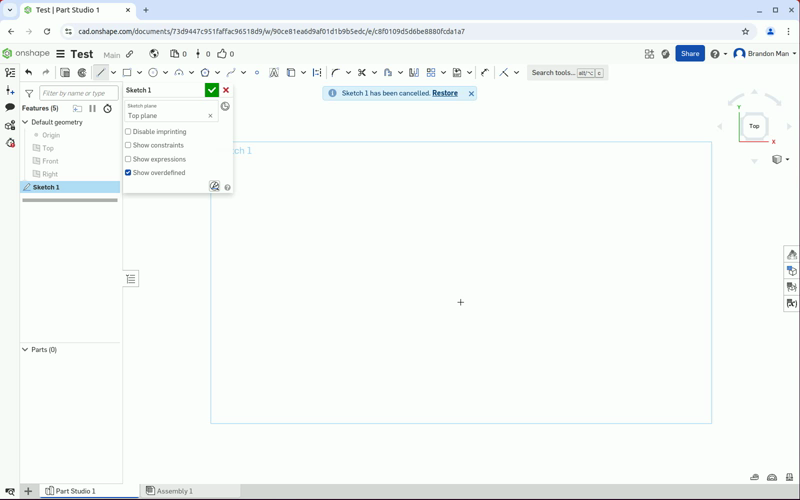
click(460, 301)
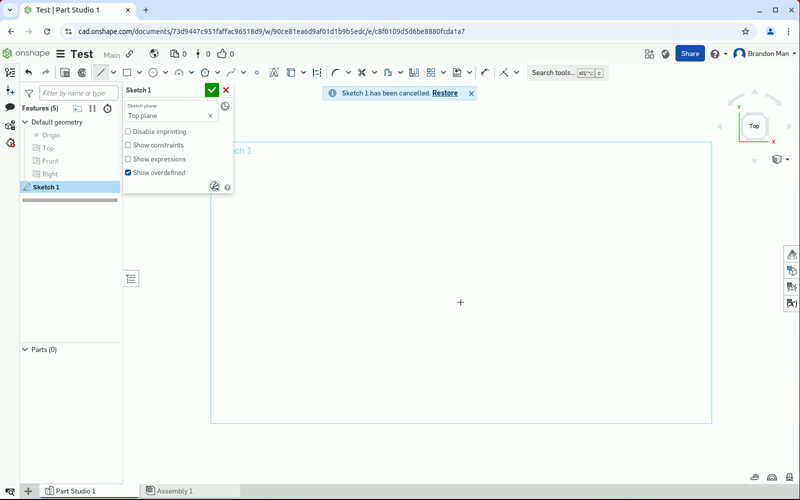
key_up(shift)
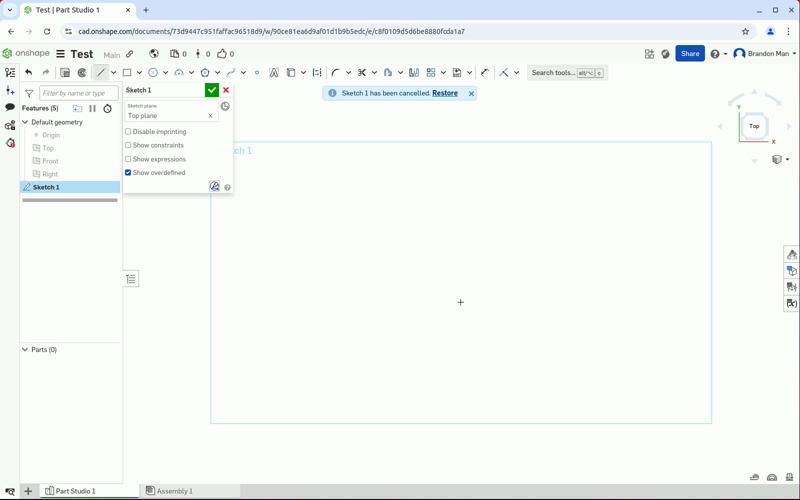
key_down(shift)
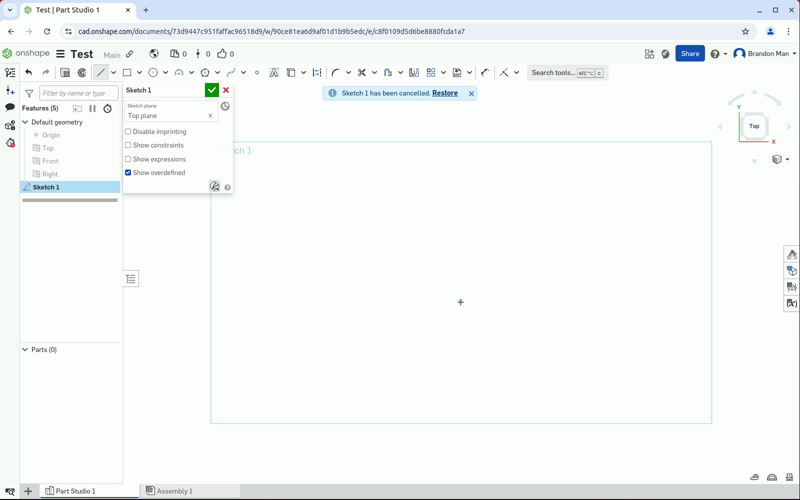
mouse_move(490, 301)
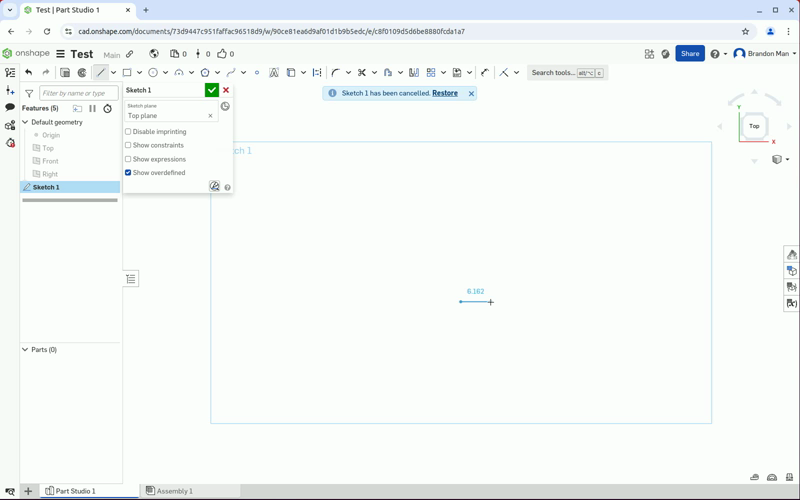
mouse_move(499, 301)
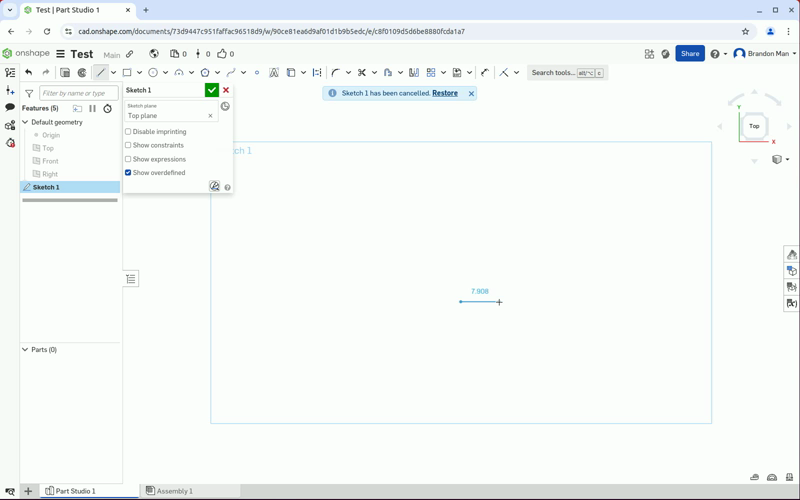
click(499, 301)
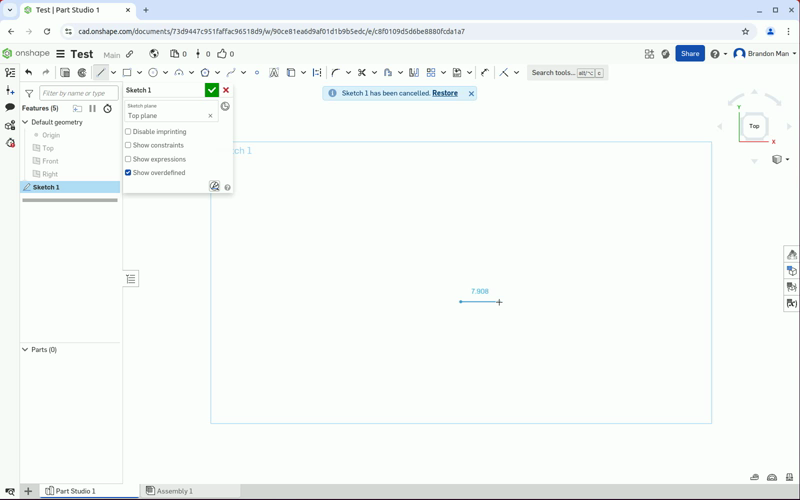
key_up(shift)
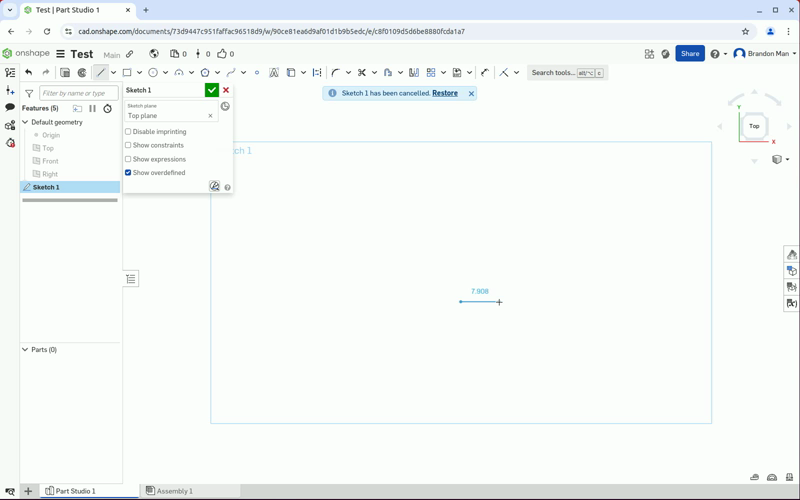
key_down(shift)
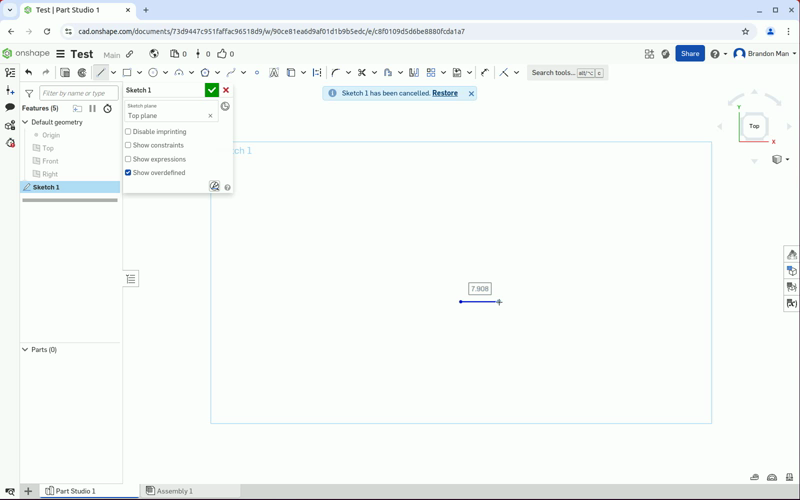
mouse_move(529, 301)
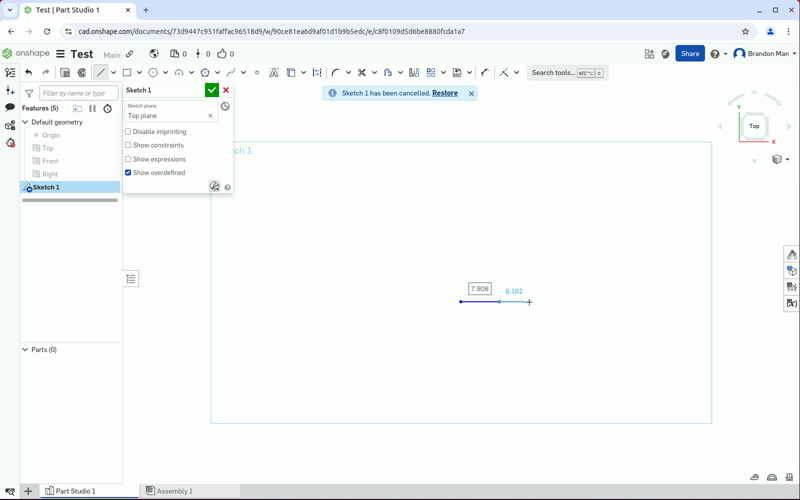
mouse_move(499, 282)
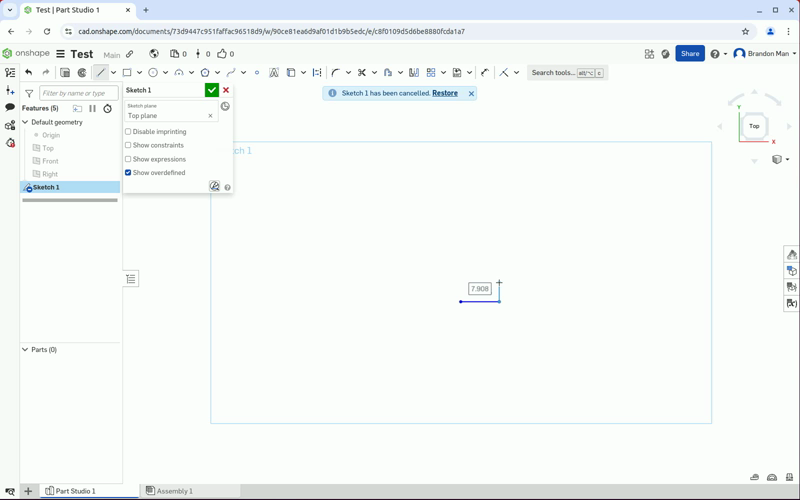
click(499, 282)
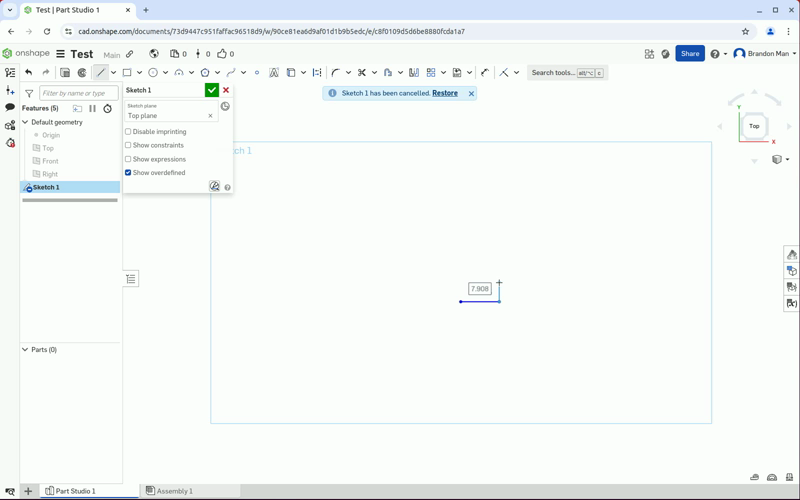
key_up(shift)
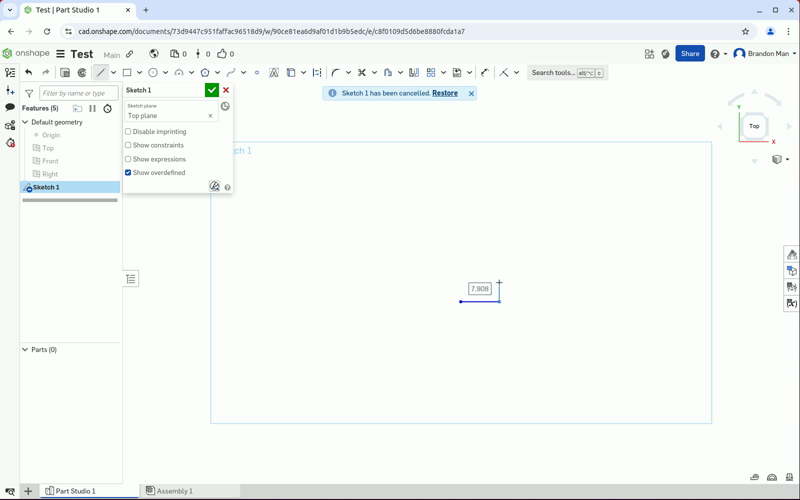
key_down(shift)
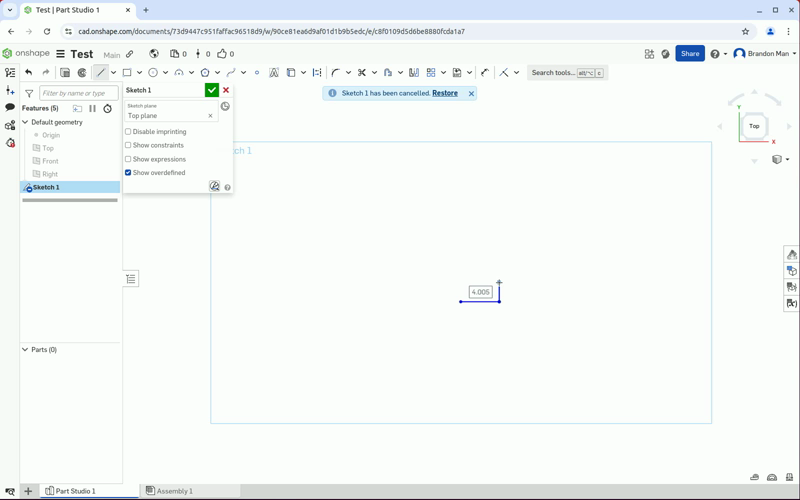
mouse_move(529, 282)
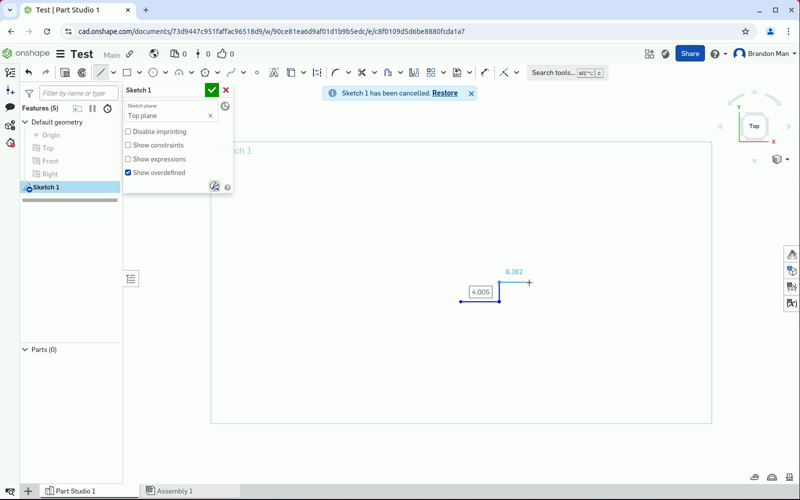
mouse_move(460, 282)
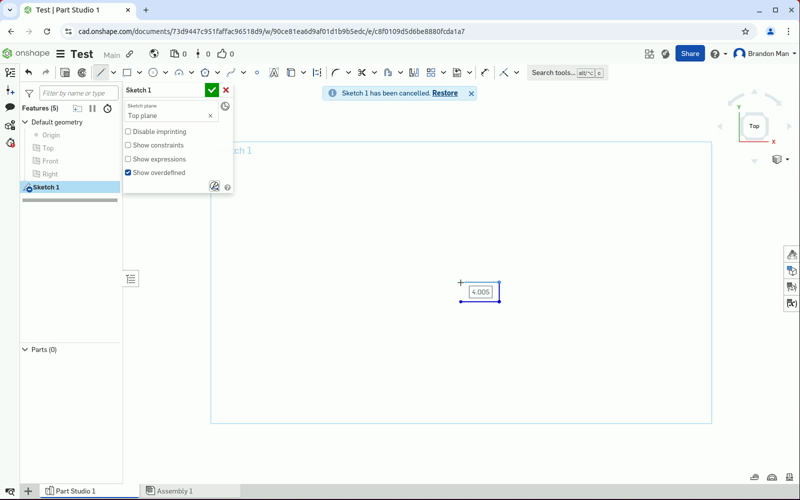
click(460, 282)
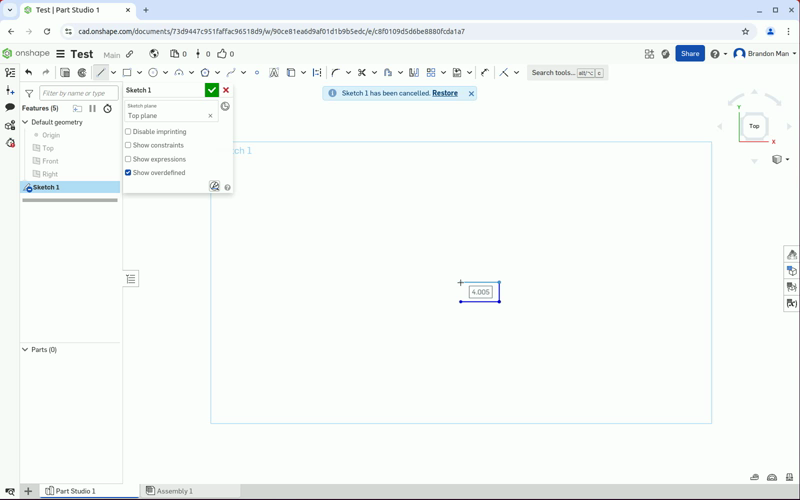
key_up(shift)
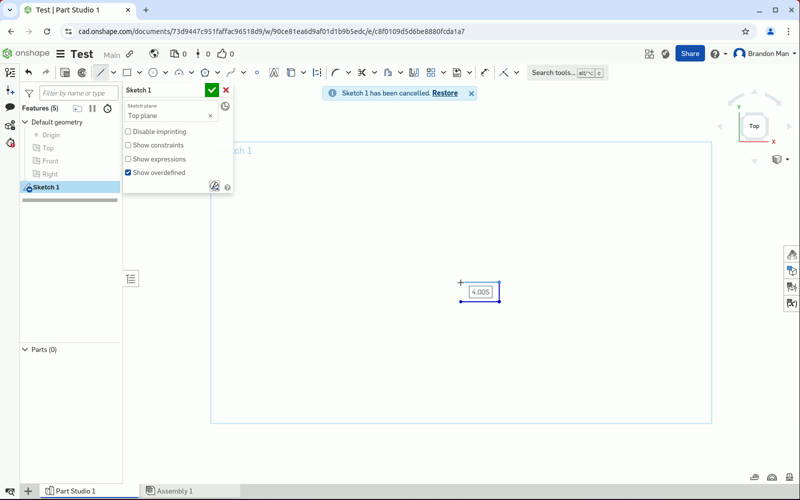
mouse_move(490, 282)
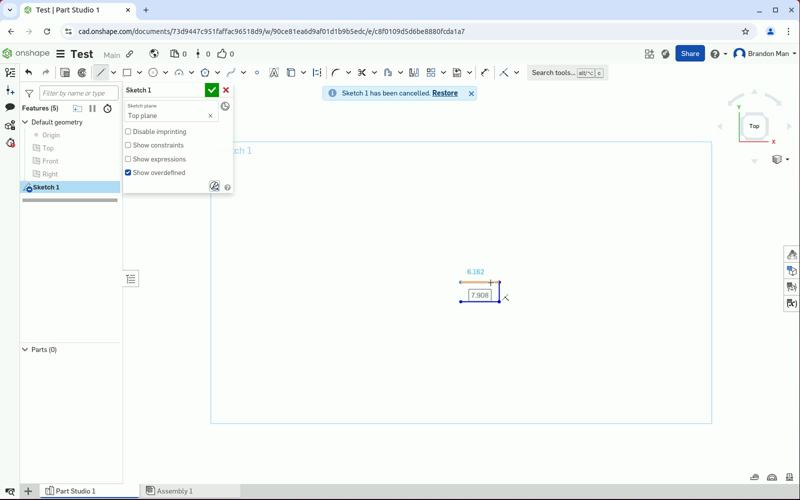
key_down(shift)
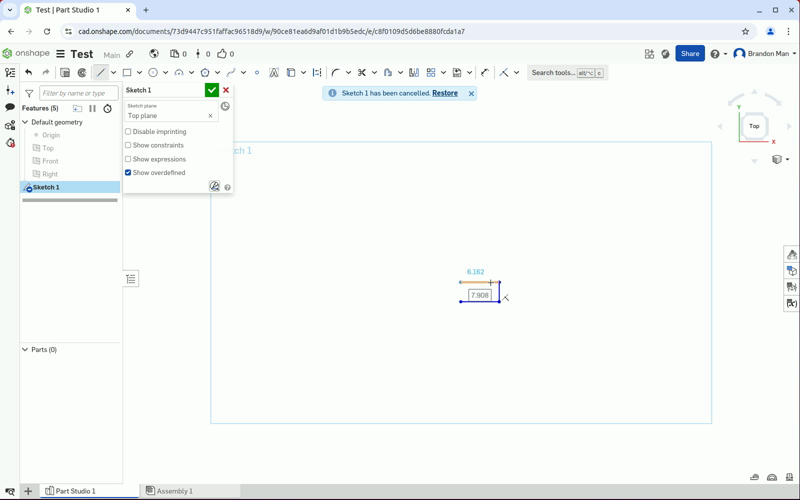
mouse_move(460, 301)
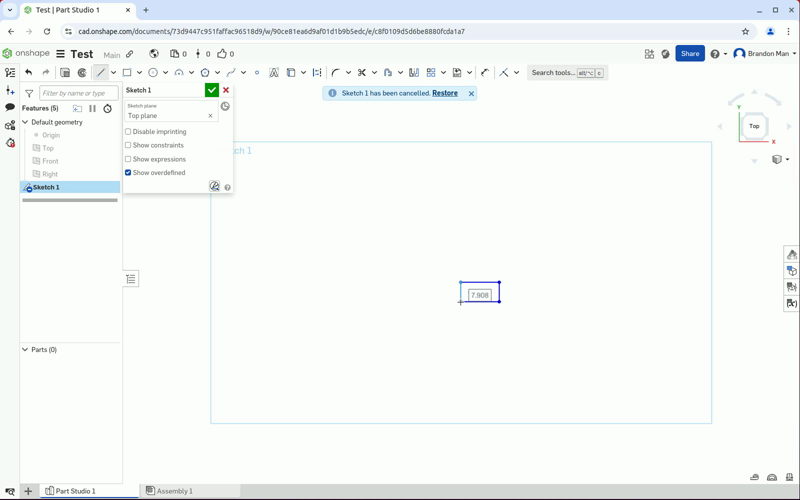
key_up(shift)
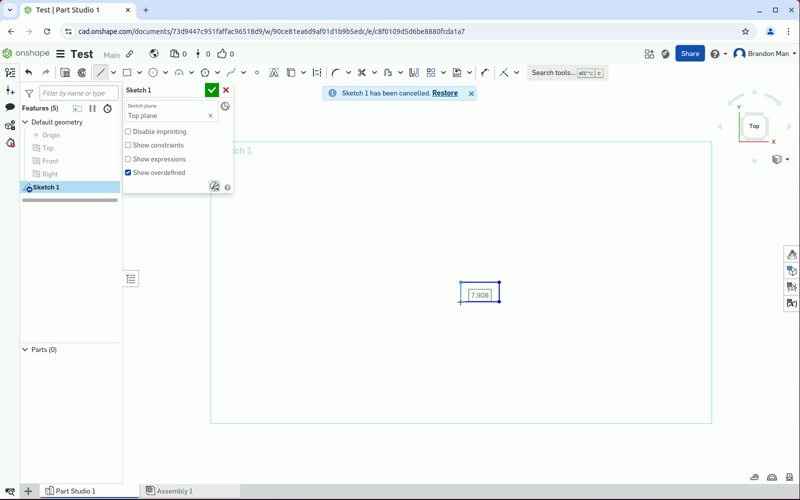
click(460, 301)
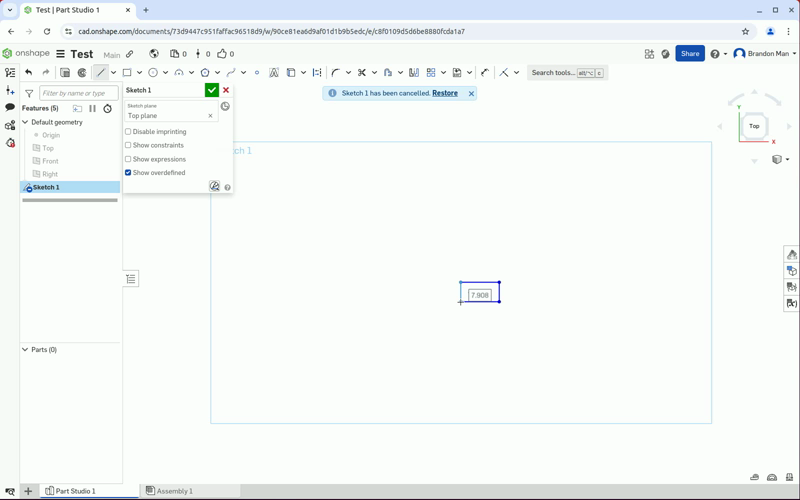
key(esc)
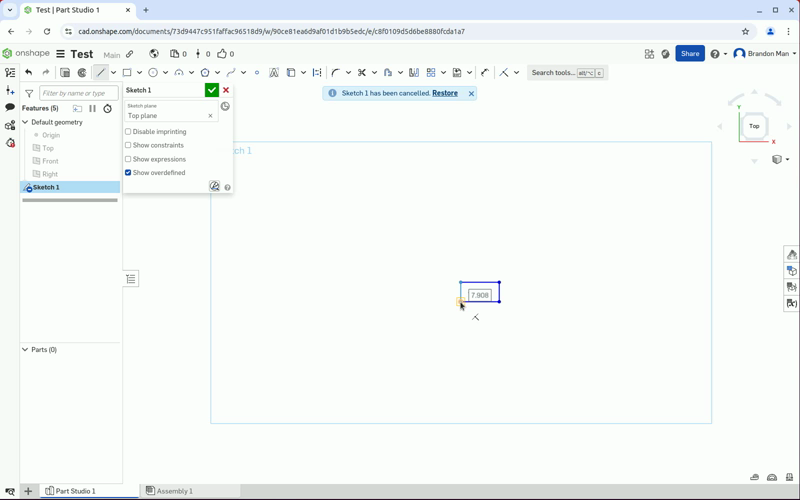
mouse_move(469, 299)
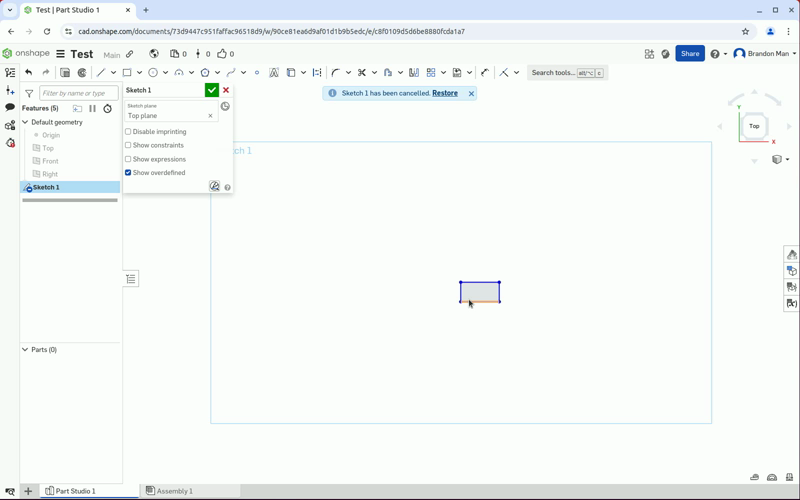
scroll(6)
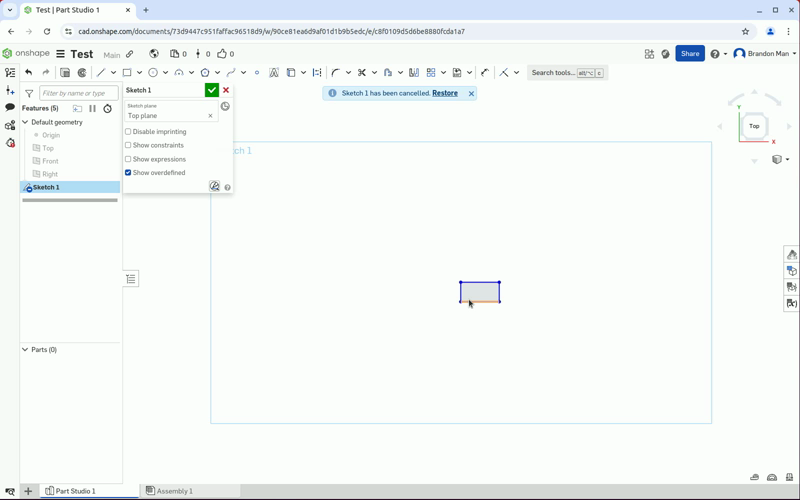
scroll(6)
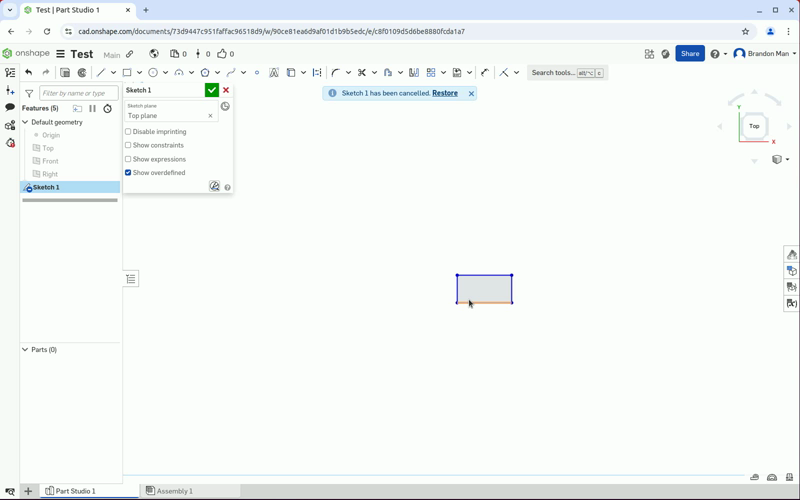
scroll(6)
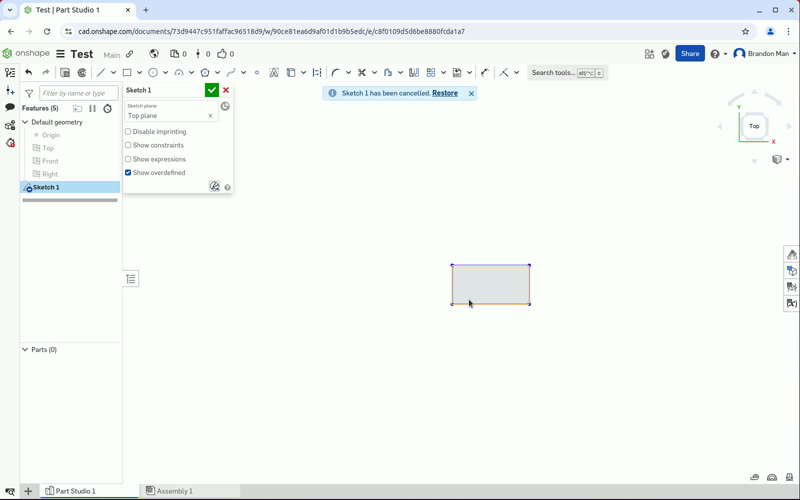
scroll(6)
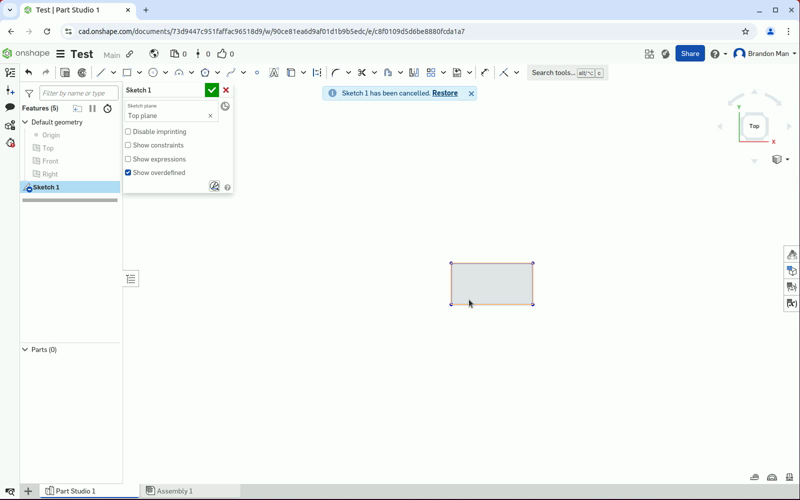
scroll(6)
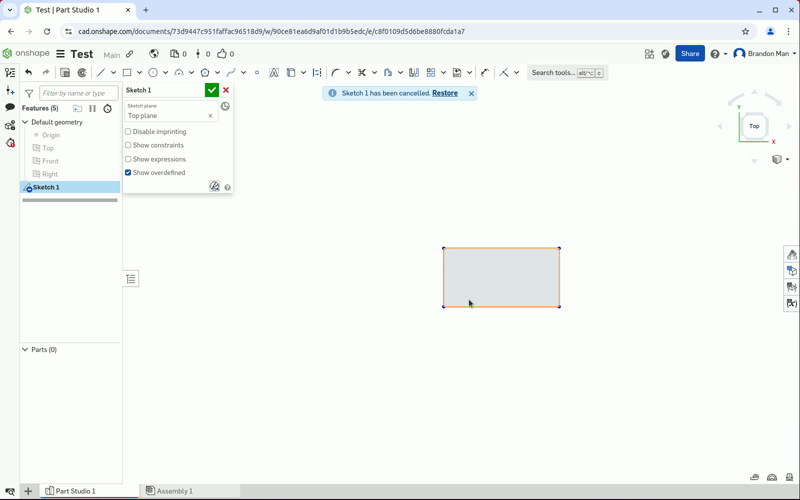
scroll(6)
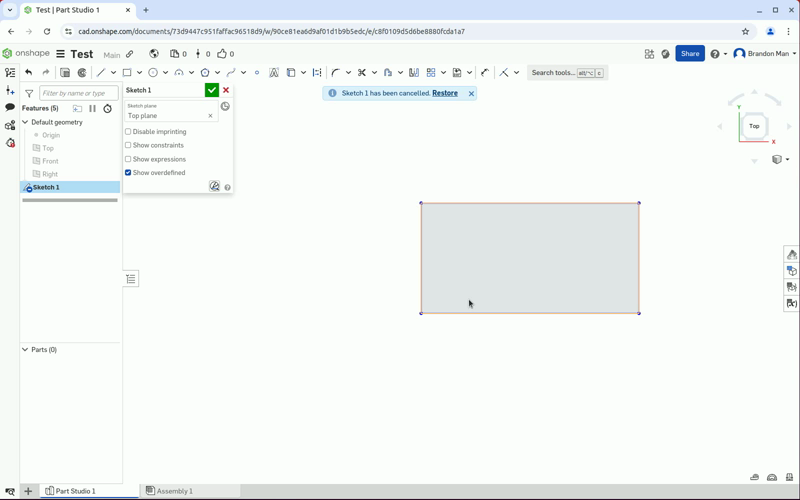
scroll(6)
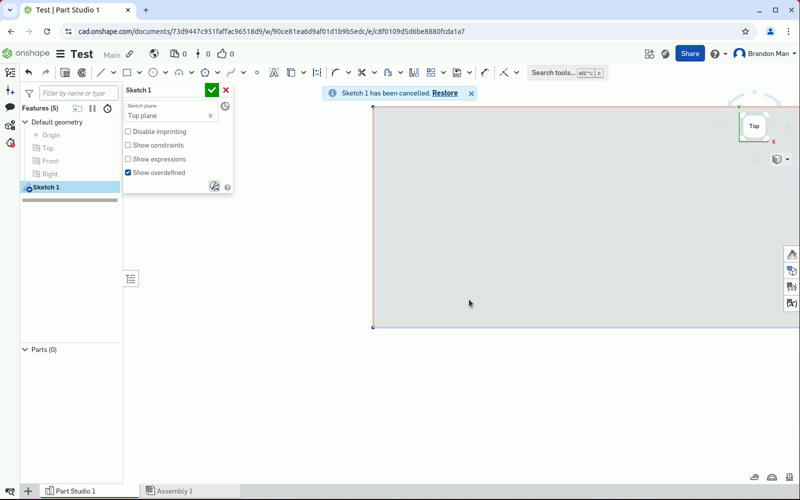
click(469, 299)
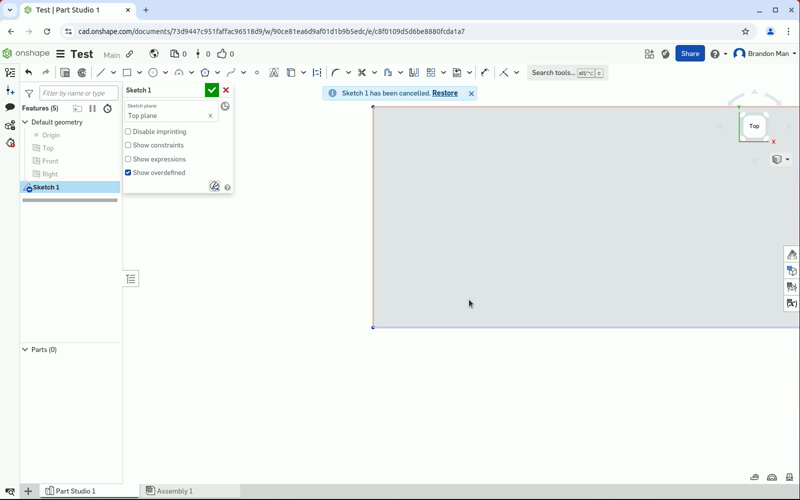
scroll(-6)
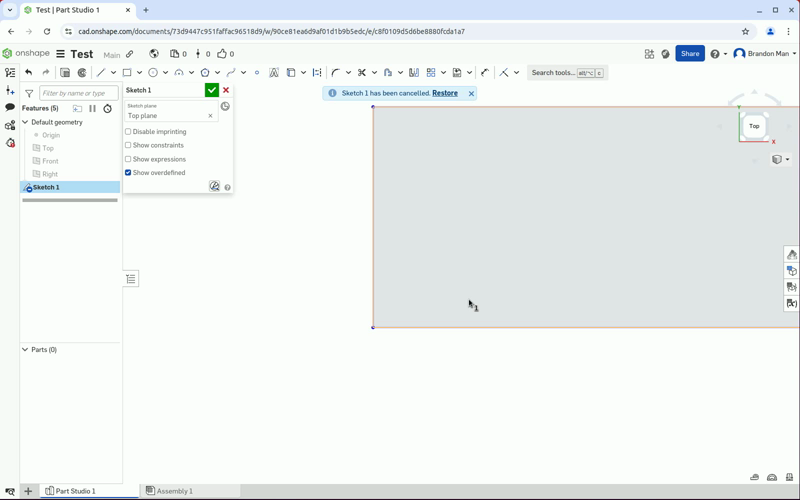
scroll(-6)
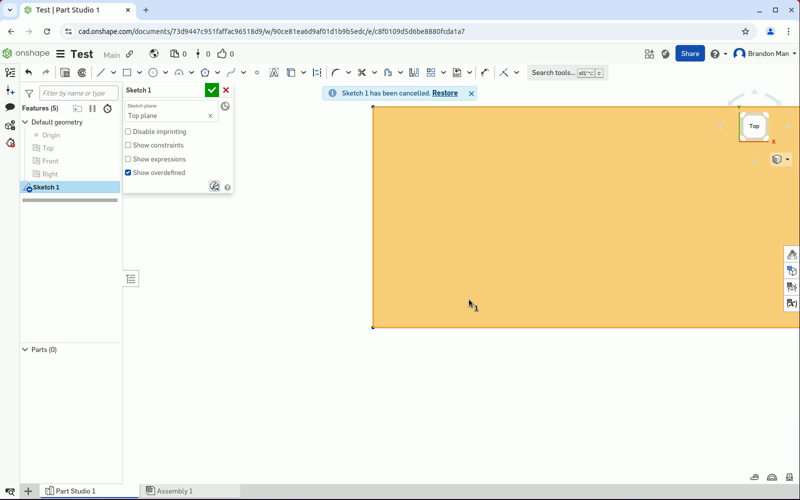
scroll(-6)
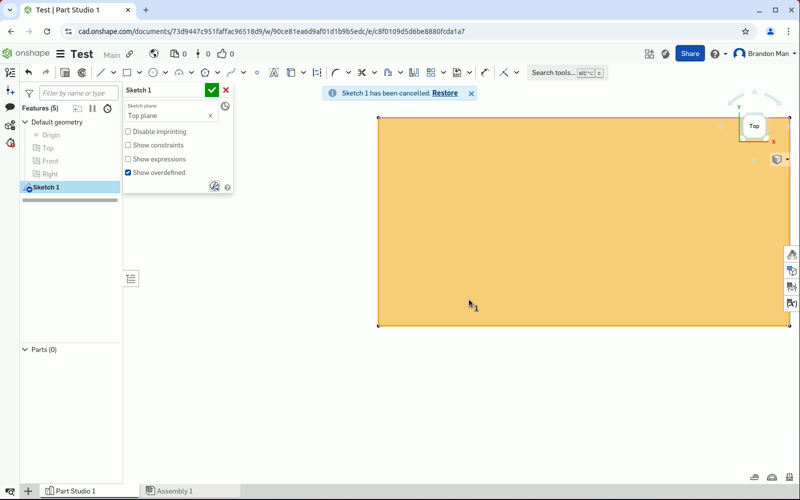
scroll(-6)
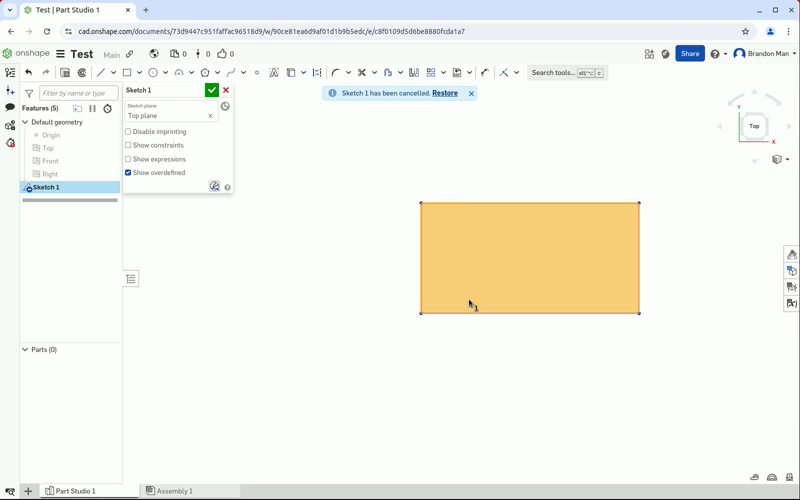
scroll(-6)
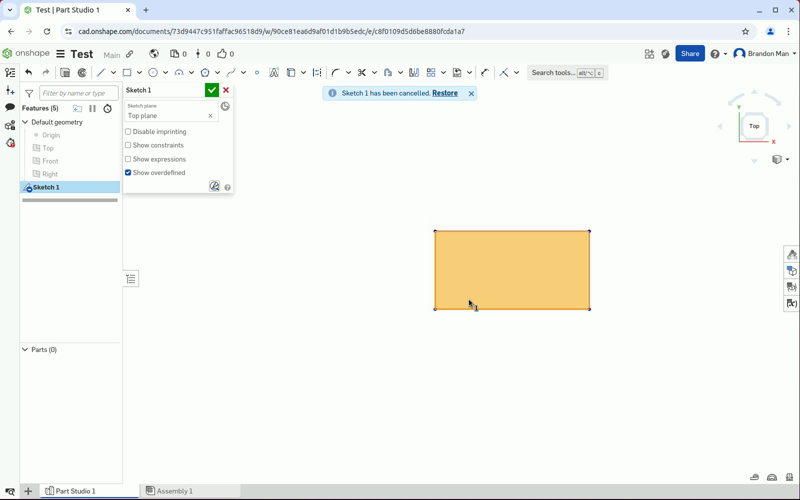
scroll(-6)
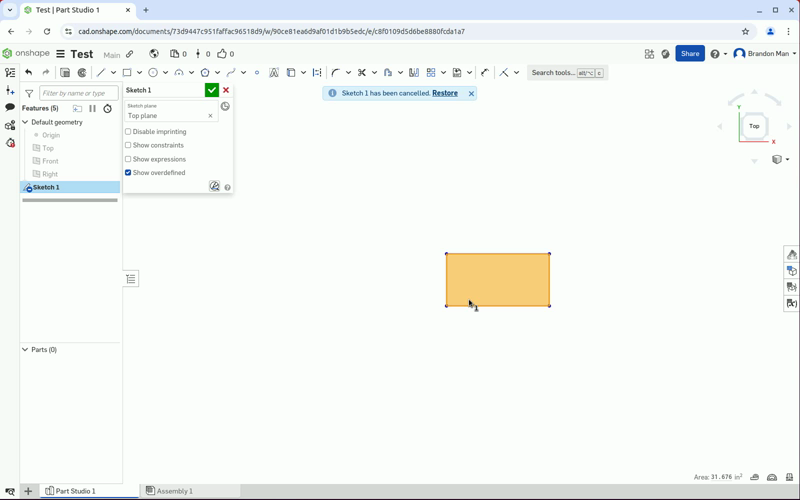
scroll(-6)
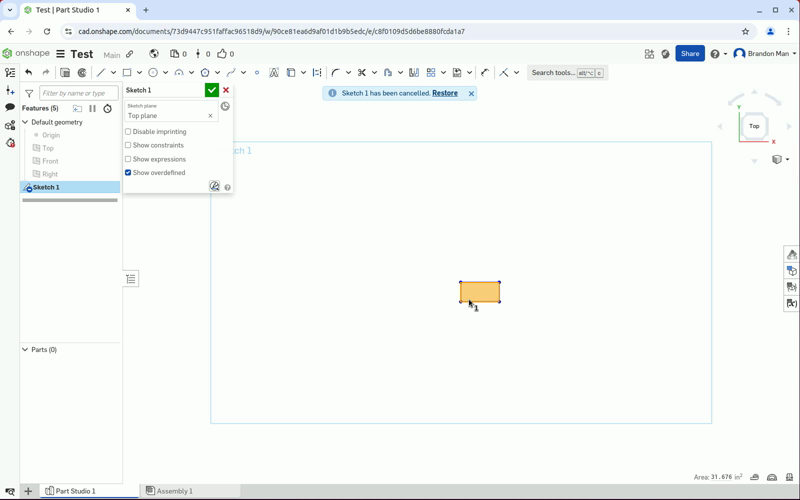
mouse_move(73, 352)
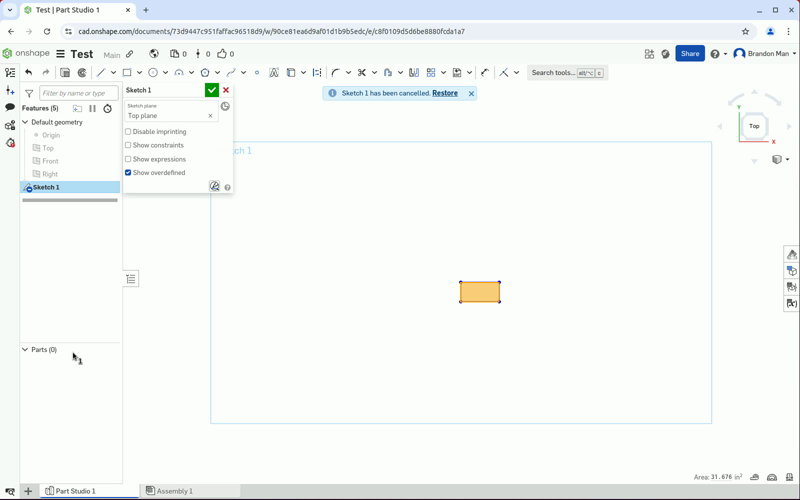
key(shift+y)
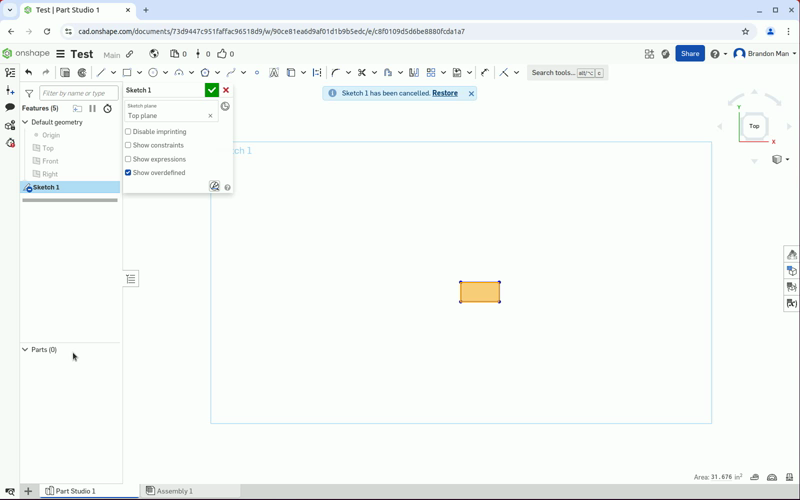
key(shift+e)
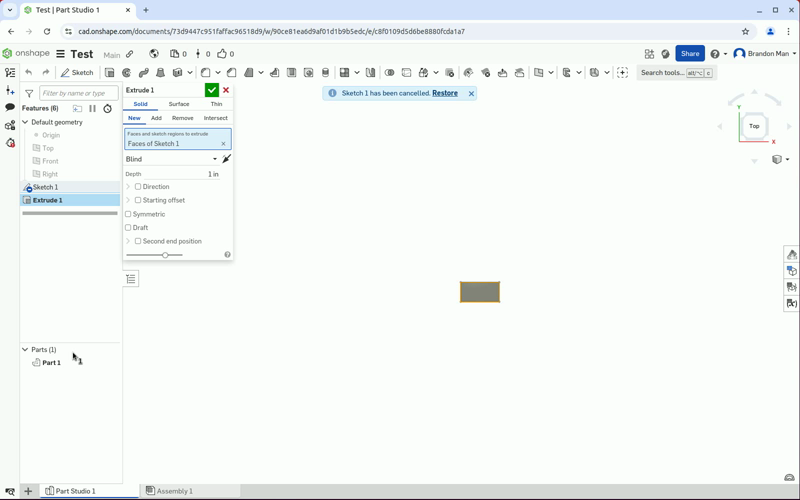
mouse_move(143, 106)
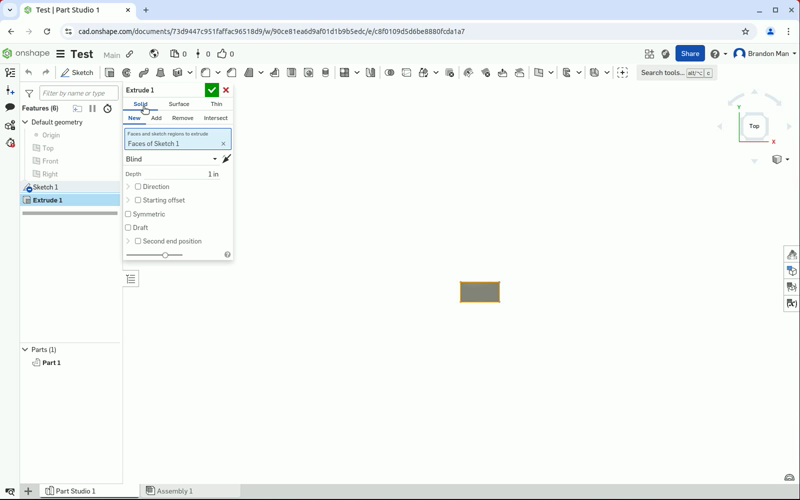
click(143, 106)
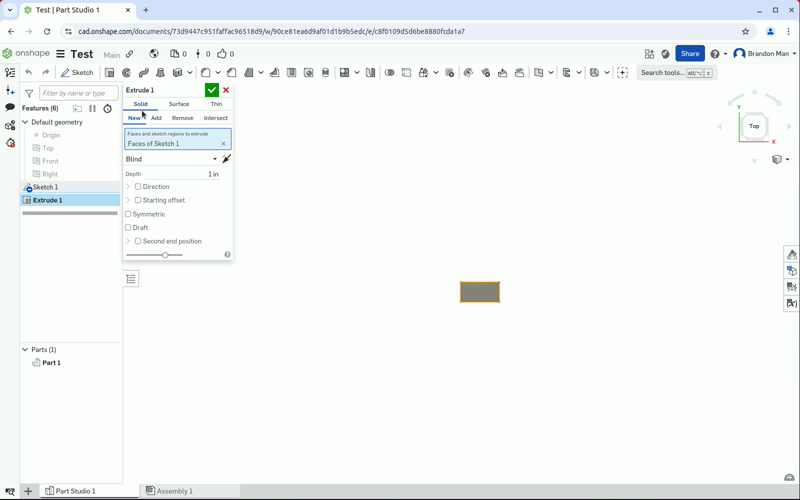
mouse_move(137, 120)
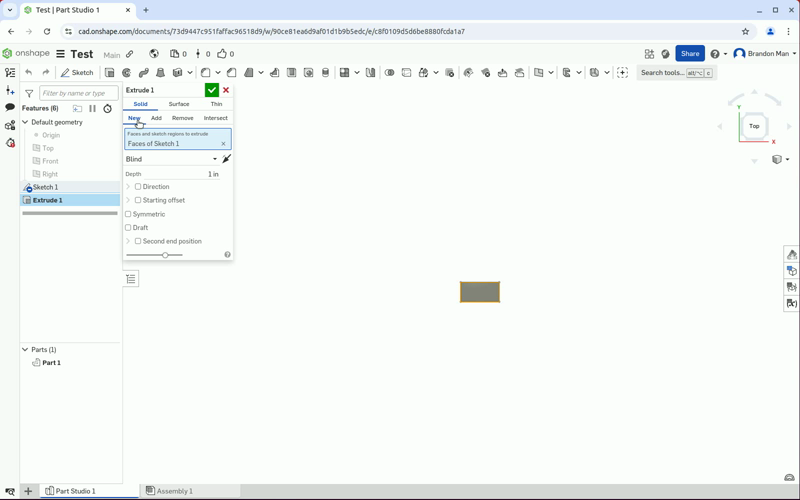
click(137, 120)
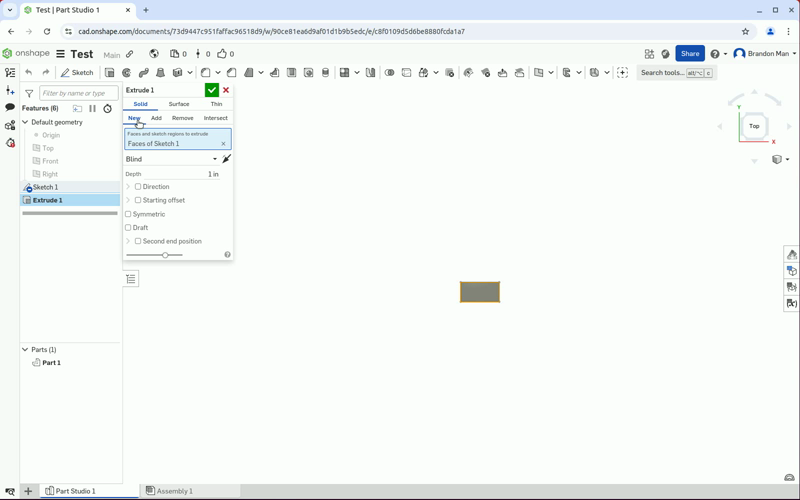
key(tab, 4)
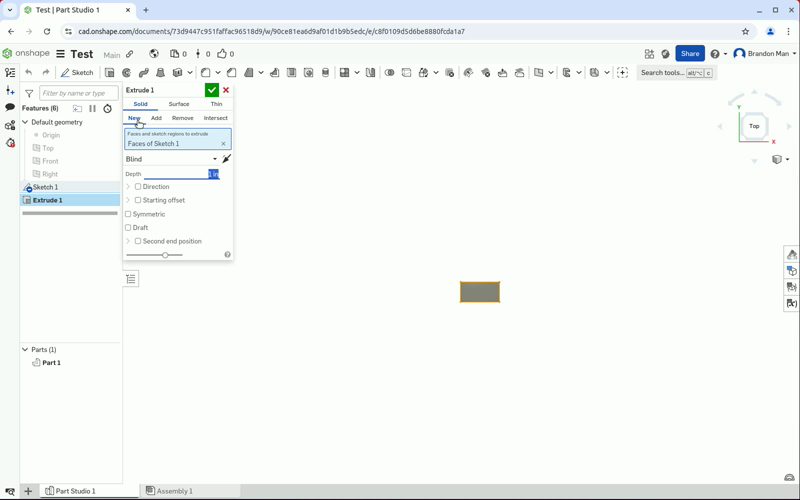
text(15.405)
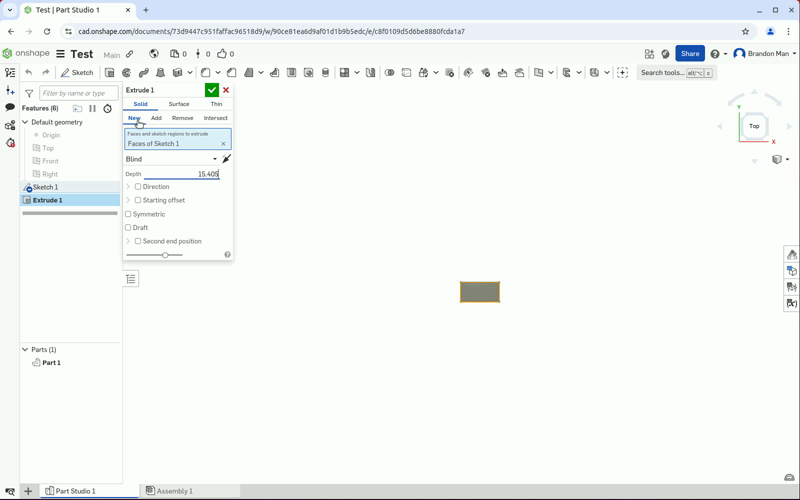
key(enter)
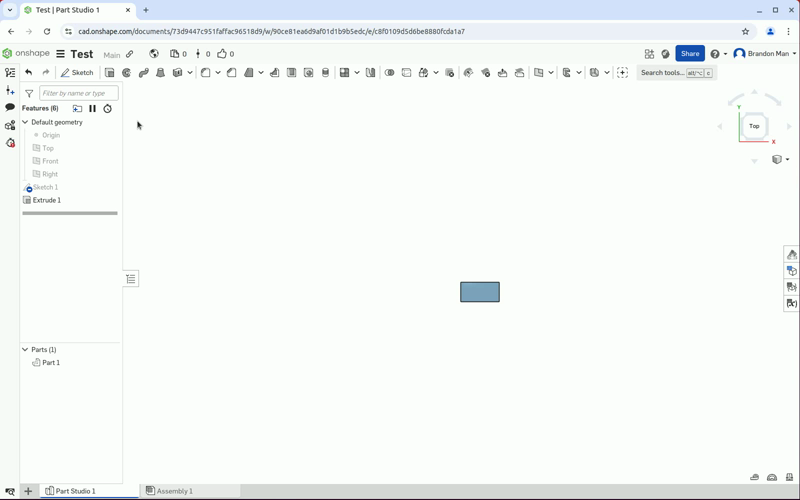
key(shift+h)
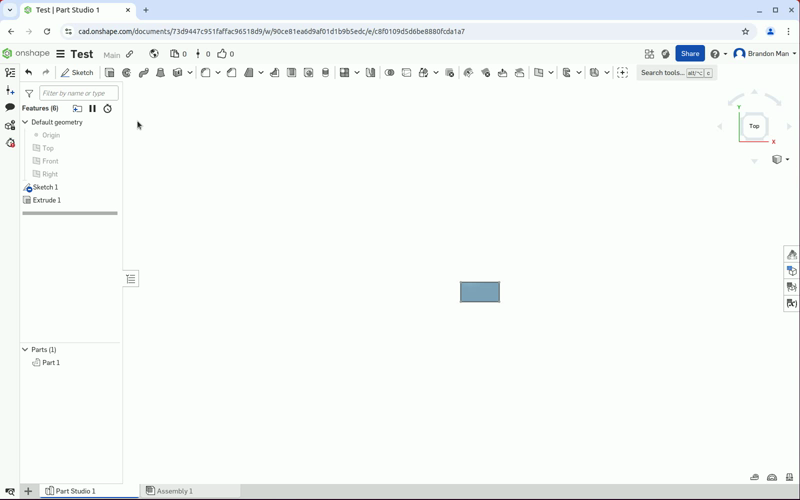
key(shift+h)
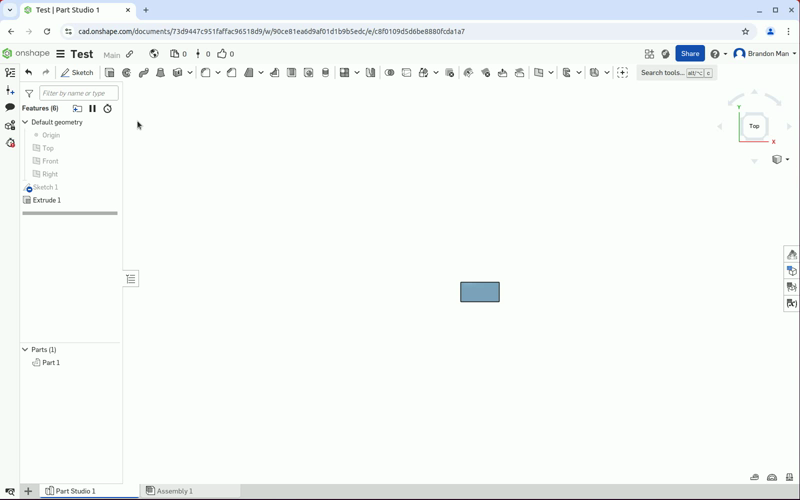
mouse_move(73, 189)
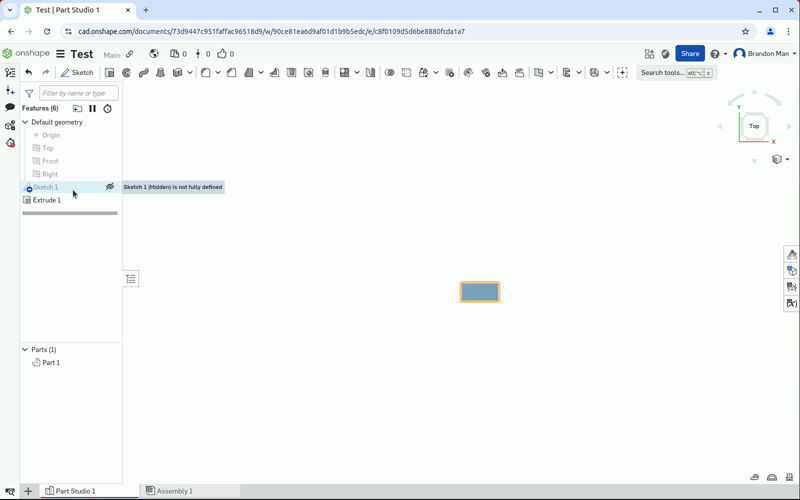
click(73, 189)
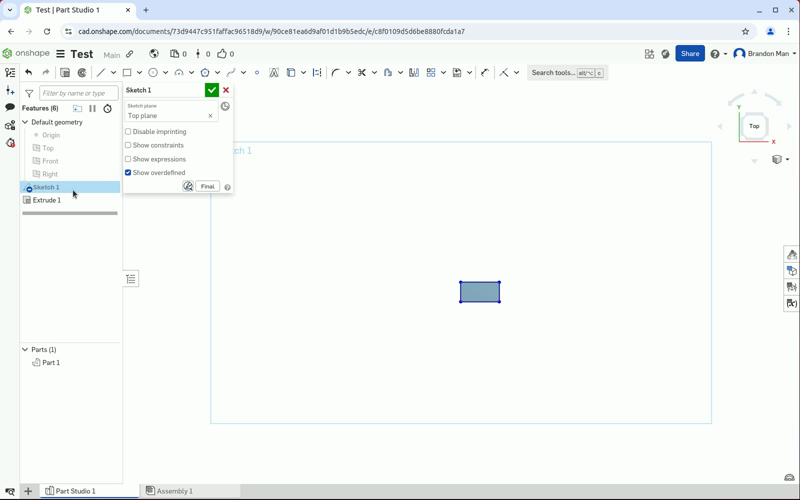
mouse_move(229, 92)
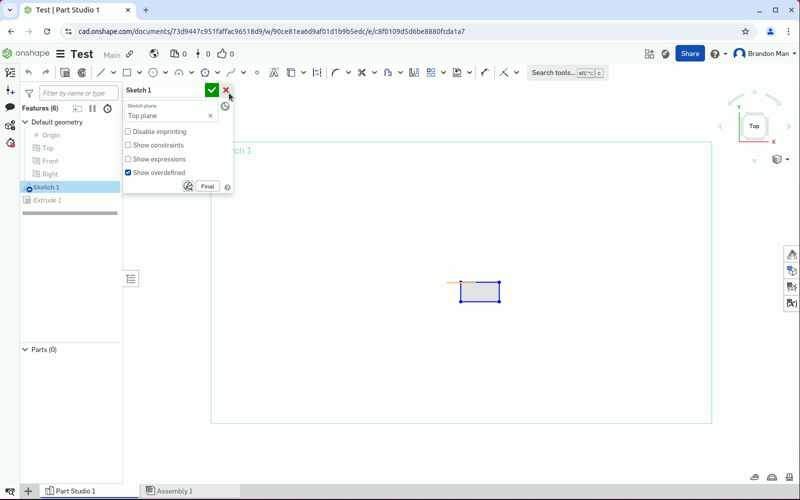
click(229, 92)
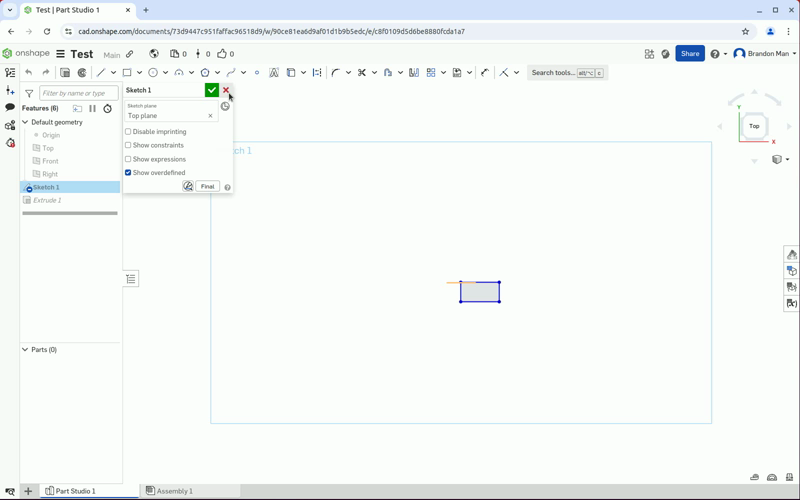
key(shift+s)
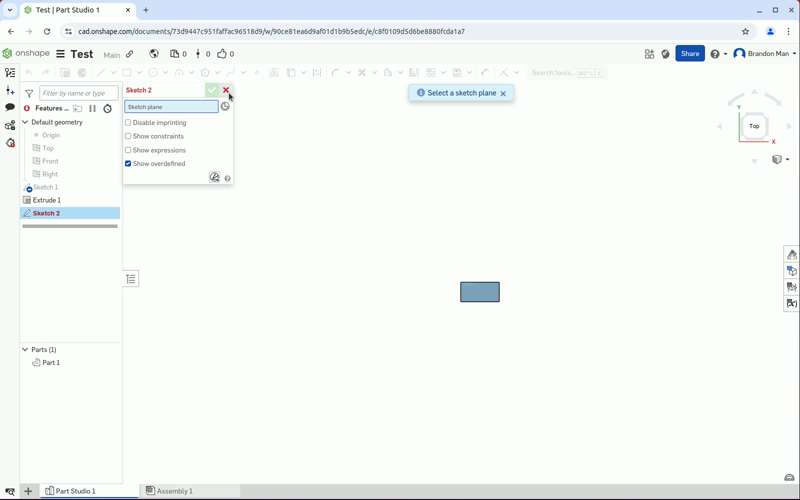
mouse_move(73, 150)
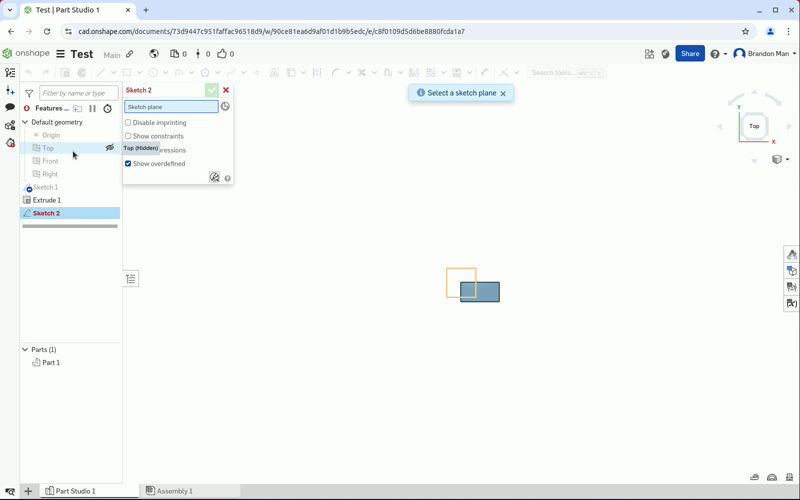
click(73, 150)
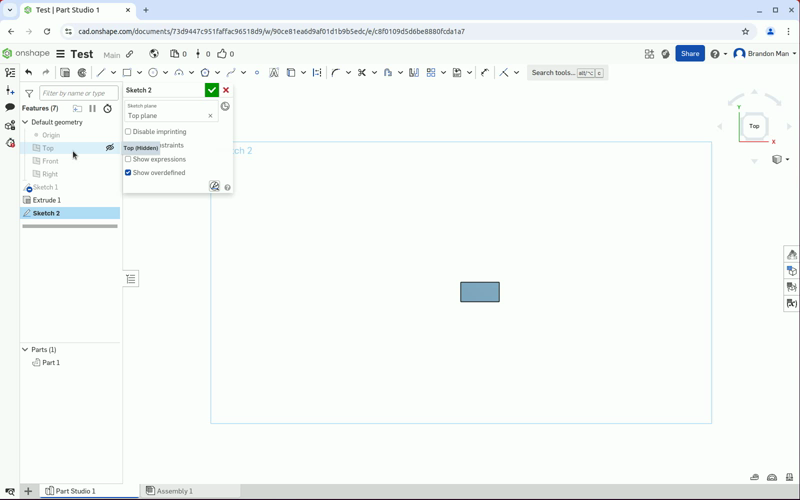
mouse_move(73, 352)
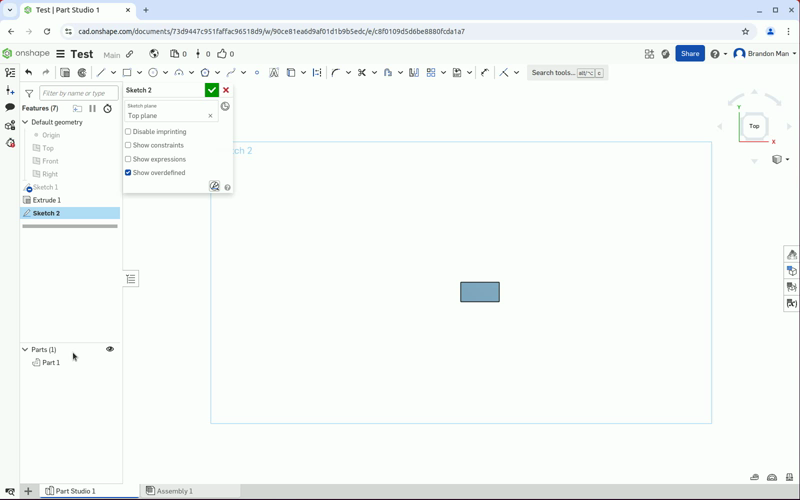
key(y)
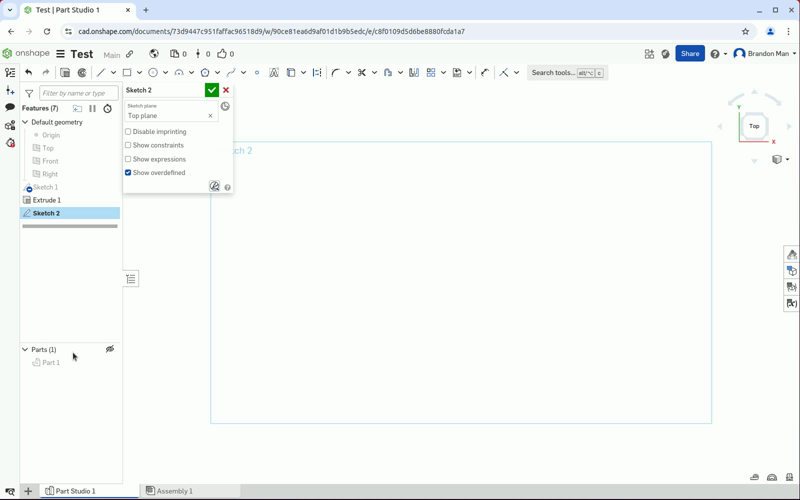
key(l)
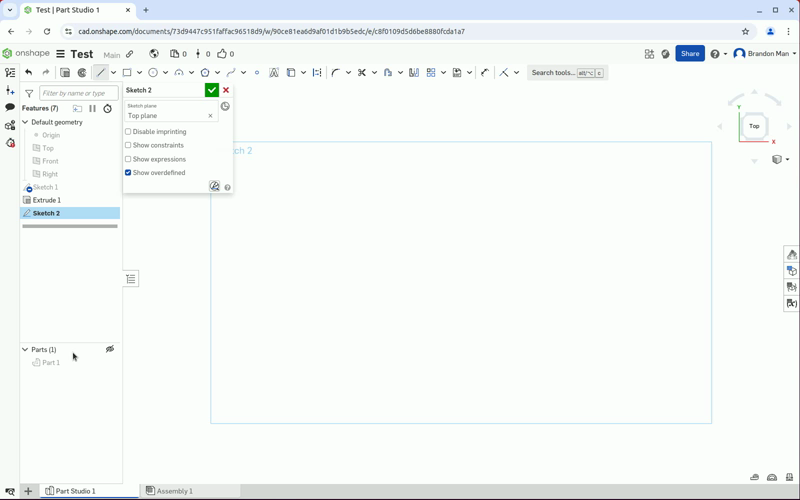
key_down(shift)
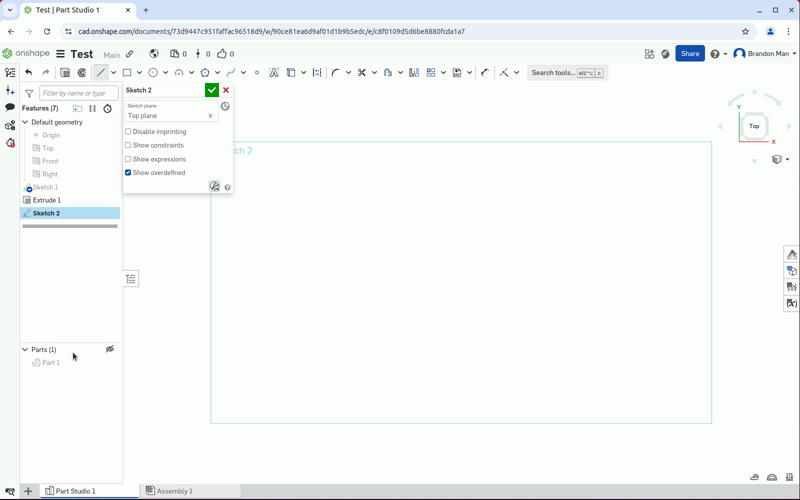
mouse_move(498, 301)
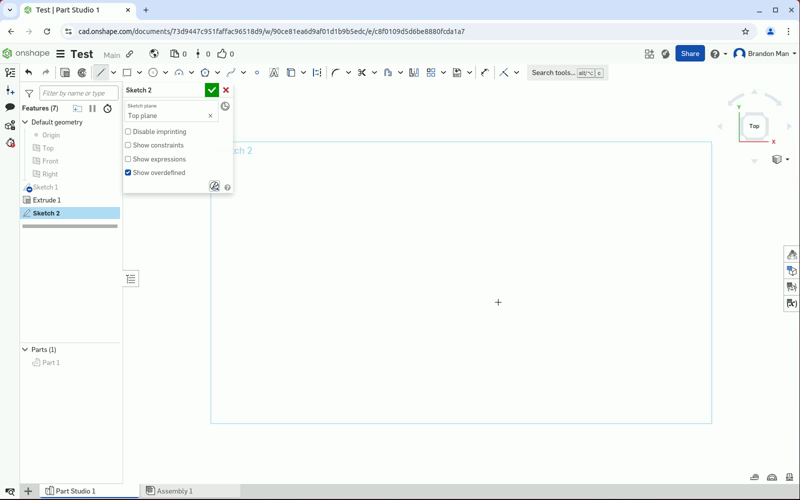
click(498, 301)
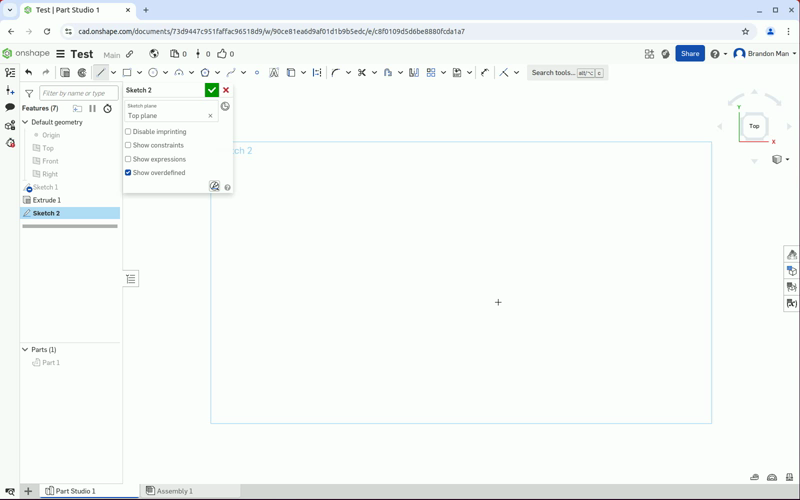
key_up(shift)
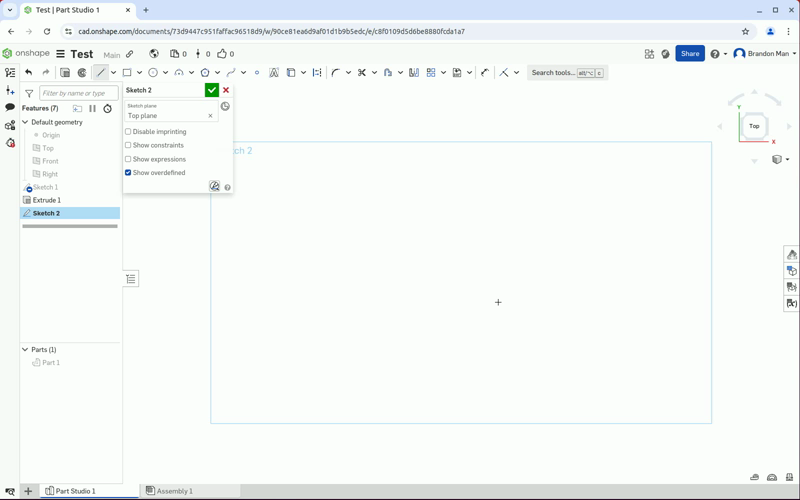
key_down(shift)
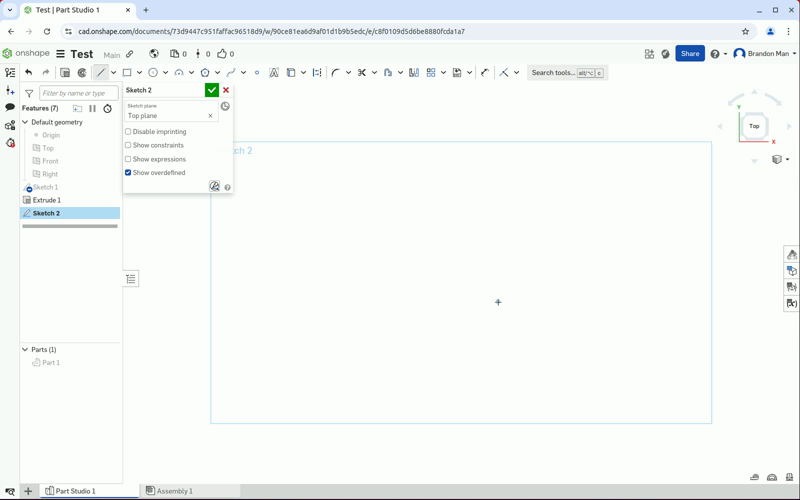
mouse_move(528, 301)
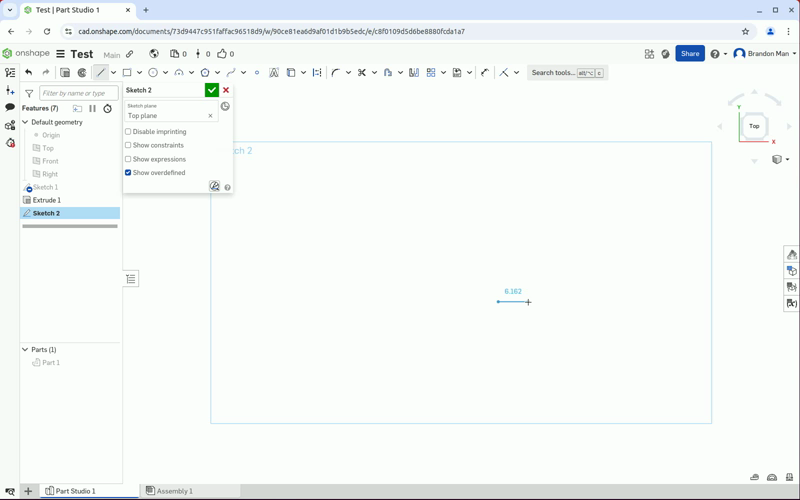
mouse_move(517, 301)
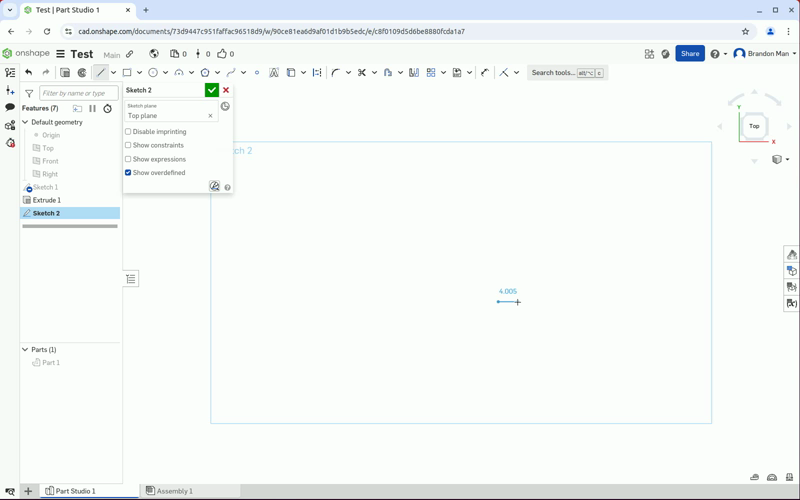
click(517, 301)
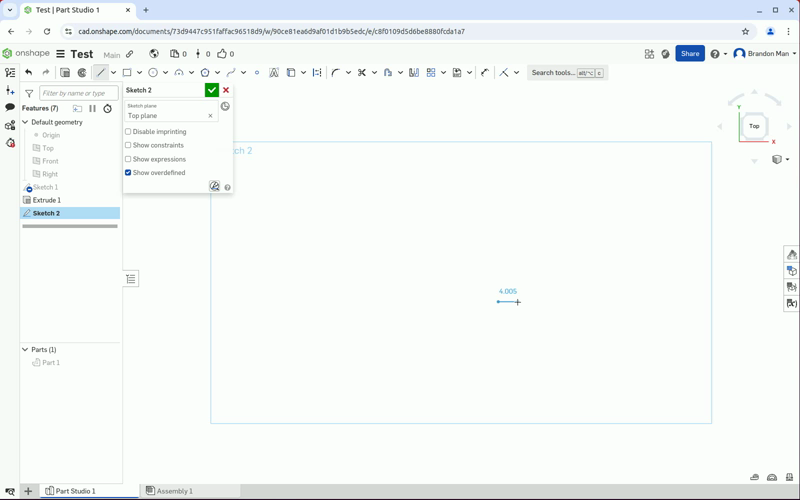
key_up(shift)
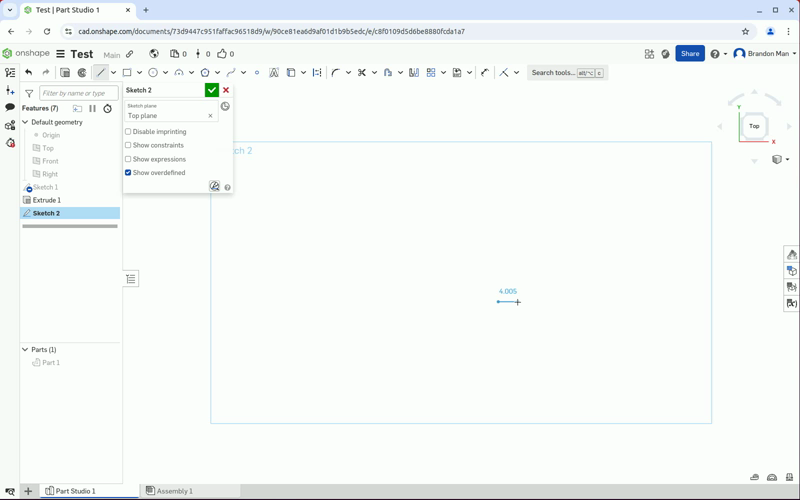
key_down(shift)
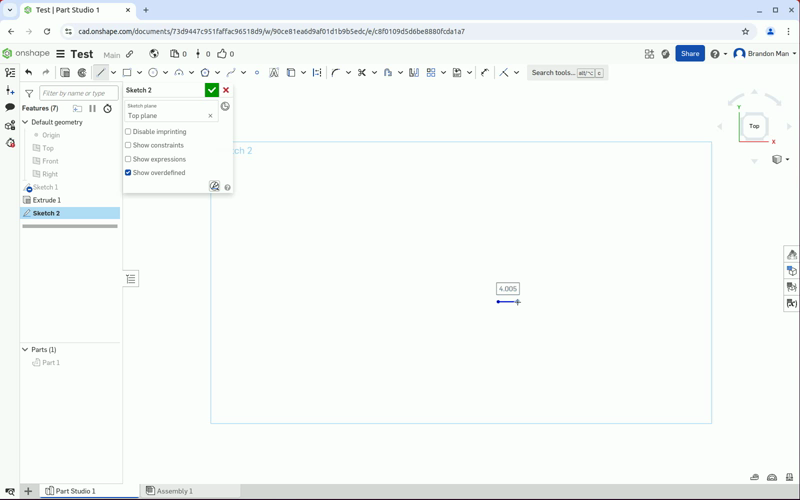
mouse_move(547, 301)
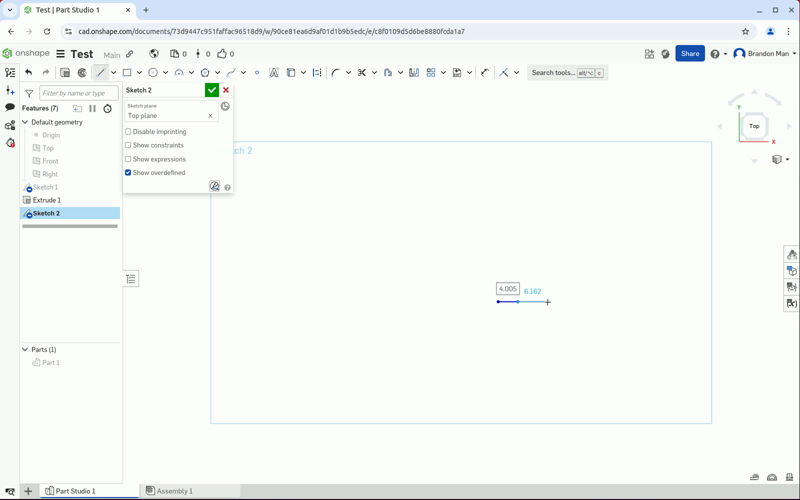
mouse_move(536, 301)
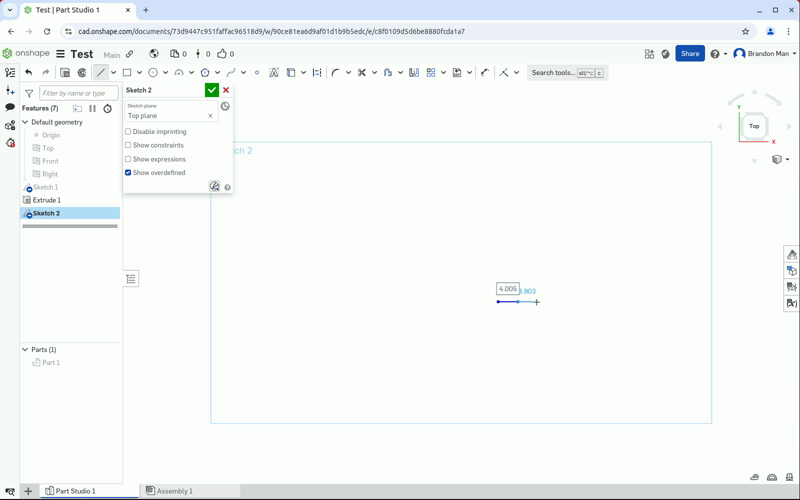
click(536, 301)
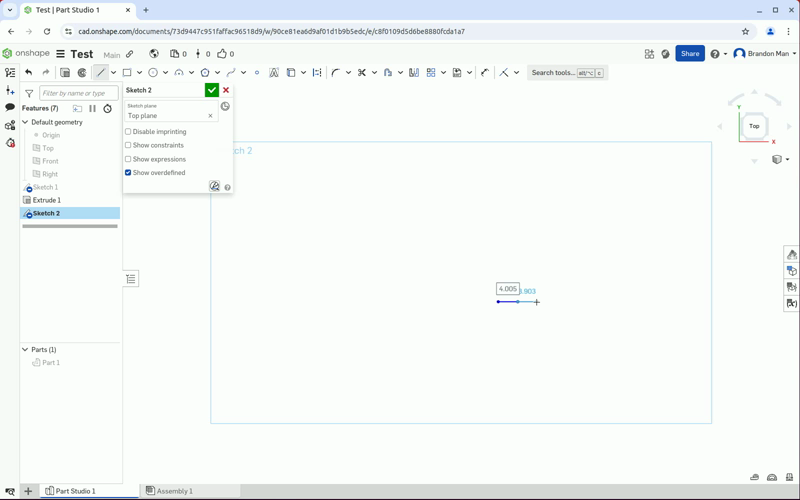
key_up(shift)
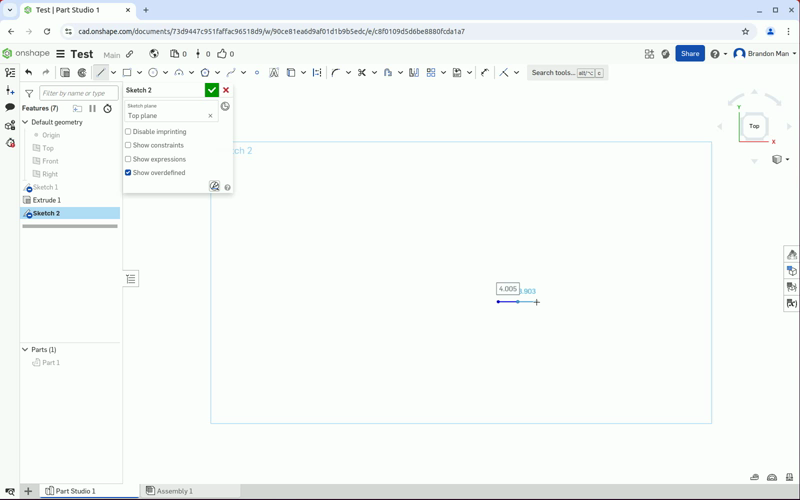
key_down(shift)
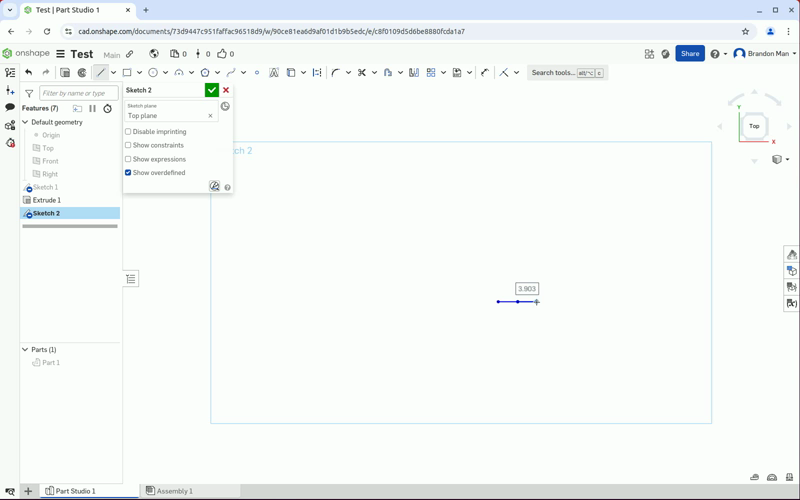
mouse_move(566, 301)
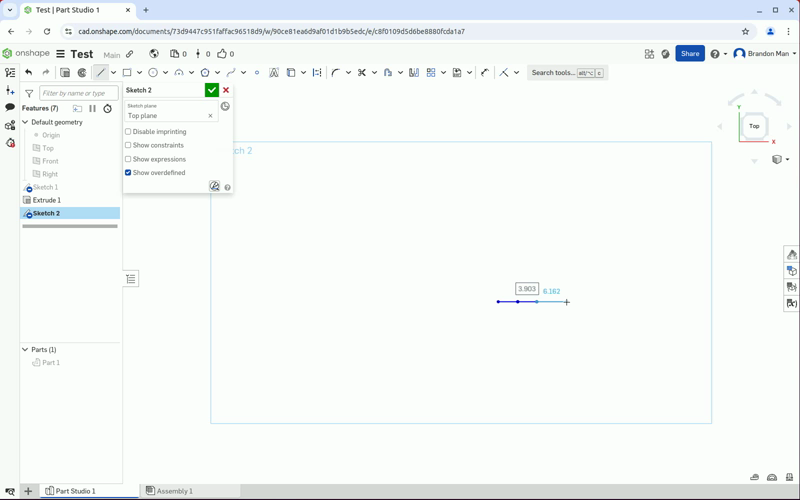
mouse_move(536, 282)
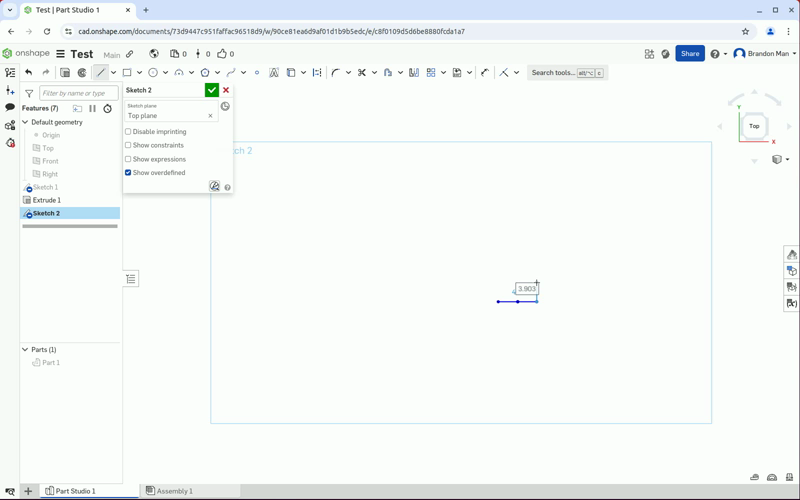
click(536, 282)
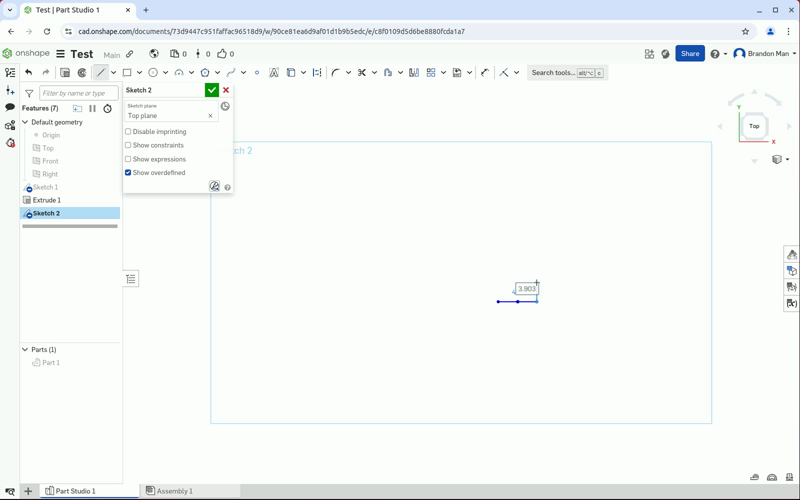
key_up(shift)
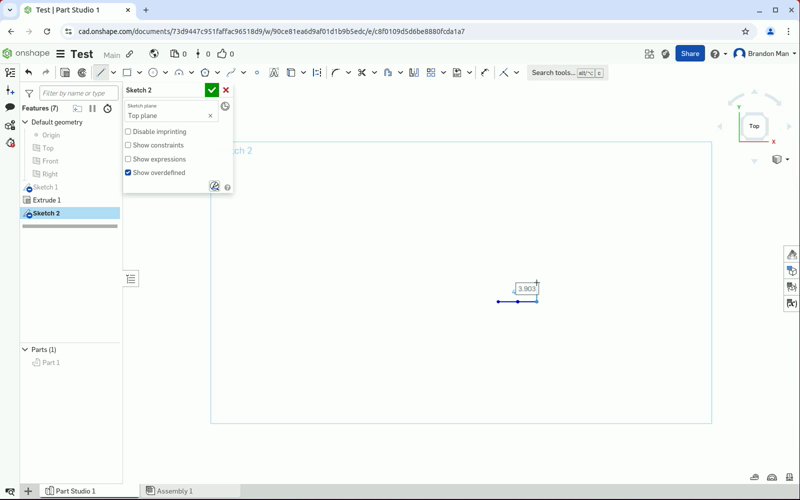
key_down(shift)
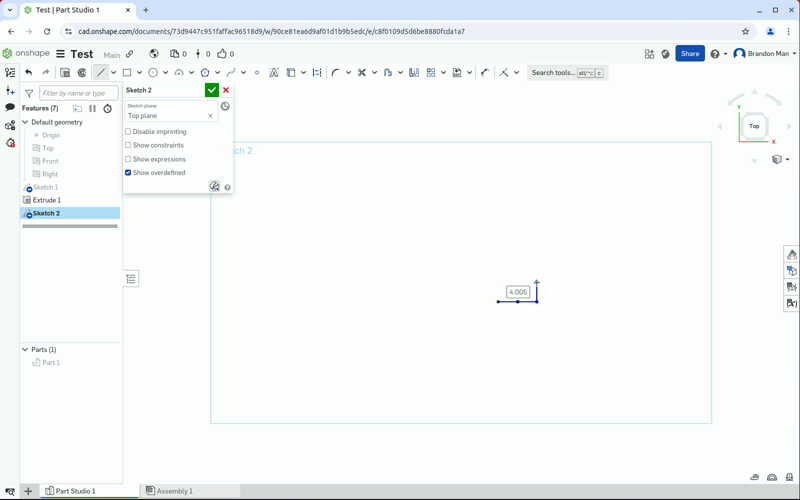
mouse_move(566, 282)
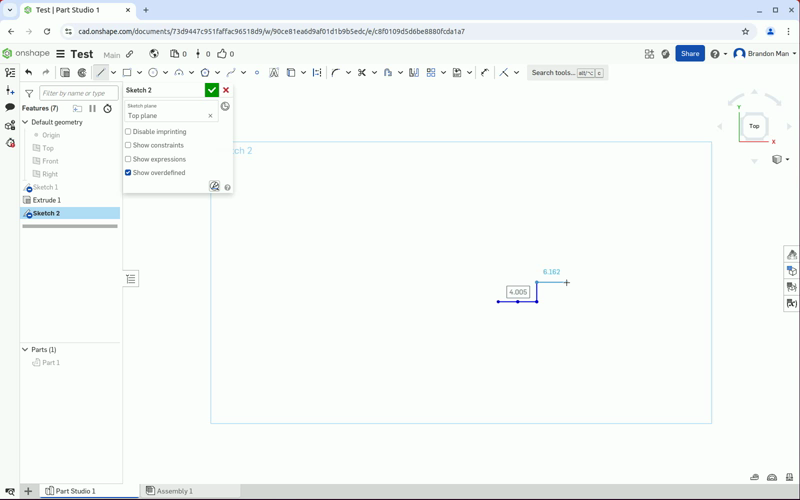
mouse_move(498, 282)
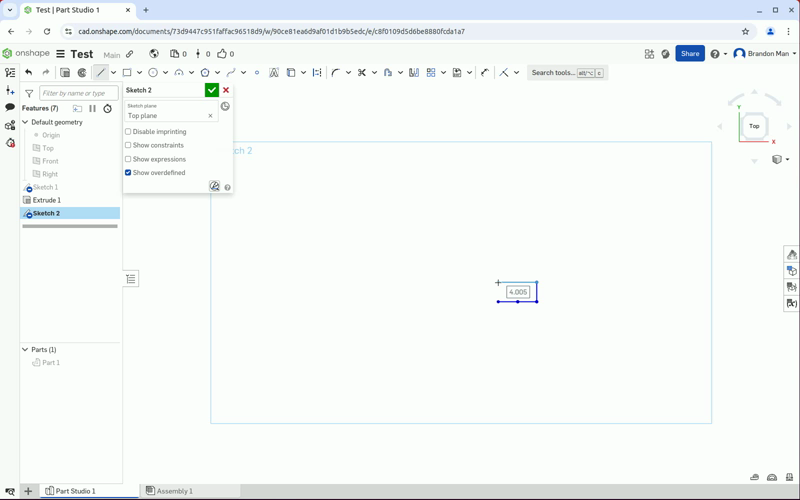
click(498, 282)
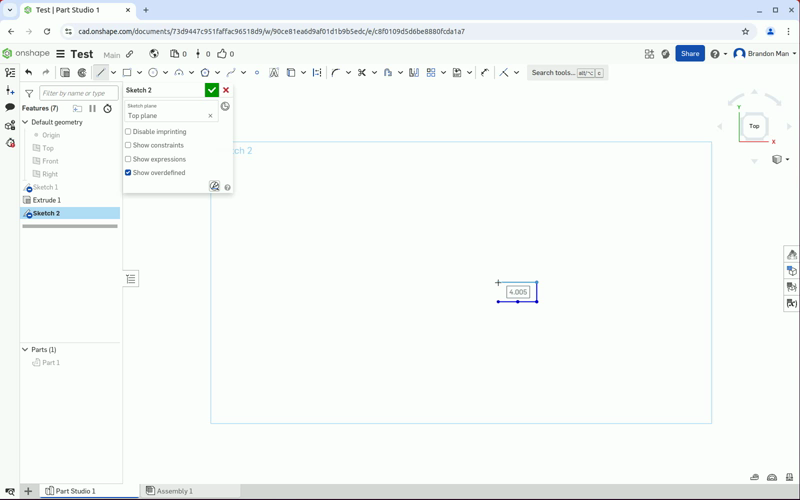
key_up(shift)
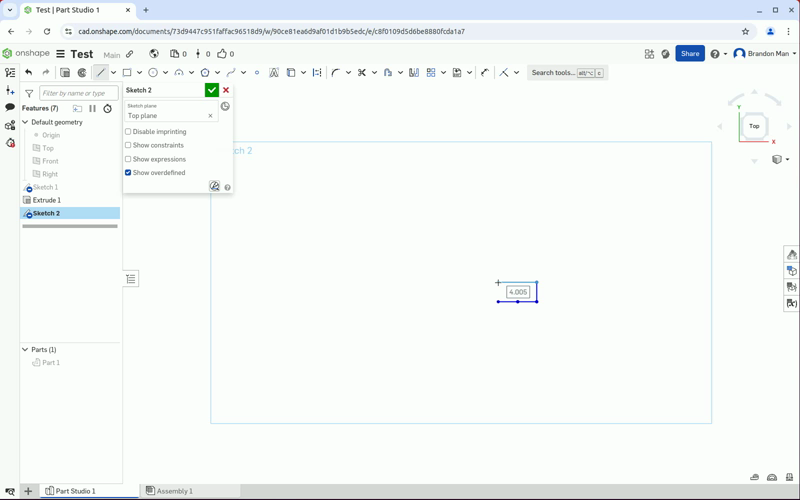
mouse_move(528, 282)
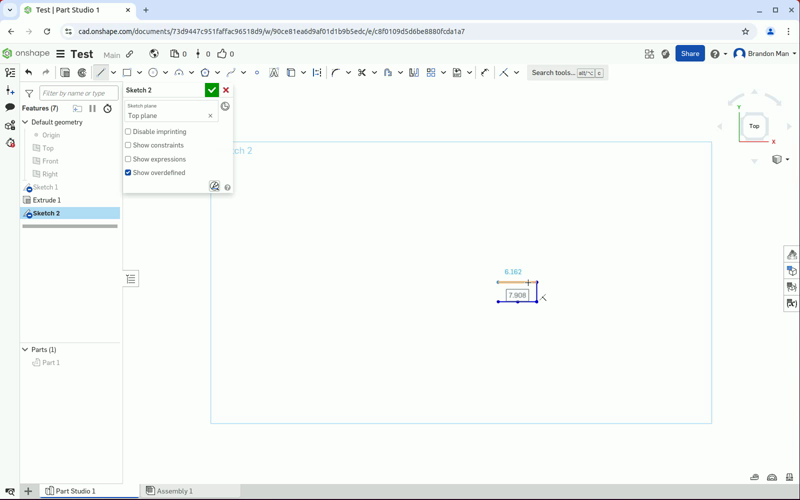
key_down(shift)
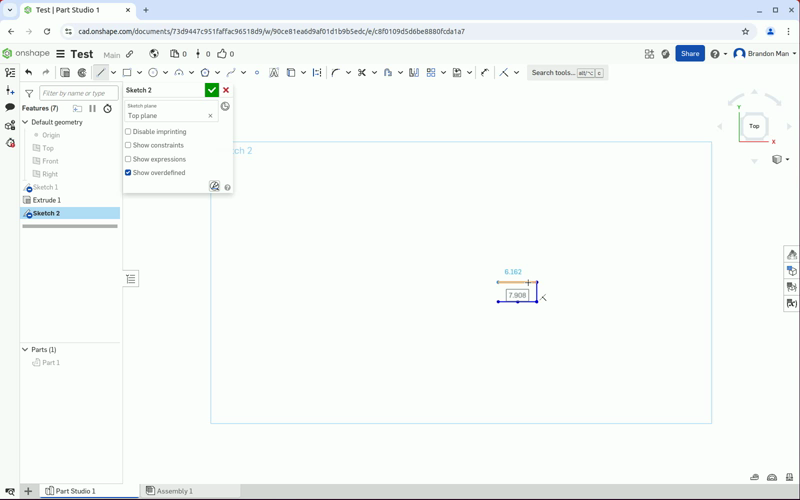
mouse_move(498, 301)
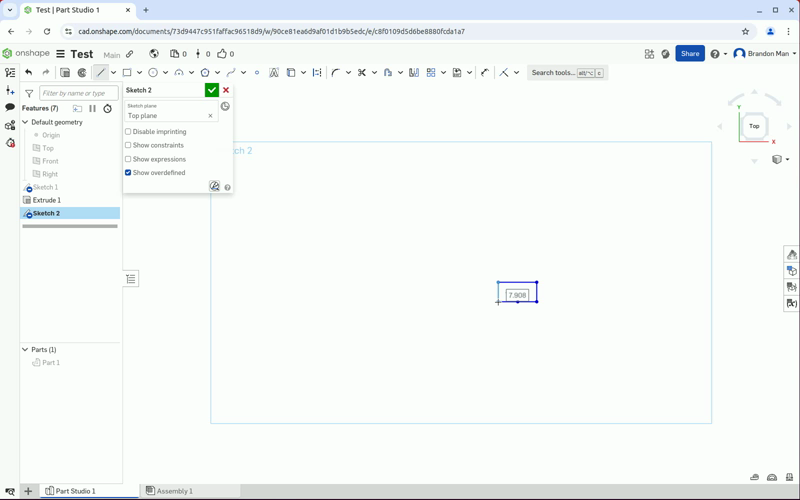
key_up(shift)
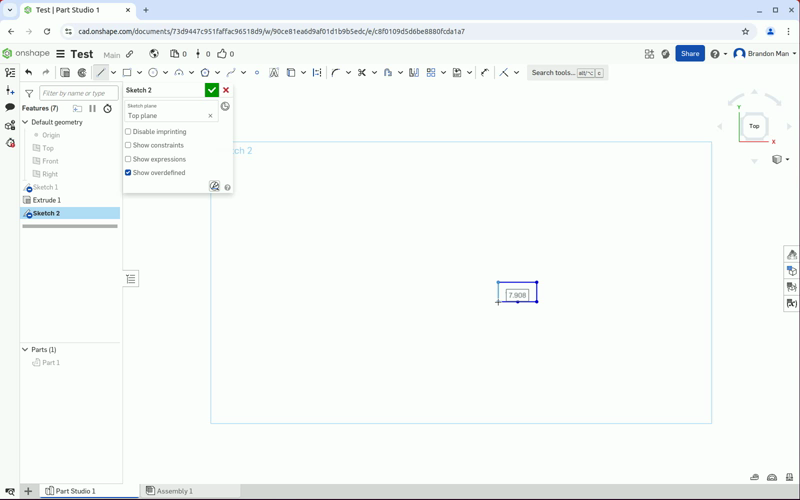
click(498, 301)
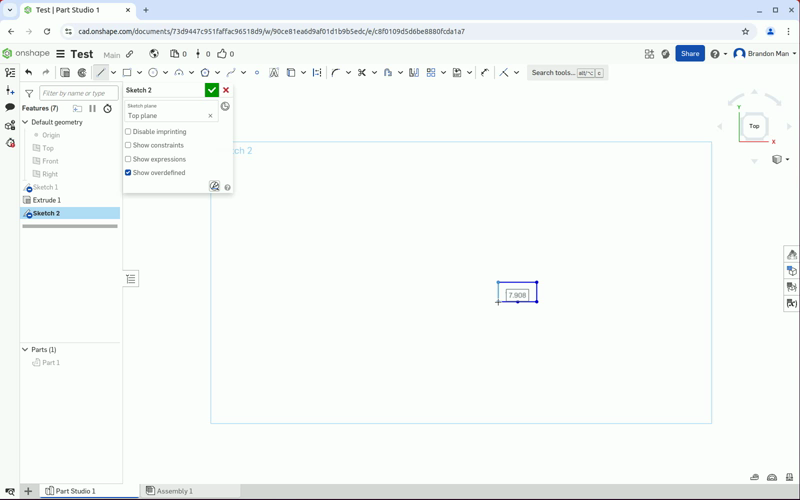
key(esc)
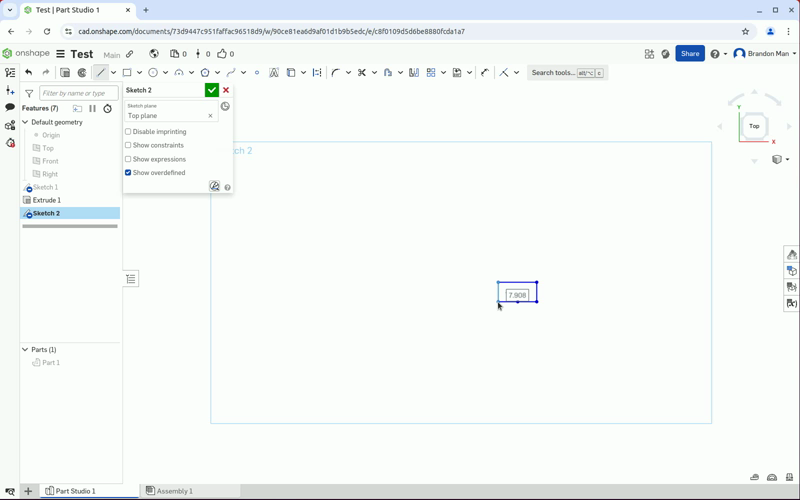
mouse_move(527, 299)
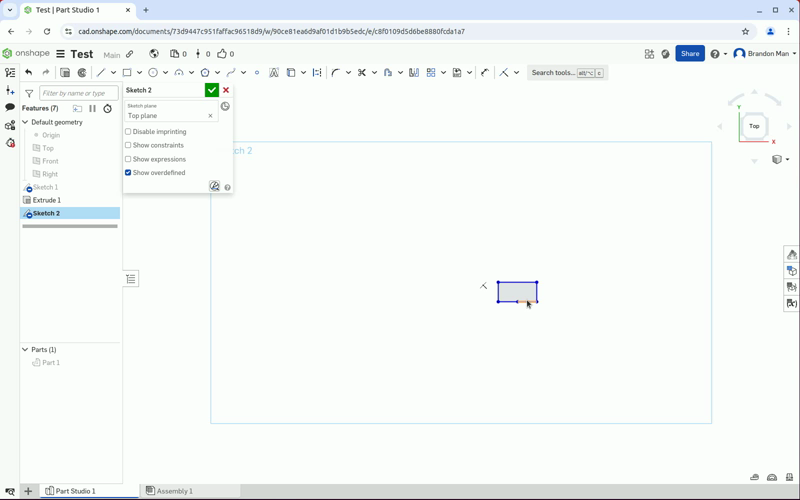
scroll(6)
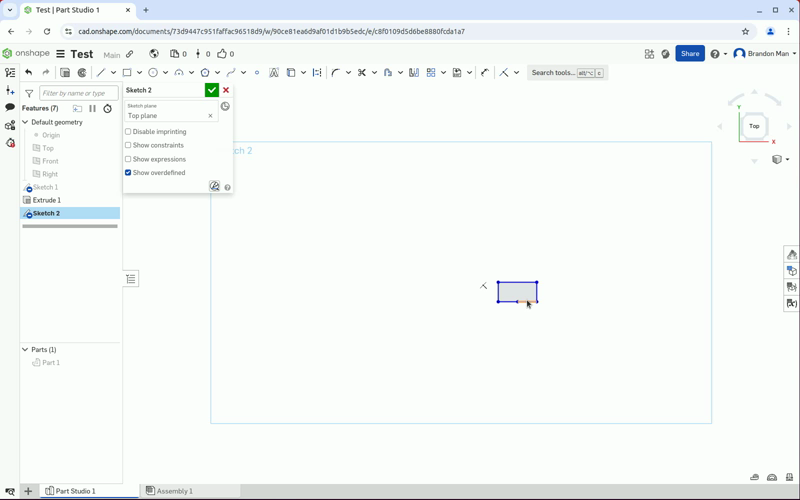
scroll(6)
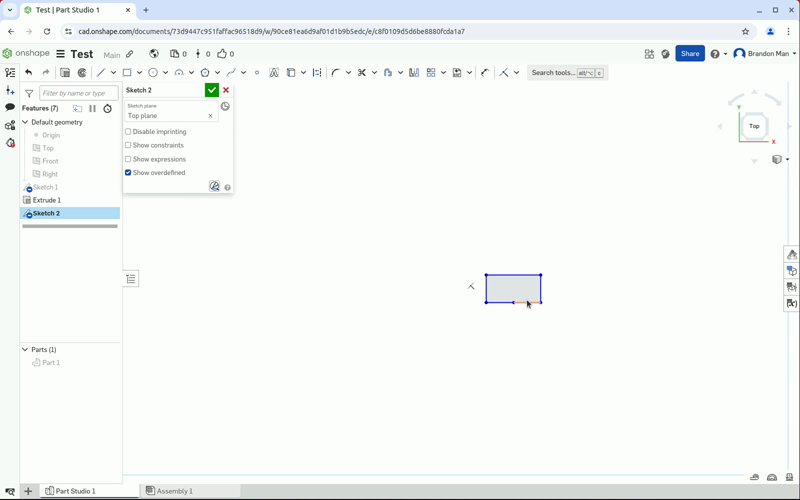
scroll(6)
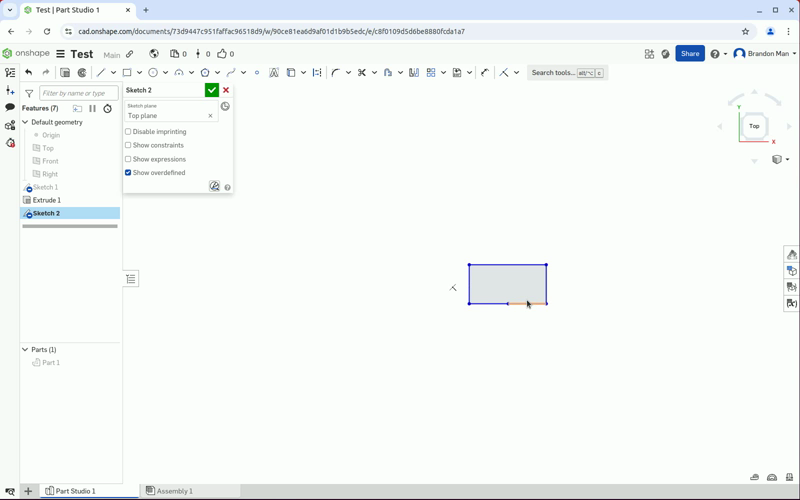
scroll(6)
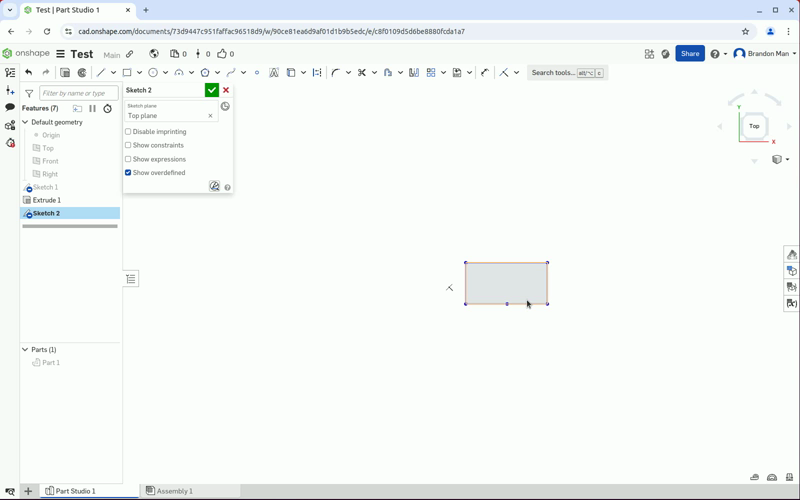
scroll(6)
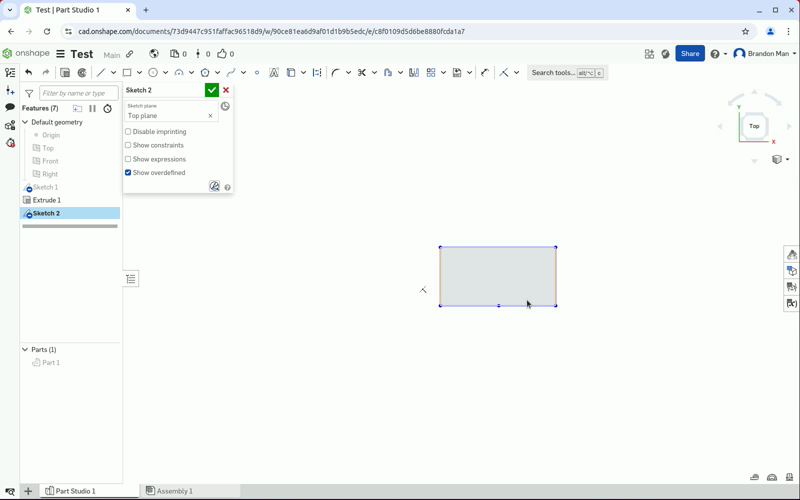
scroll(6)
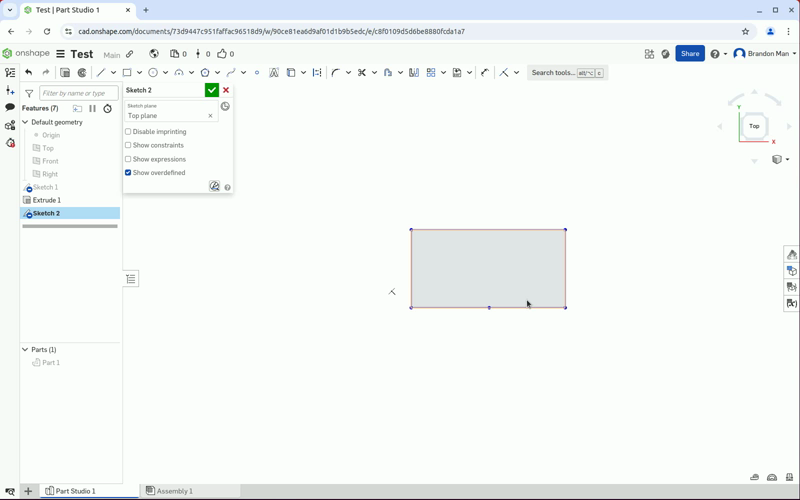
scroll(6)
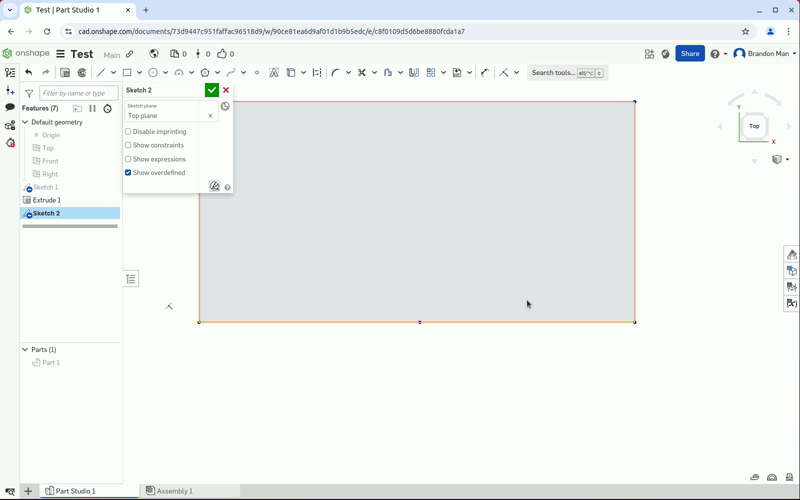
click(527, 299)
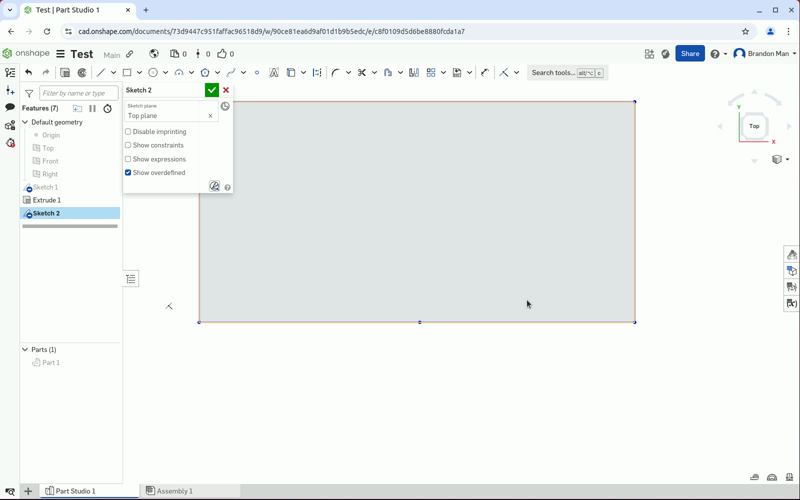
scroll(-6)
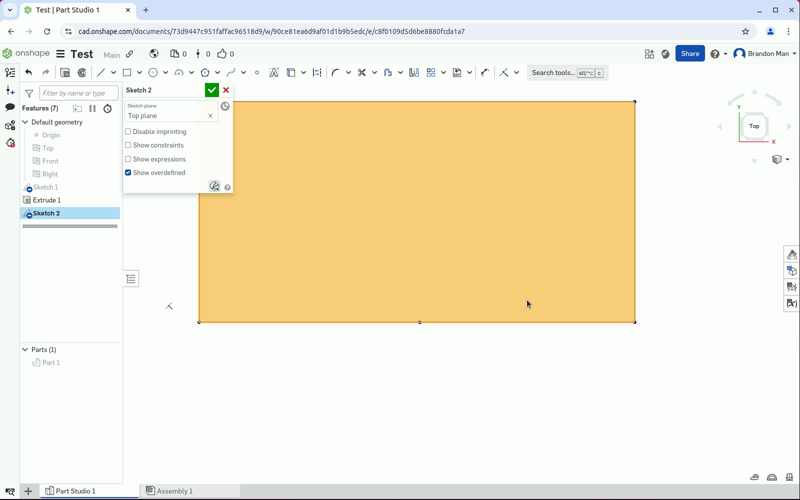
scroll(-6)
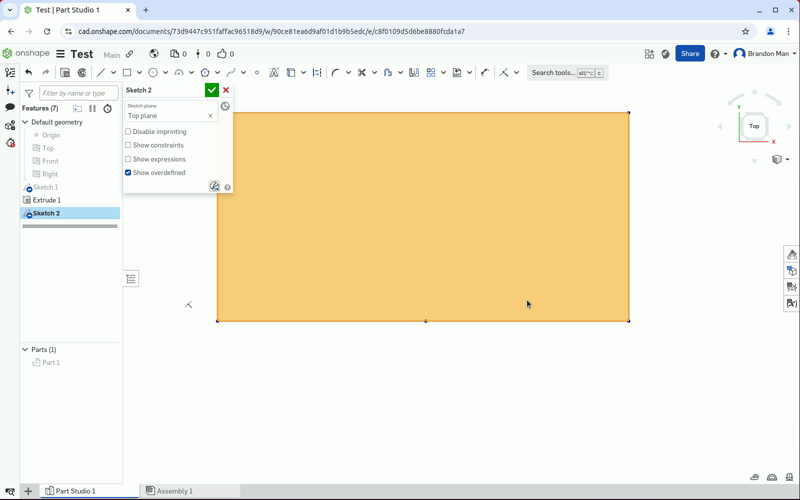
scroll(-6)
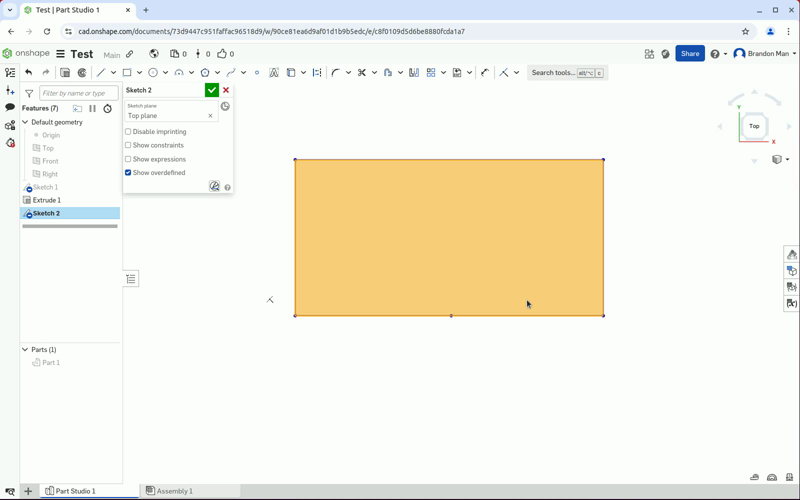
scroll(-6)
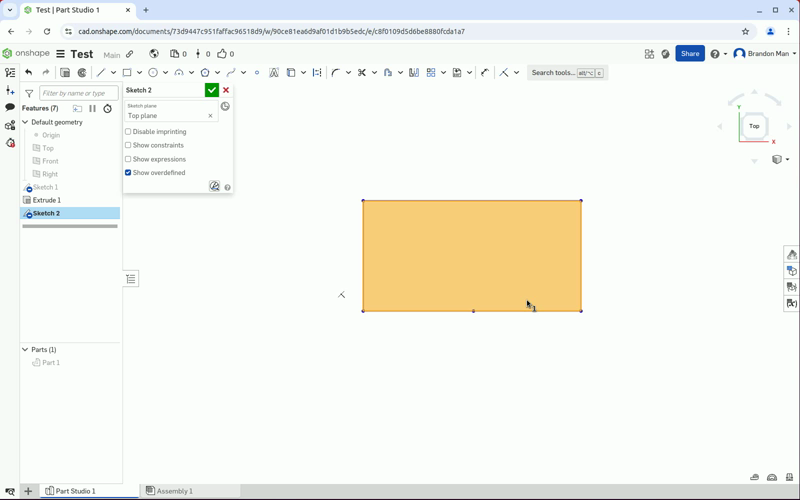
scroll(-6)
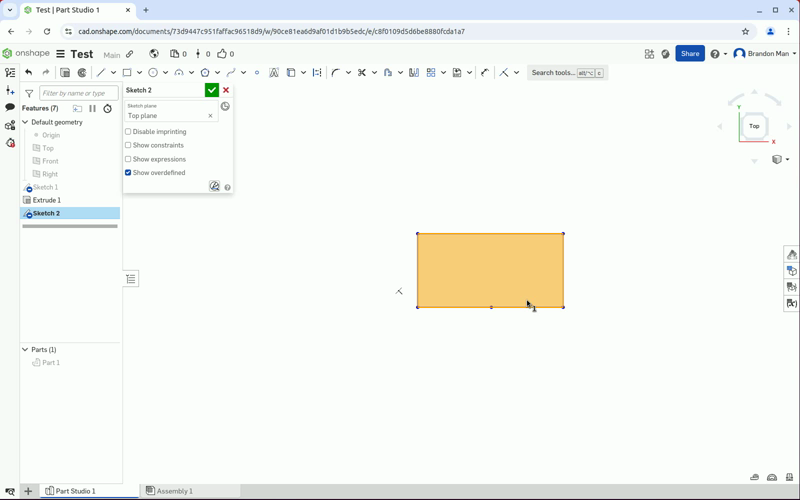
scroll(-6)
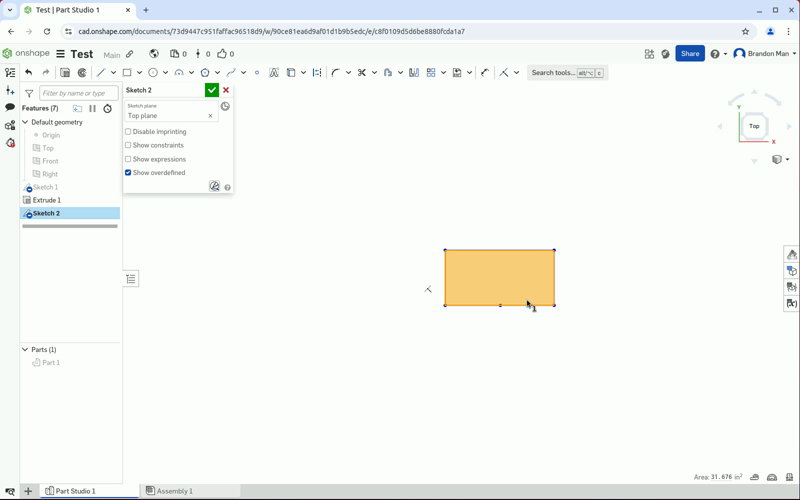
scroll(-6)
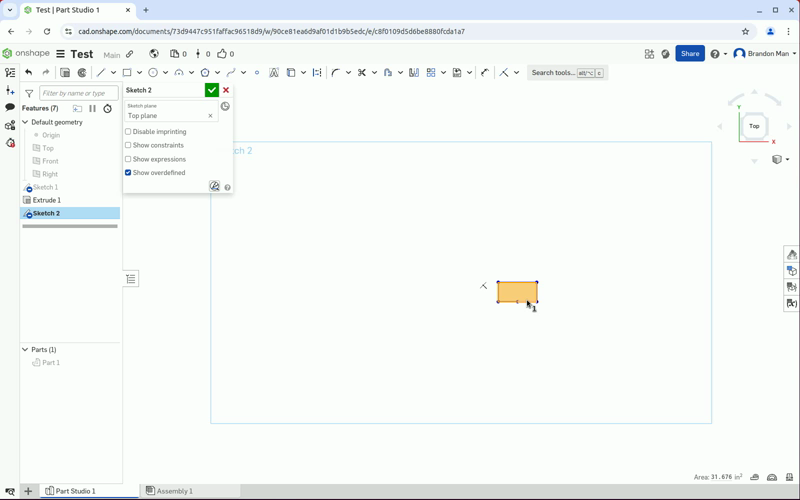
mouse_move(73, 352)
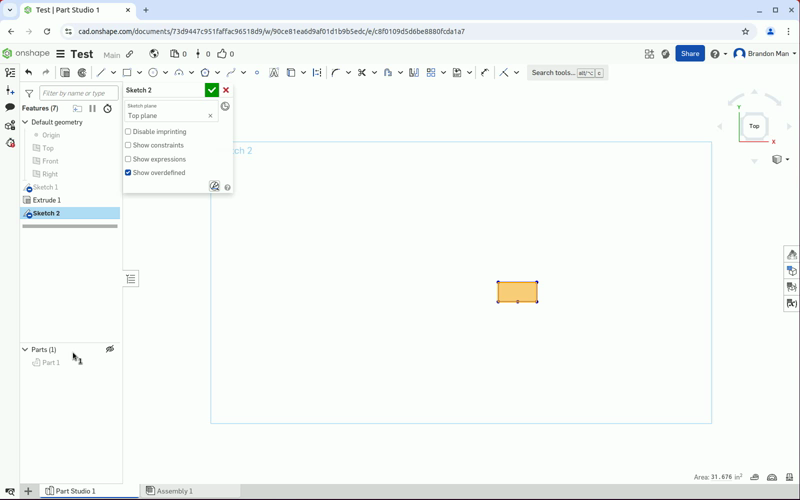
key(shift+y)
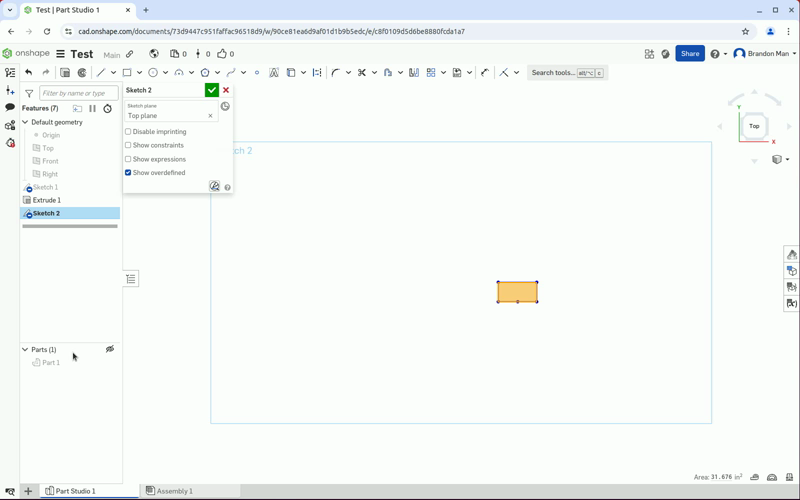
key(shift+e)
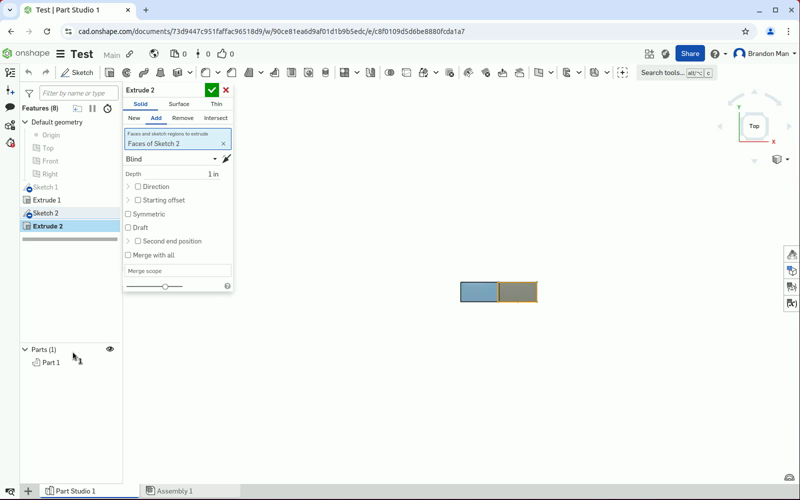
mouse_move(143, 106)
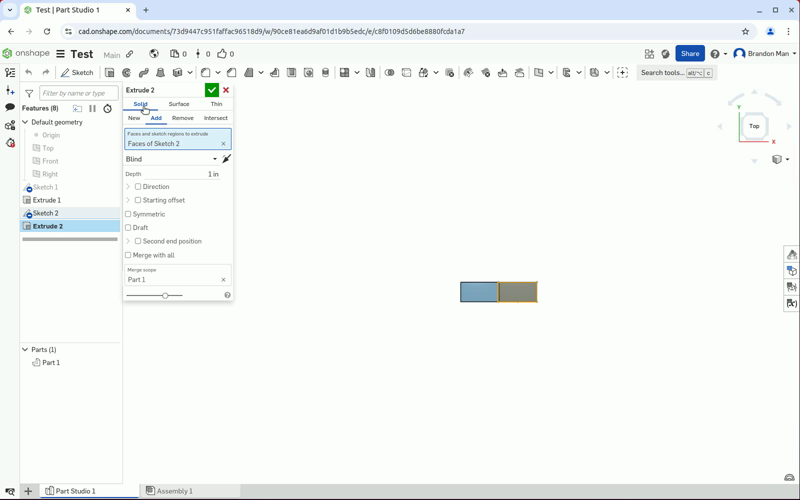
click(143, 106)
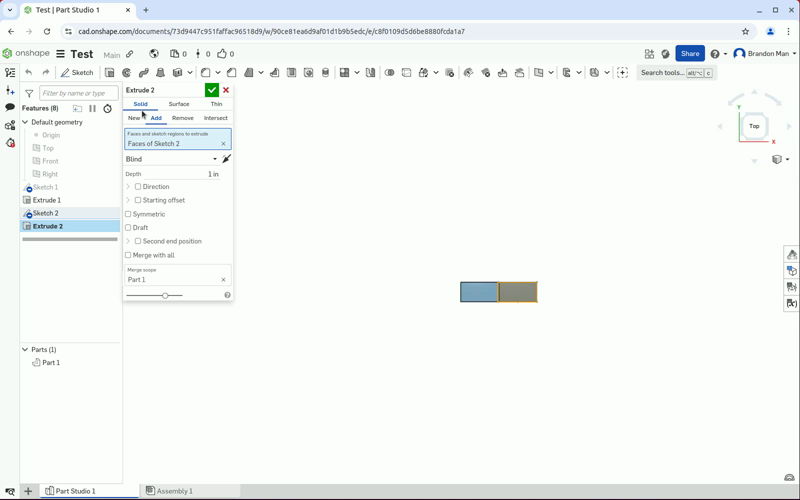
mouse_move(137, 120)
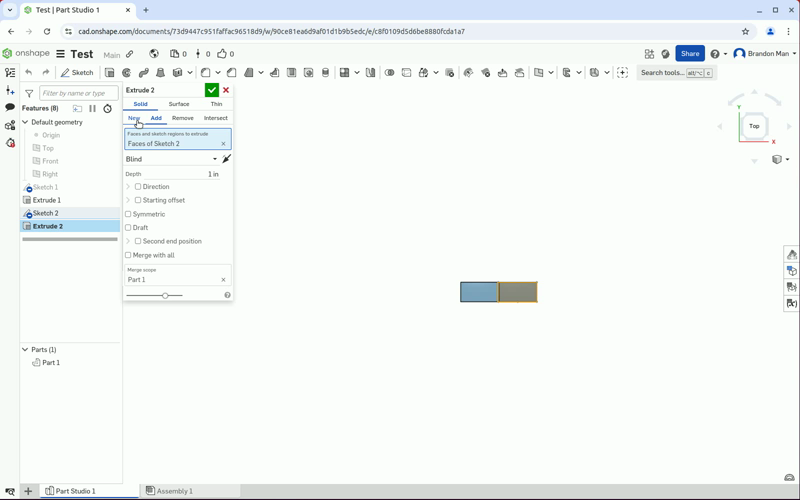
click(137, 120)
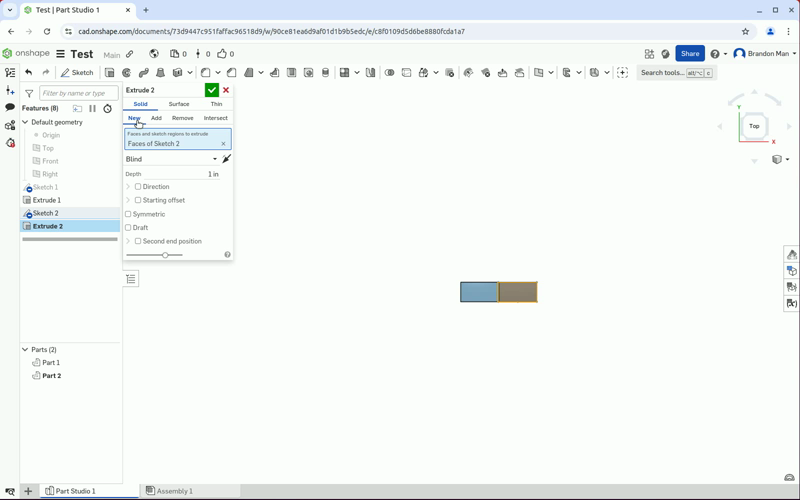
key(tab, 4)
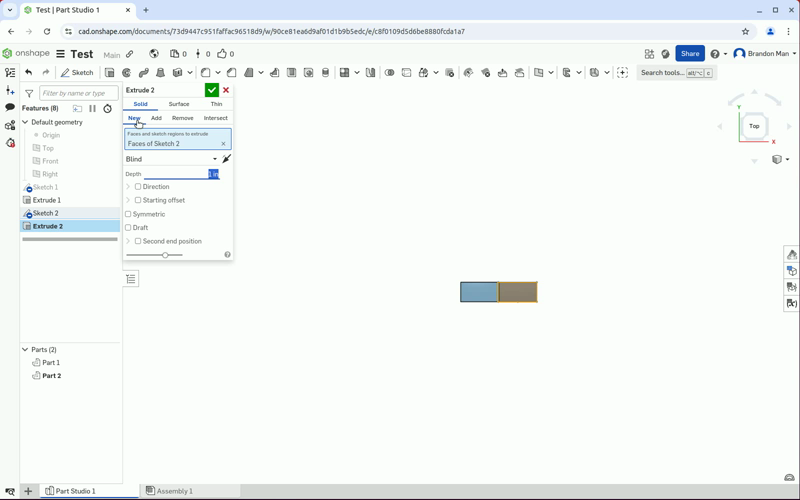
text(15.405)
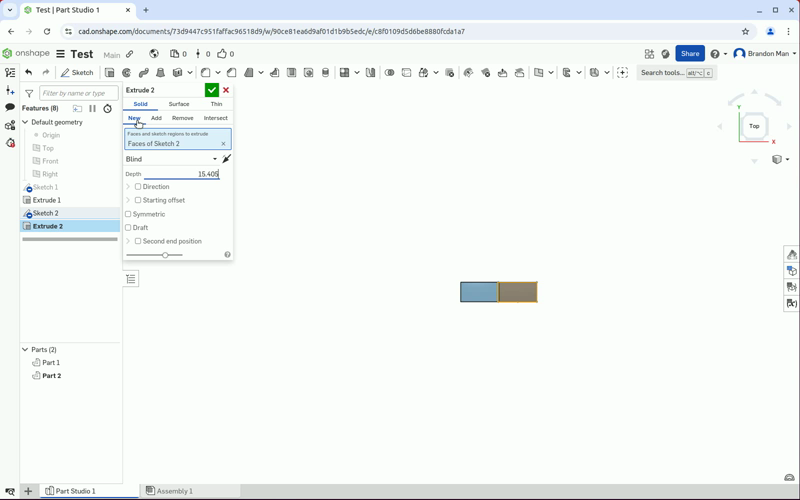
key(enter)
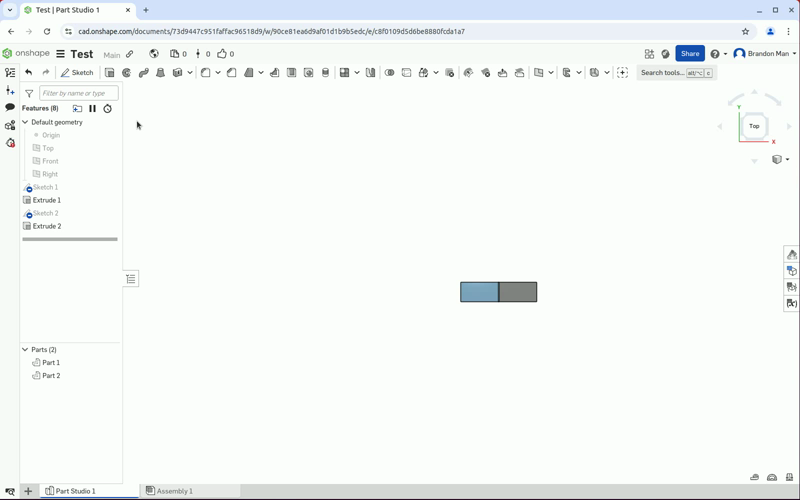
key(shift+h)
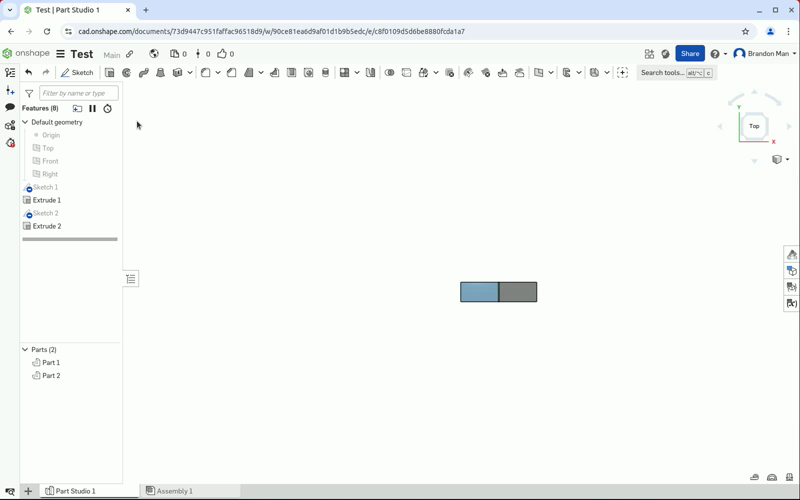
key(shift+h)
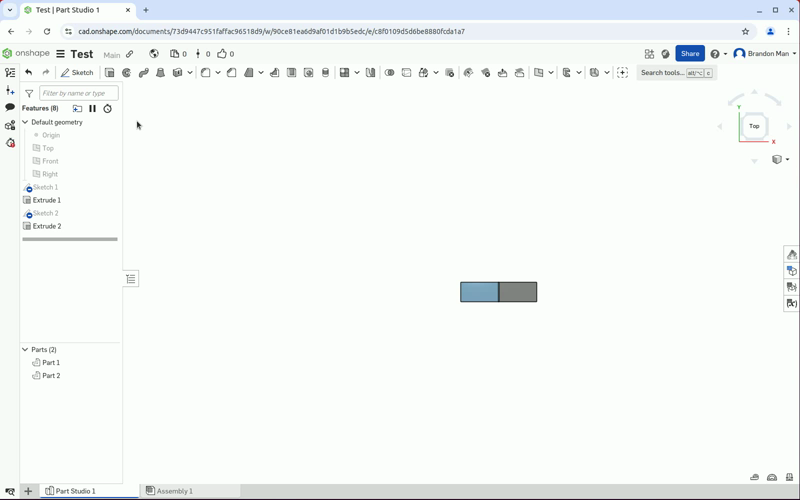
mouse_move(73, 189)
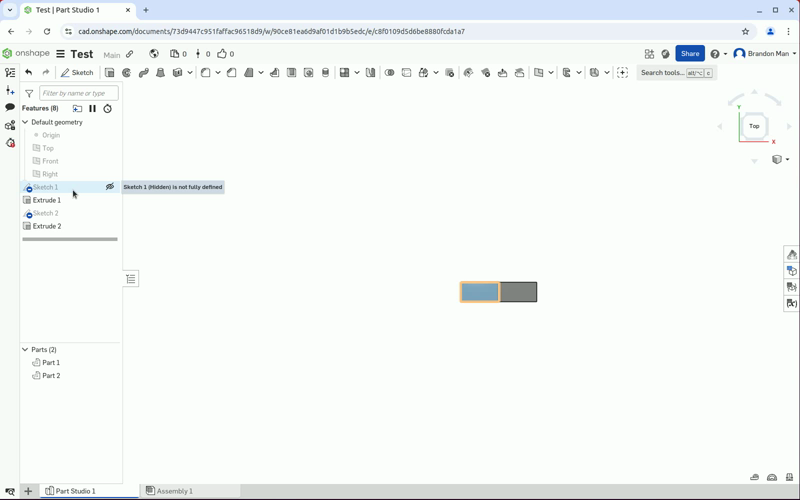
click(73, 189)
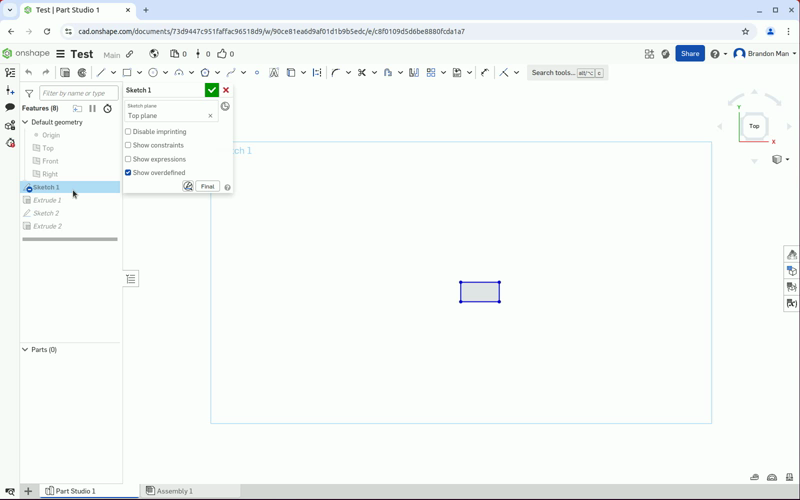
mouse_move(229, 92)
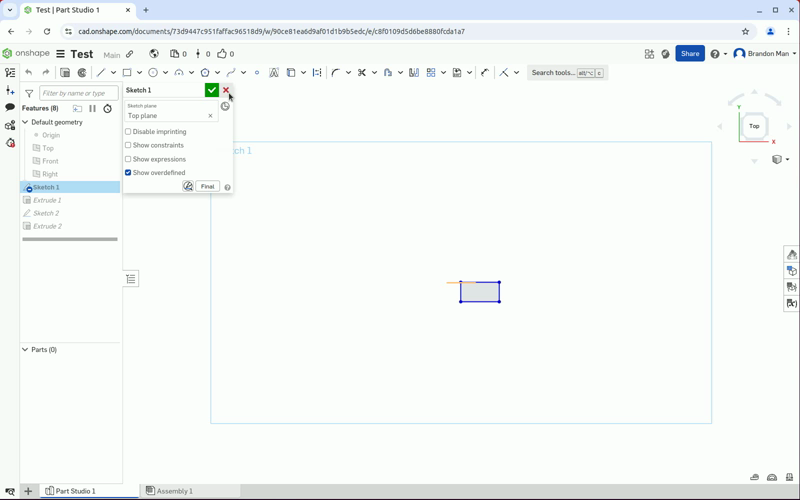
click(229, 92)
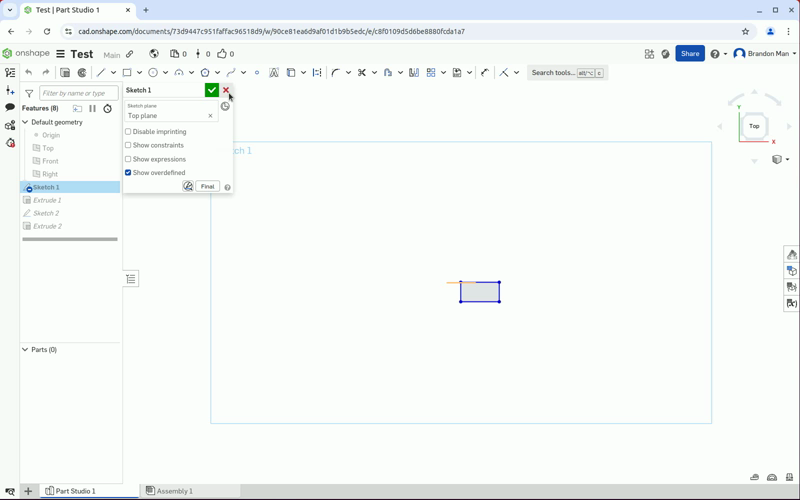
key(shift+s)
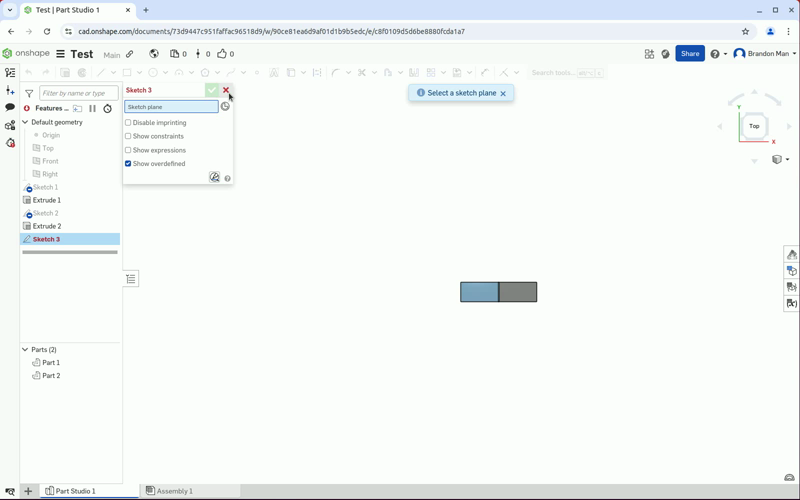
mouse_move(73, 150)
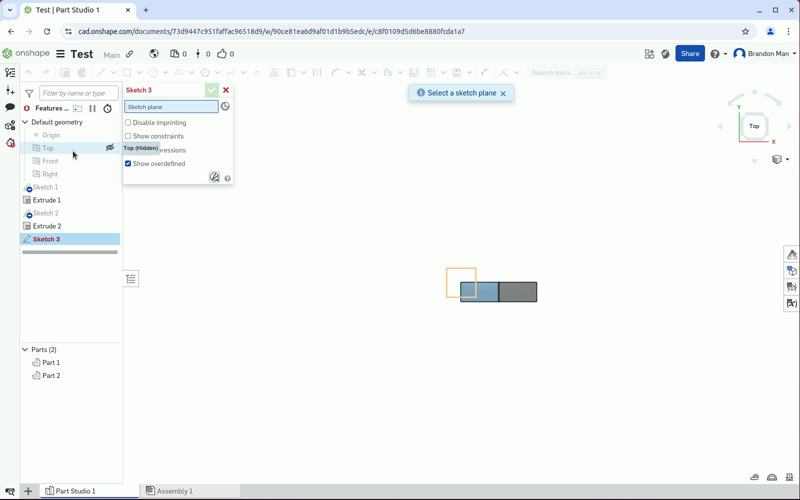
click(73, 150)
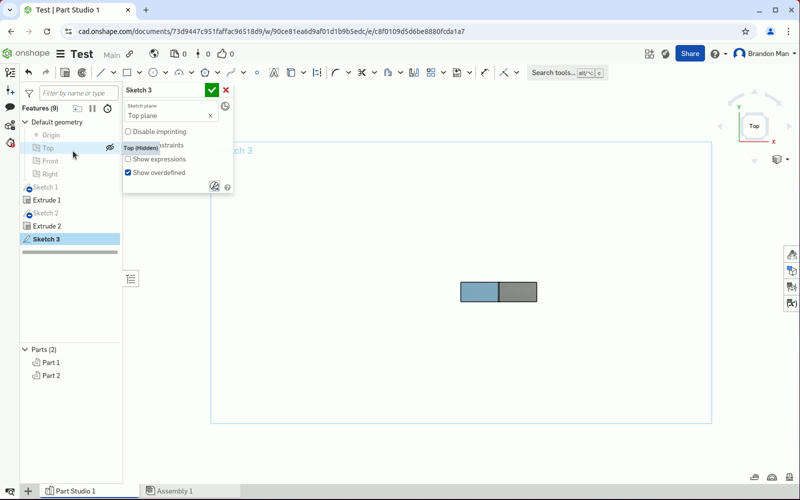
mouse_move(73, 352)
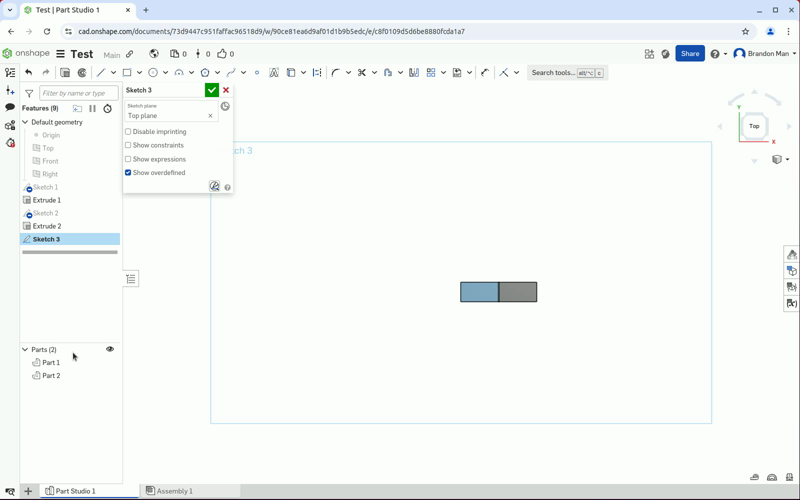
key(y)
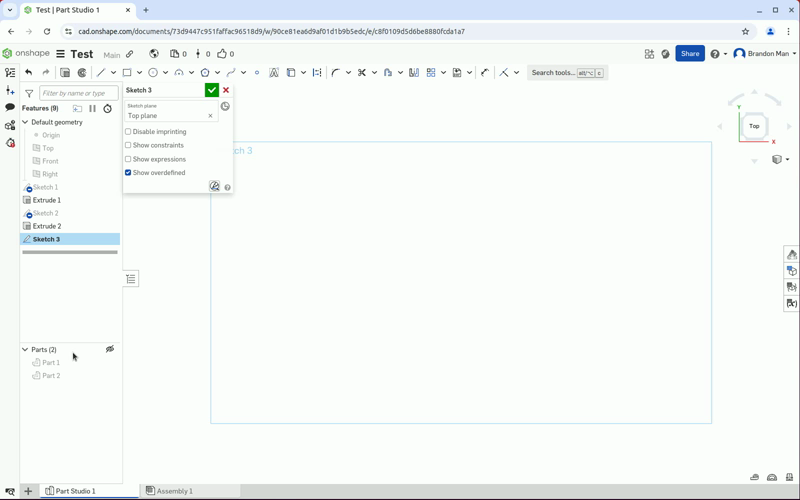
key(l)
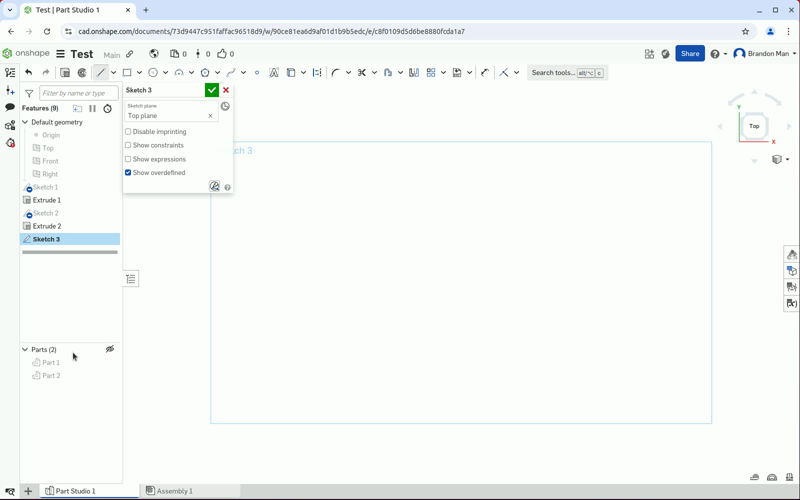
key_down(shift)
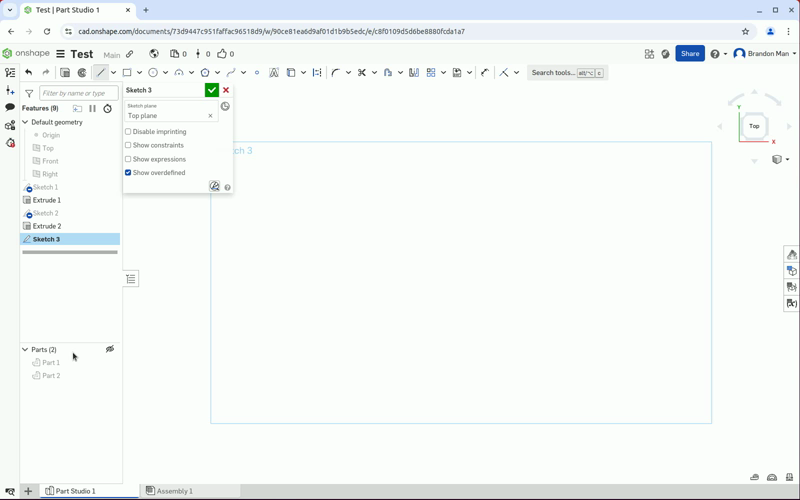
mouse_move(535, 301)
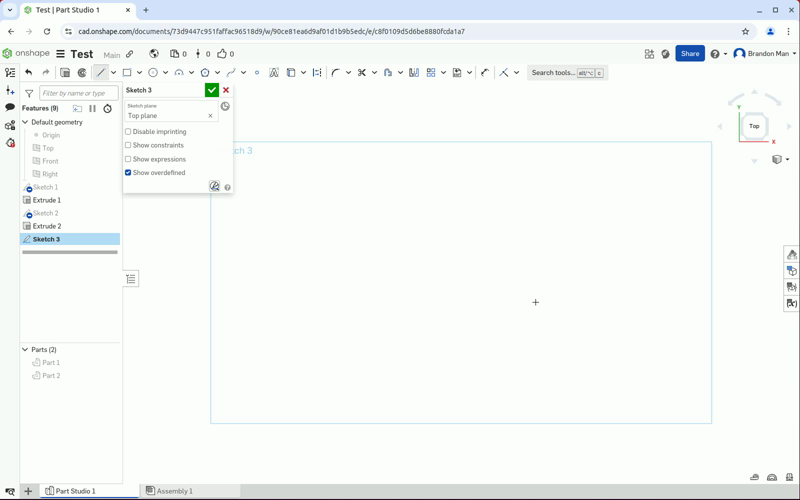
click(535, 301)
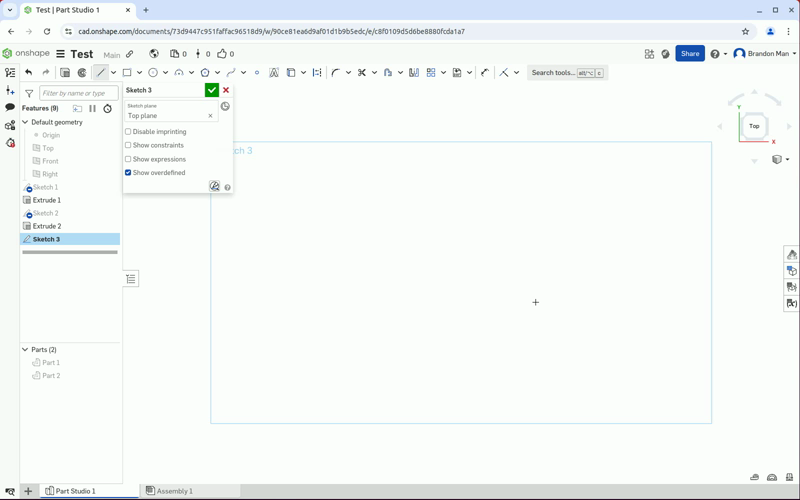
key_up(shift)
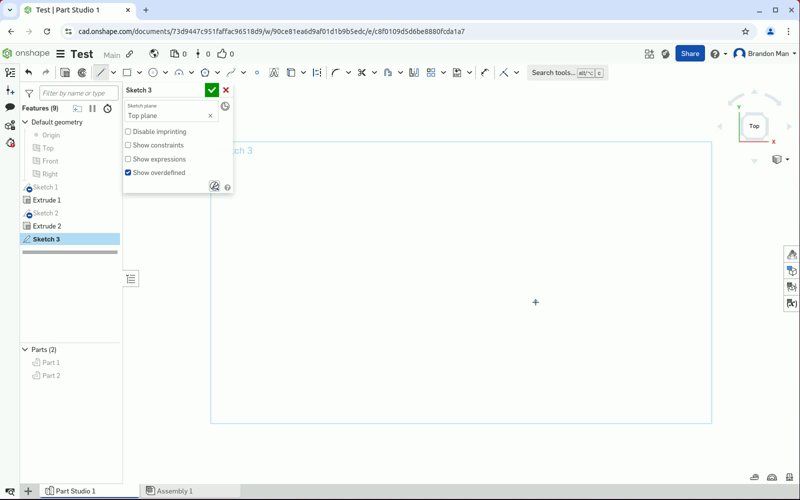
key_down(shift)
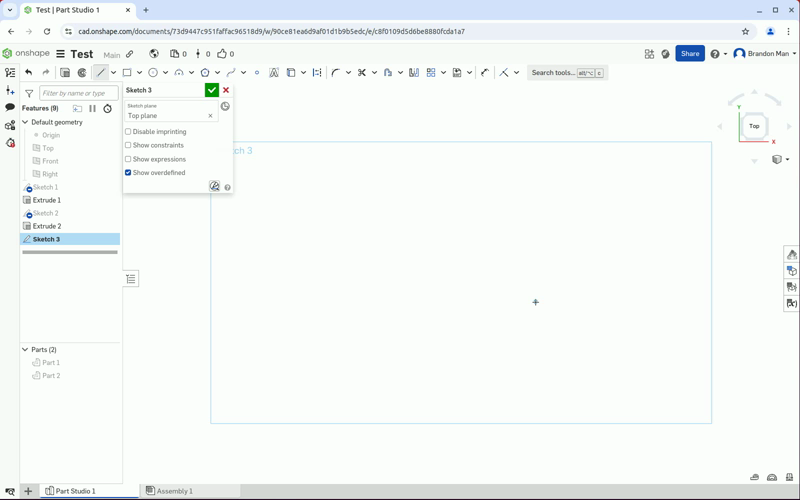
mouse_move(565, 301)
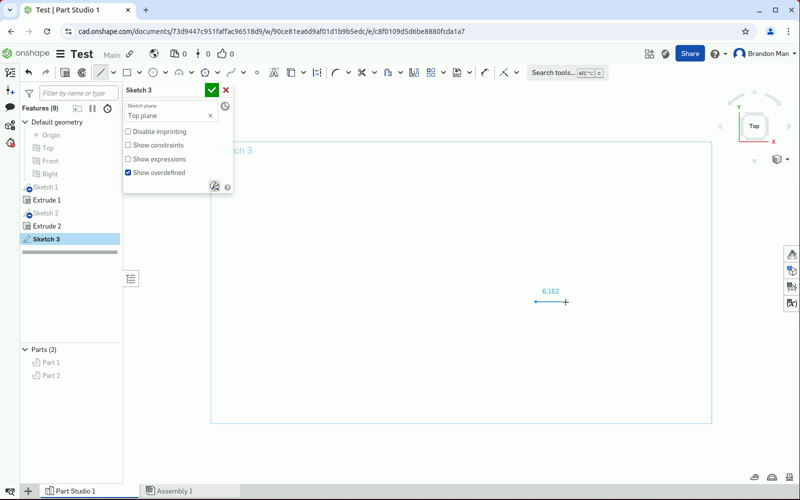
mouse_move(574, 301)
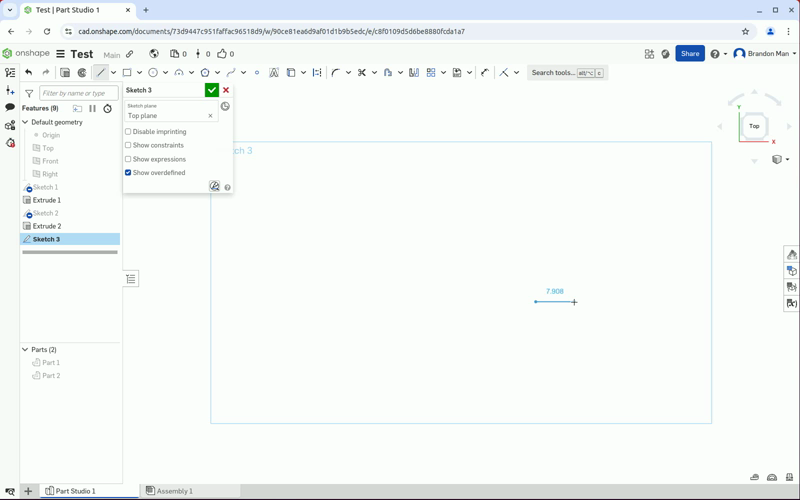
click(574, 301)
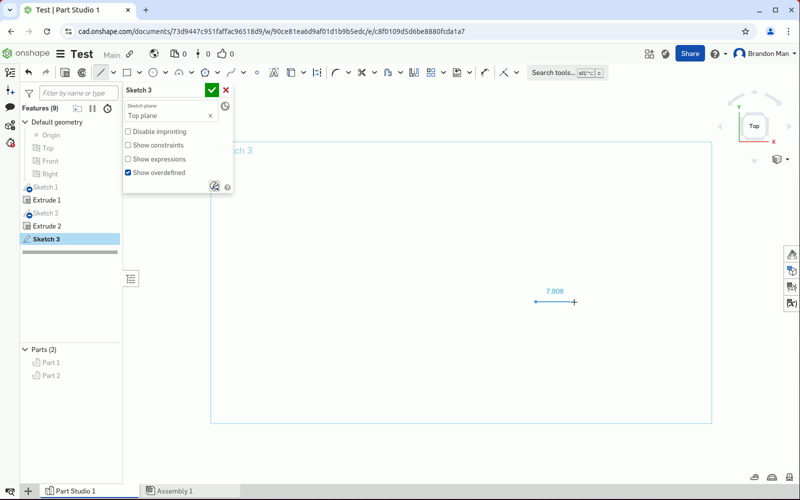
key_up(shift)
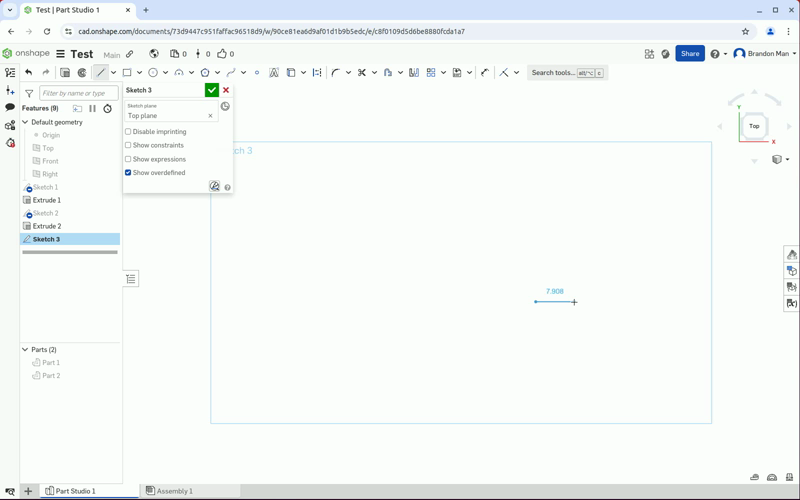
key_down(shift)
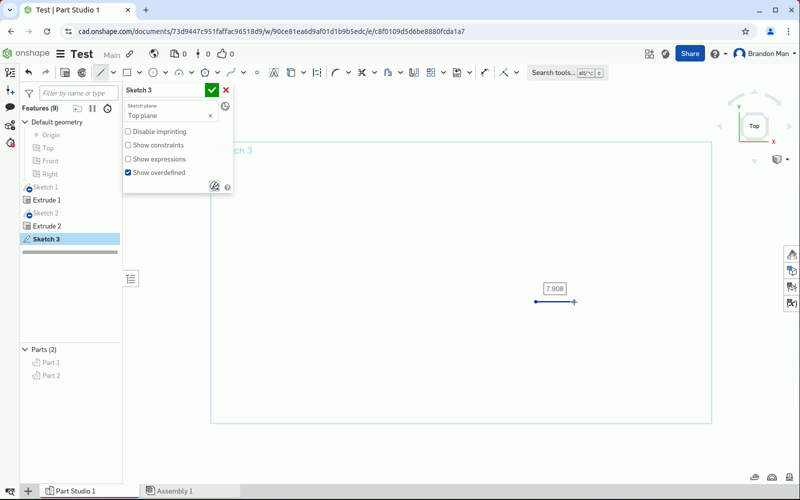
mouse_move(589, 301)
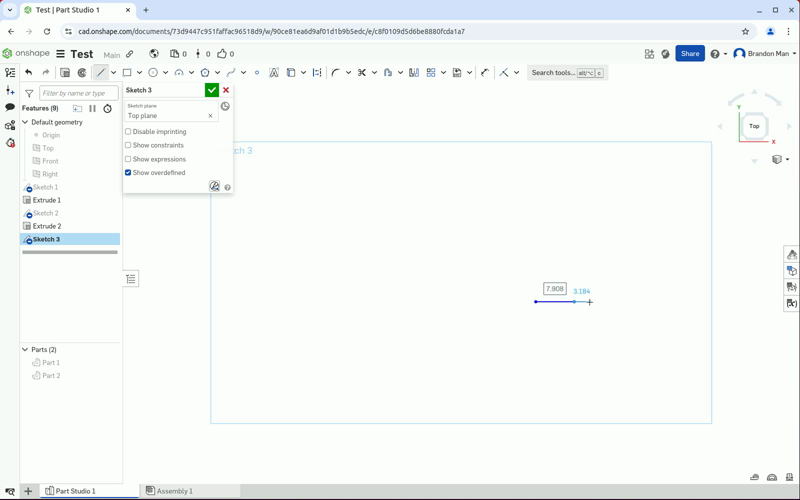
mouse_move(574, 282)
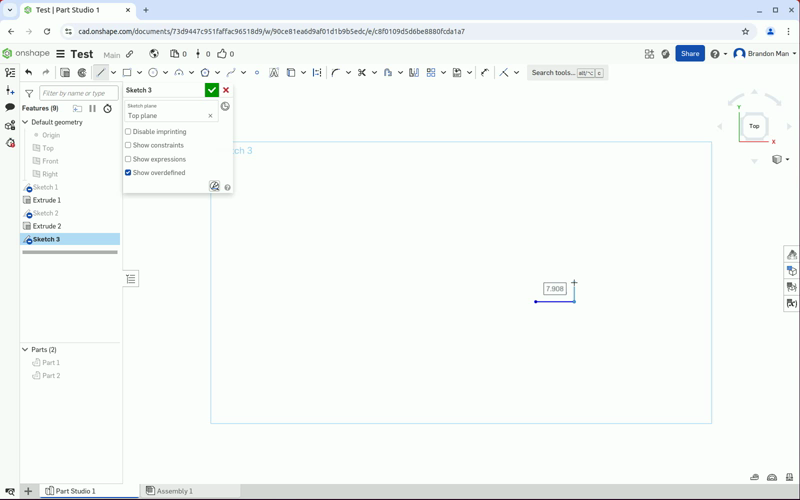
click(574, 282)
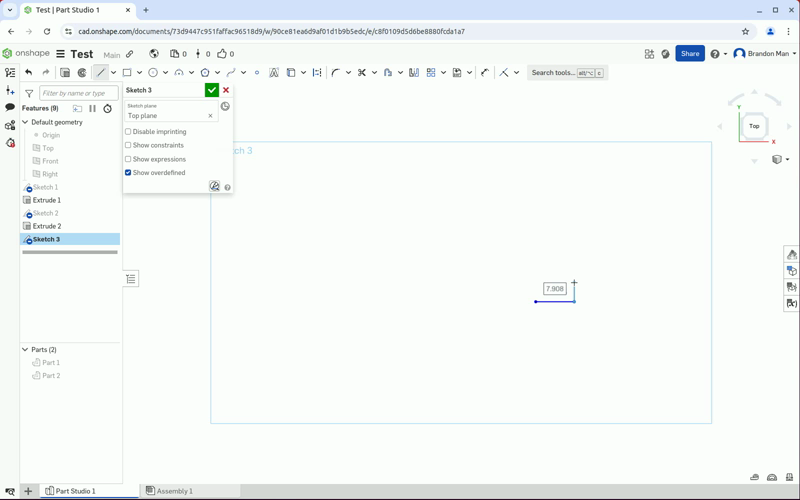
key_up(shift)
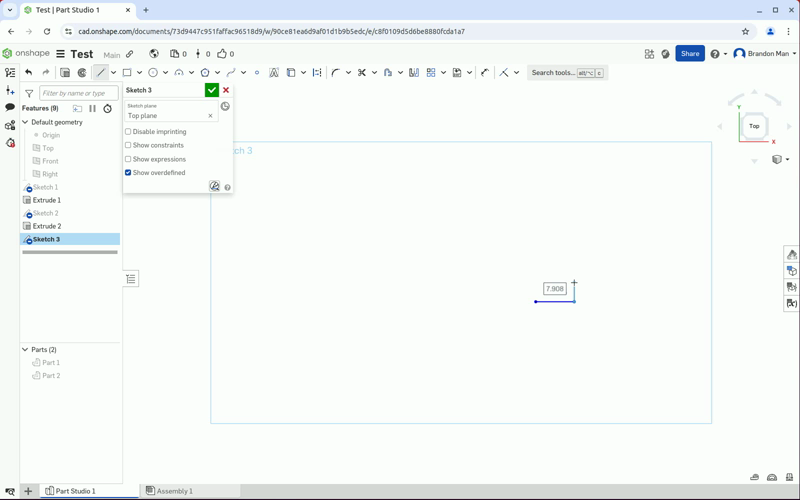
key_down(shift)
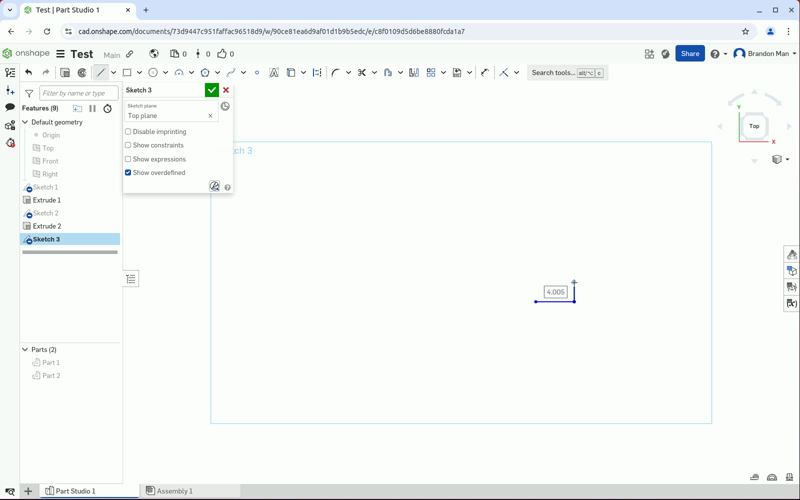
mouse_move(589, 282)
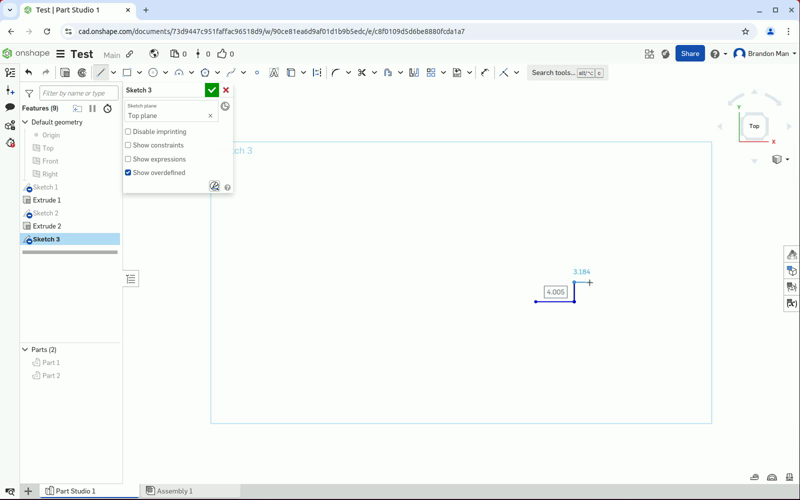
mouse_move(535, 282)
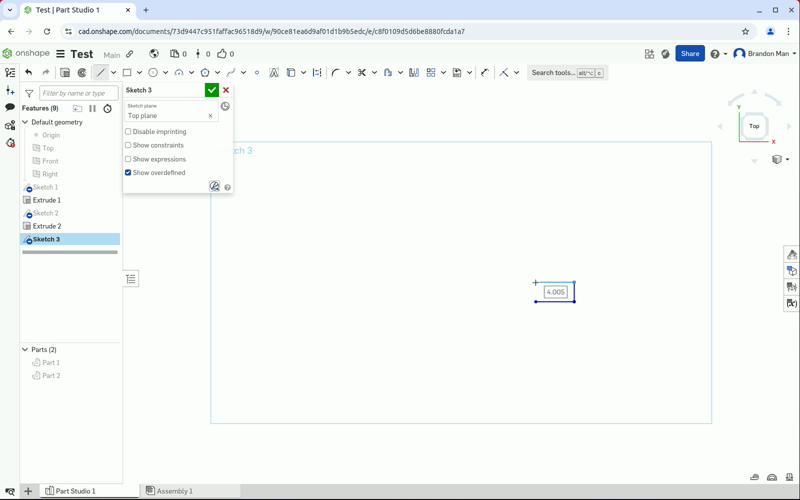
click(535, 282)
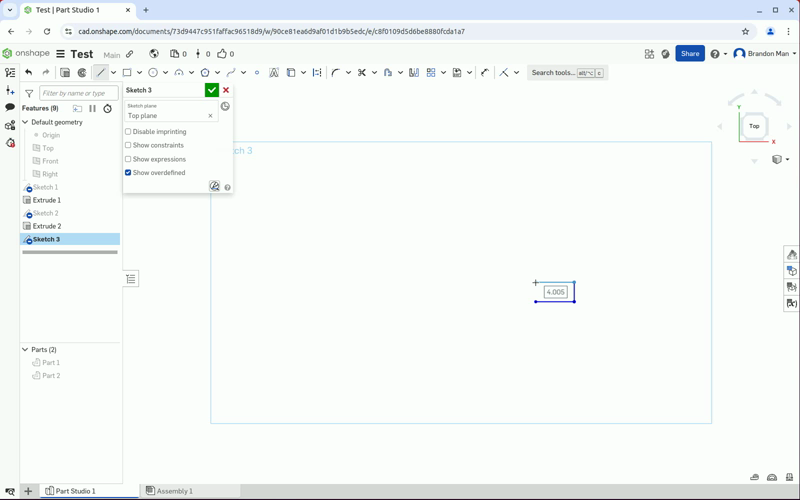
key_up(shift)
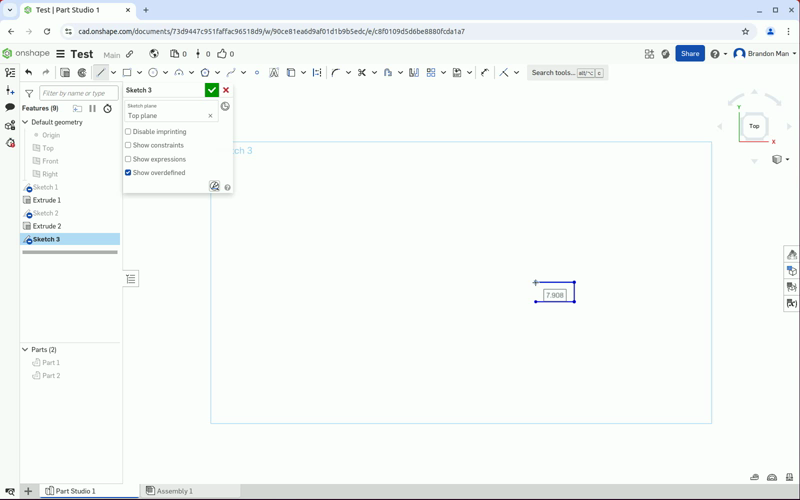
mouse_move(565, 282)
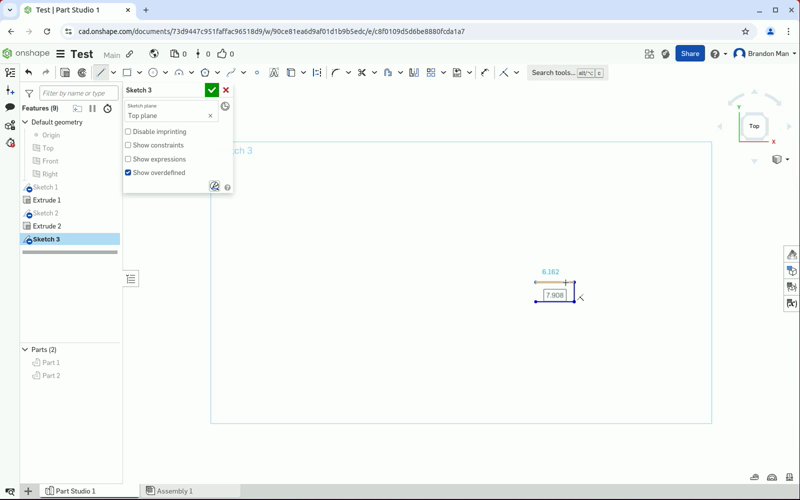
key_down(shift)
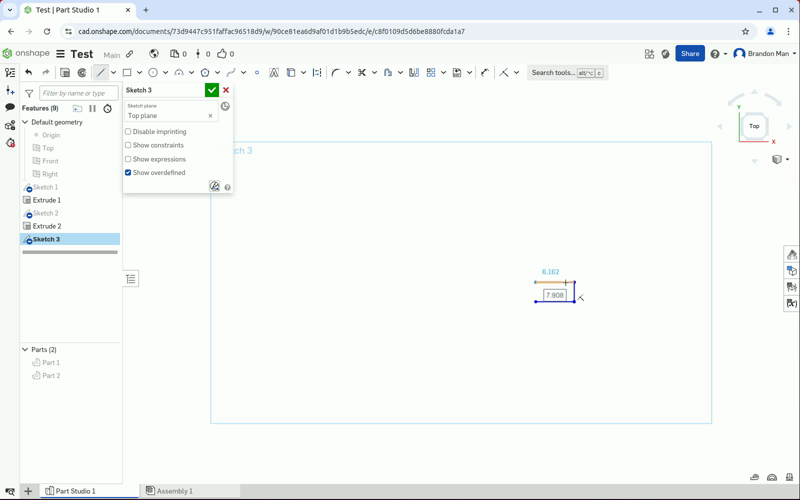
mouse_move(535, 301)
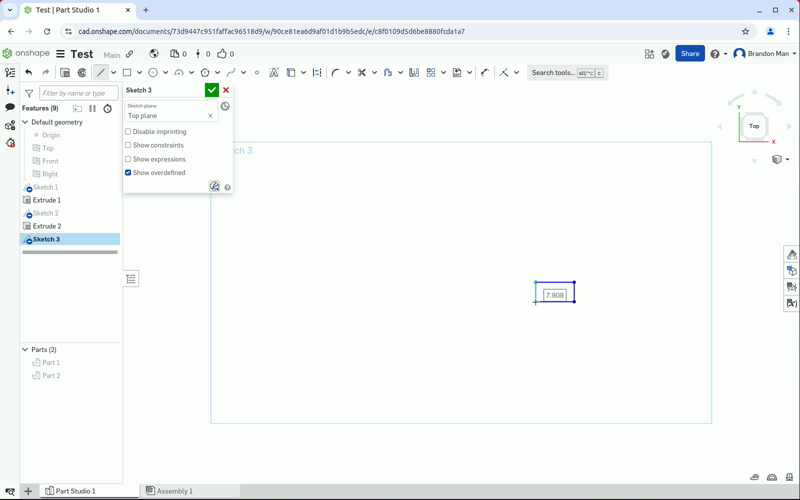
key_up(shift)
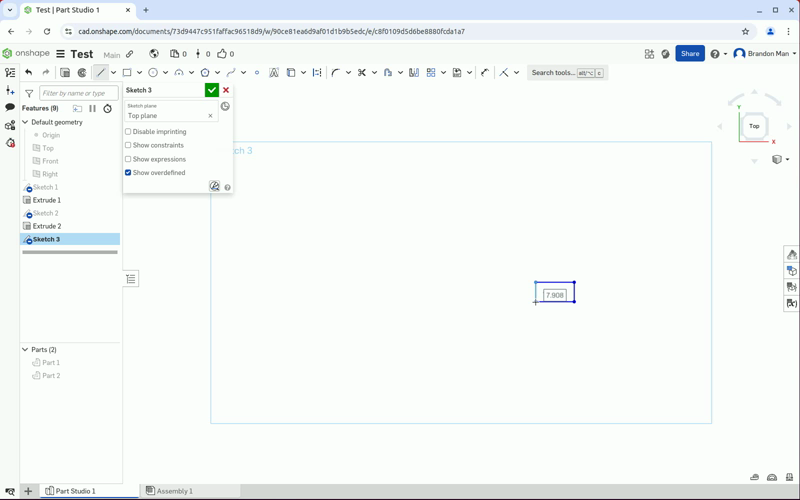
click(535, 301)
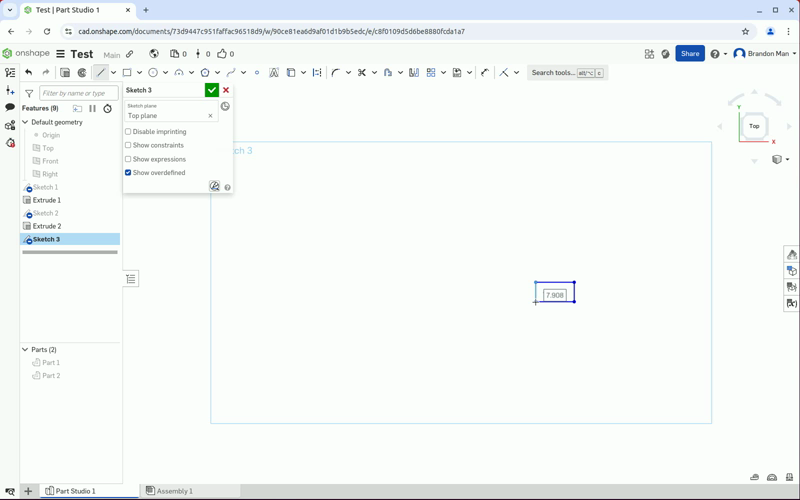
key(esc)
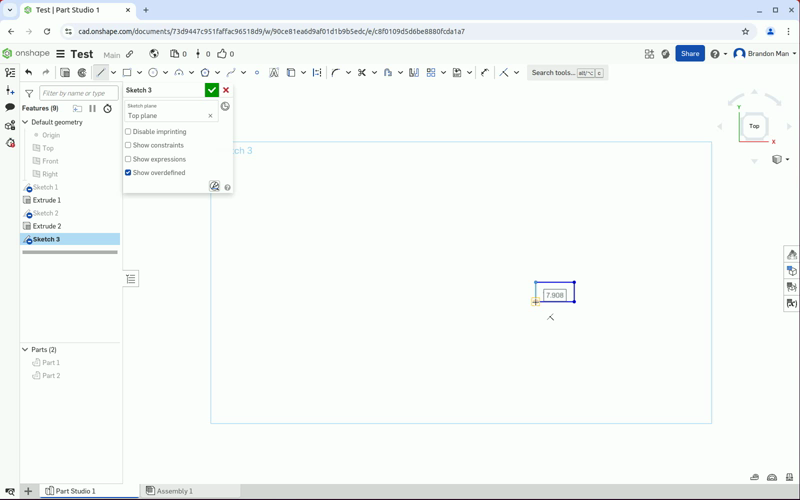
mouse_move(537, 286)
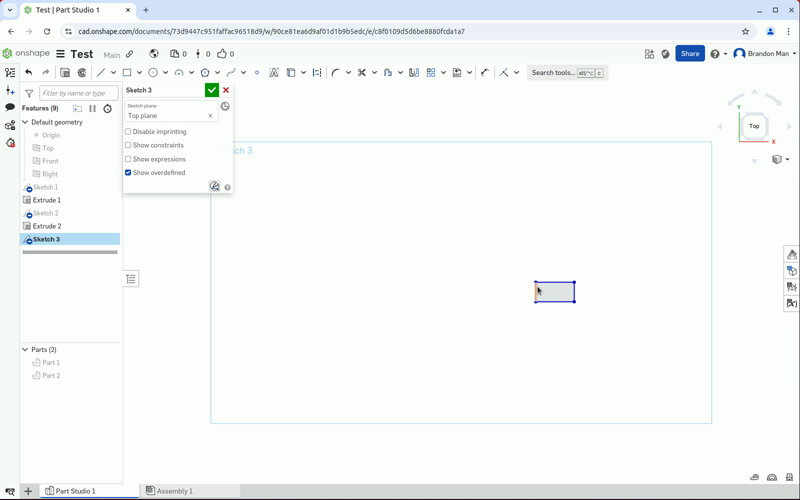
scroll(6)
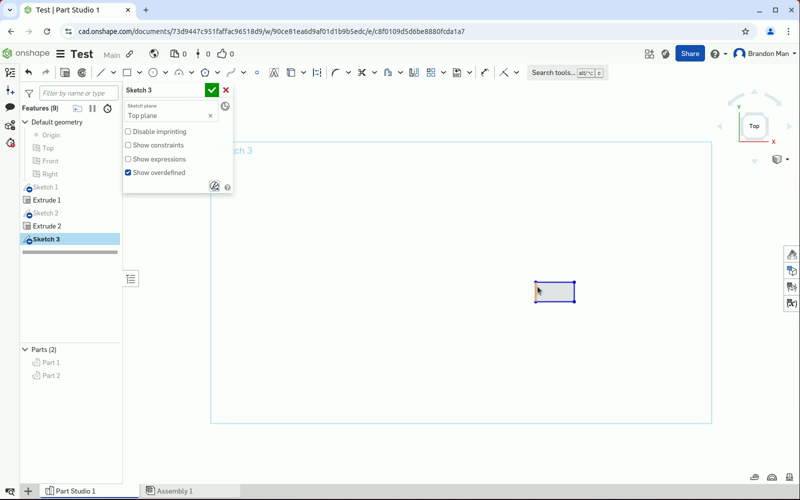
scroll(6)
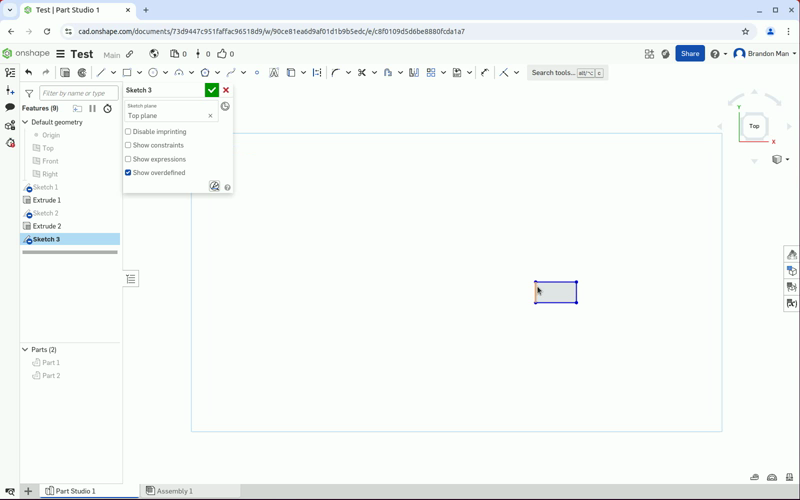
scroll(6)
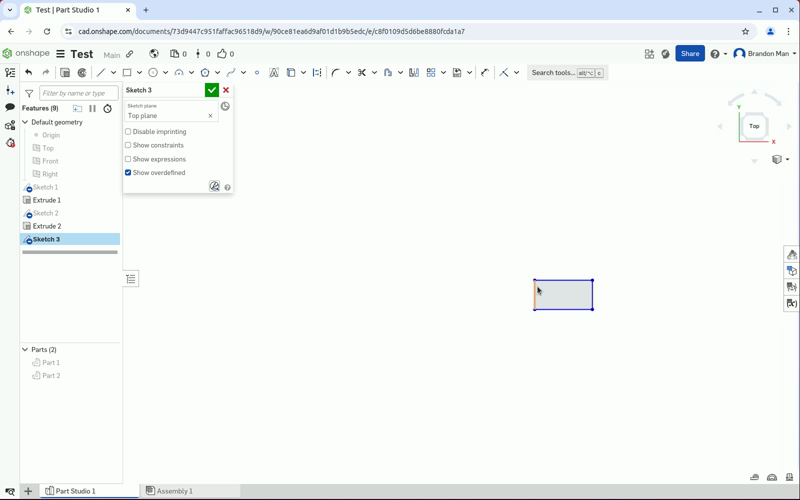
scroll(6)
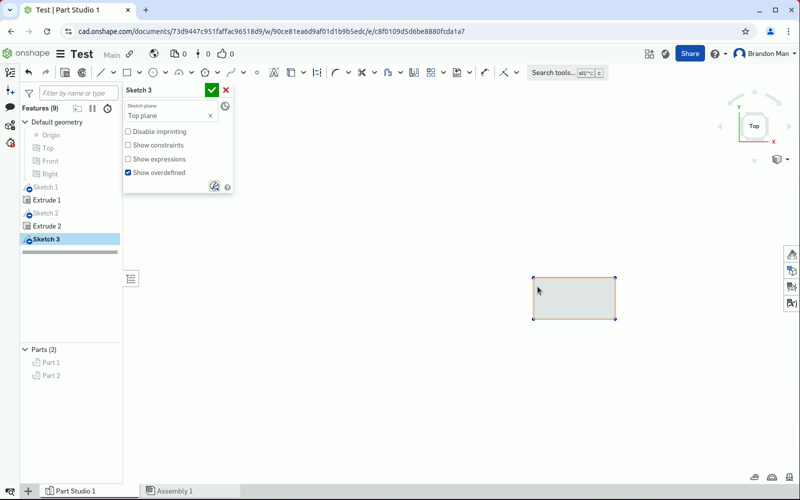
scroll(6)
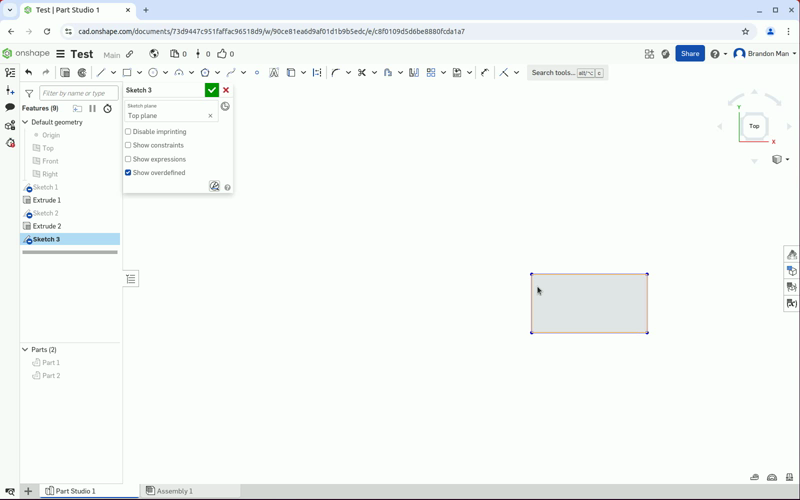
scroll(6)
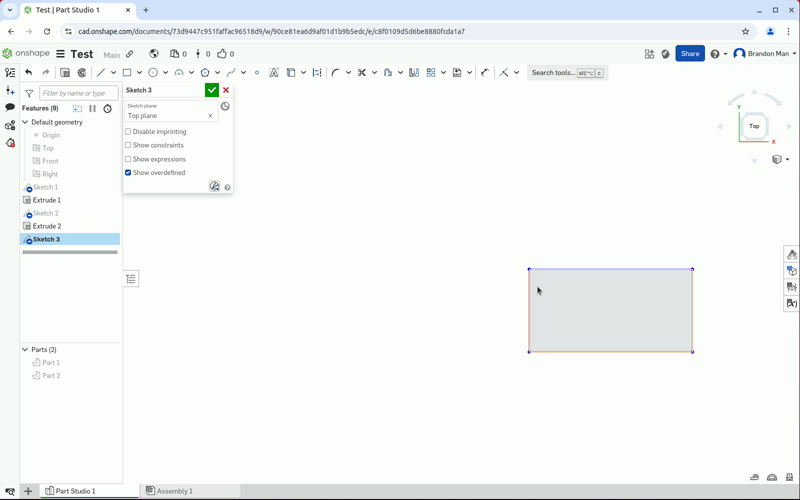
scroll(6)
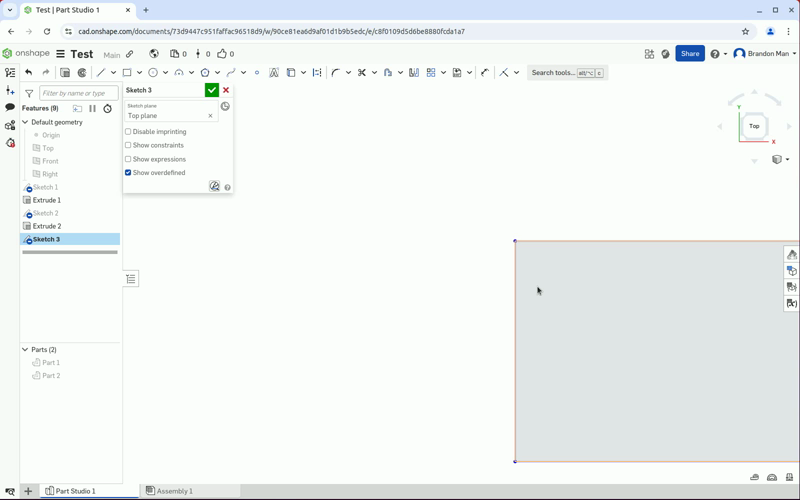
click(537, 286)
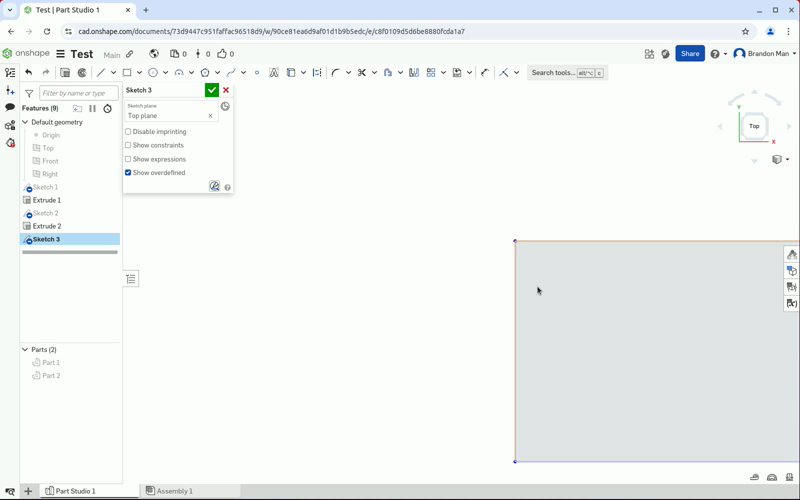
scroll(-6)
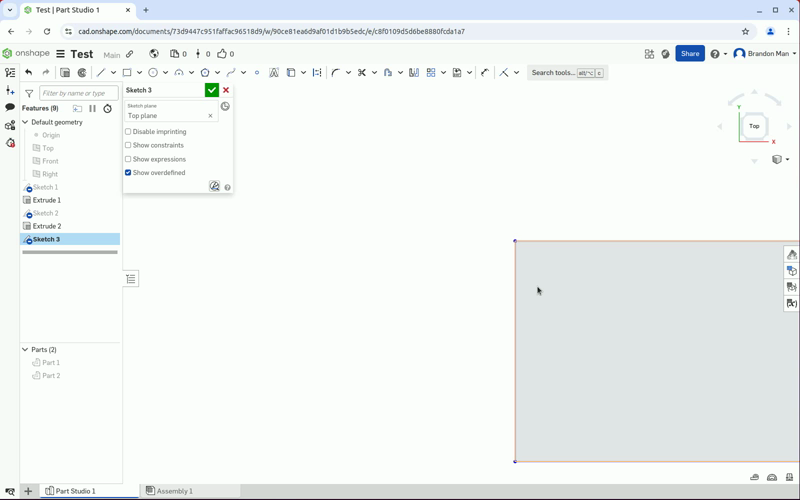
scroll(-6)
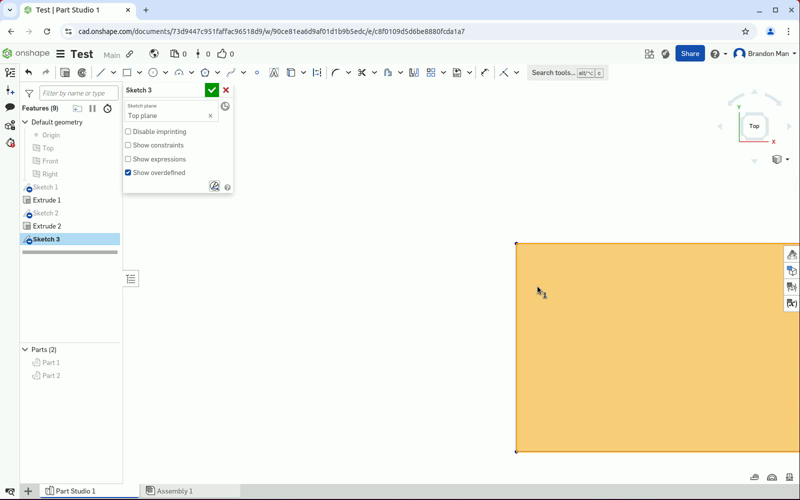
scroll(-6)
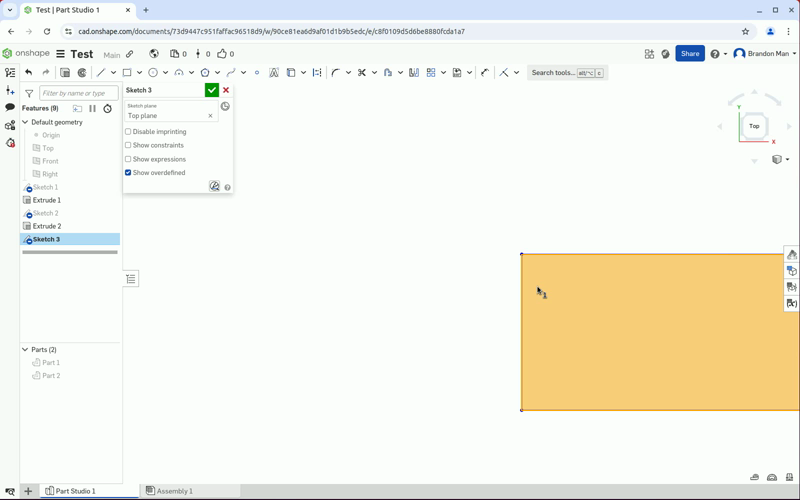
scroll(-6)
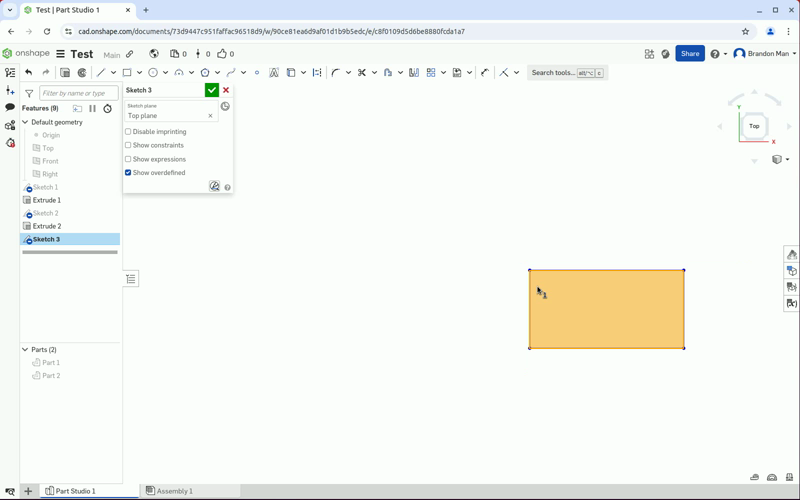
scroll(-6)
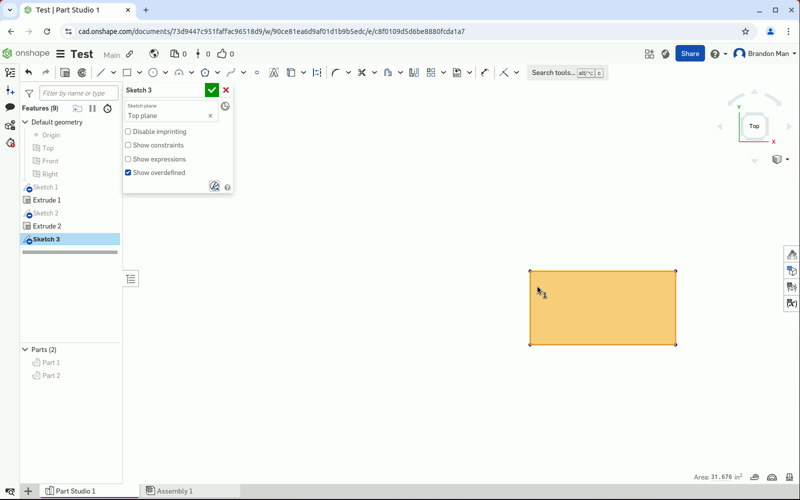
scroll(-6)
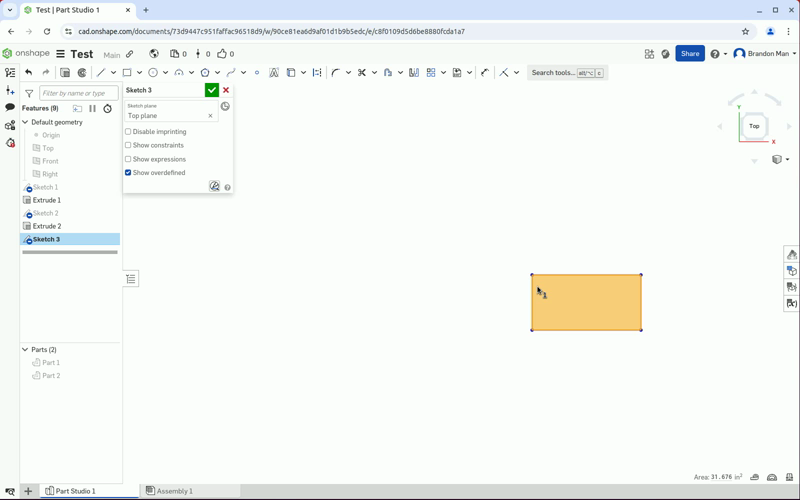
scroll(-6)
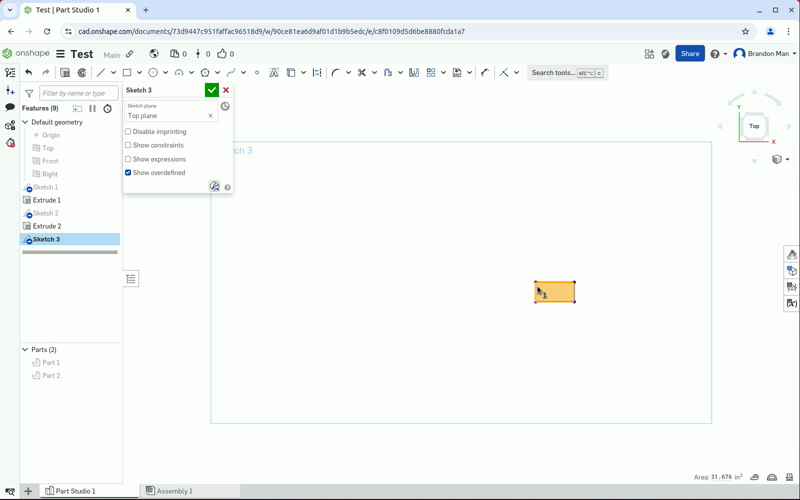
mouse_move(73, 352)
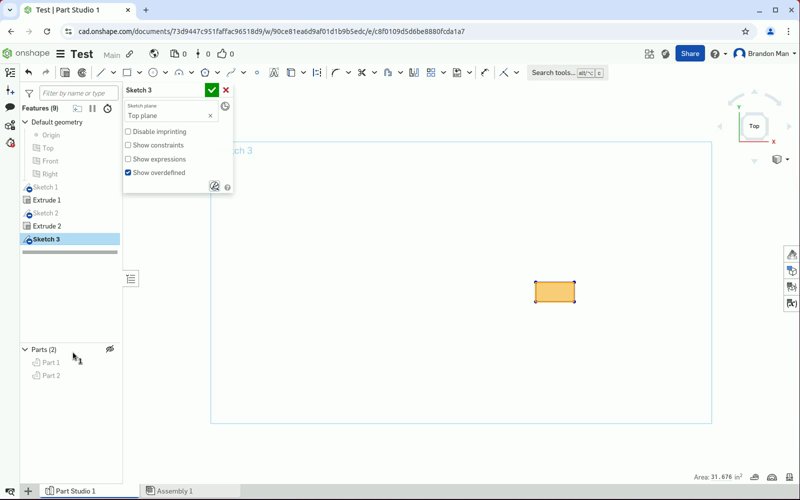
key(shift+y)
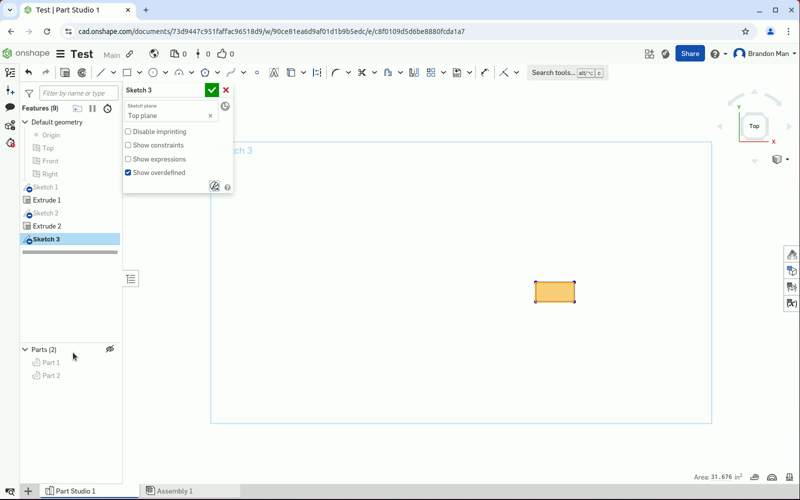
key(shift+e)
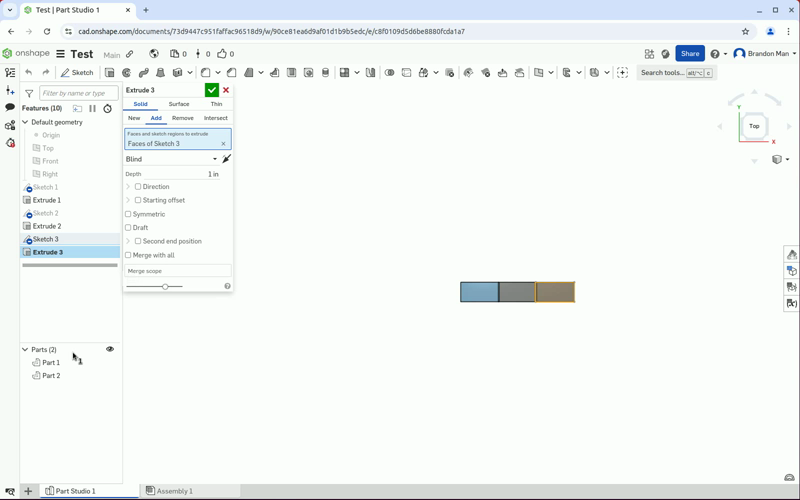
mouse_move(143, 106)
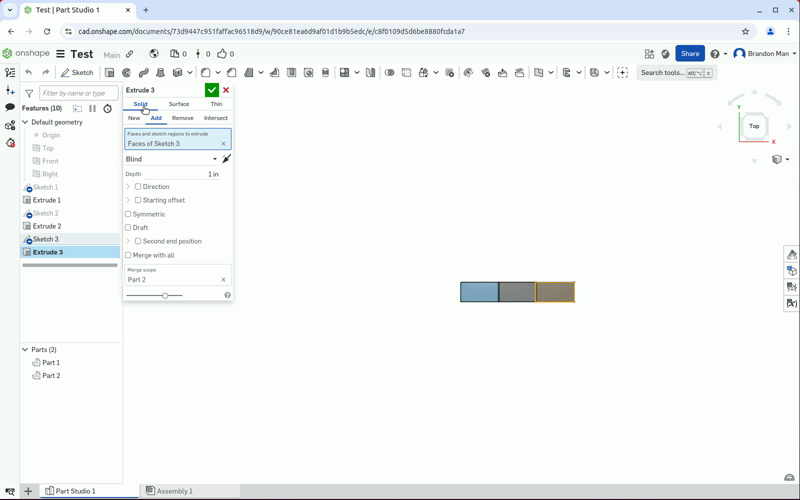
click(143, 106)
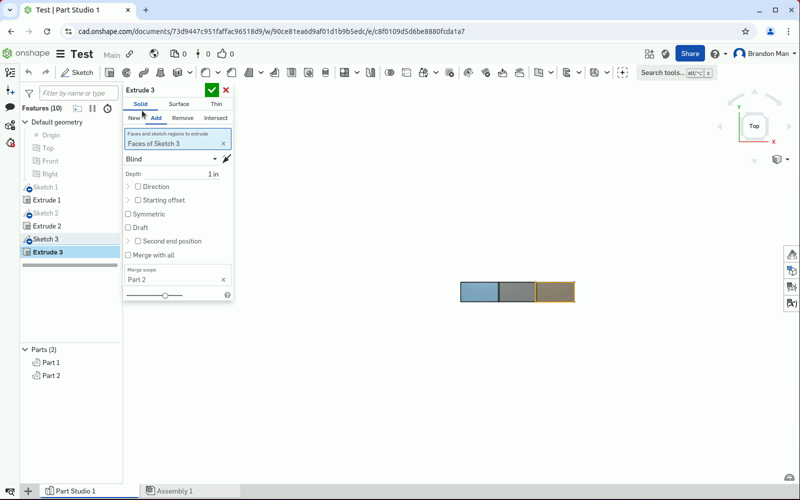
mouse_move(137, 120)
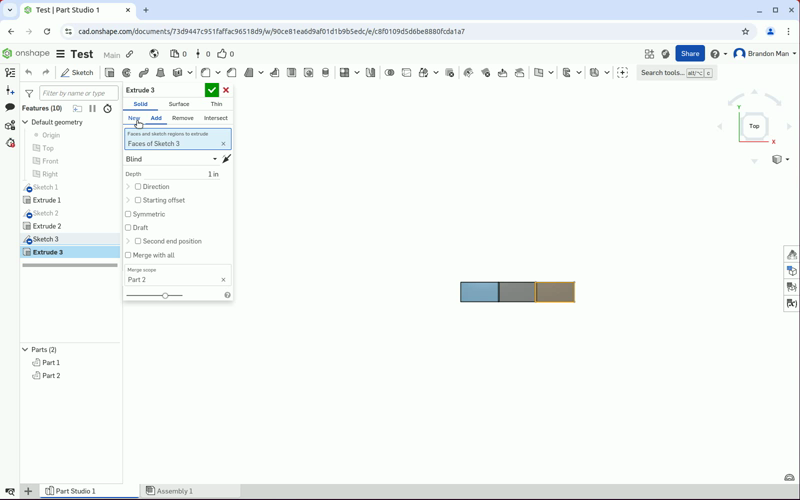
click(137, 120)
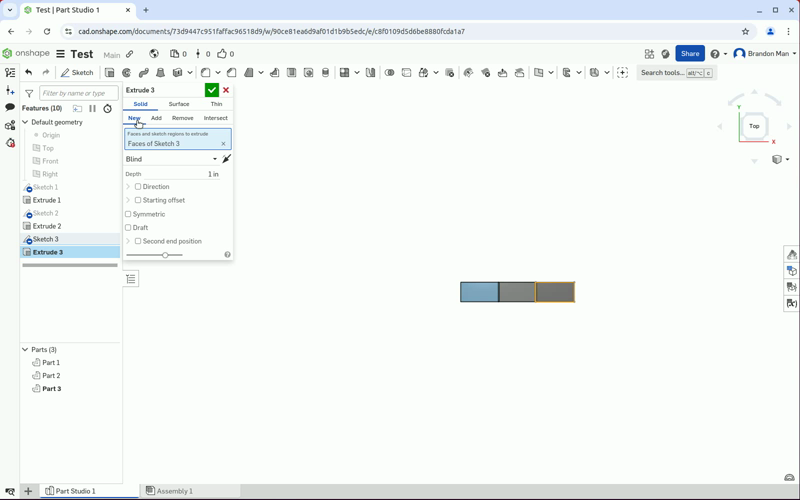
key(tab, 4)
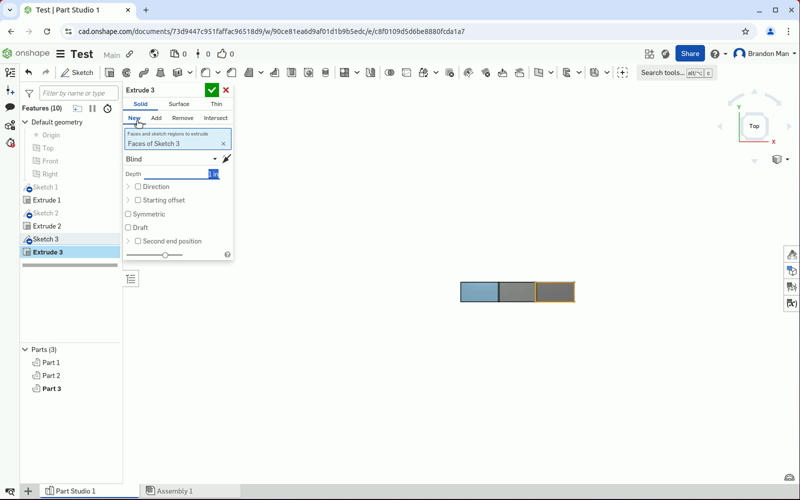
text(15.405)
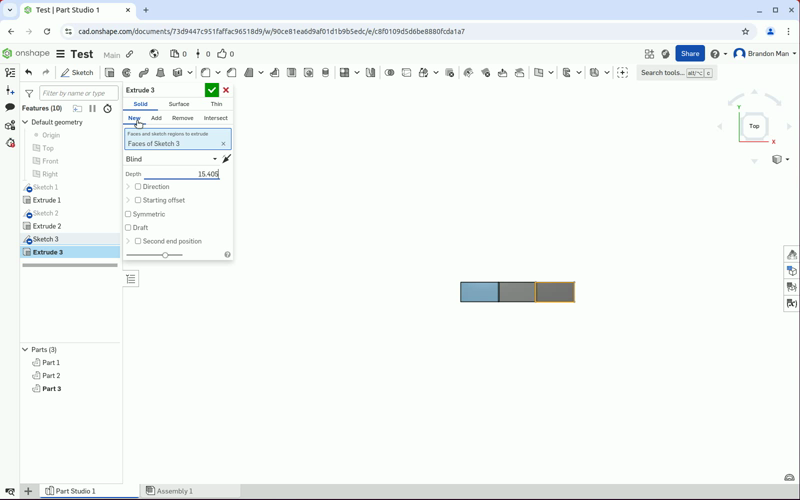
key(enter)
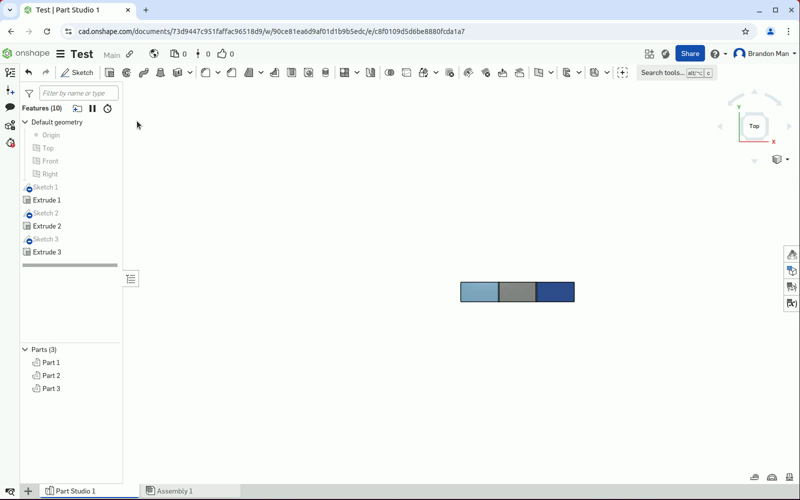
key(shift+h)
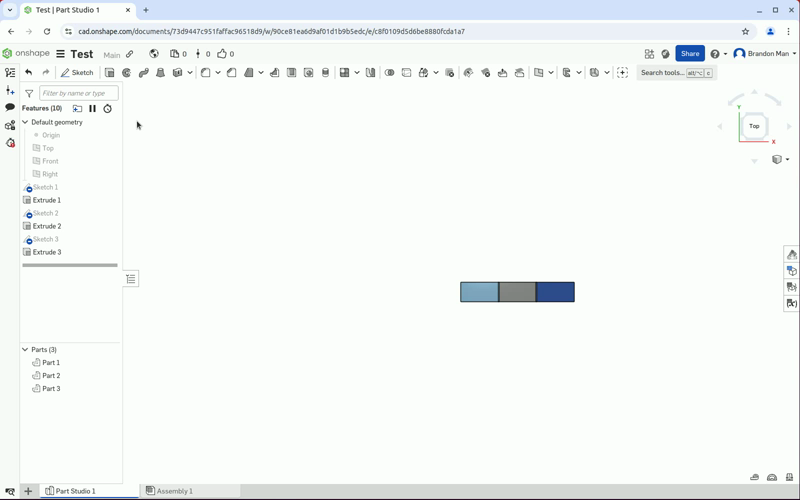
key(shift+h)
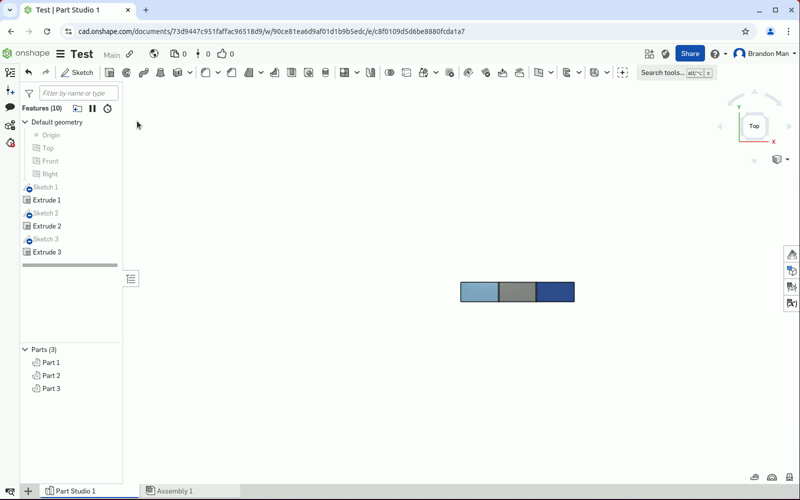
mouse_move(73, 189)
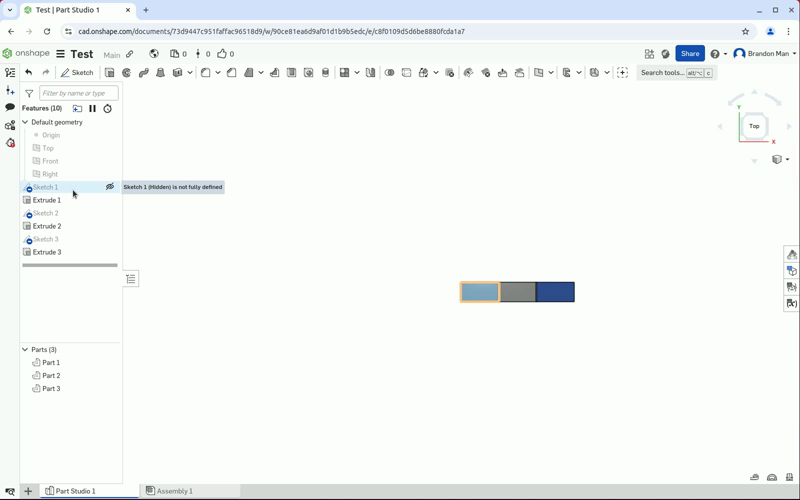
click(73, 189)
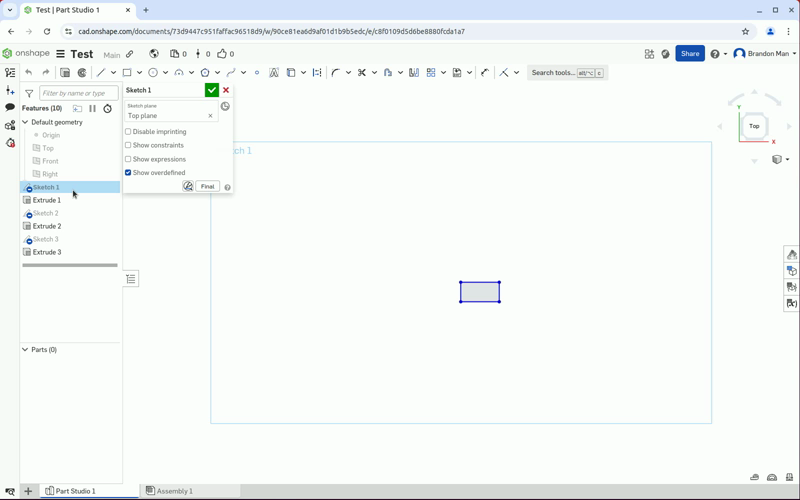
mouse_move(229, 92)
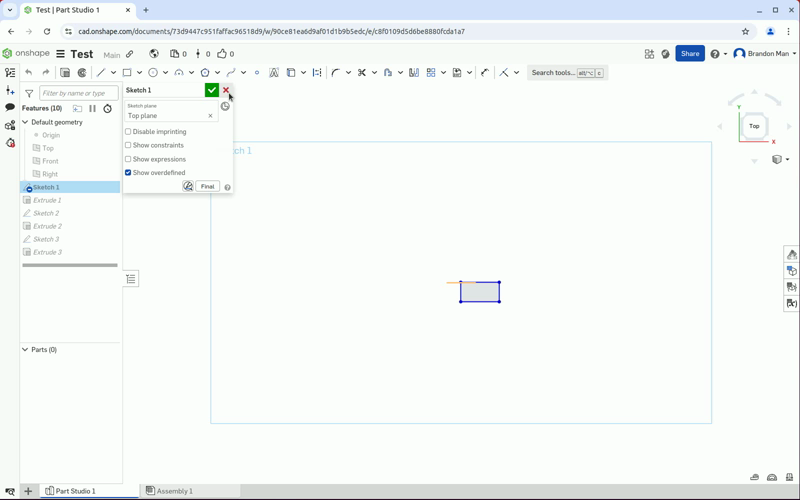
click(229, 92)
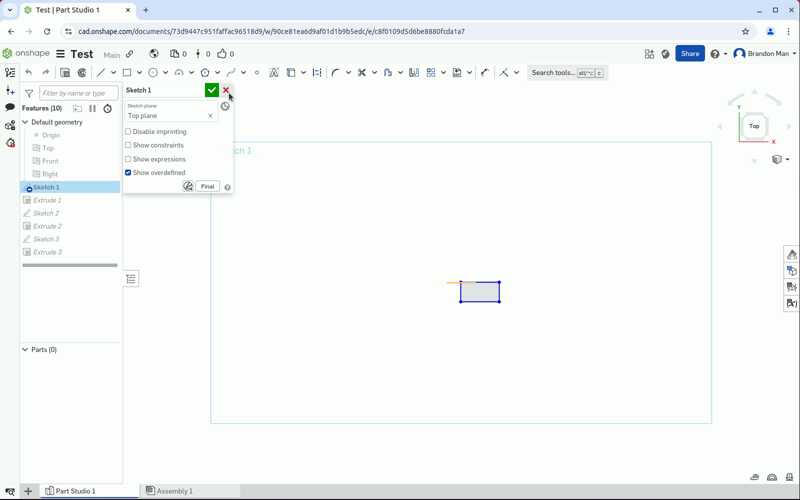
key(shift+s)
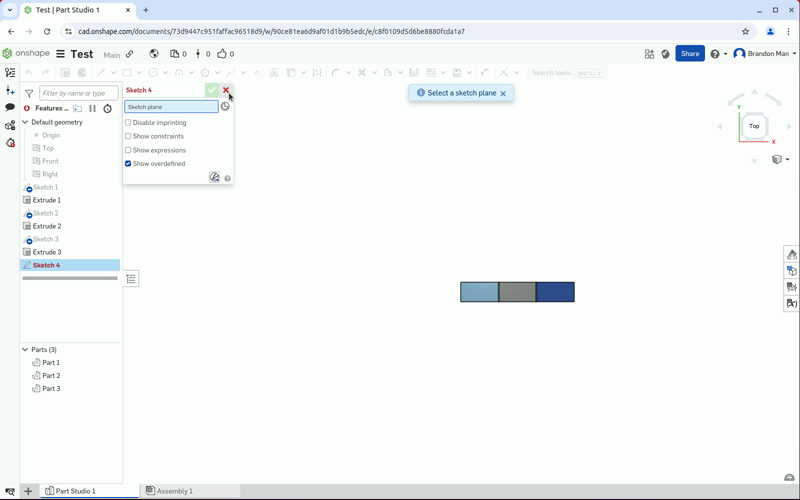
mouse_move(73, 150)
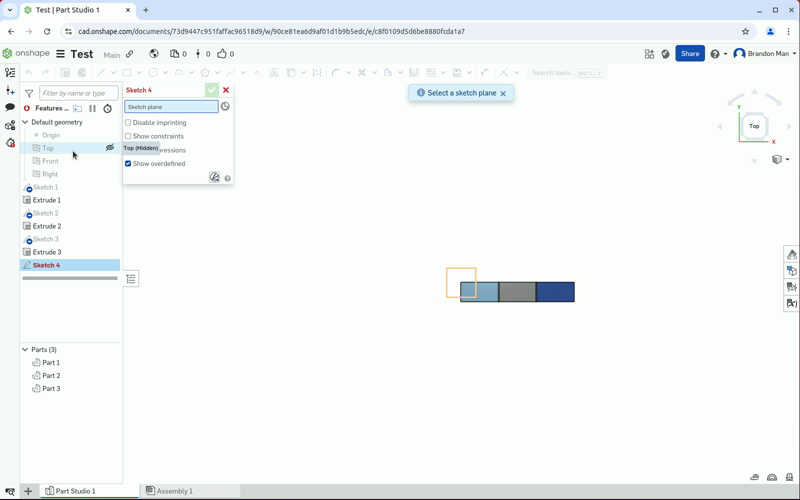
click(73, 150)
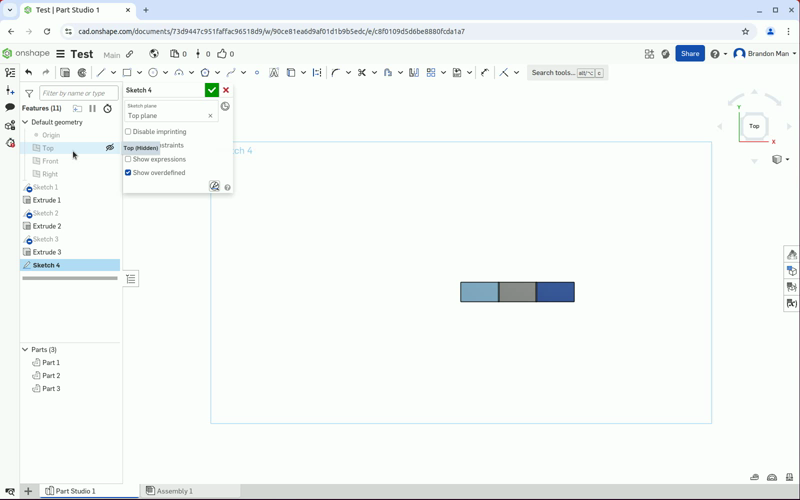
mouse_move(73, 352)
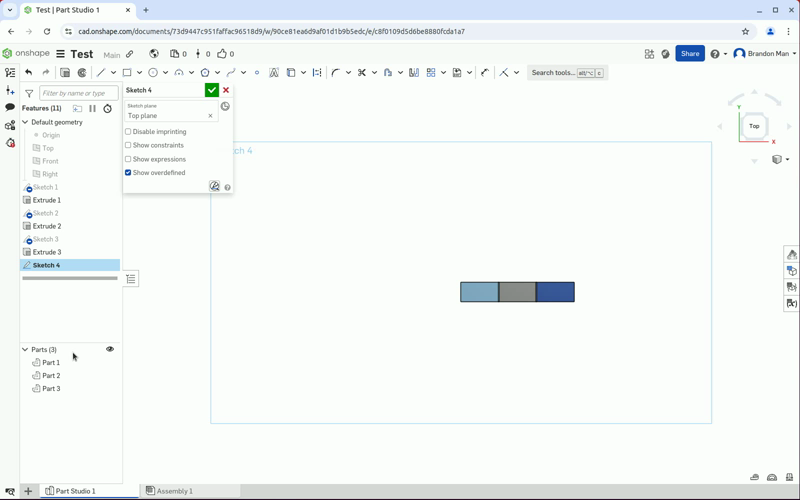
key(y)
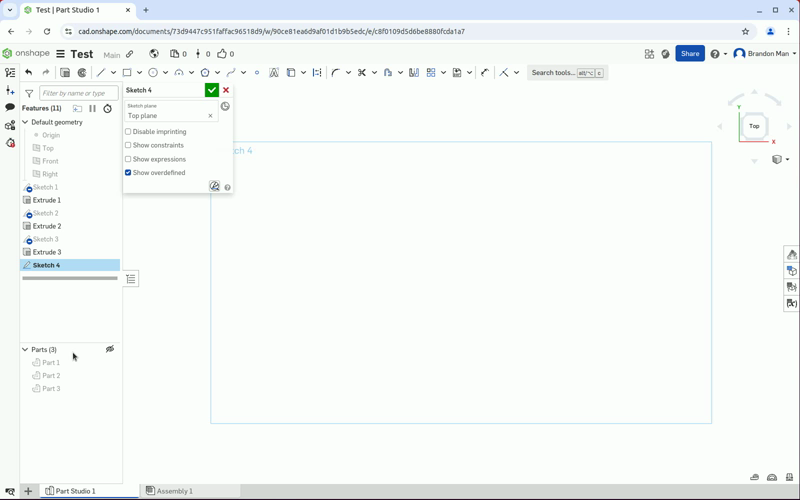
key(l)
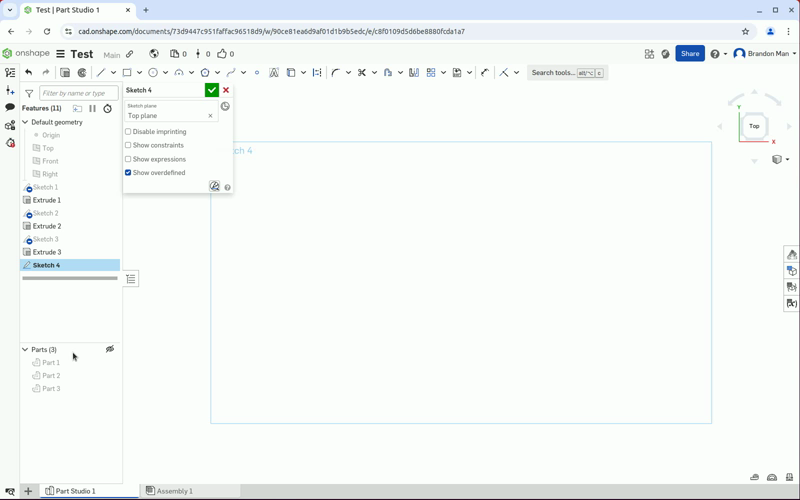
key_down(shift)
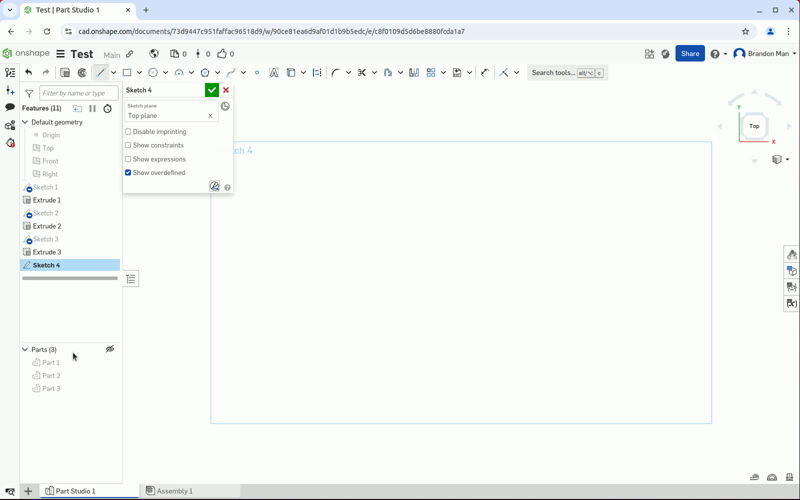
mouse_move(460, 357)
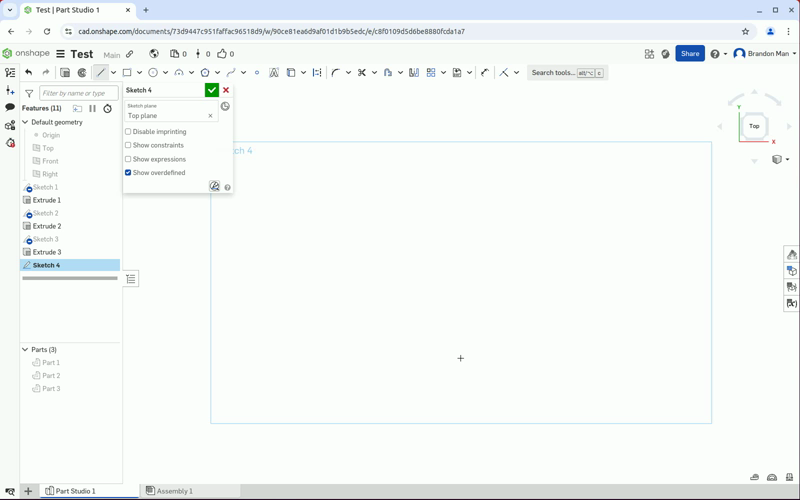
click(460, 357)
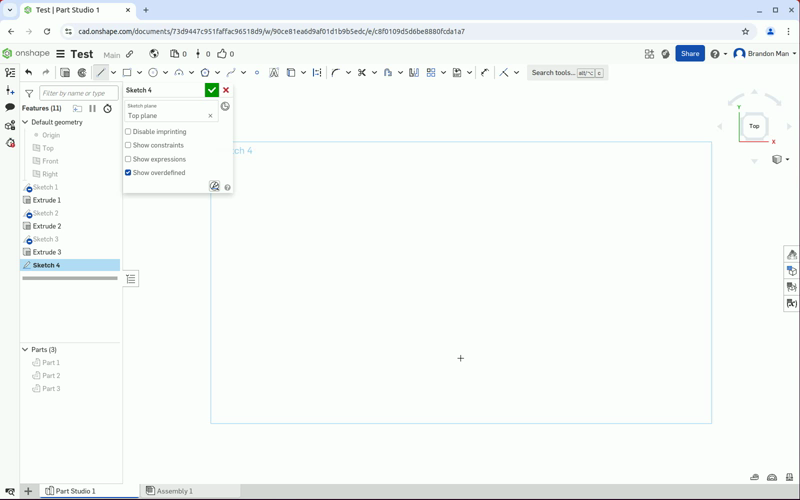
key_up(shift)
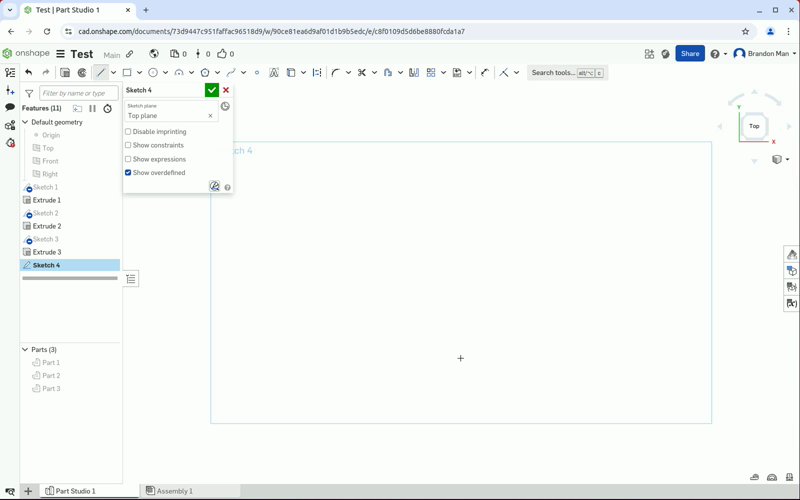
key_down(shift)
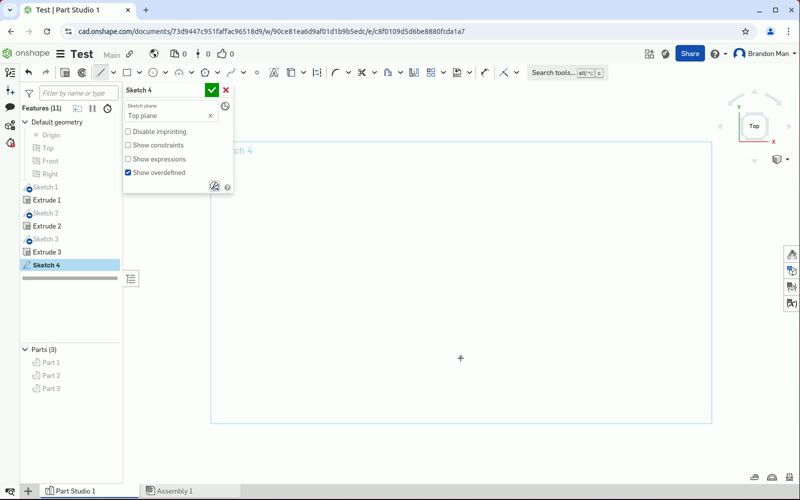
mouse_move(490, 357)
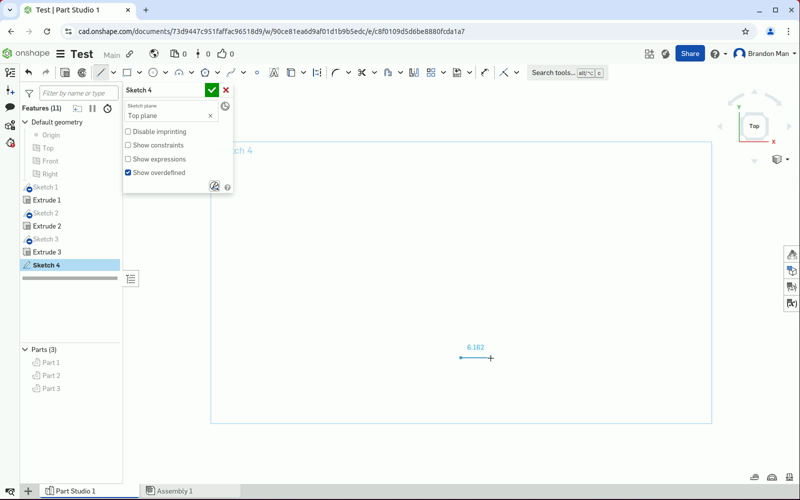
mouse_move(489, 357)
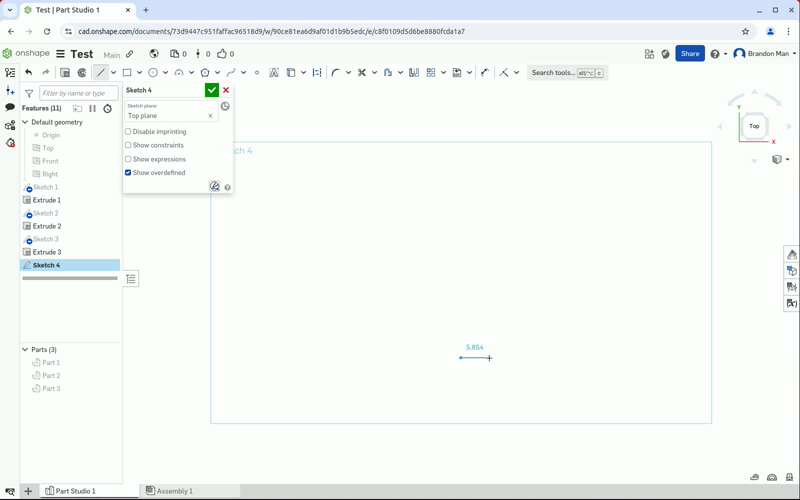
click(489, 357)
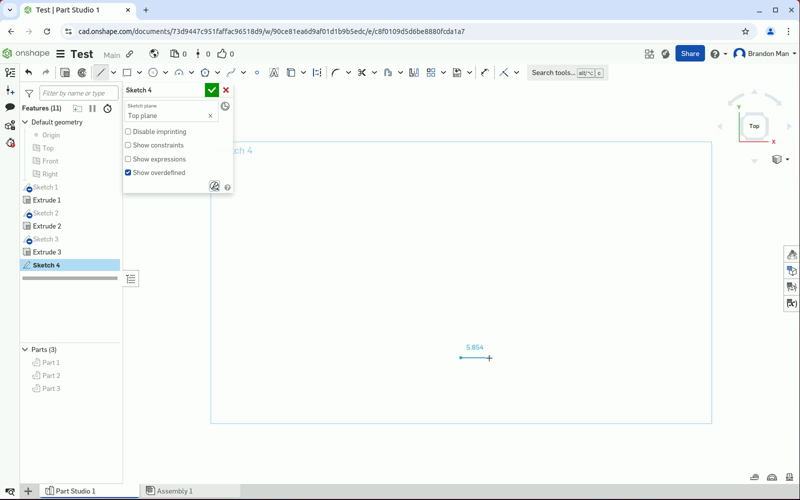
key_up(shift)
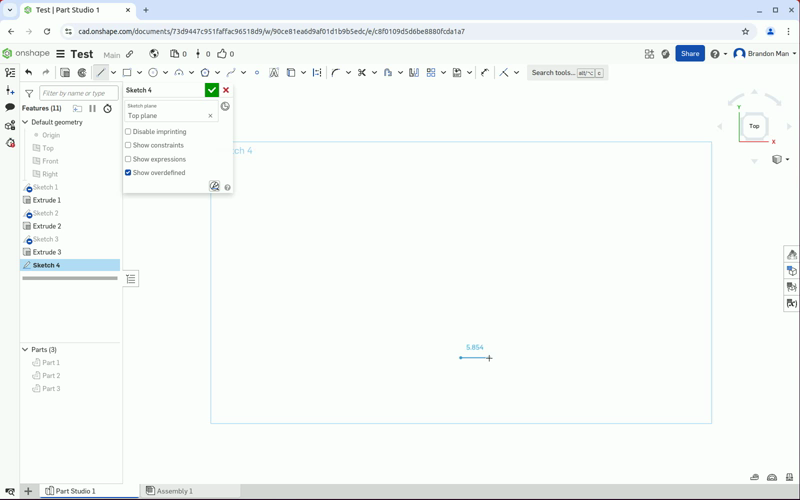
key_down(shift)
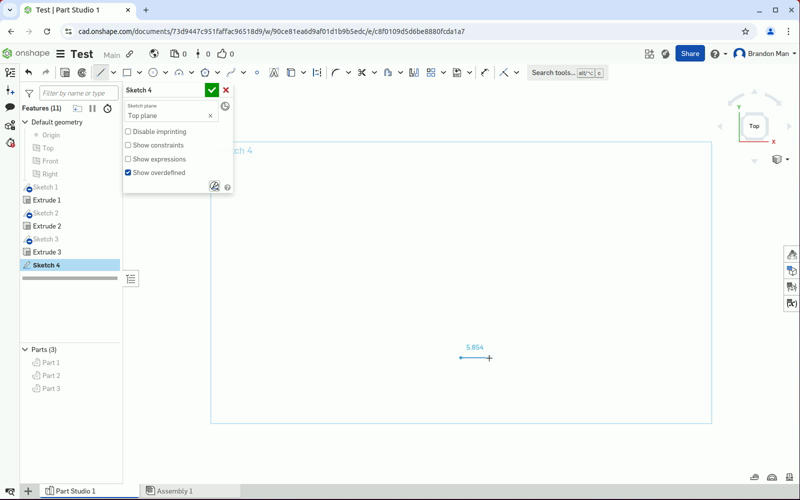
mouse_move(519, 357)
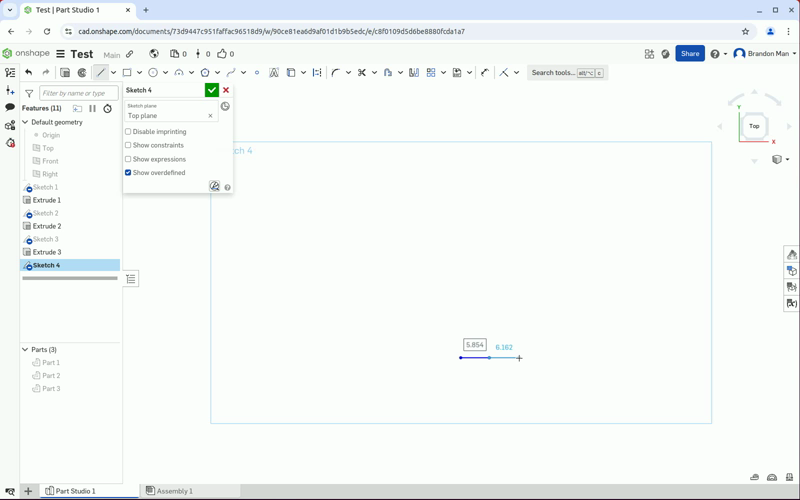
mouse_move(489, 339)
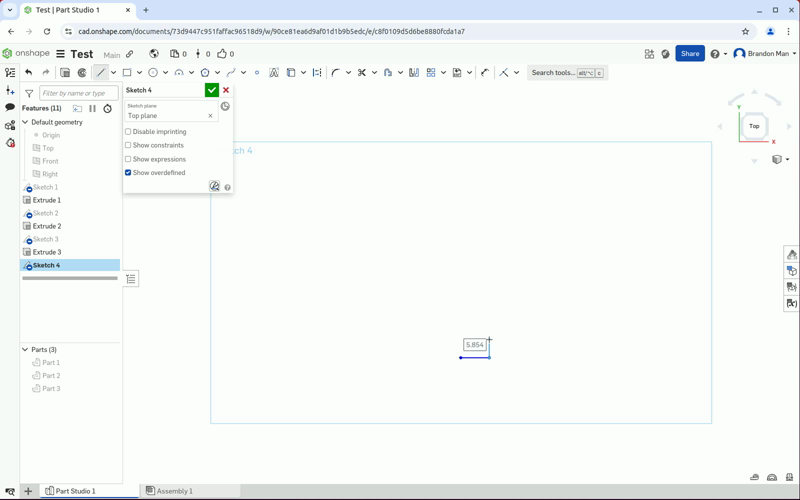
click(489, 339)
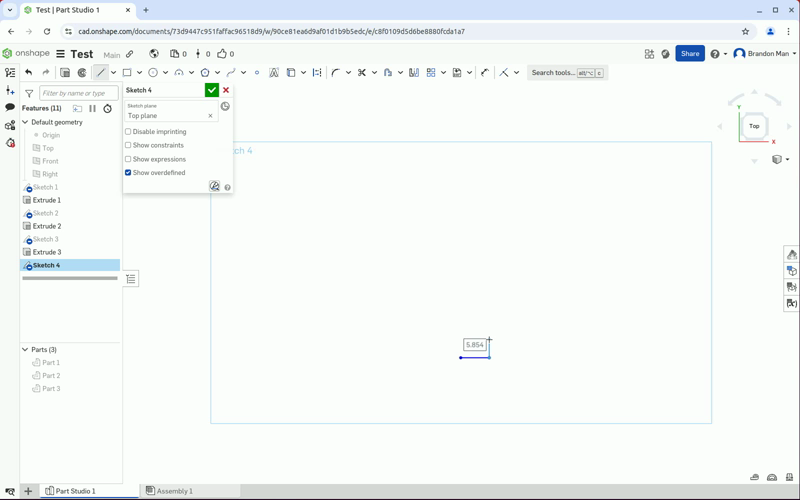
key_up(shift)
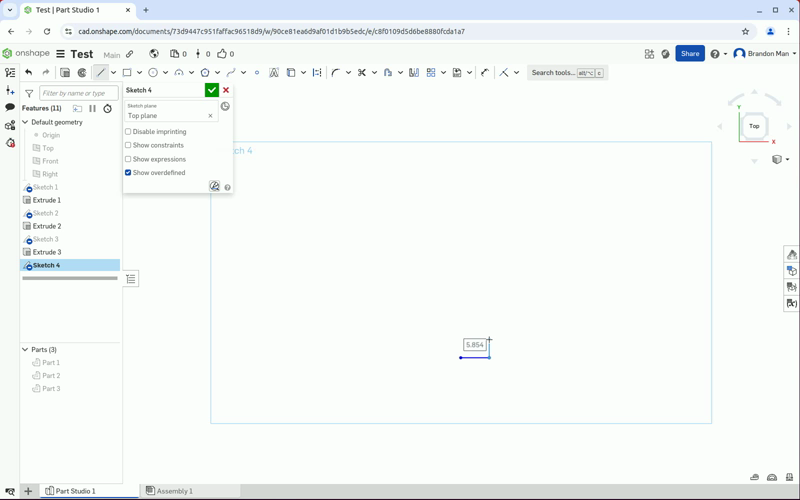
key_down(shift)
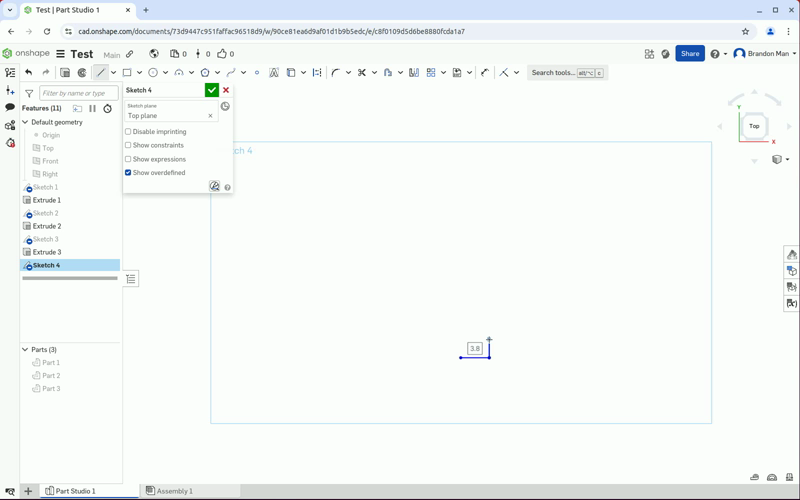
mouse_move(519, 339)
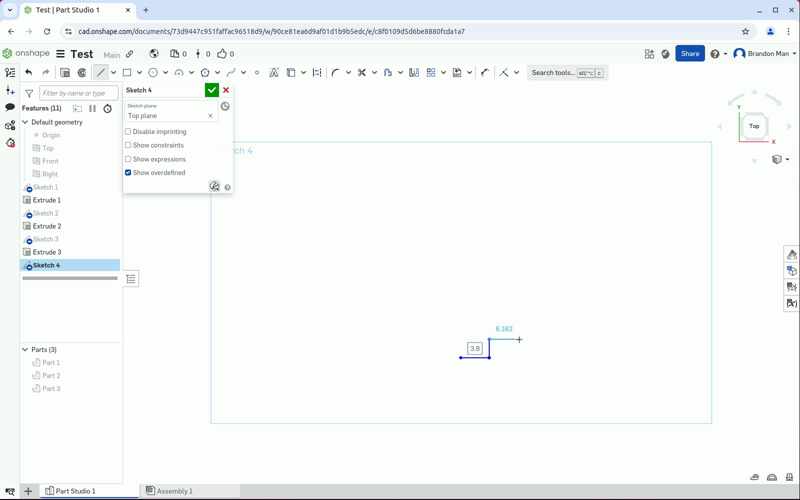
mouse_move(544, 339)
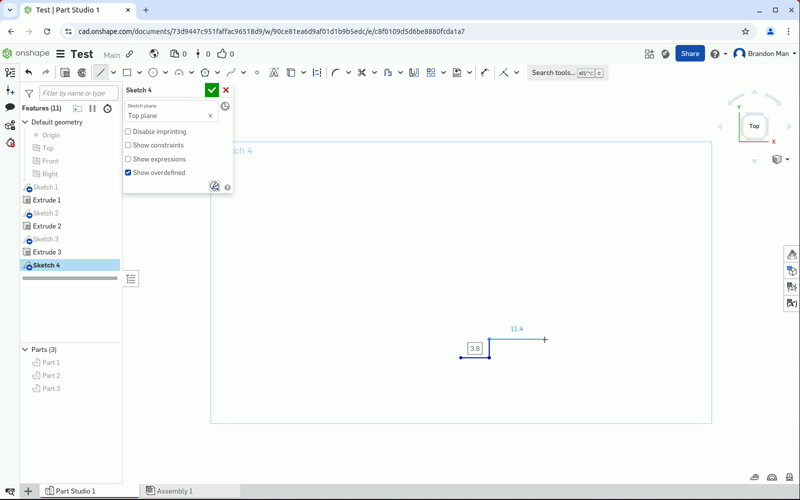
click(544, 339)
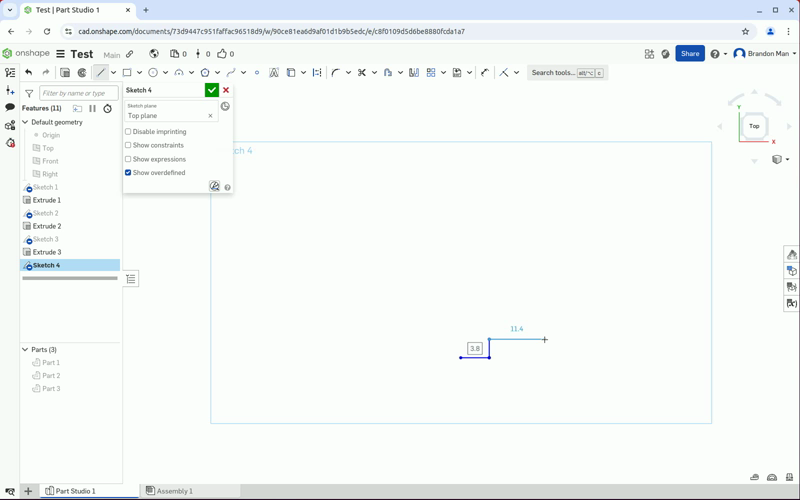
key_up(shift)
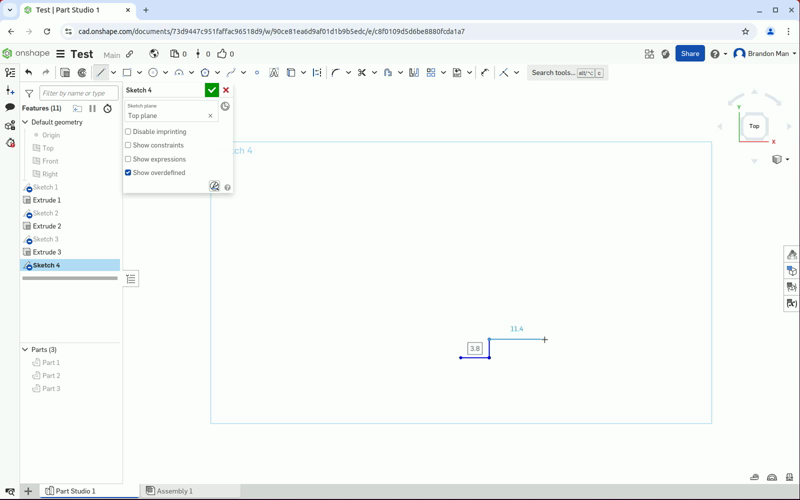
key_down(shift)
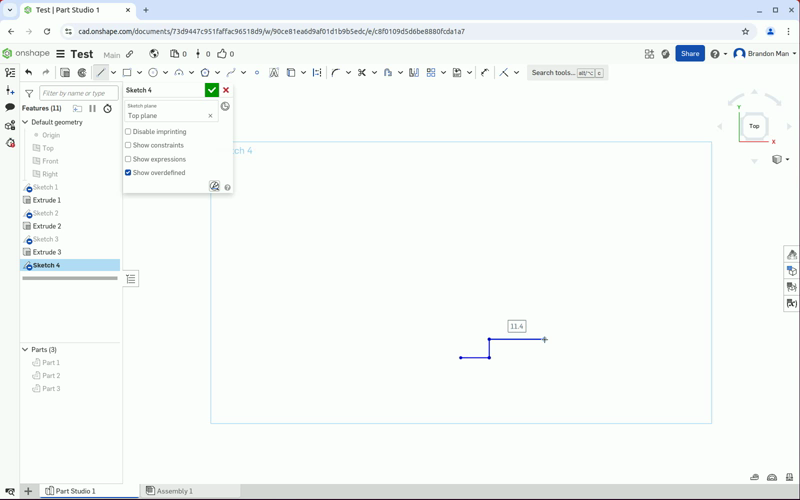
mouse_move(574, 339)
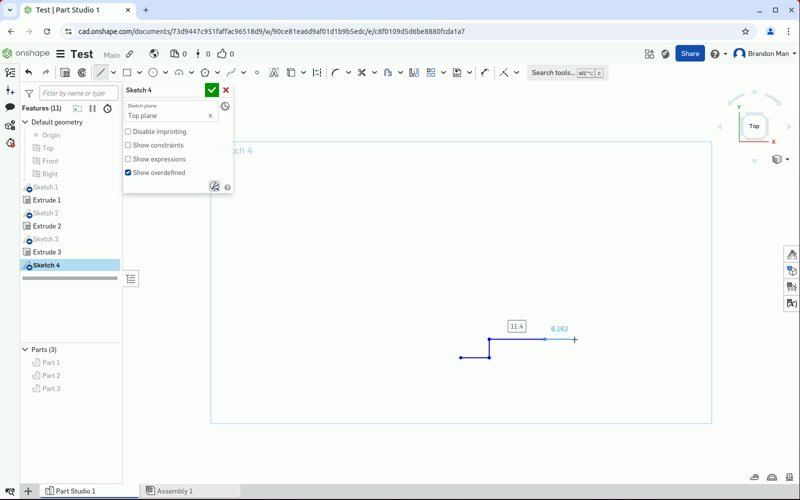
mouse_move(544, 357)
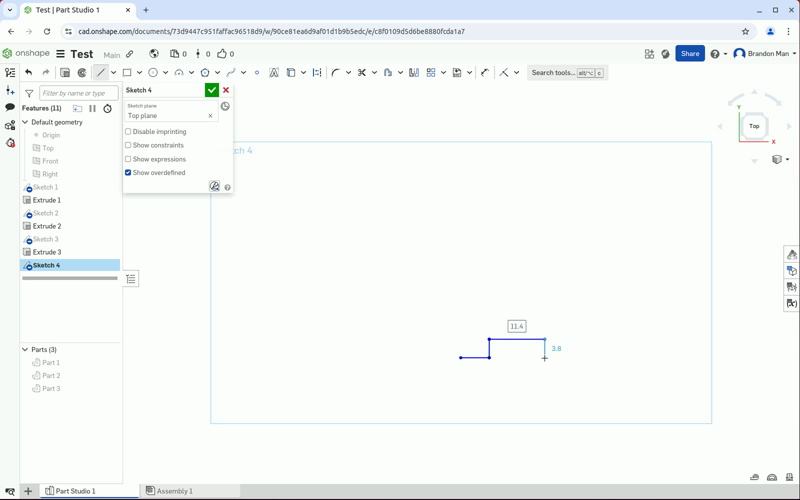
click(544, 357)
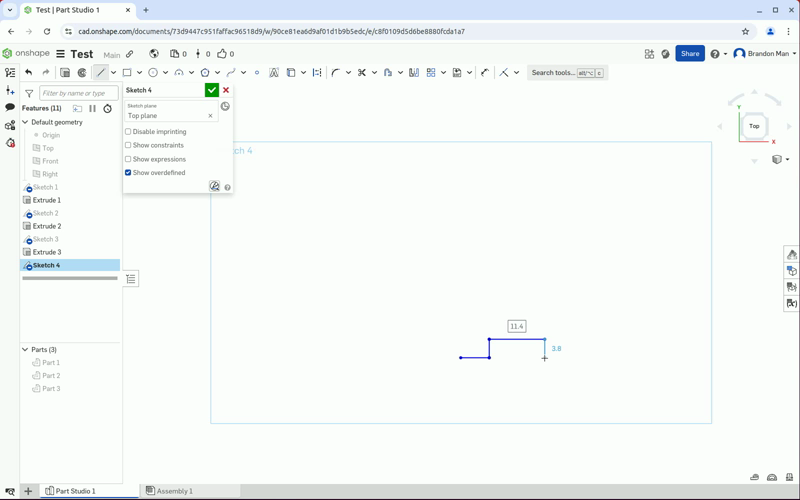
key_up(shift)
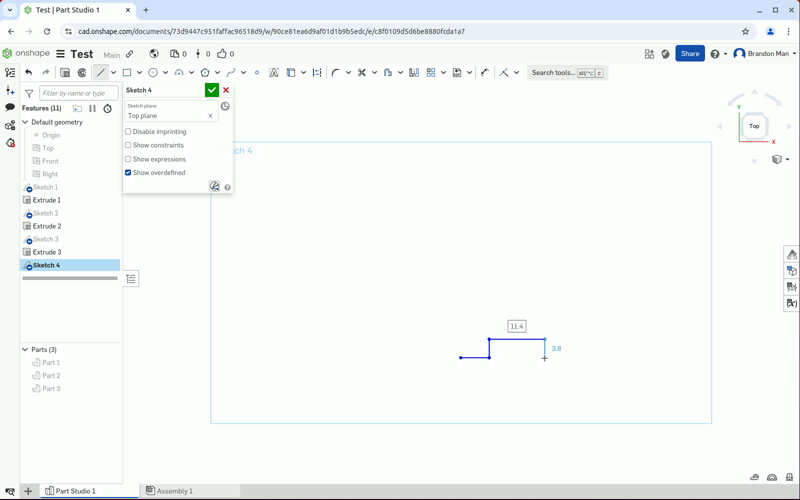
key_down(shift)
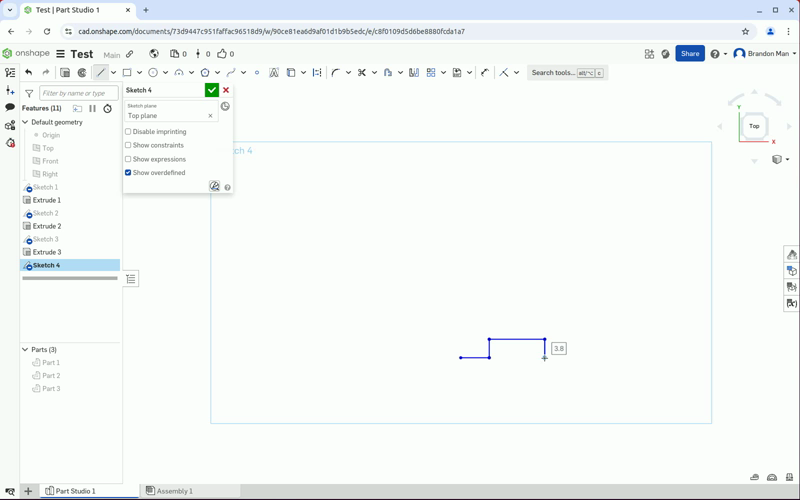
mouse_move(574, 357)
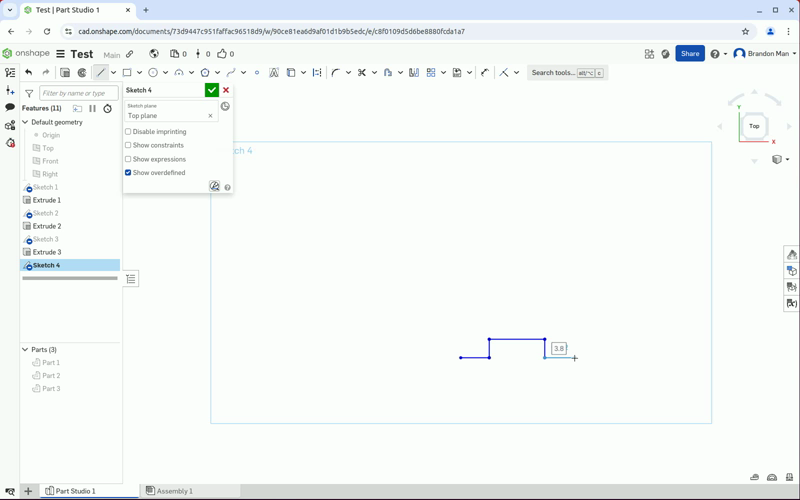
mouse_move(573, 357)
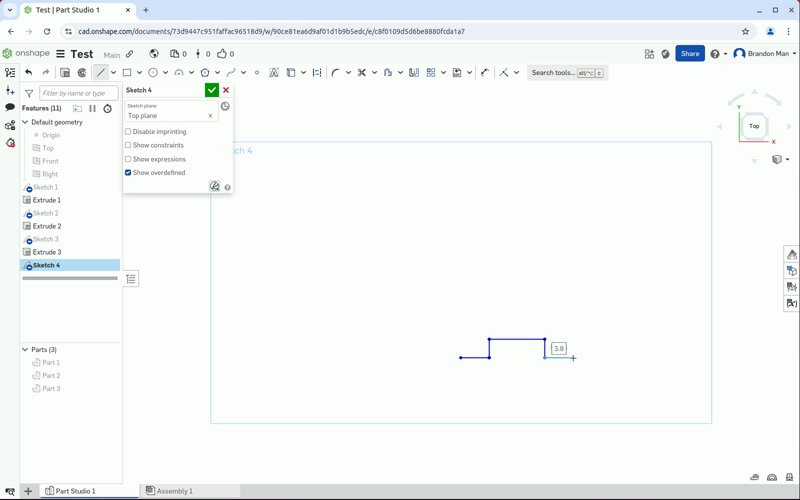
click(573, 357)
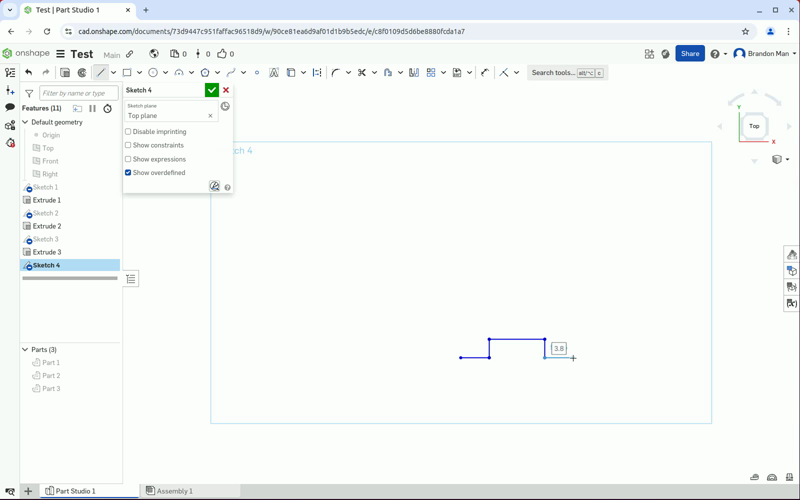
key_up(shift)
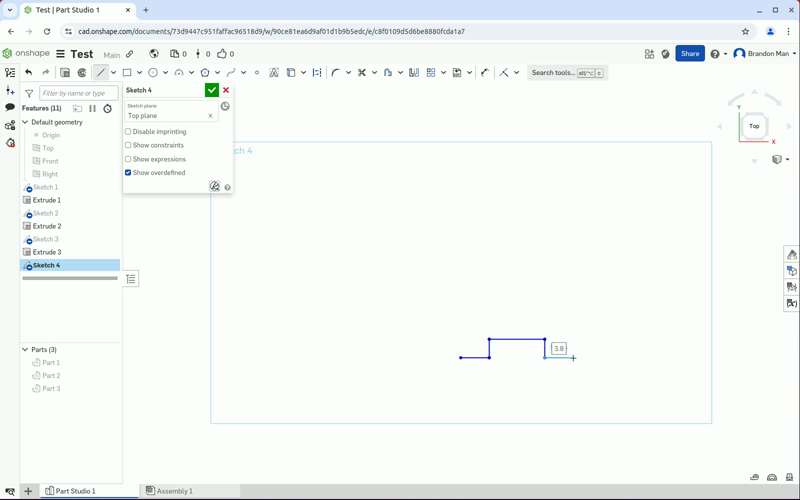
key_down(shift)
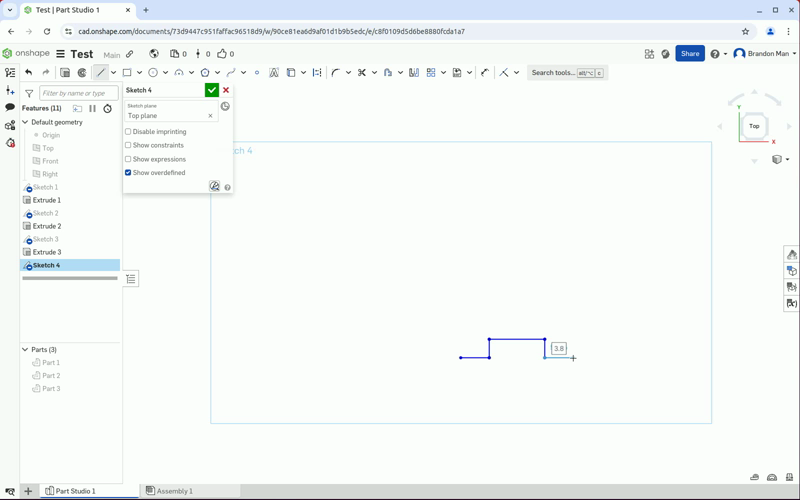
mouse_move(517, 301)
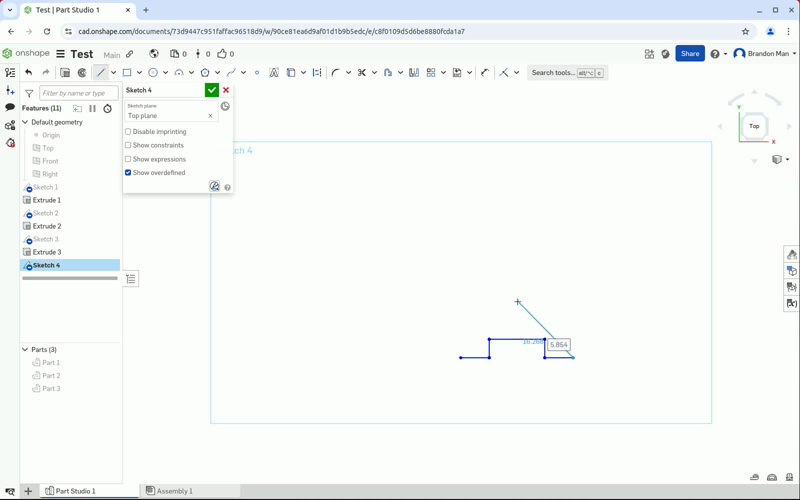
click(517, 301)
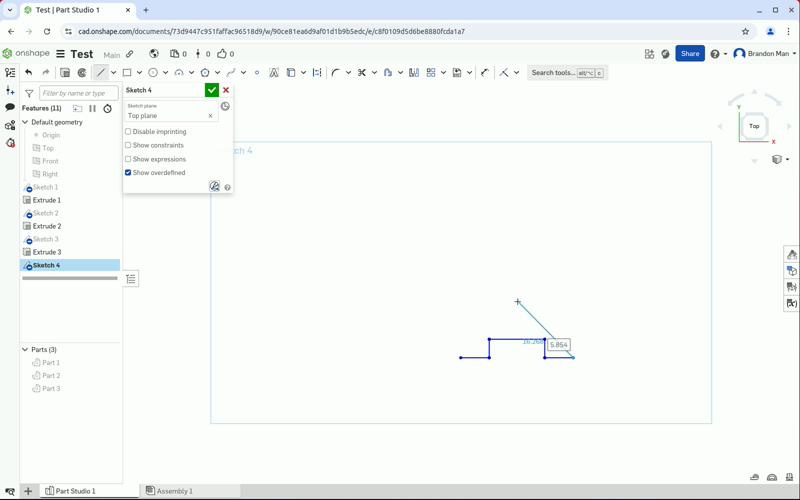
key_up(shift)
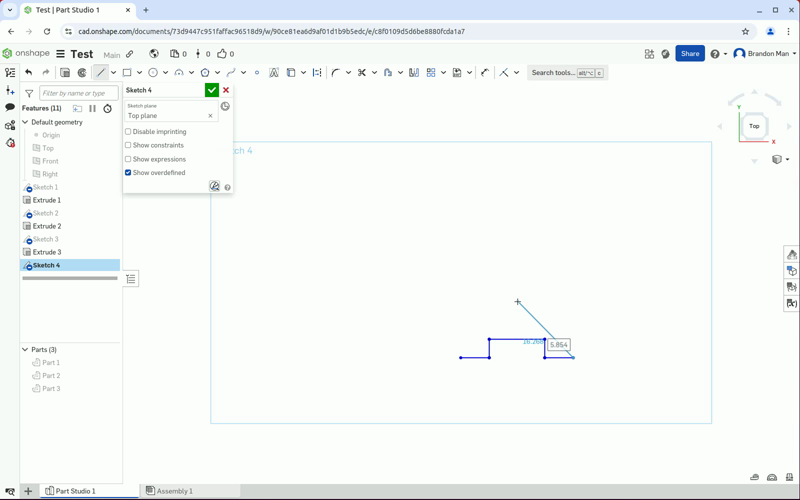
key_down(shift)
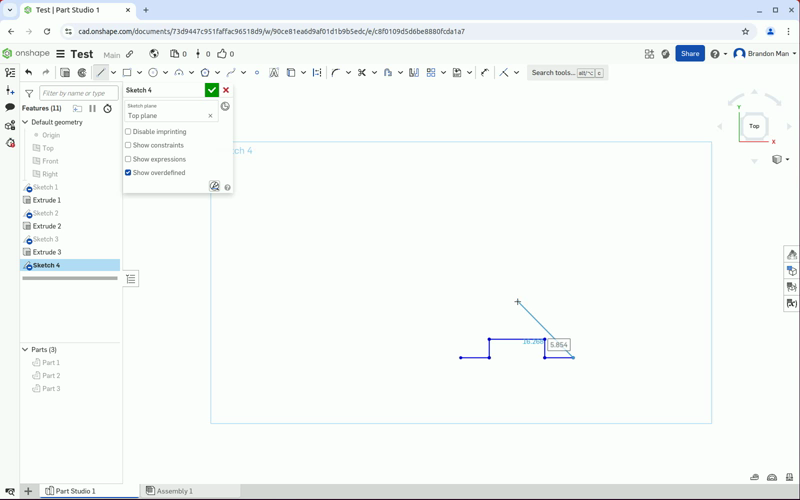
mouse_move(460, 357)
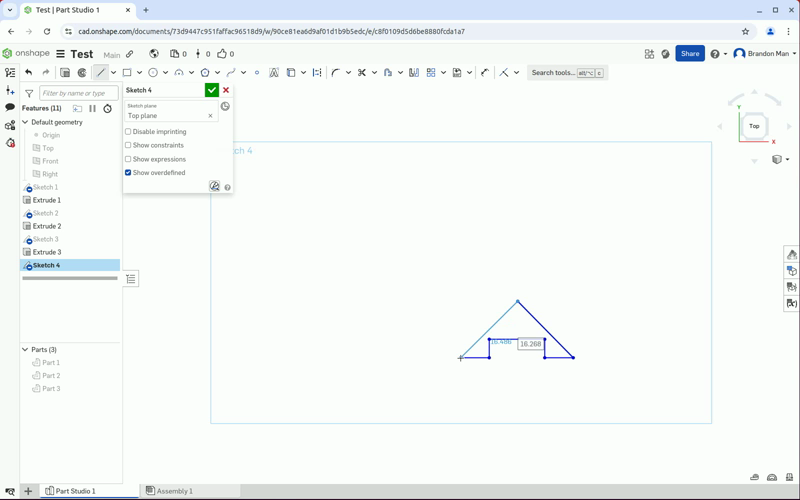
key_up(shift)
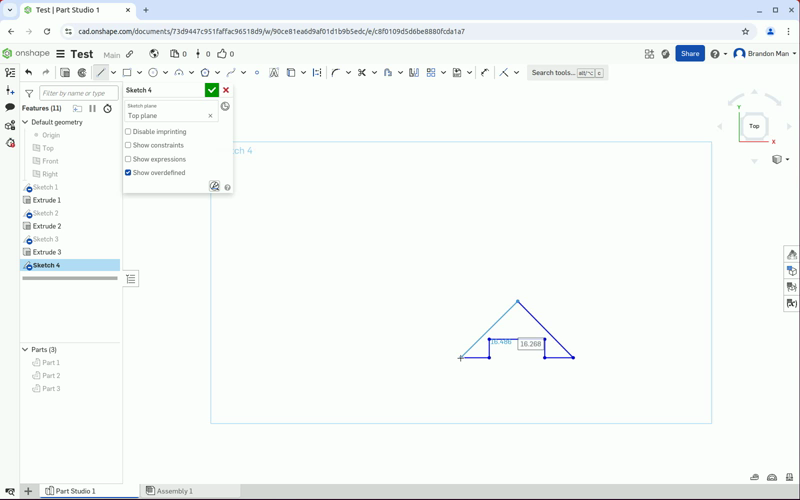
click(460, 357)
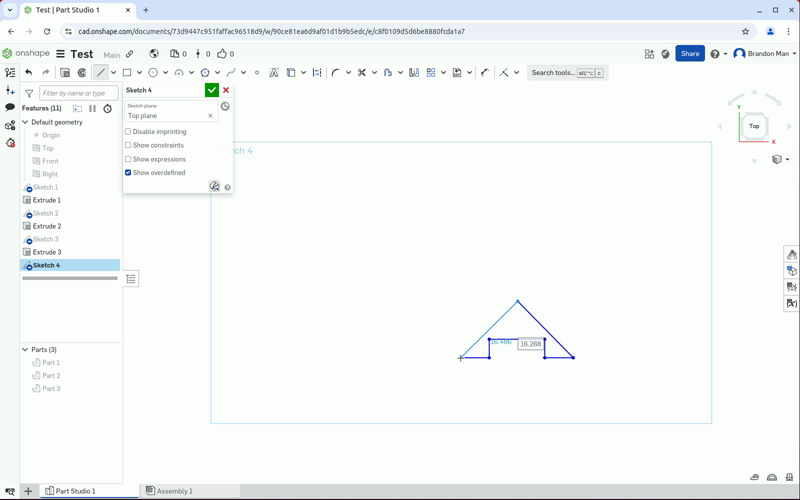
key(esc)
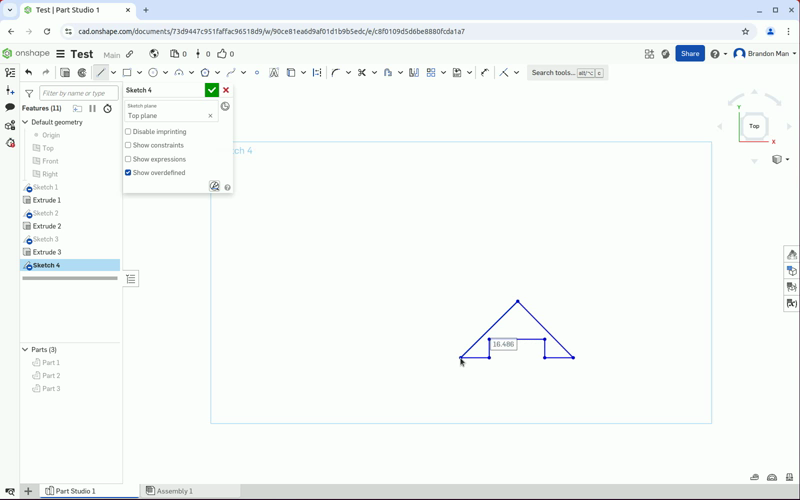
mouse_move(520, 314)
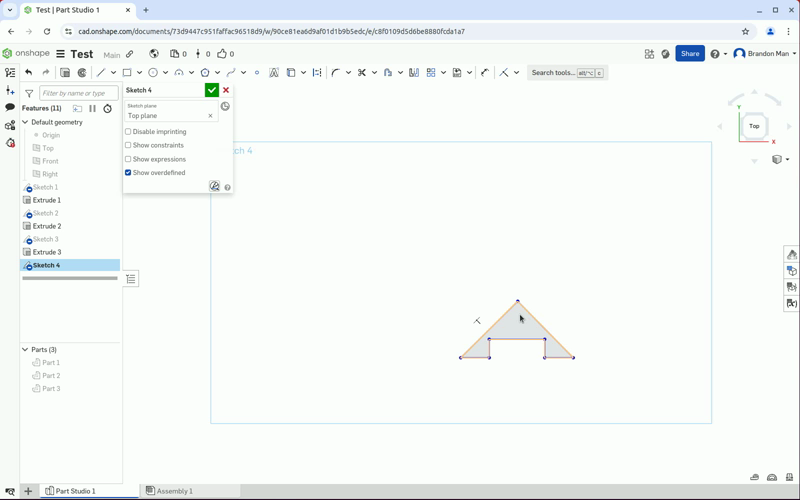
click(520, 314)
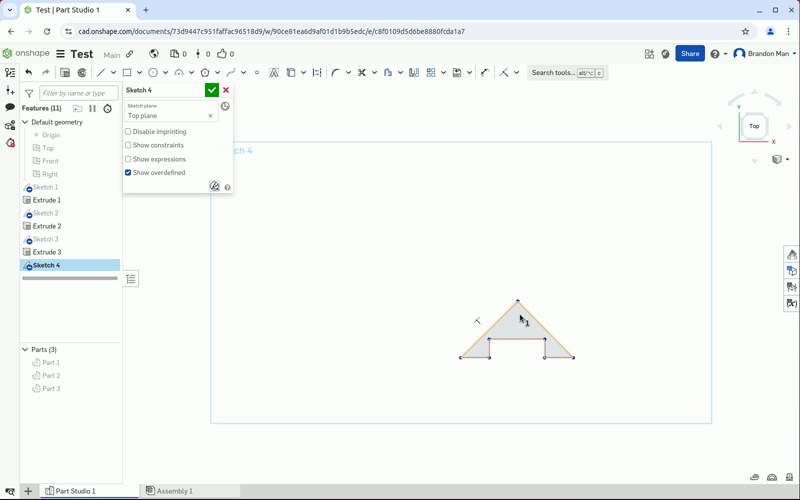
mouse_move(73, 352)
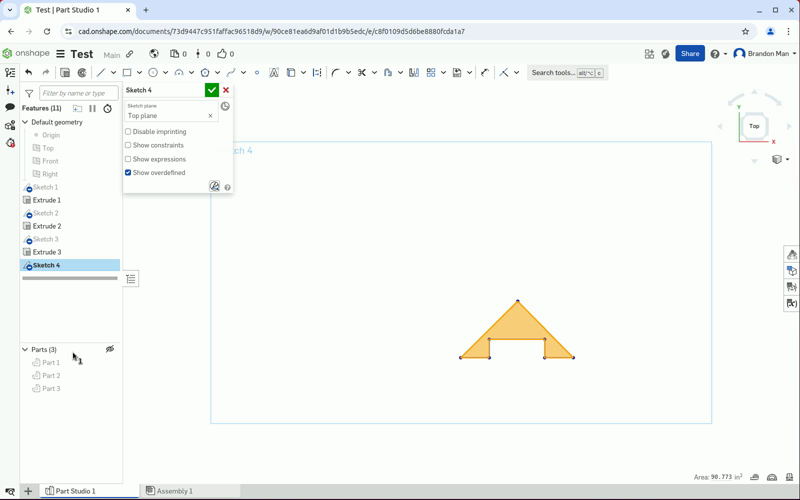
key(shift+y)
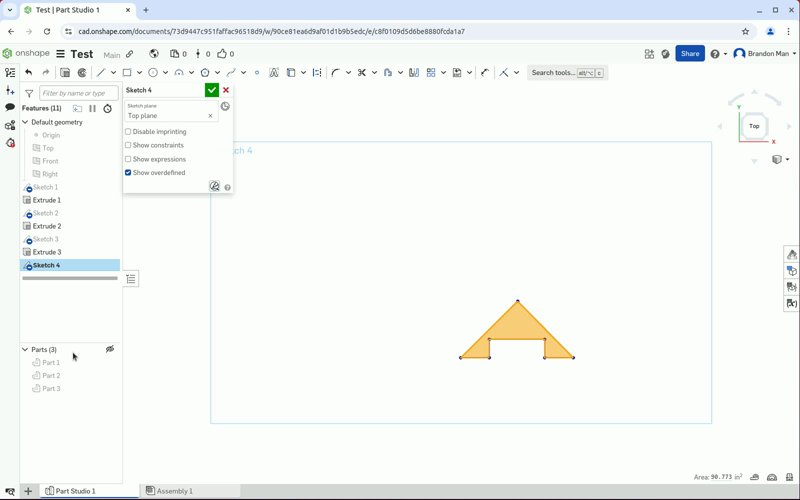
key(shift+e)
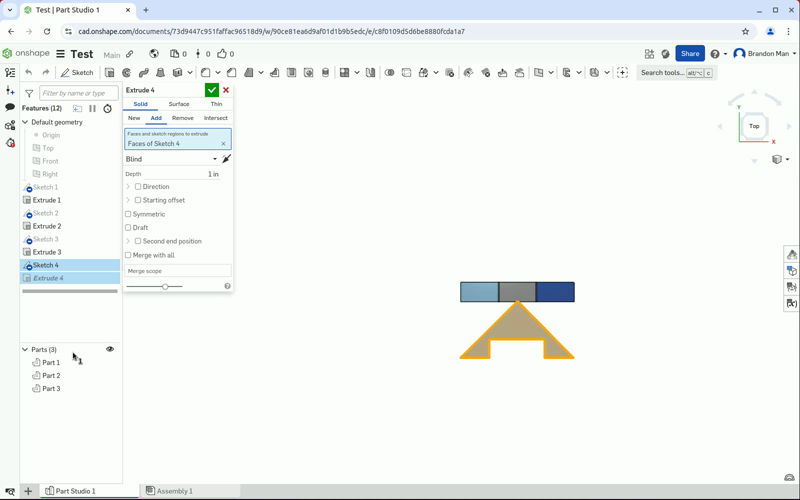
mouse_move(143, 106)
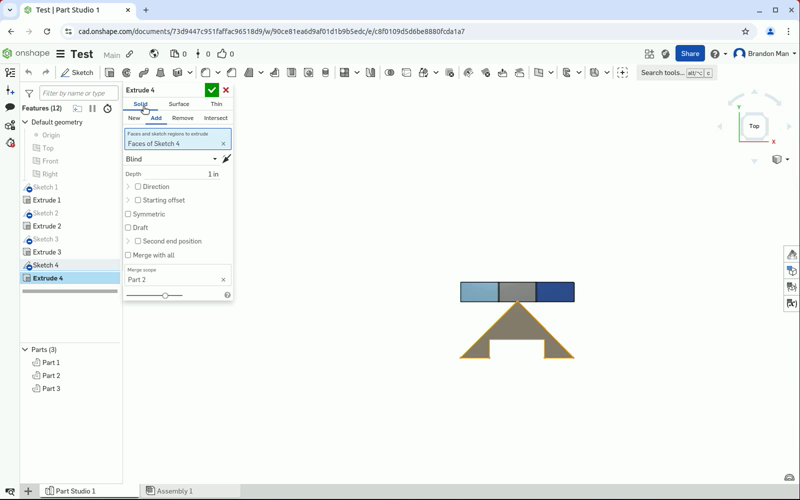
click(143, 106)
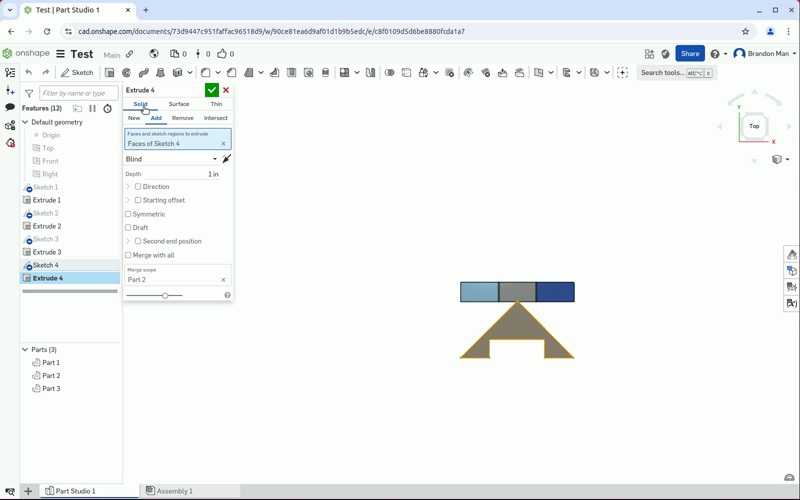
mouse_move(137, 120)
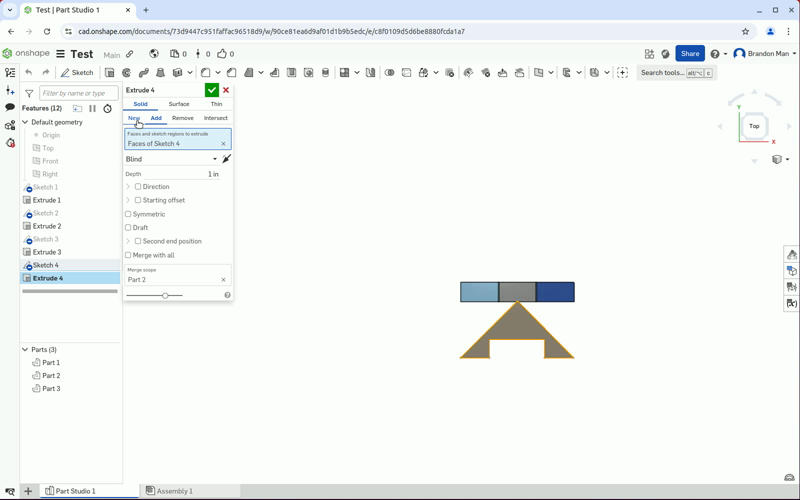
click(137, 120)
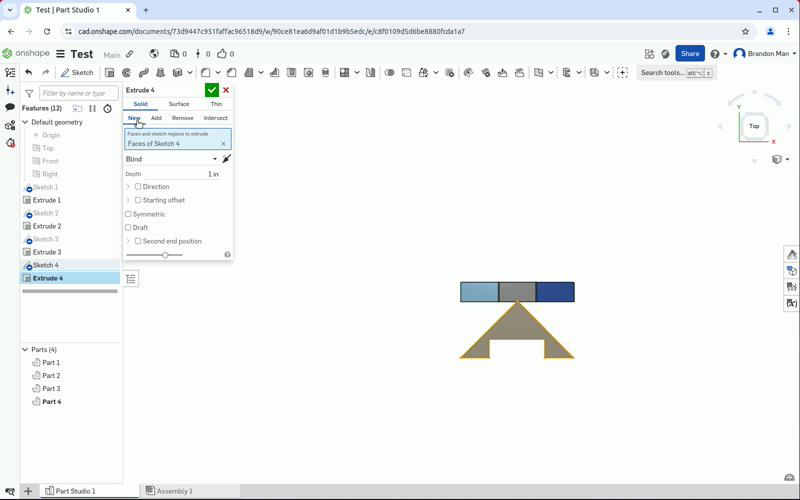
key(tab, 4)
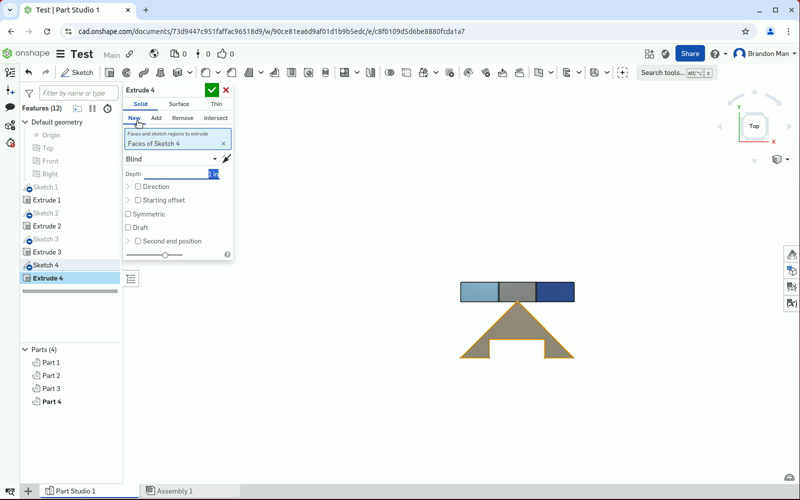
text(11.554)
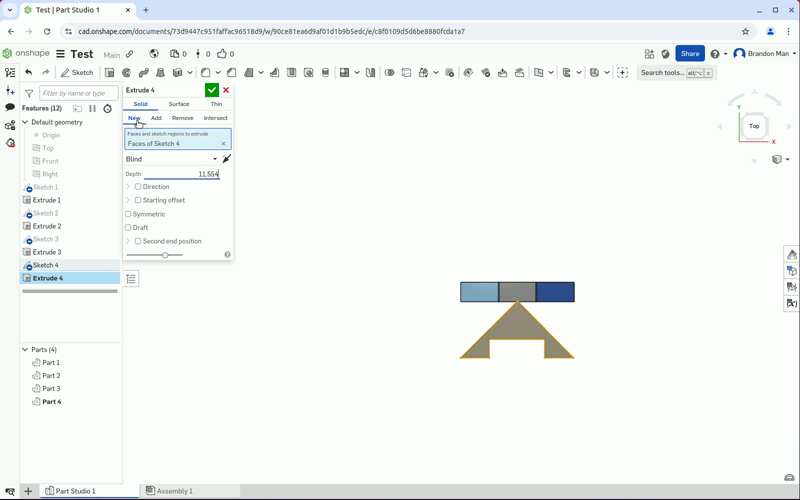
key(enter)
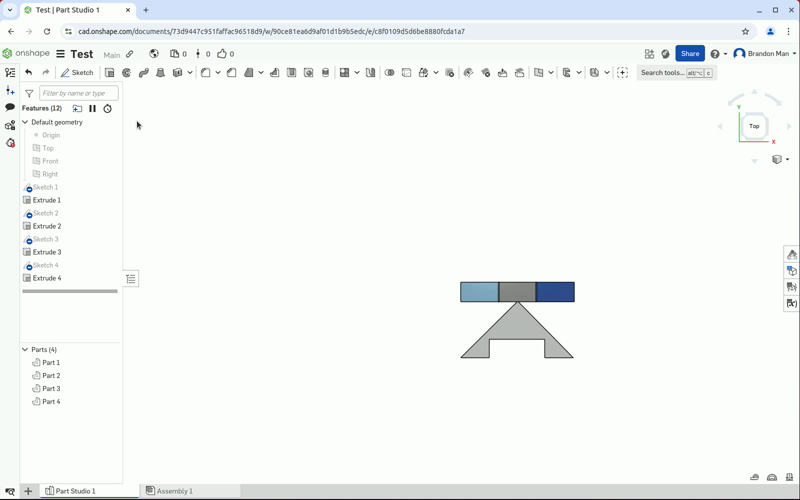
key(shift+h)
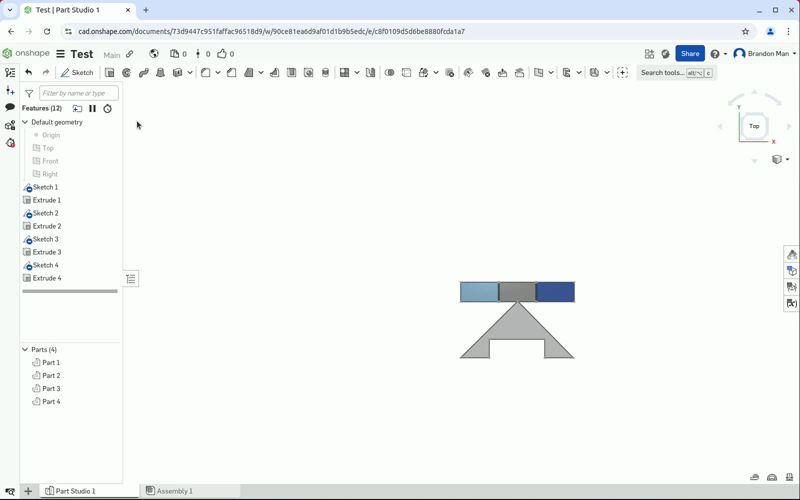
key(shift+h)
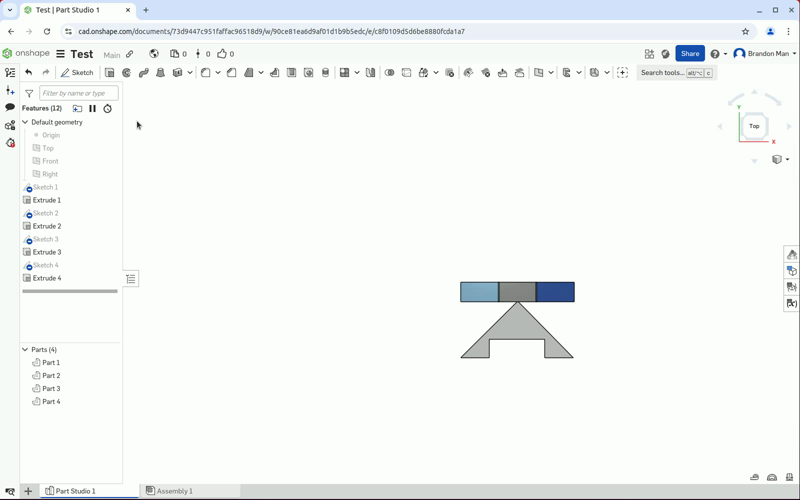
mouse_move(73, 189)
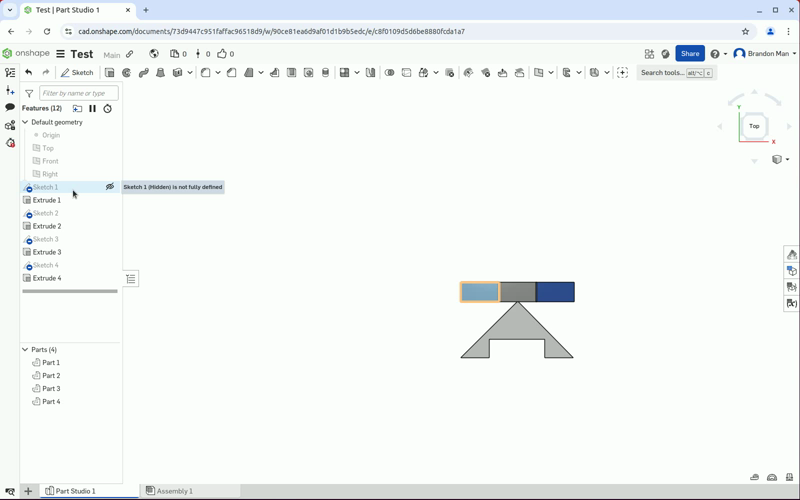
click(73, 189)
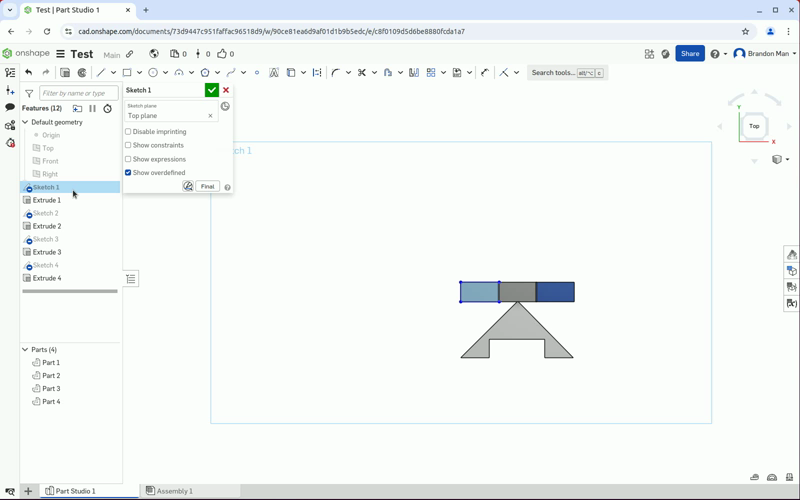
mouse_move(229, 92)
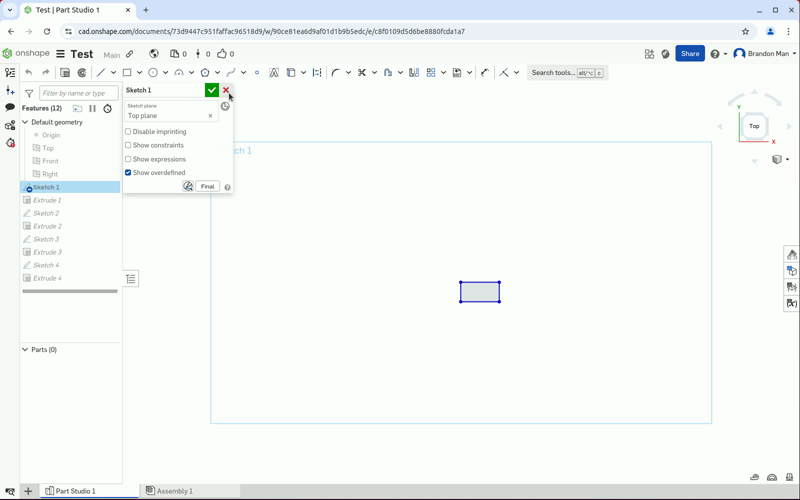
click(229, 92)
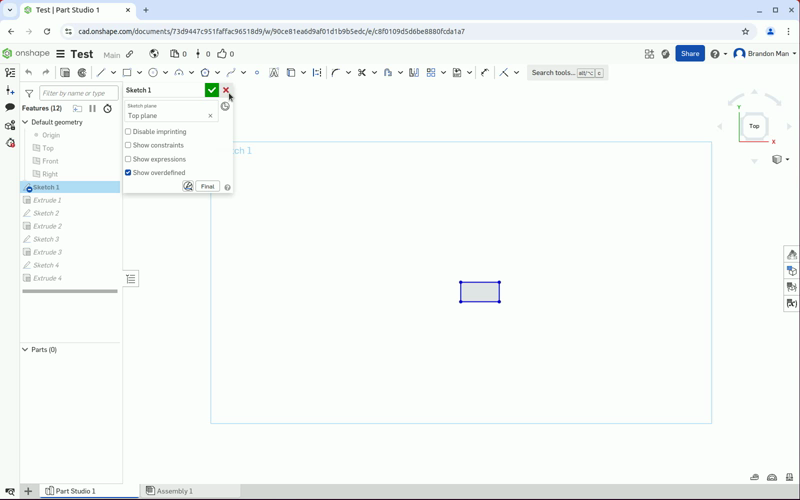
key(shift+s)
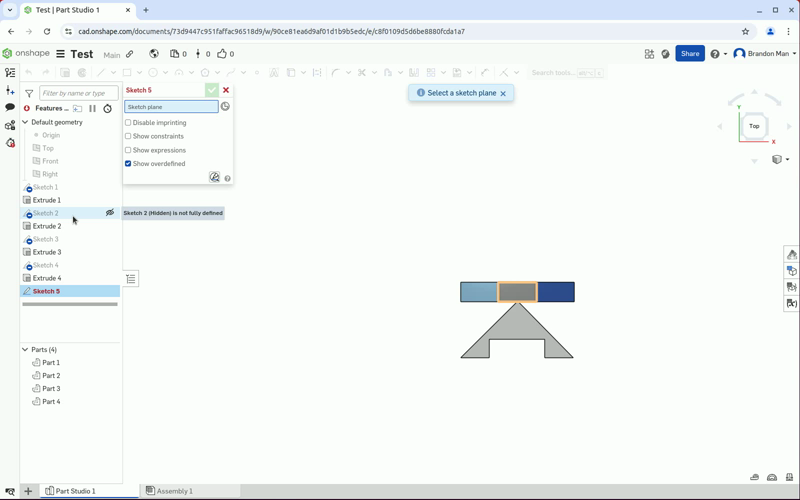
scroll(3)
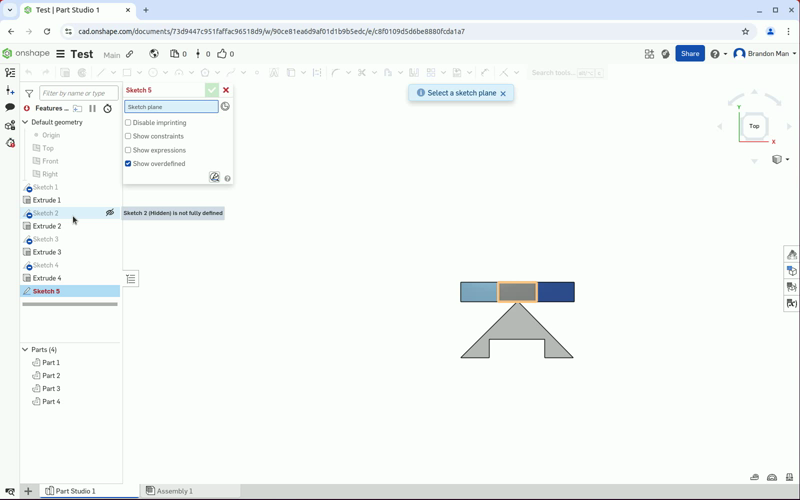
mouse_move(73, 150)
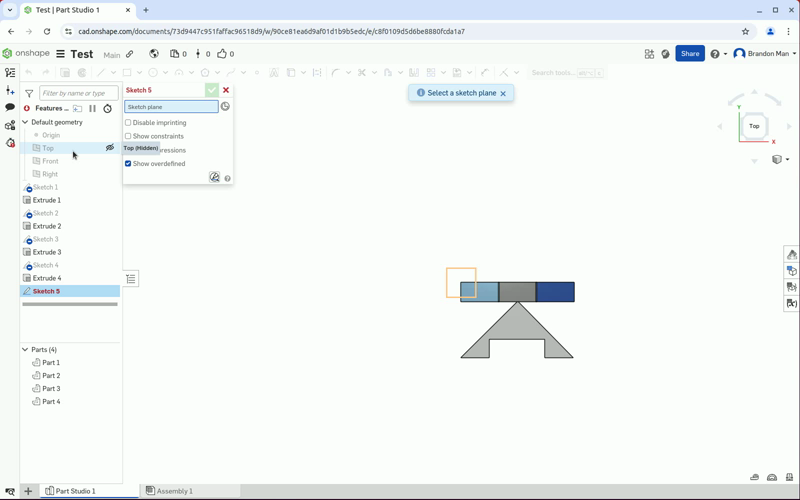
click(73, 150)
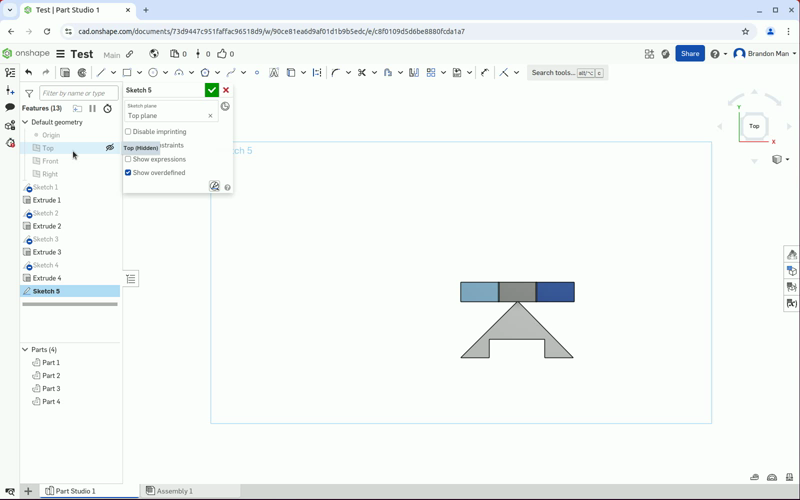
mouse_move(73, 352)
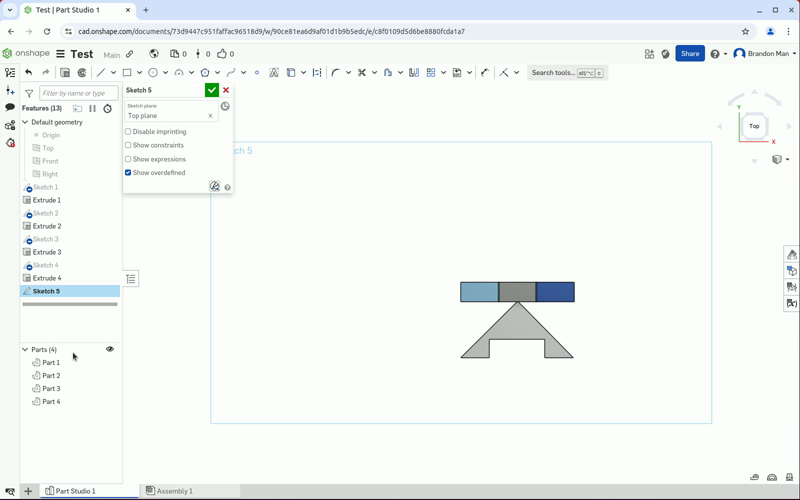
key(y)
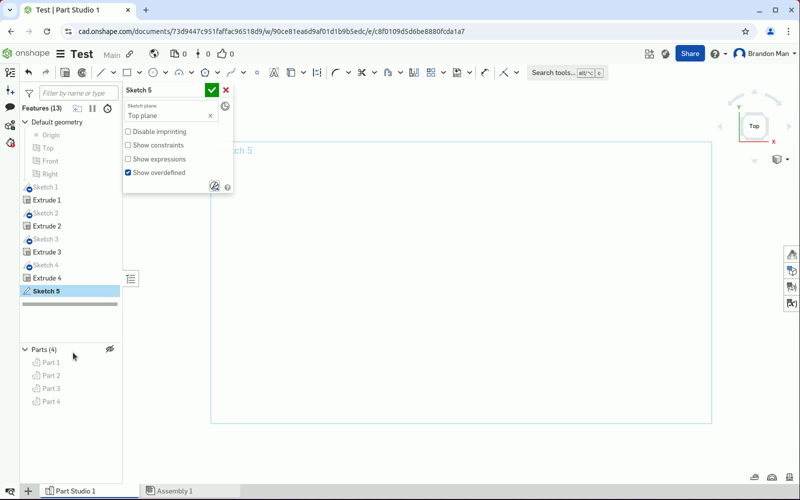
key(l)
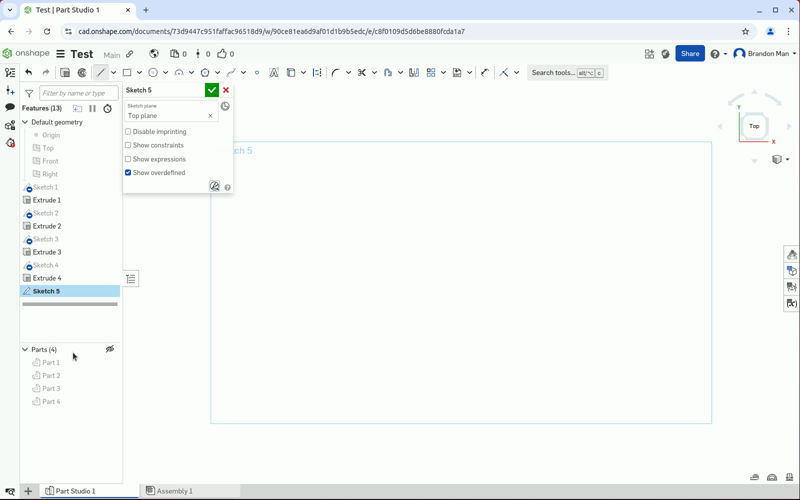
key_down(shift)
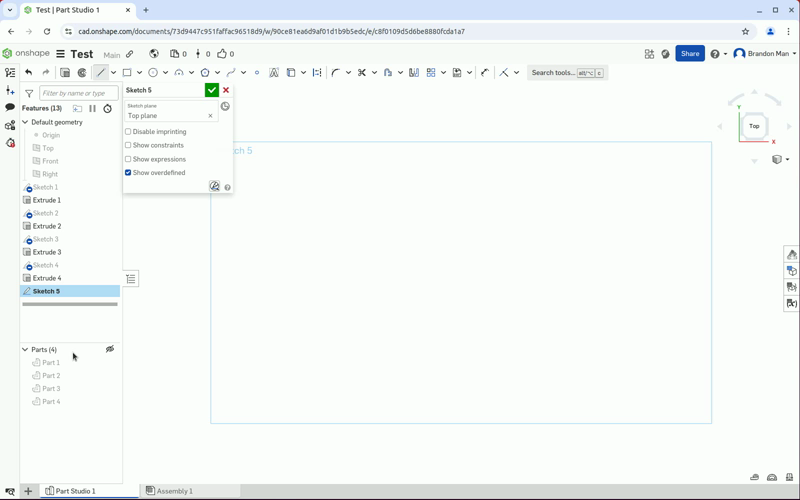
mouse_move(516, 301)
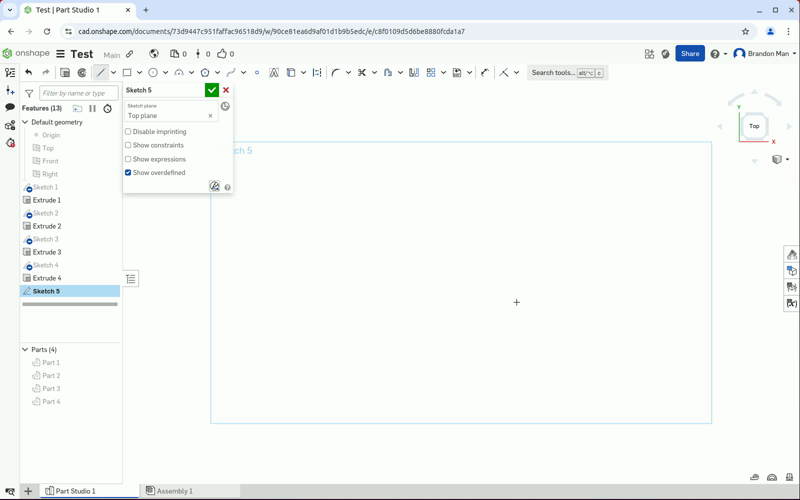
click(516, 301)
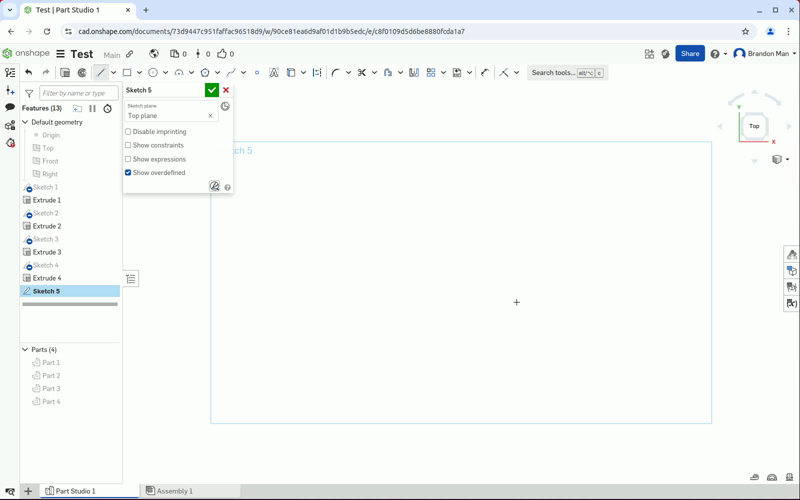
key_up(shift)
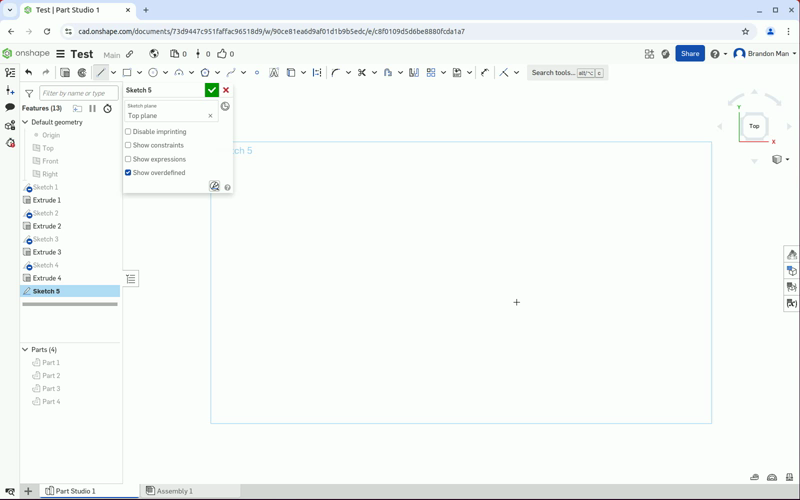
key_down(shift)
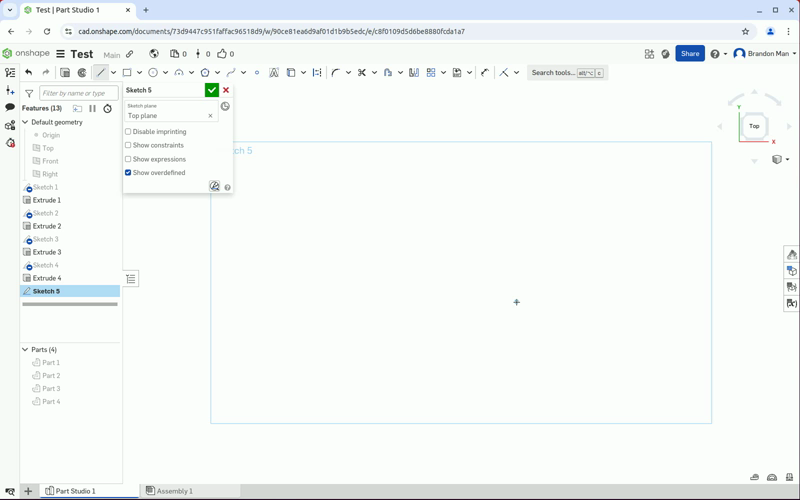
mouse_move(573, 358)
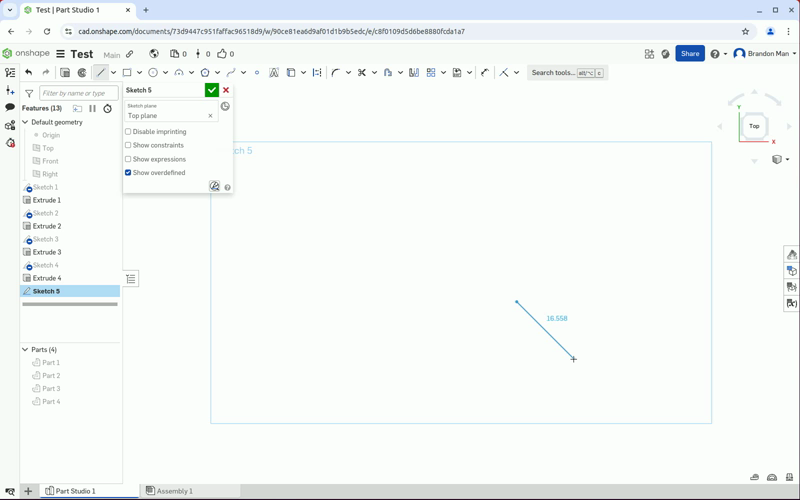
click(573, 358)
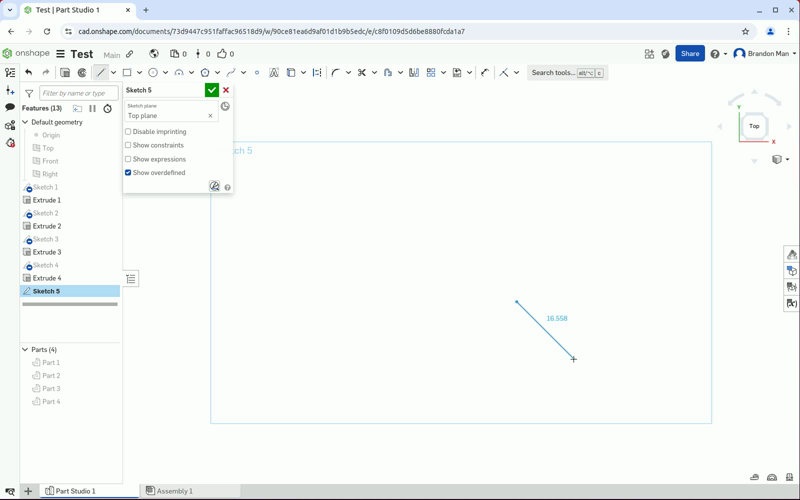
key_up(shift)
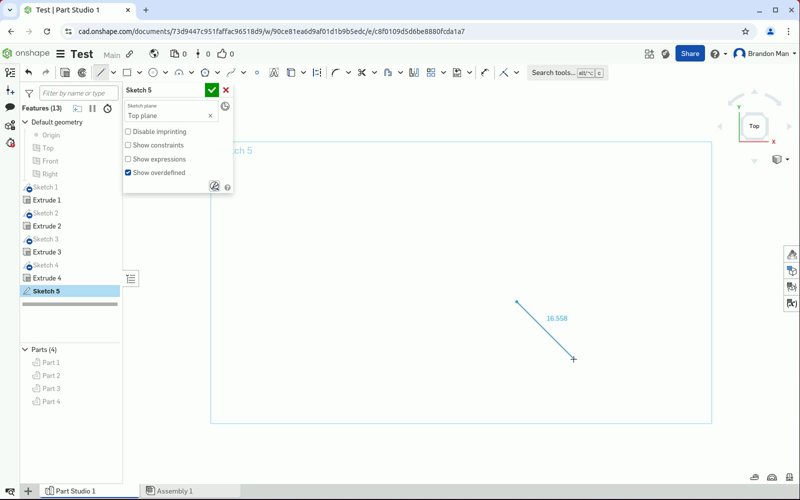
key_down(shift)
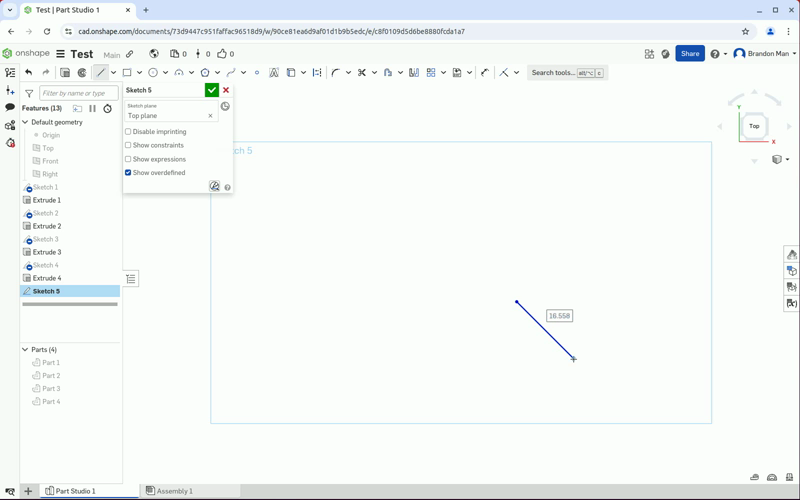
mouse_move(589, 358)
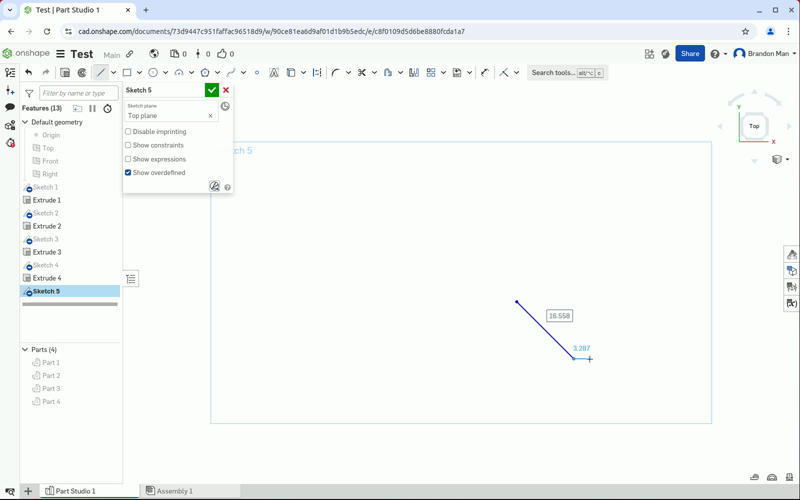
mouse_move(573, 301)
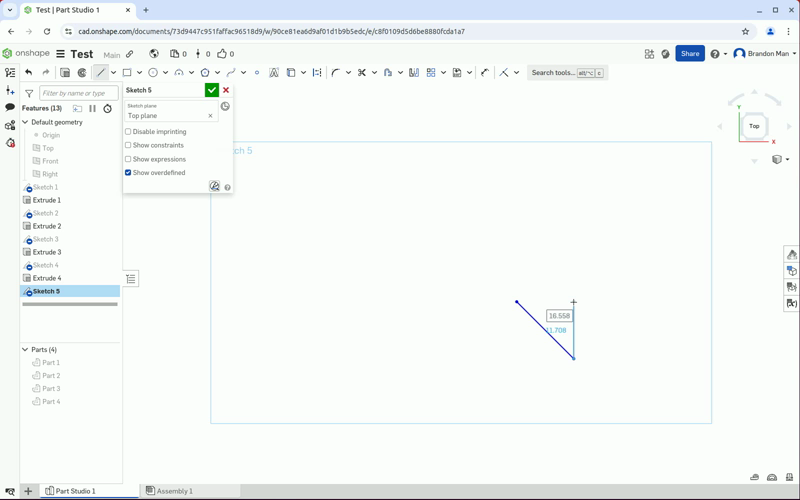
click(573, 301)
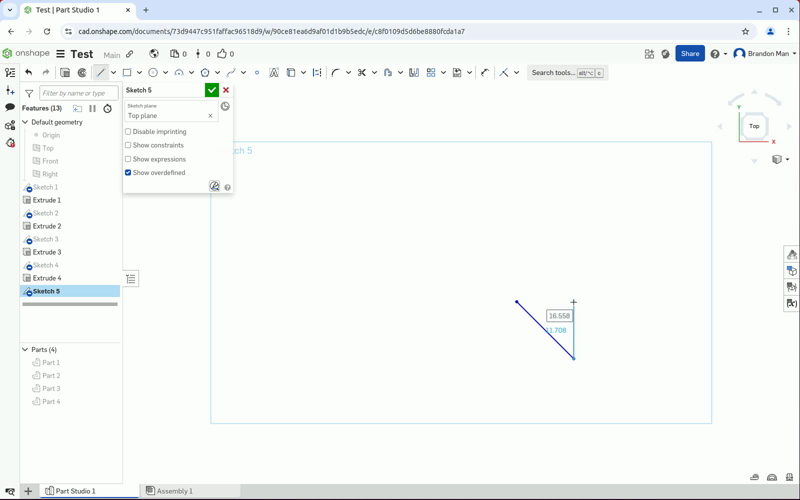
key_up(shift)
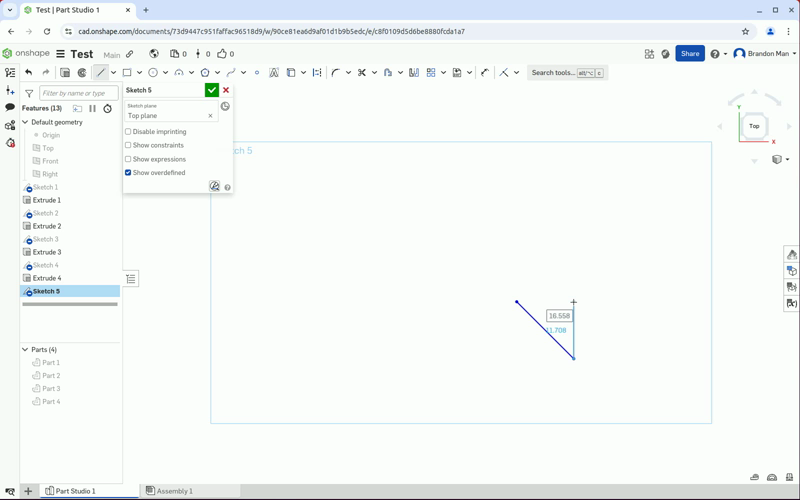
key_down(shift)
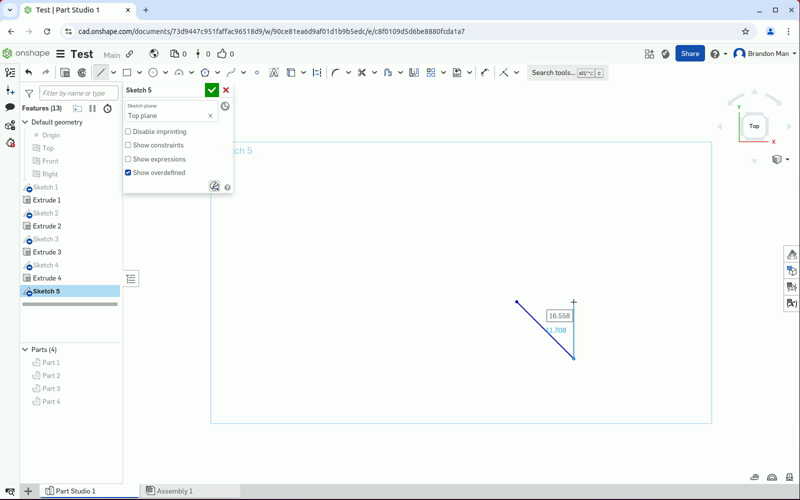
mouse_move(589, 301)
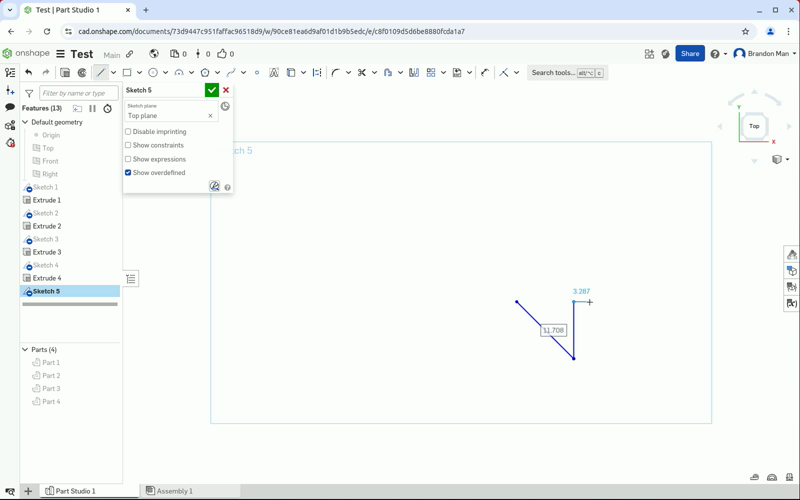
mouse_move(536, 301)
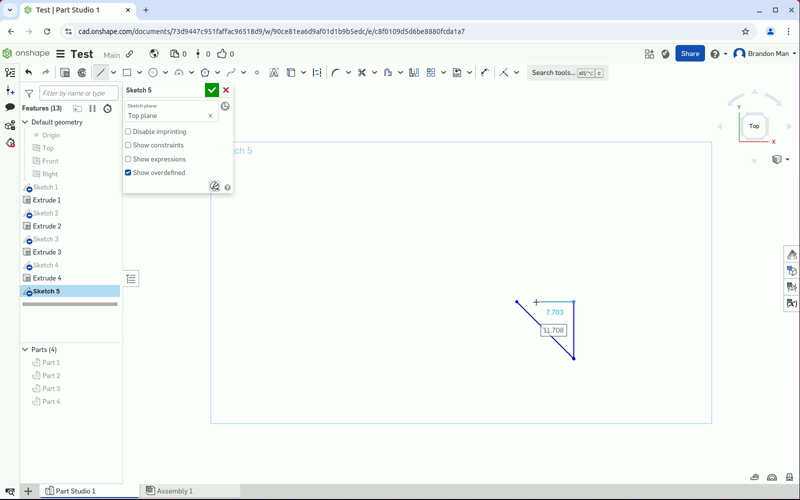
click(536, 301)
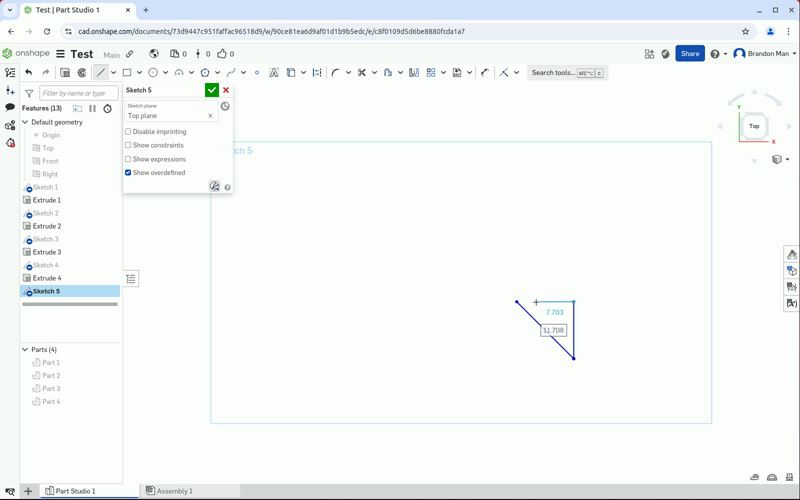
key_up(shift)
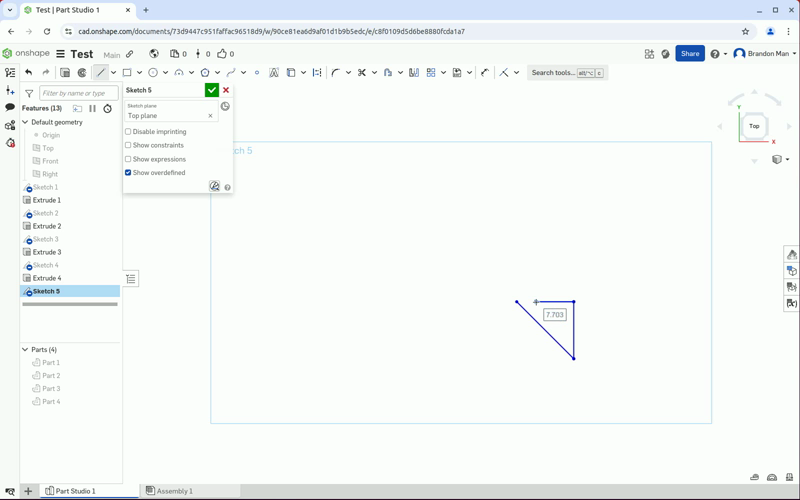
mouse_move(566, 301)
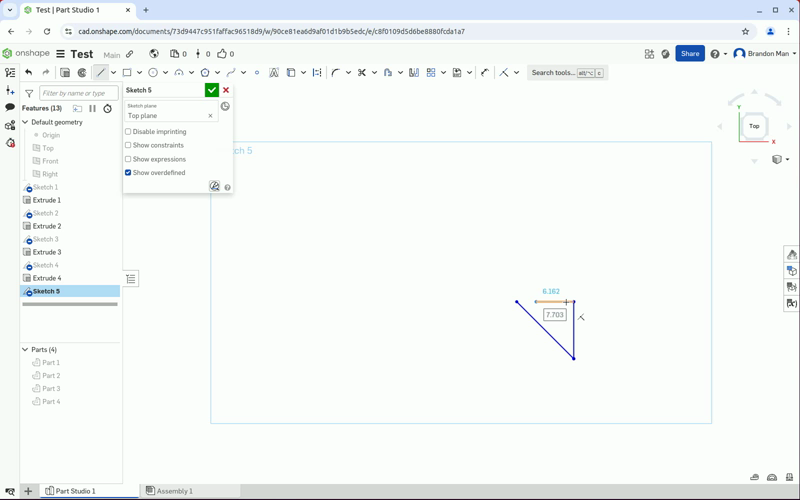
key_down(shift)
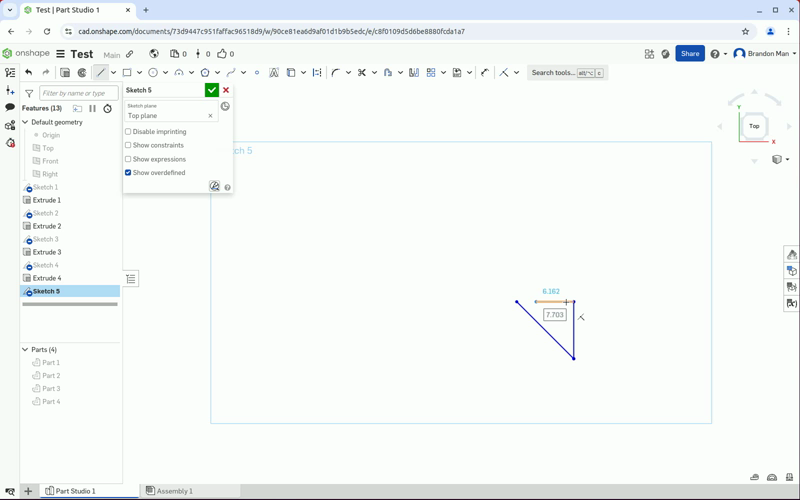
mouse_move(516, 301)
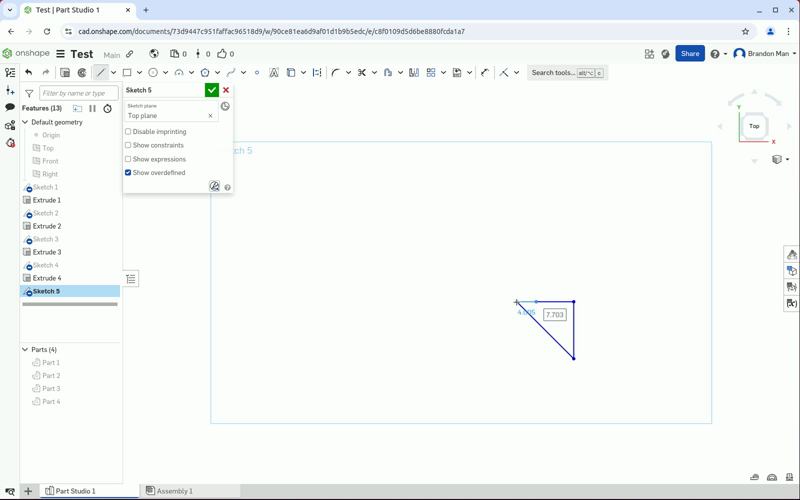
key_up(shift)
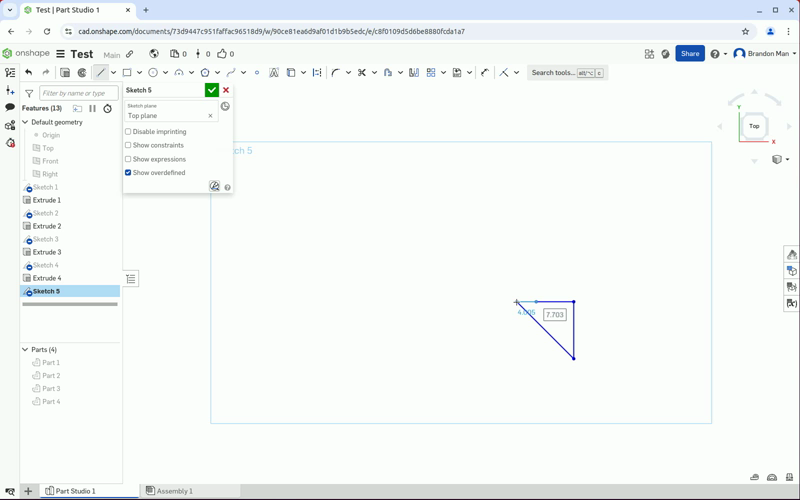
click(516, 301)
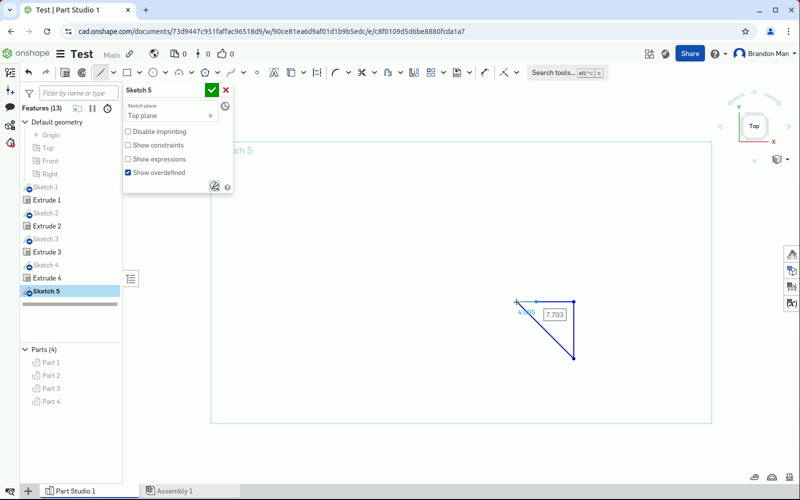
key(esc)
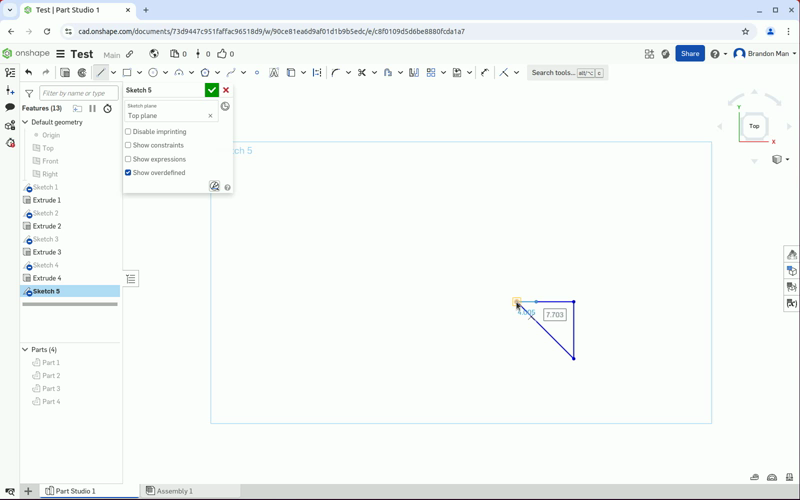
mouse_move(565, 304)
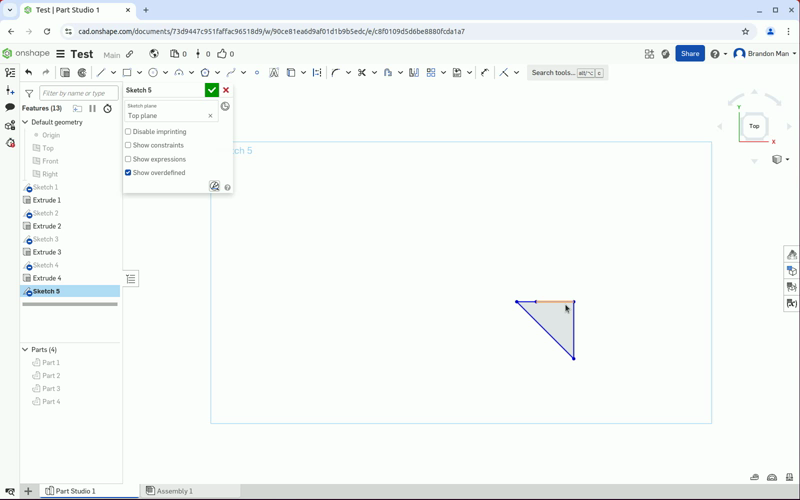
scroll(6)
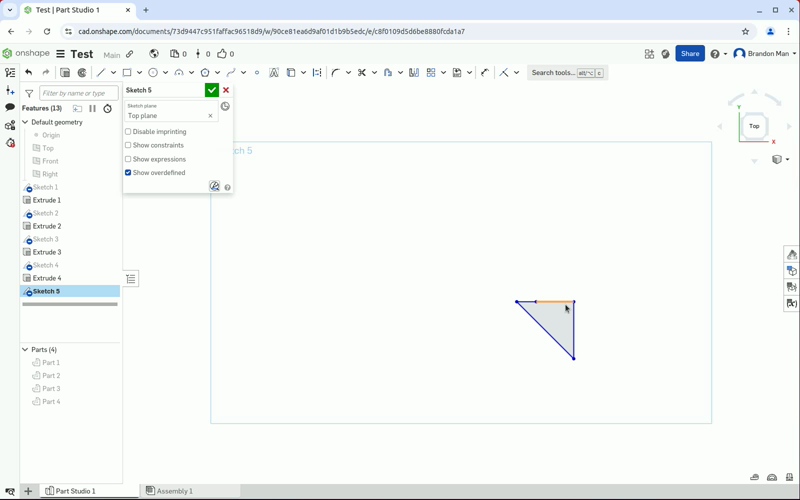
scroll(6)
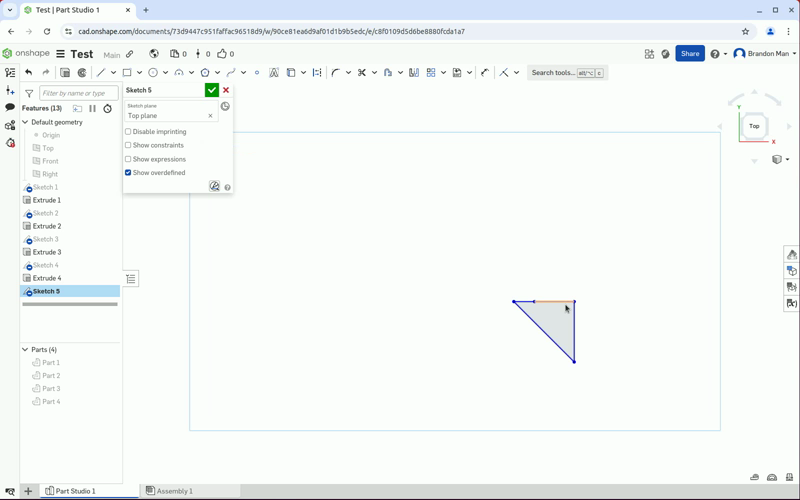
scroll(6)
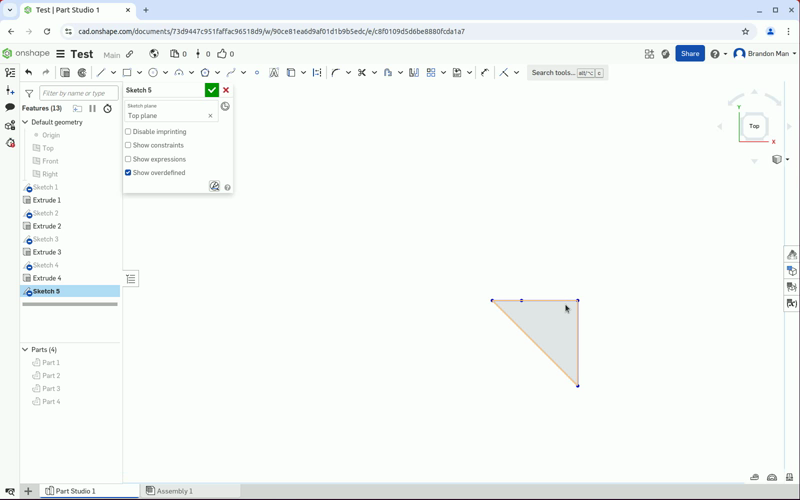
scroll(6)
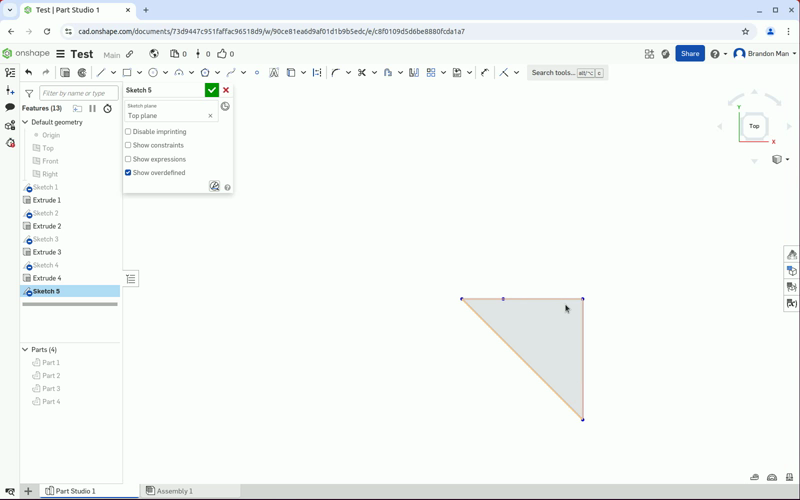
scroll(6)
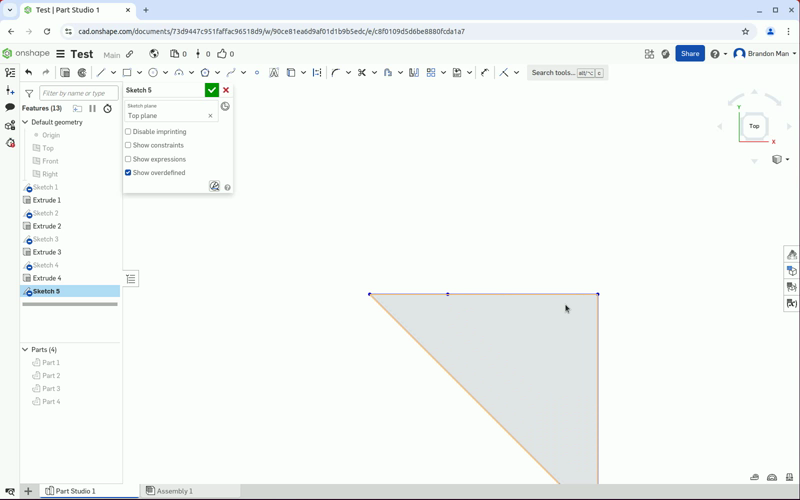
scroll(6)
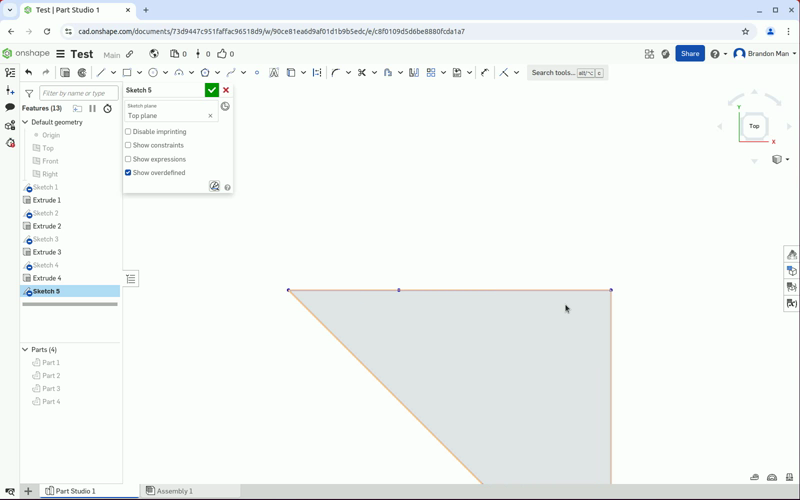
scroll(6)
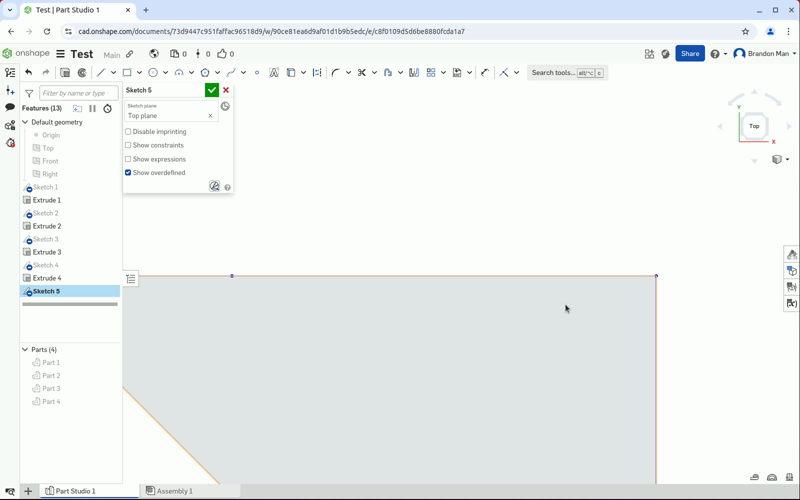
click(565, 304)
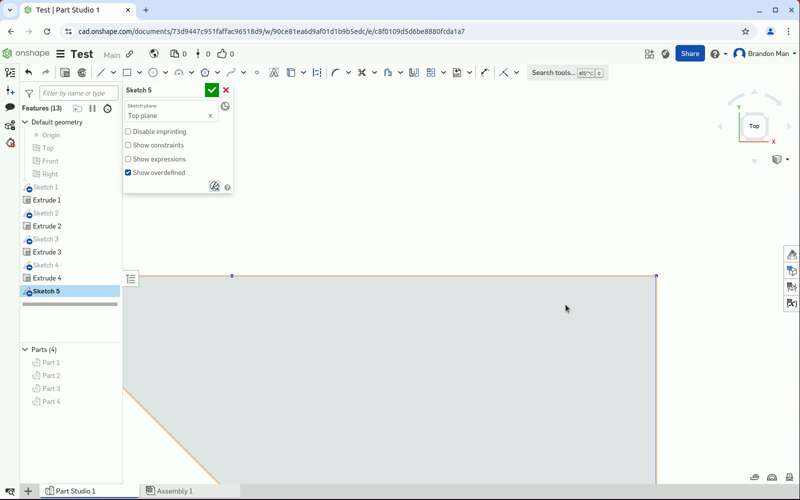
scroll(-6)
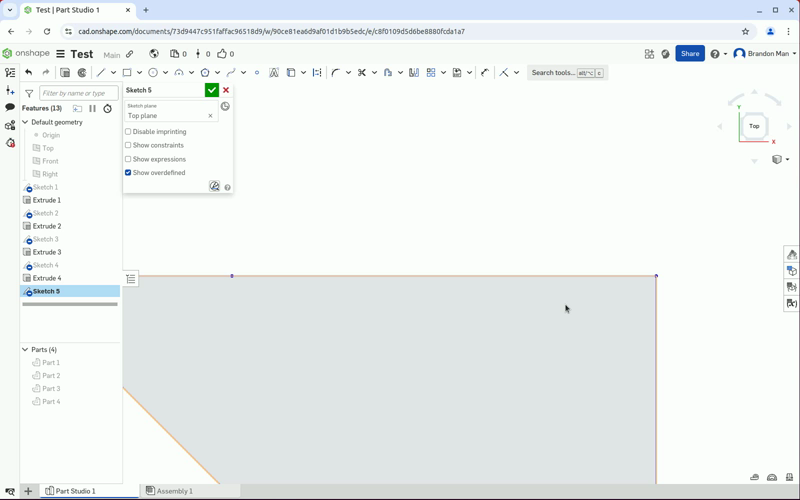
scroll(-6)
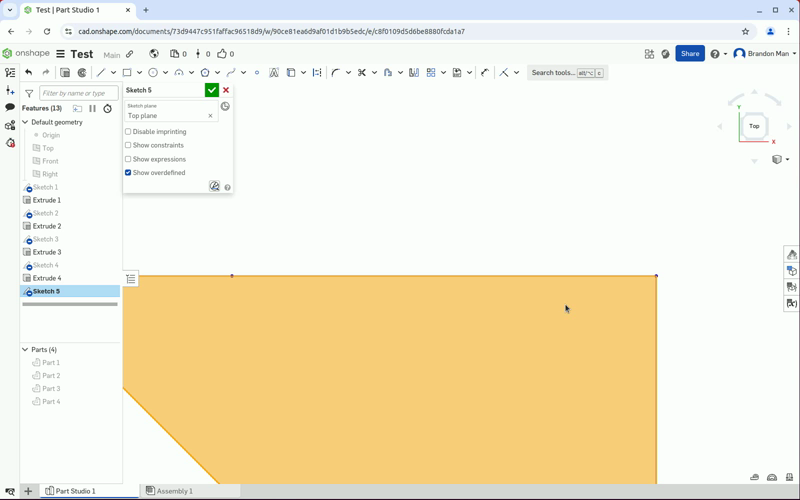
scroll(-6)
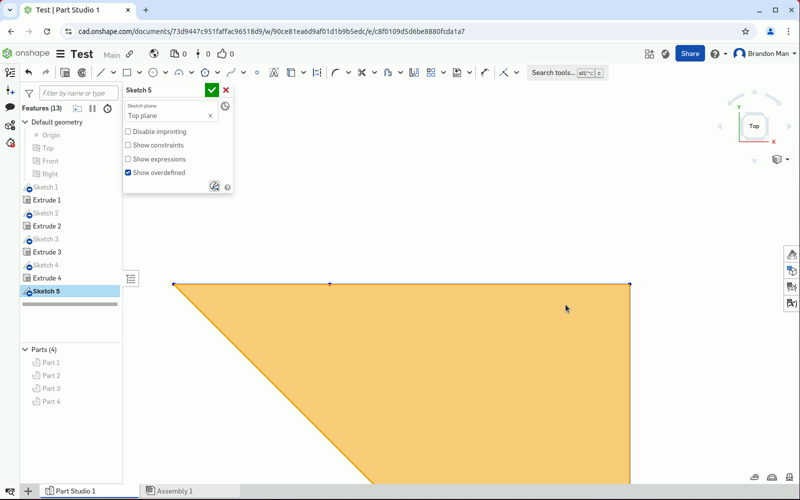
scroll(-6)
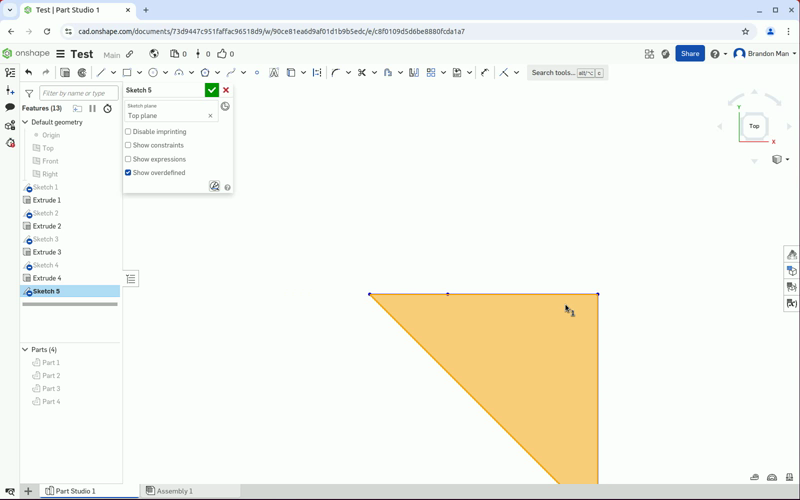
scroll(-6)
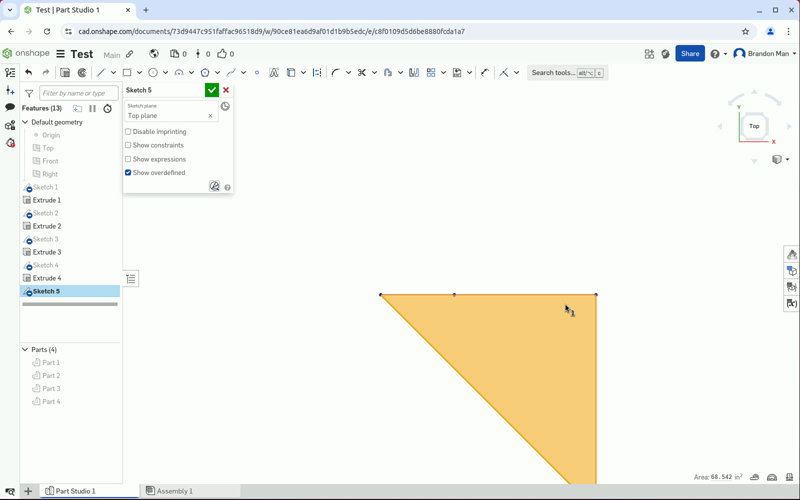
scroll(-6)
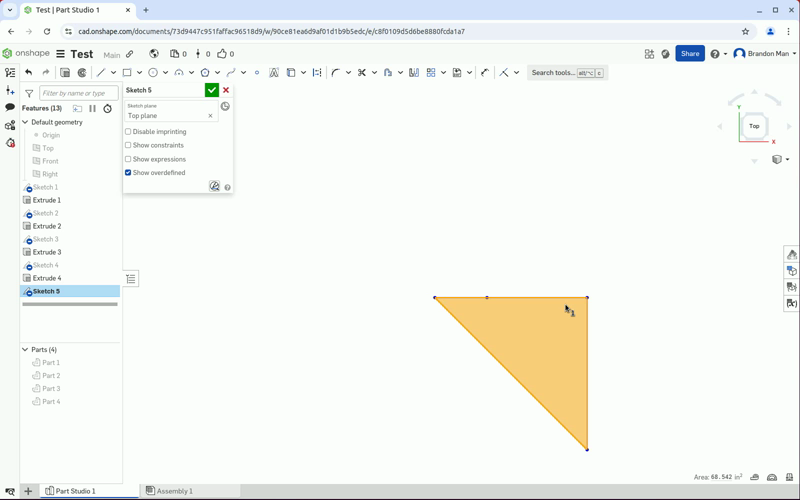
scroll(-6)
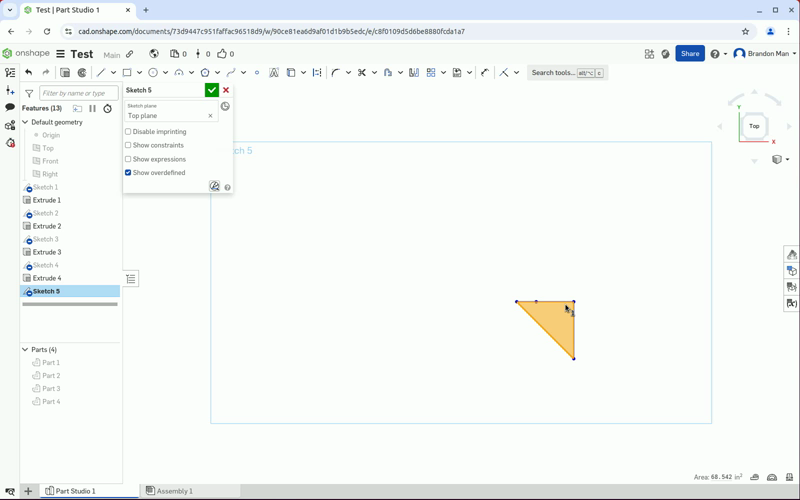
mouse_move(73, 352)
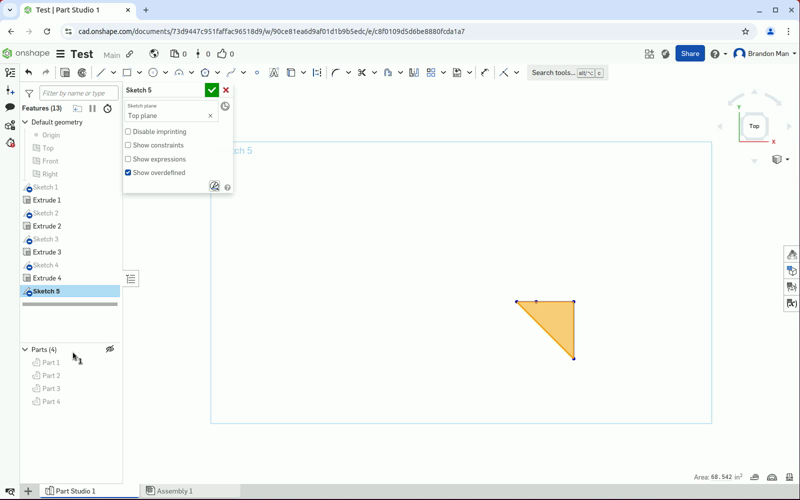
key(shift+y)
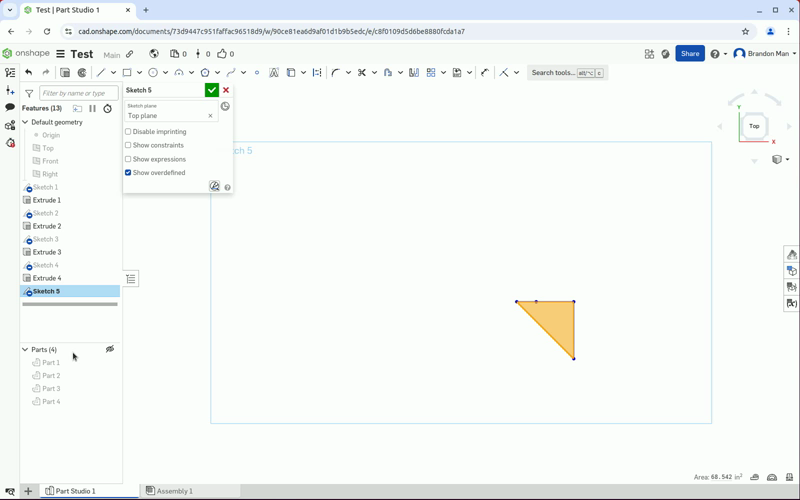
key(shift+e)
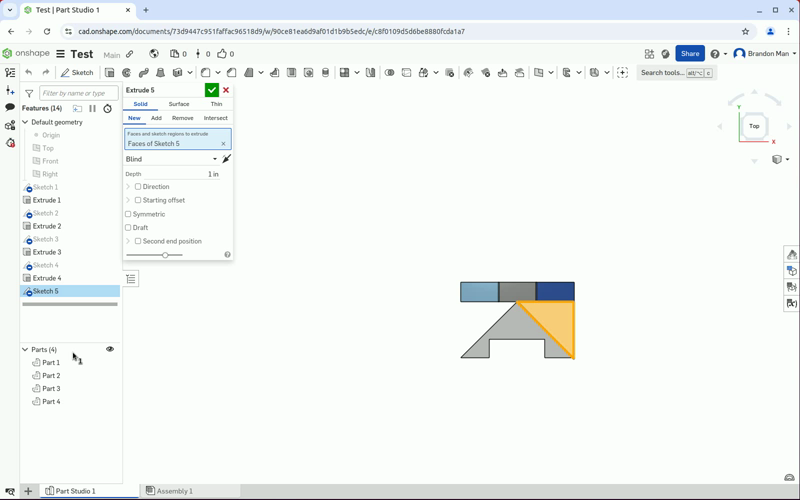
mouse_move(143, 106)
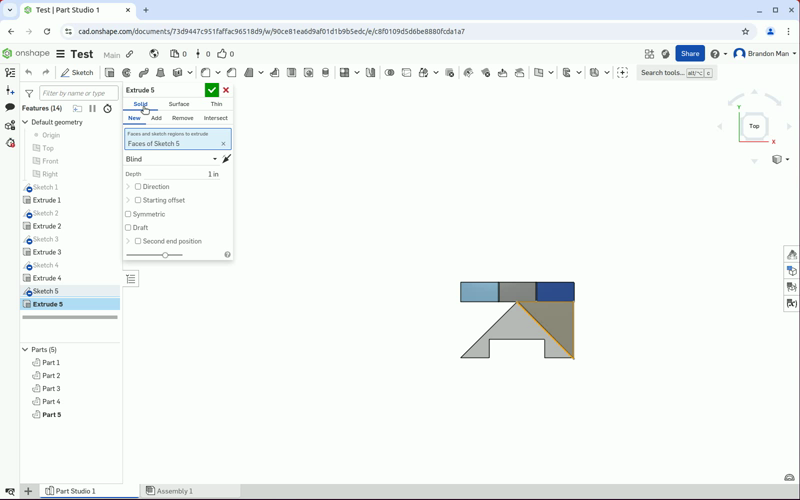
click(143, 106)
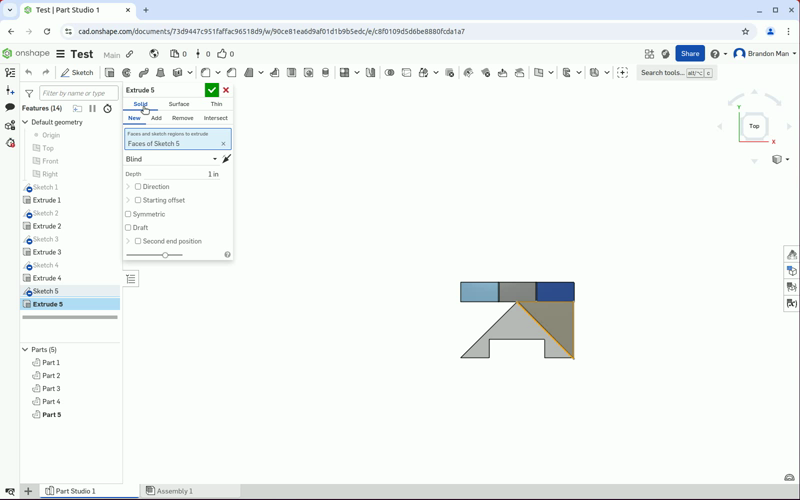
mouse_move(137, 120)
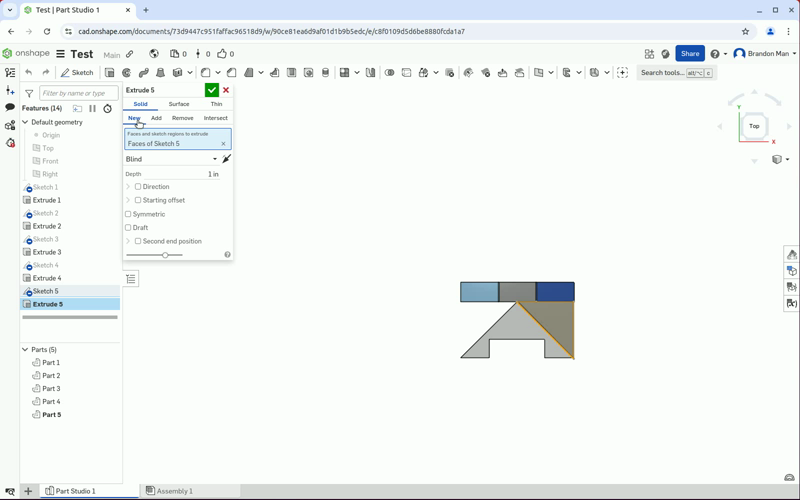
click(137, 120)
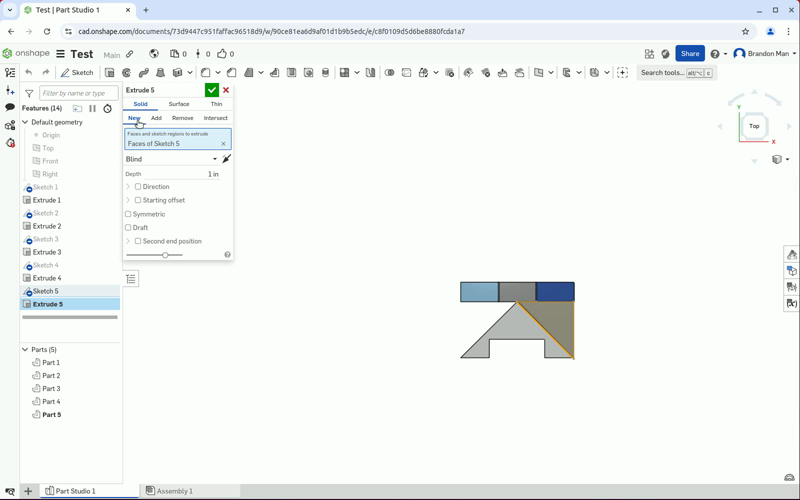
key(tab, 4)
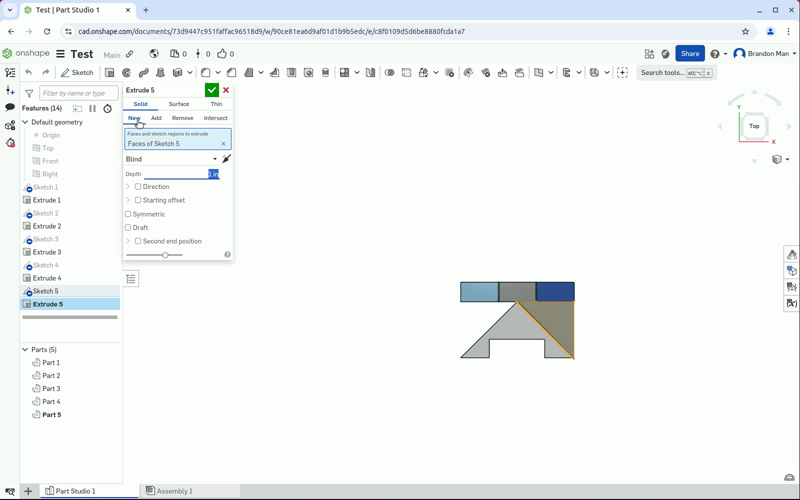
text(11.554)
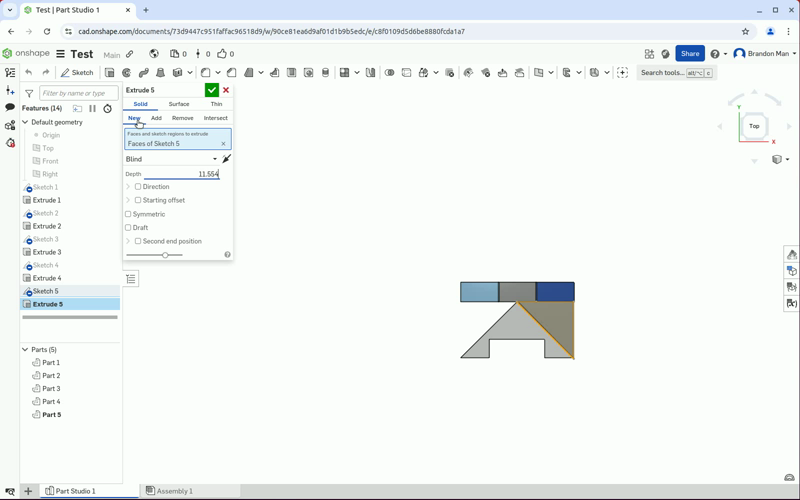
key(enter)
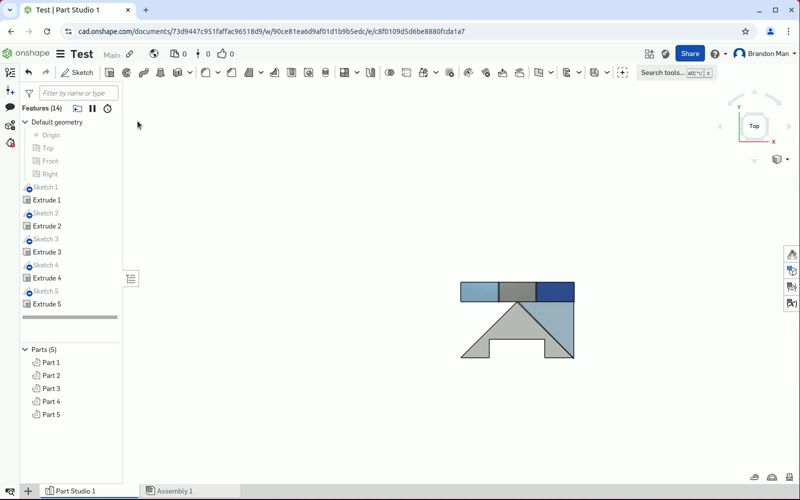
key(shift+h)
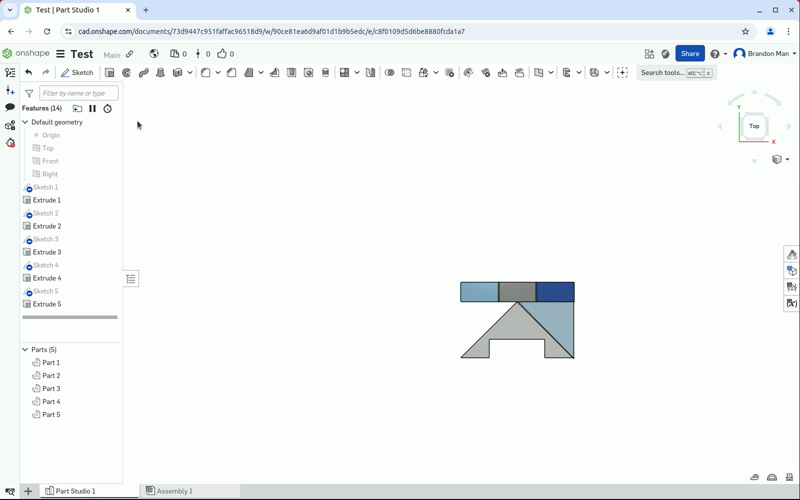
key(shift+h)
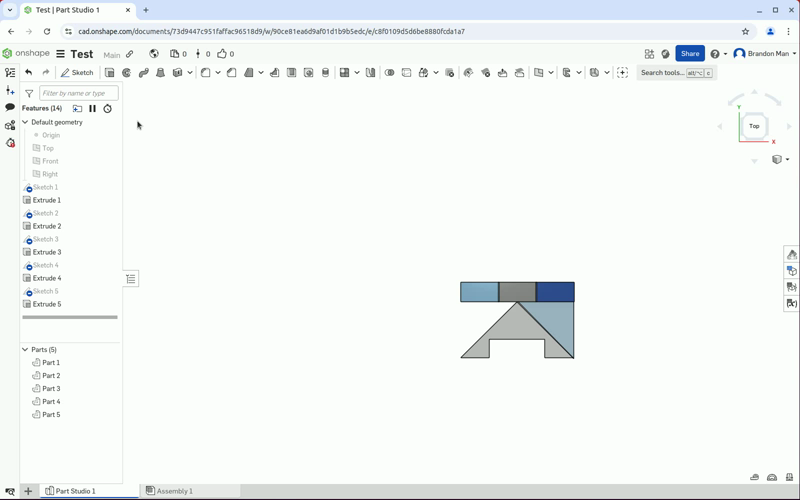
mouse_move(73, 189)
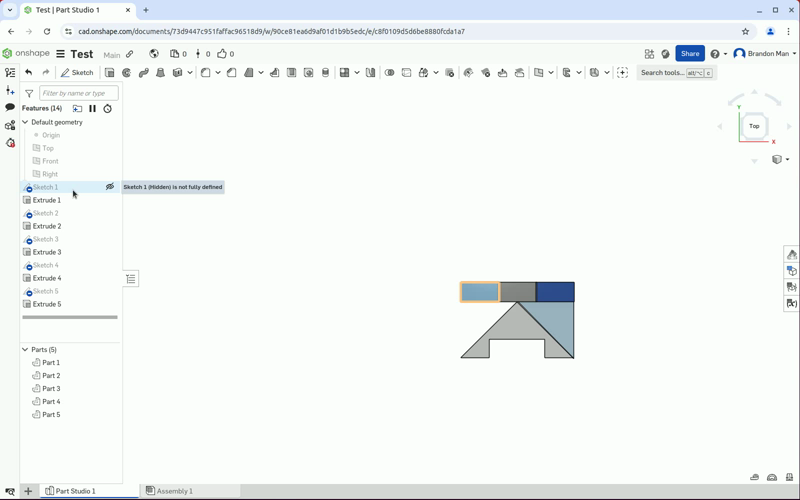
click(73, 189)
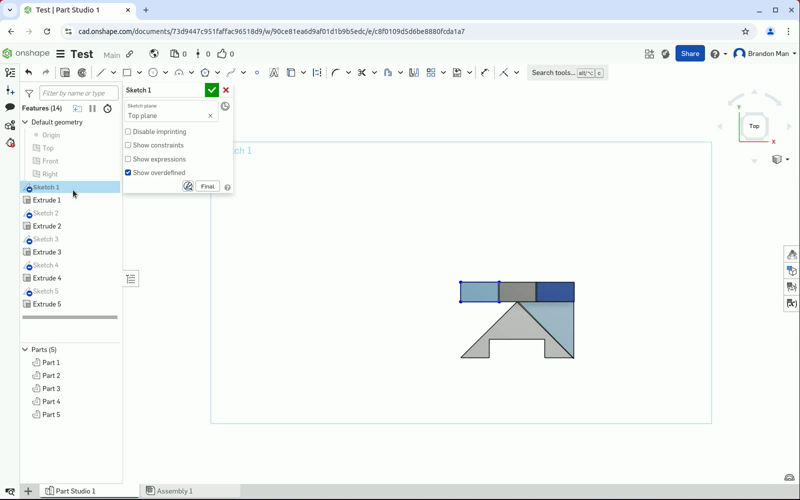
mouse_move(229, 92)
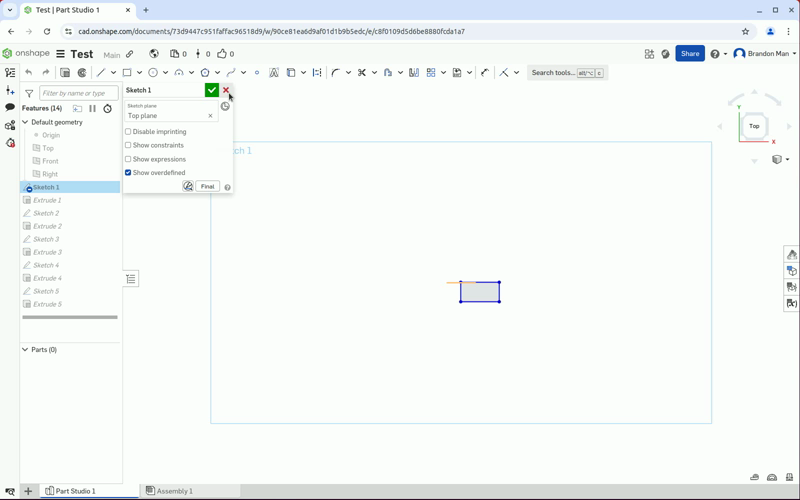
click(229, 92)
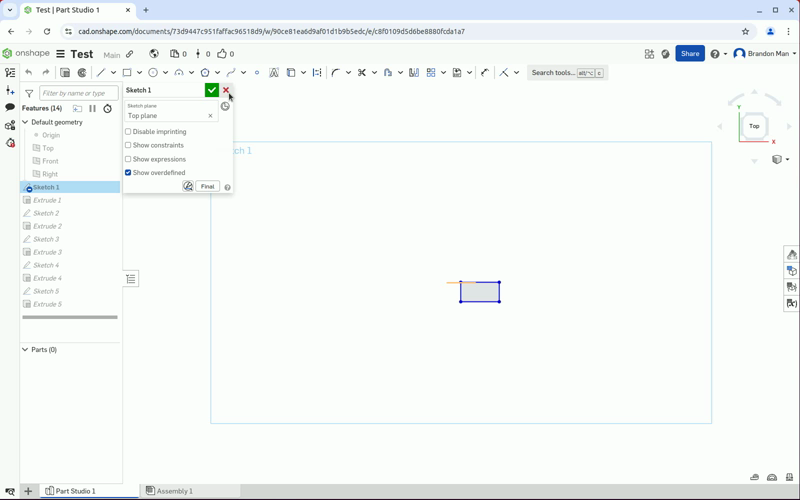
key(shift+s)
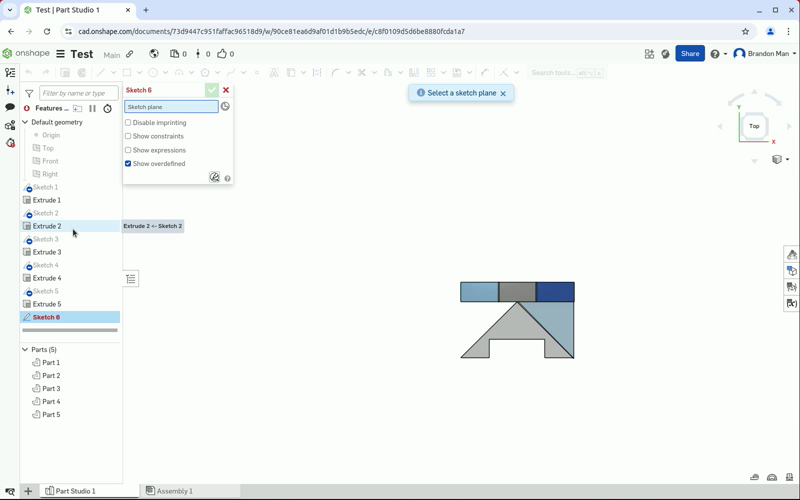
scroll(3)
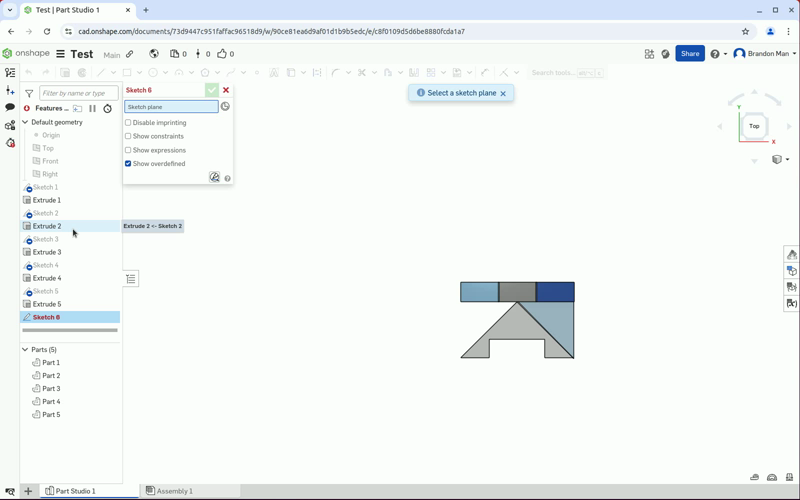
mouse_move(73, 150)
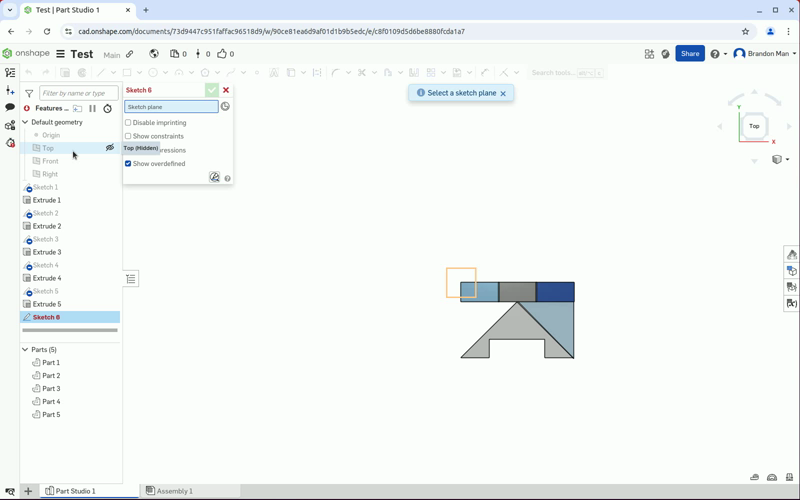
click(73, 150)
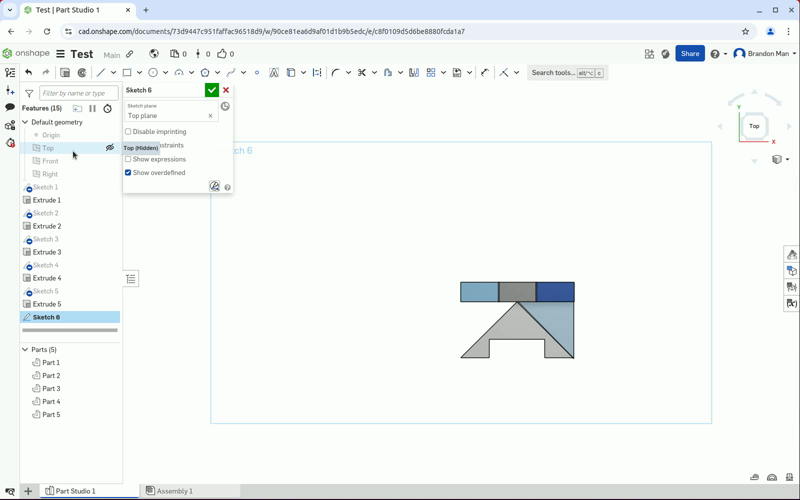
mouse_move(73, 352)
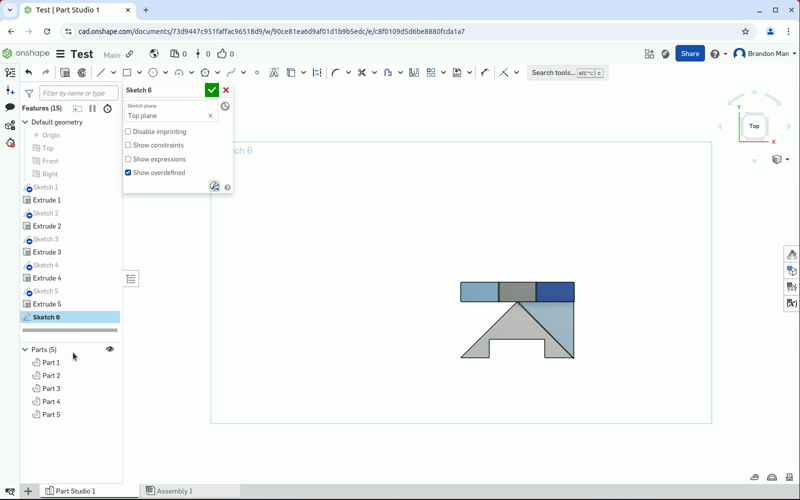
key(y)
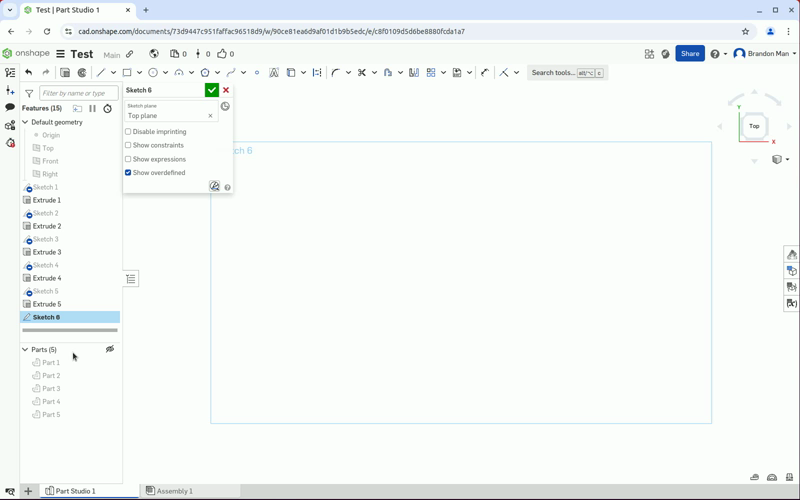
key(l)
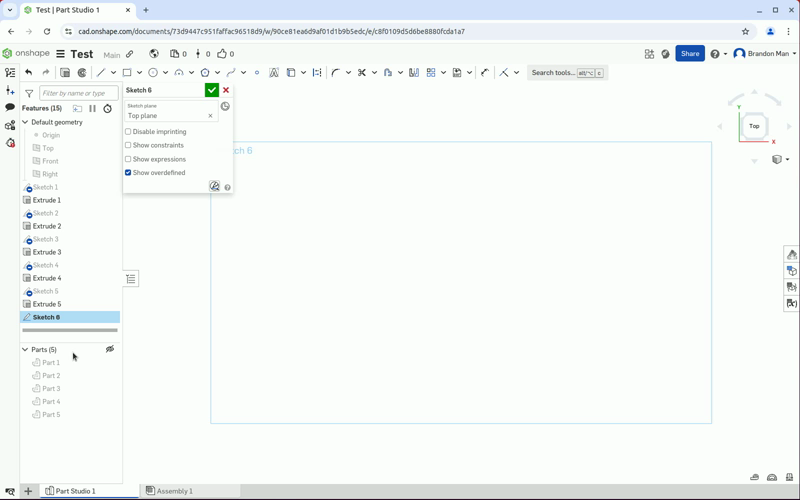
key_down(shift)
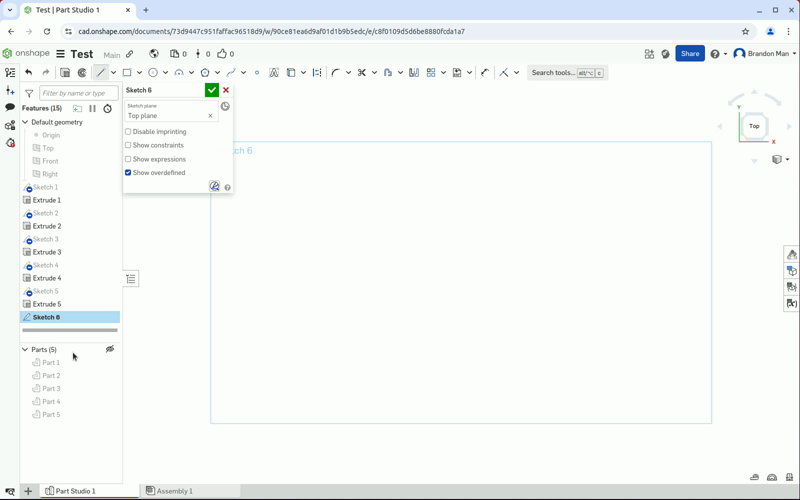
mouse_move(460, 357)
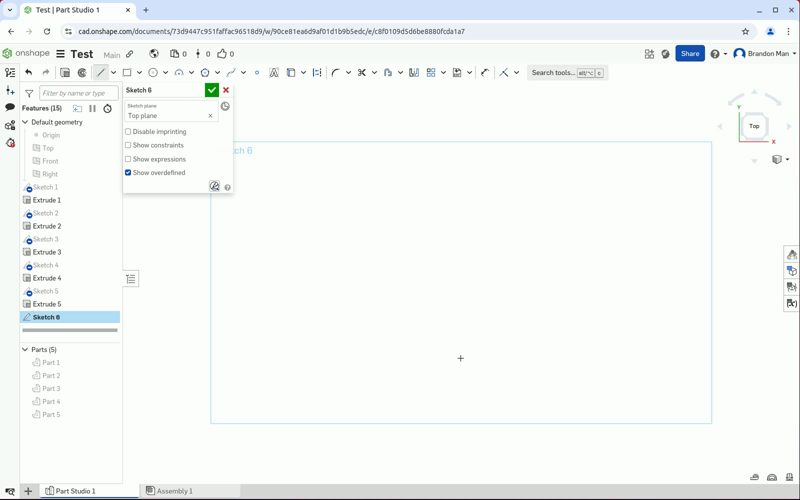
click(460, 357)
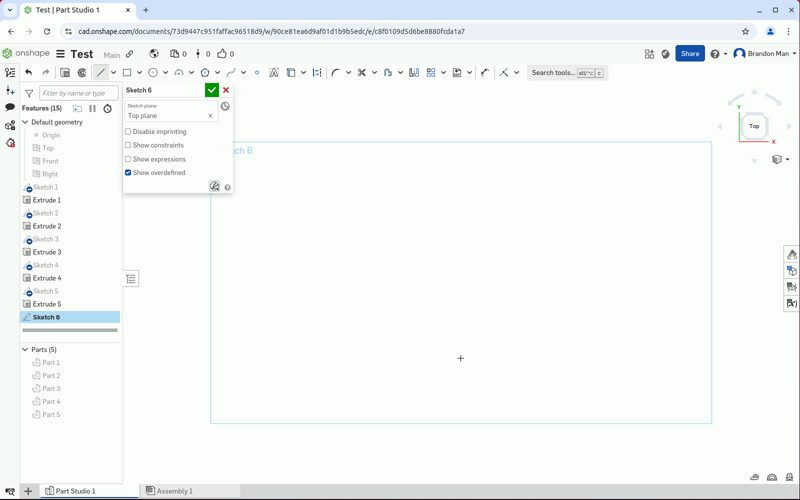
key_up(shift)
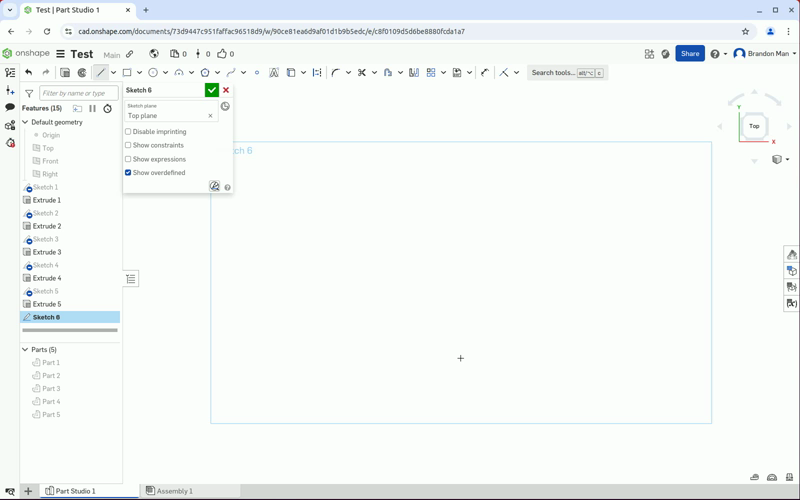
key_down(shift)
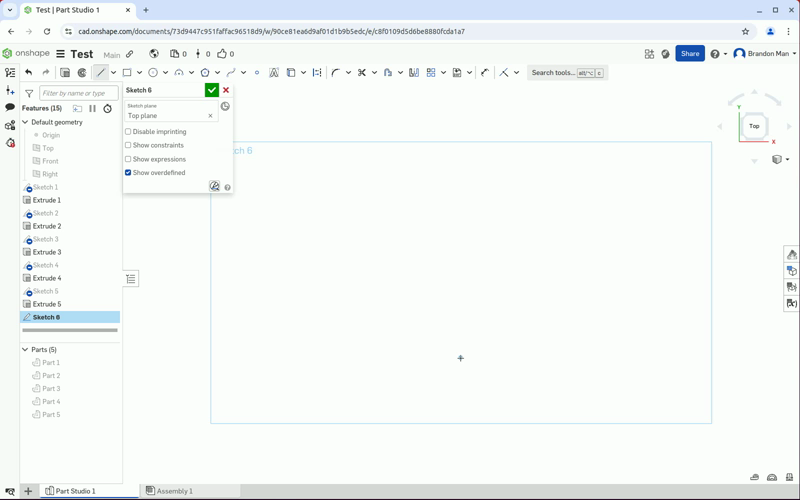
mouse_move(517, 301)
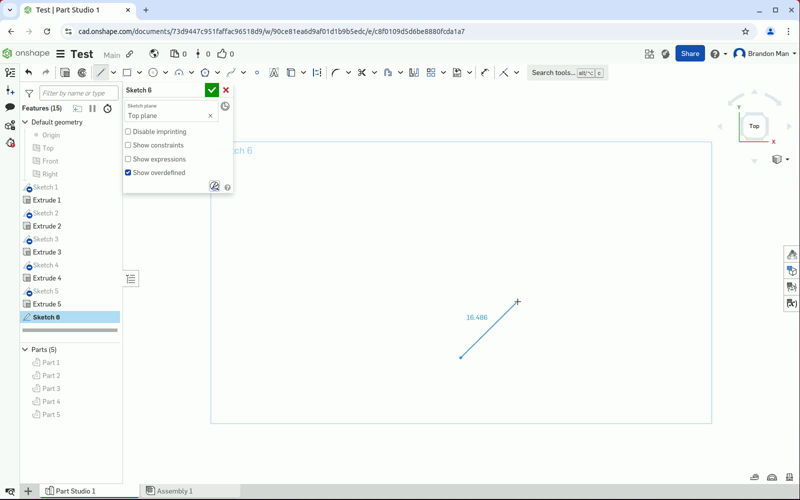
click(517, 301)
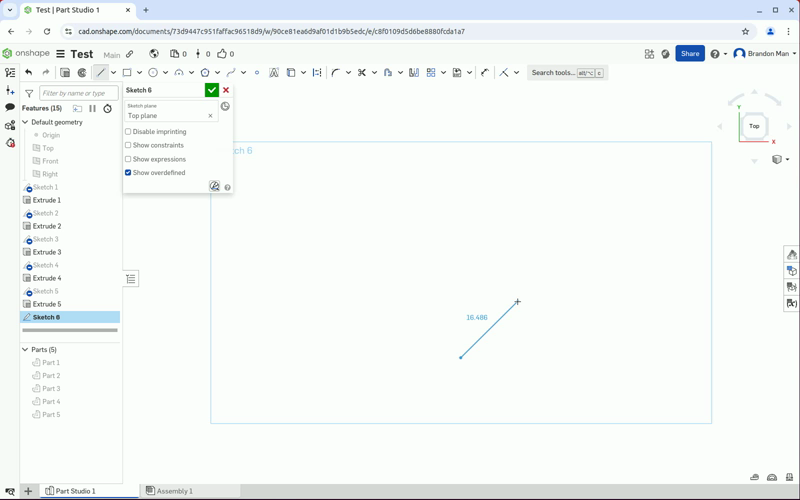
key_up(shift)
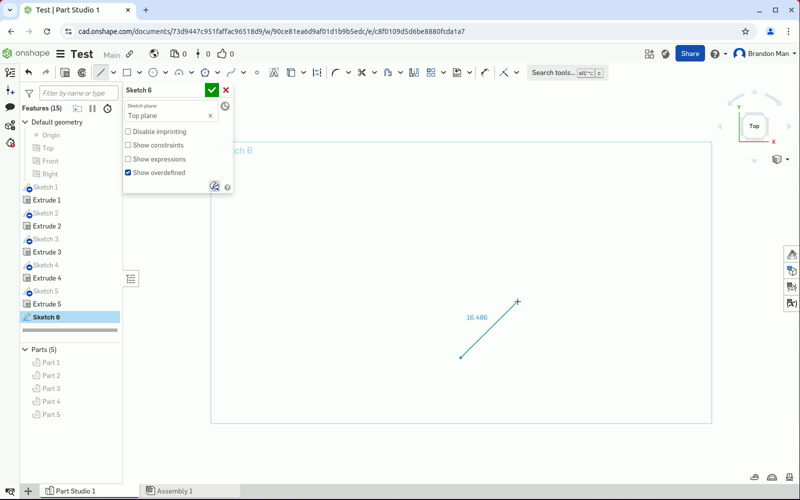
key_down(shift)
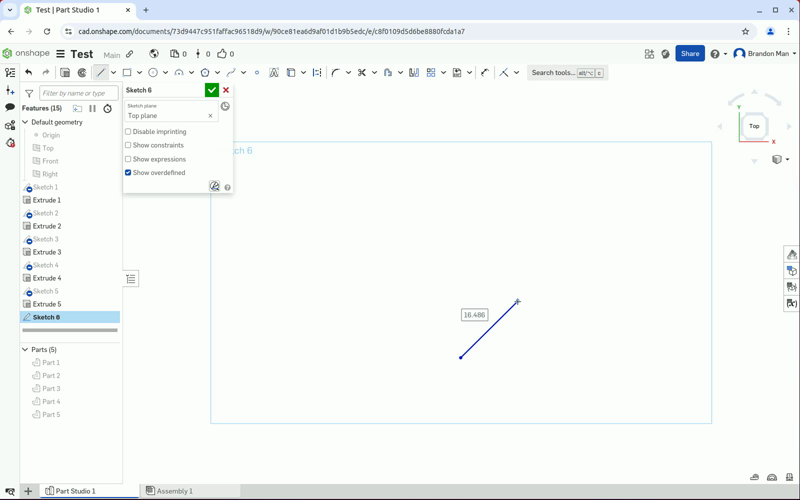
mouse_move(547, 301)
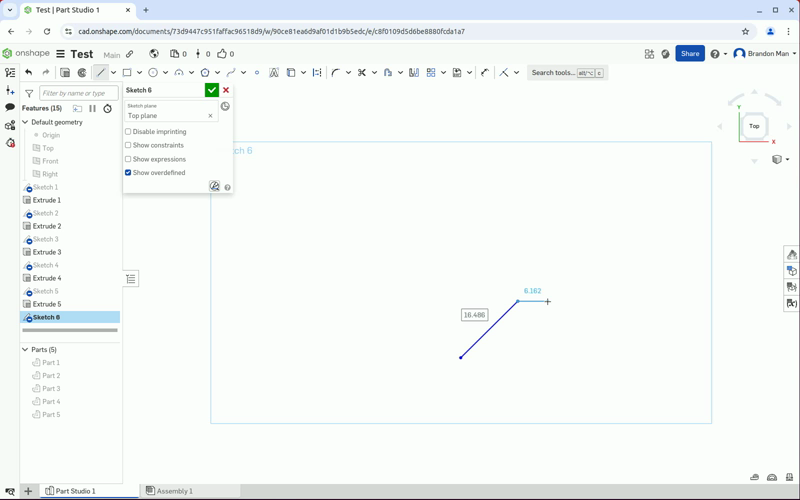
mouse_move(498, 301)
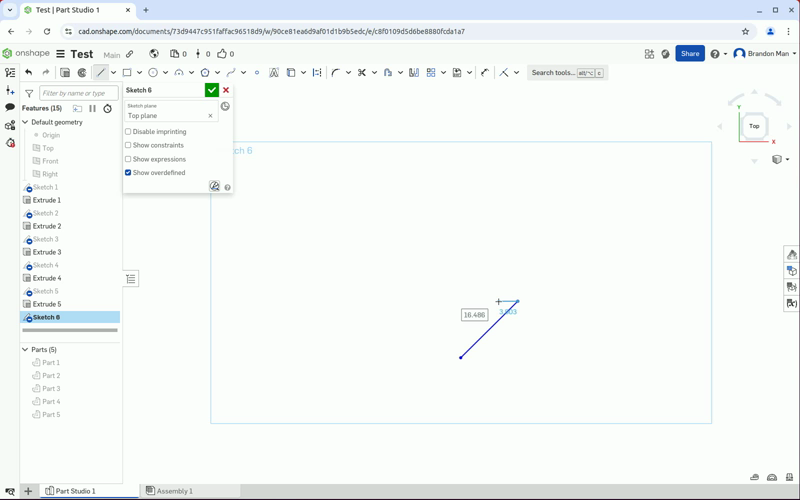
click(498, 301)
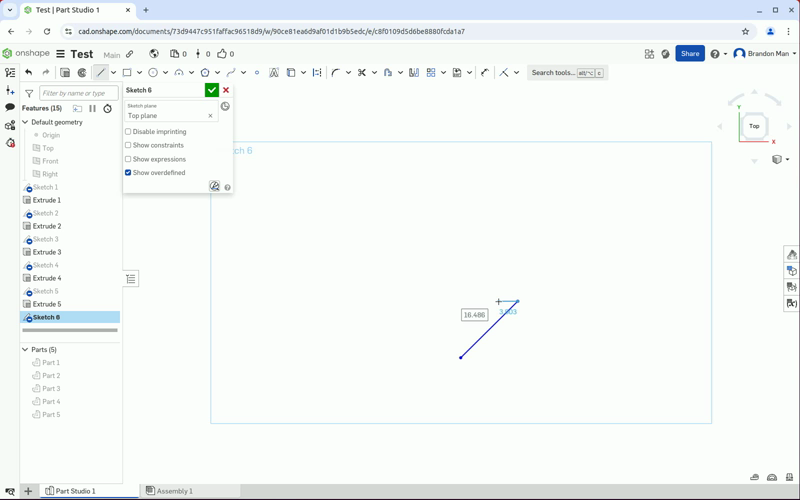
key_up(shift)
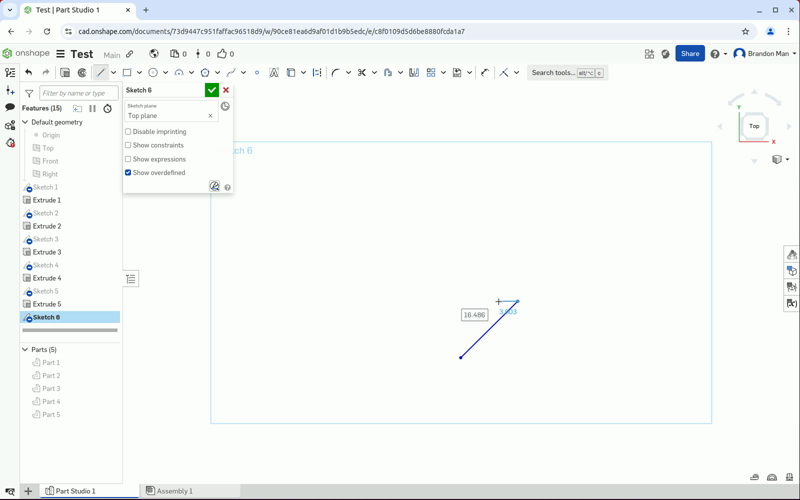
key_down(shift)
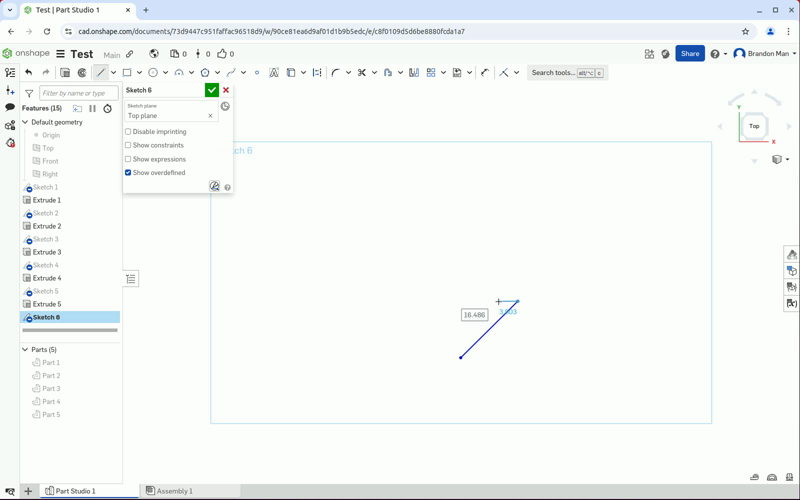
mouse_move(528, 301)
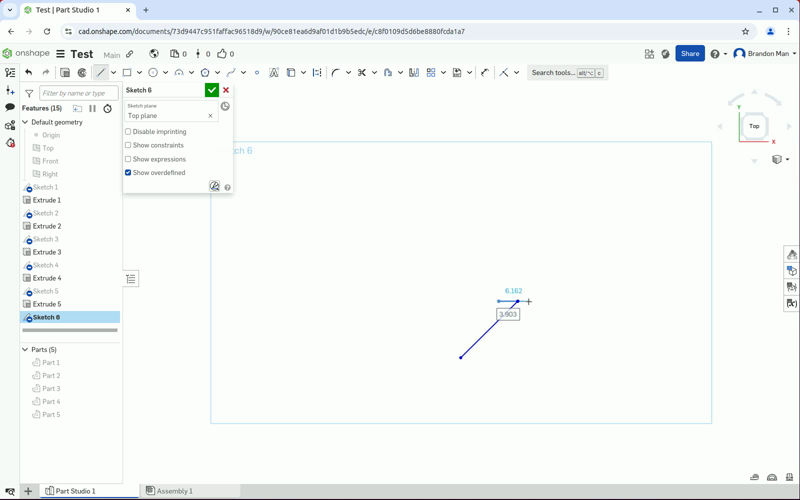
mouse_move(460, 301)
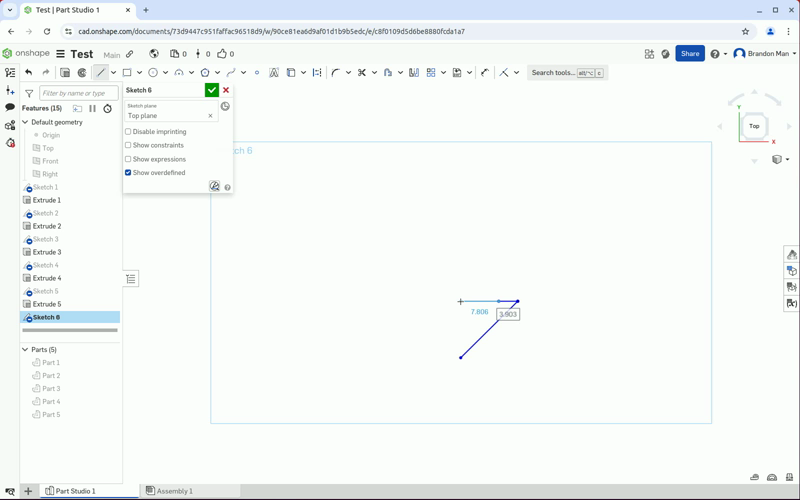
click(460, 301)
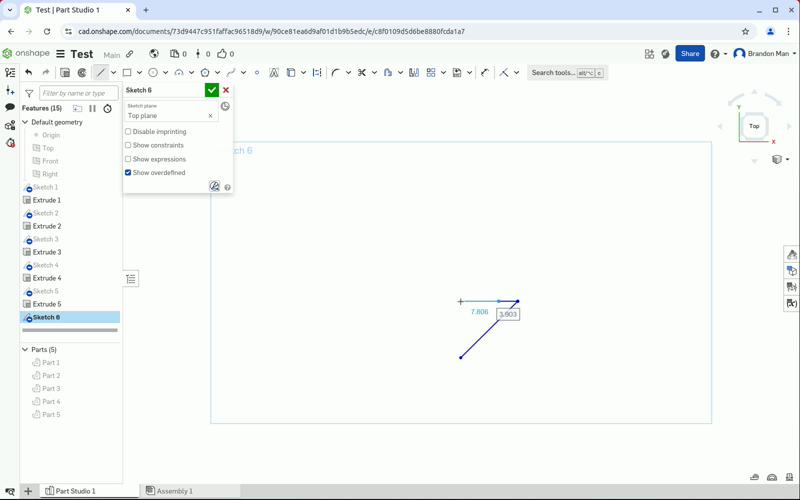
key_up(shift)
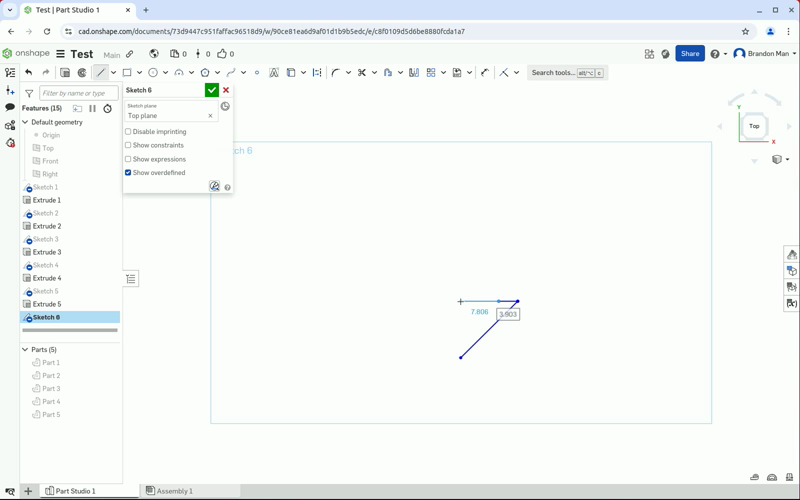
mouse_move(490, 301)
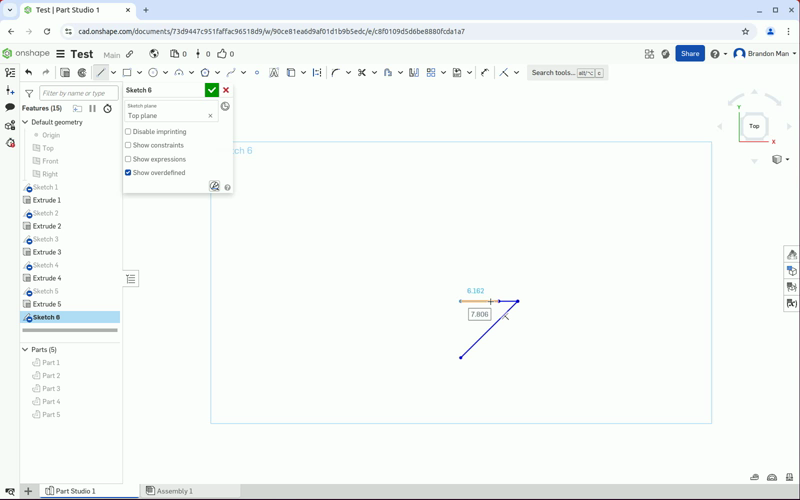
key_down(shift)
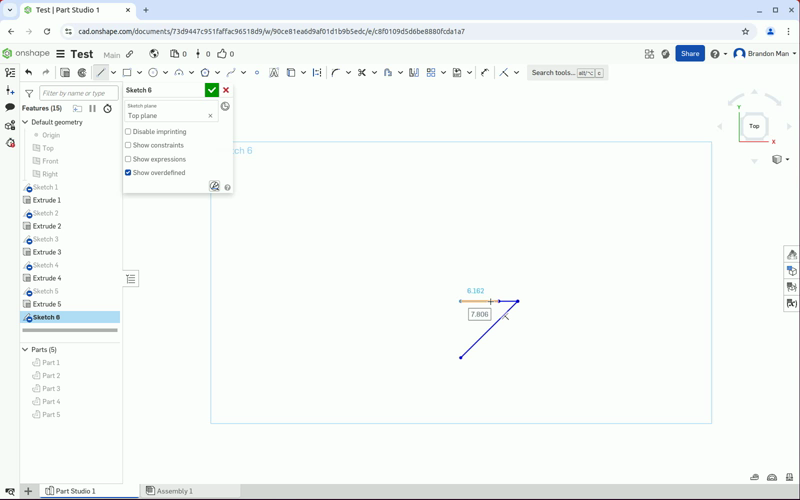
mouse_move(460, 357)
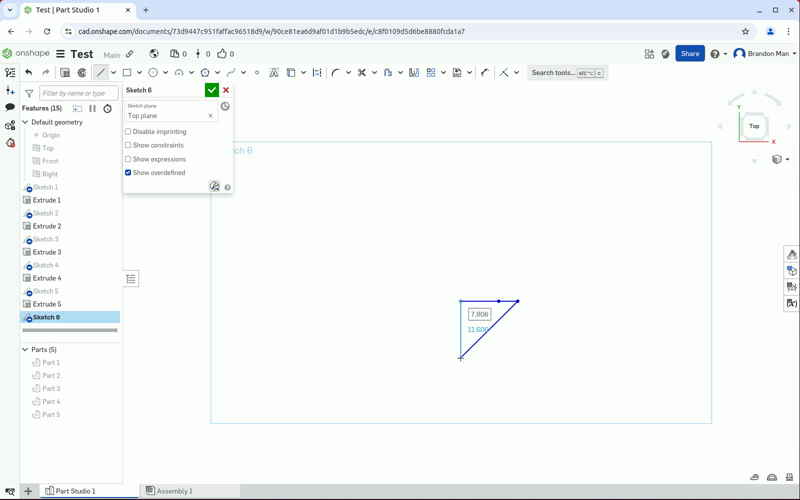
key_up(shift)
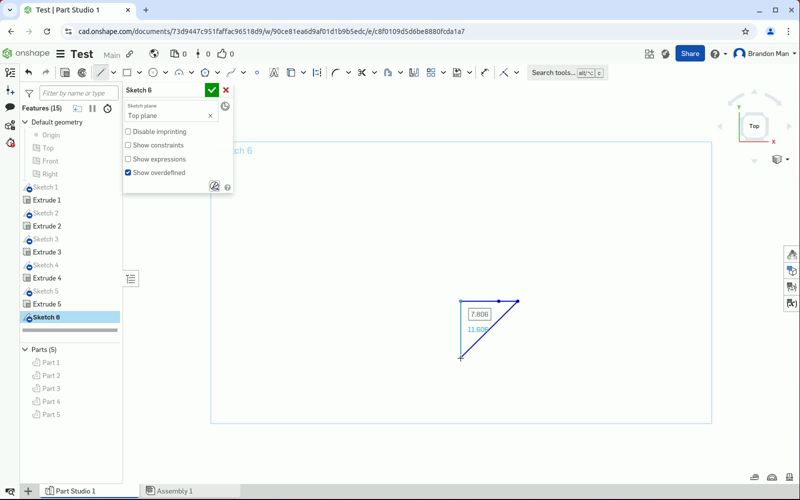
click(460, 357)
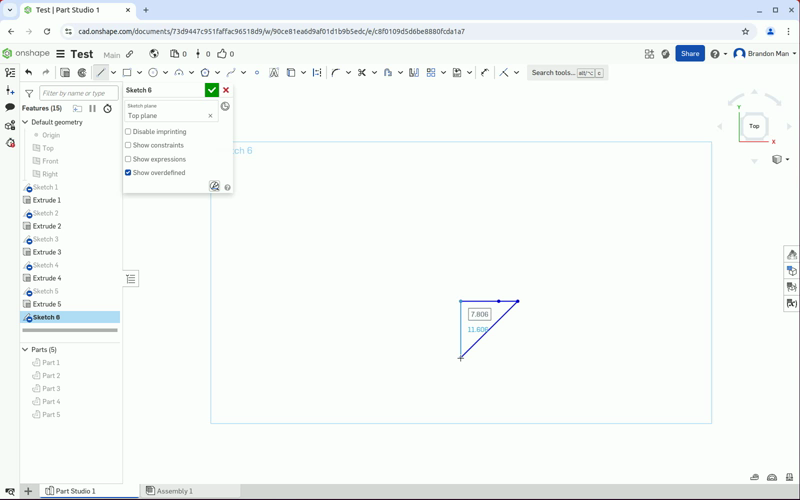
key(esc)
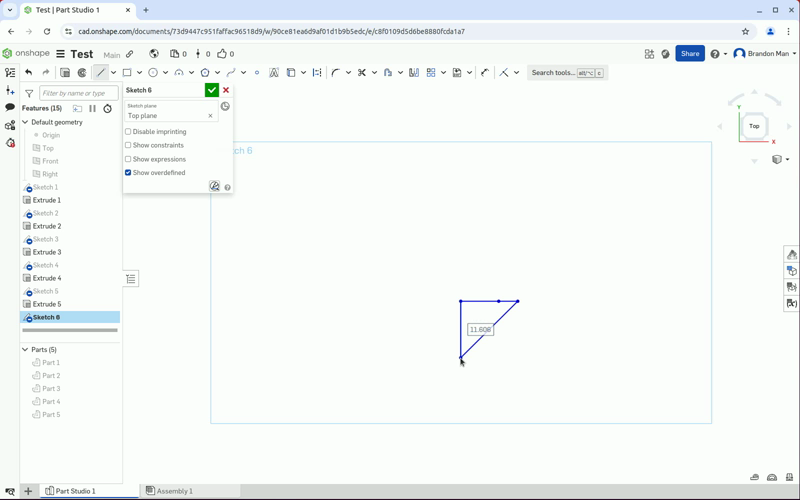
mouse_move(472, 331)
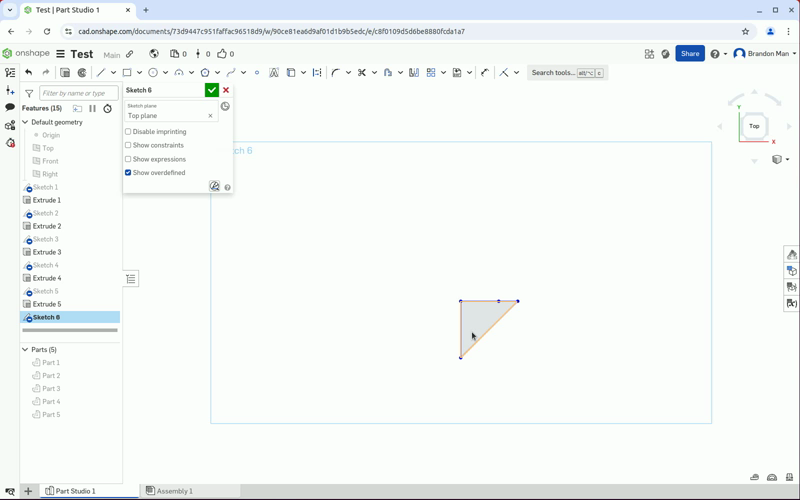
scroll(6)
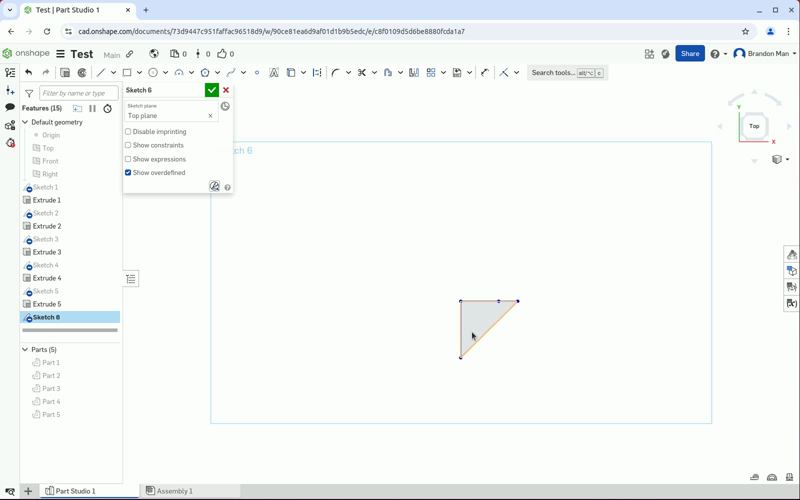
scroll(6)
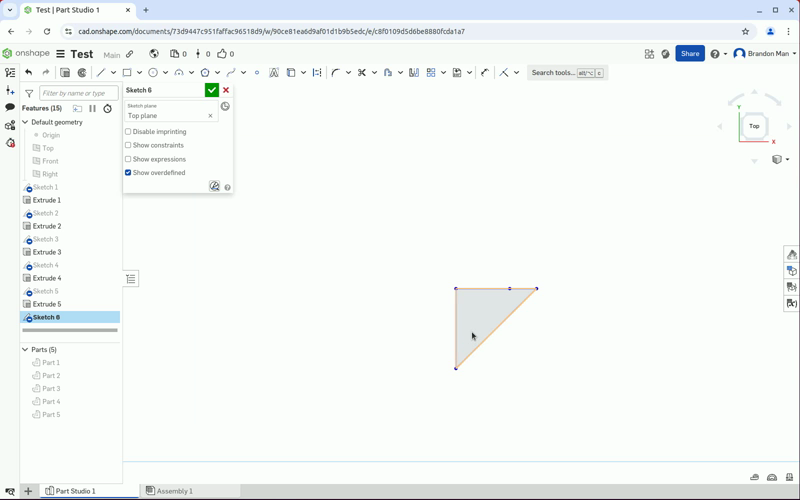
scroll(6)
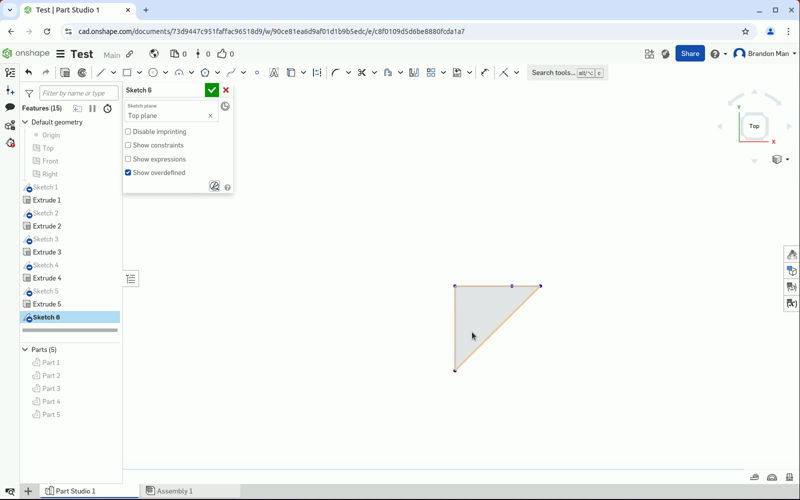
scroll(6)
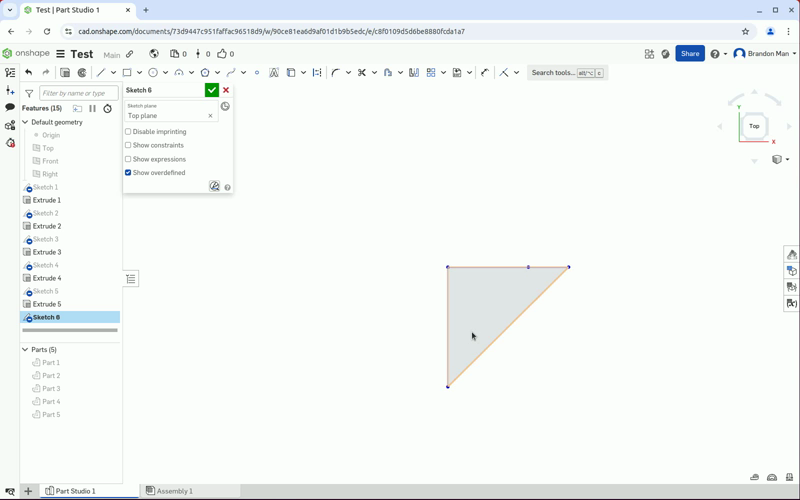
scroll(6)
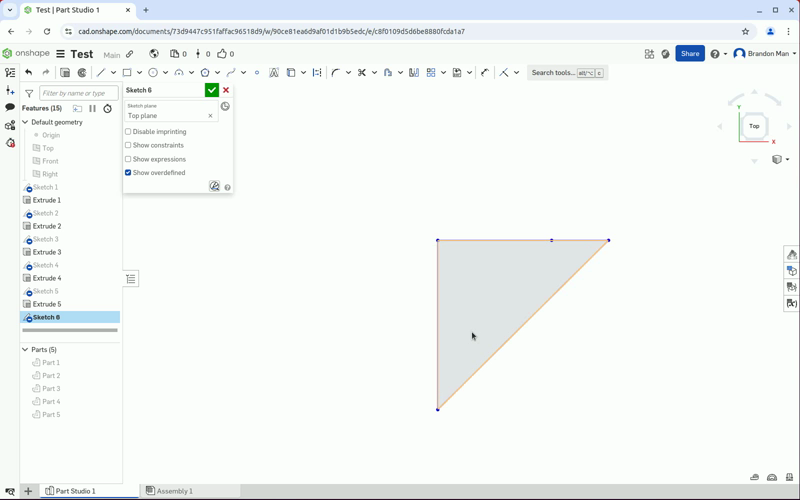
scroll(6)
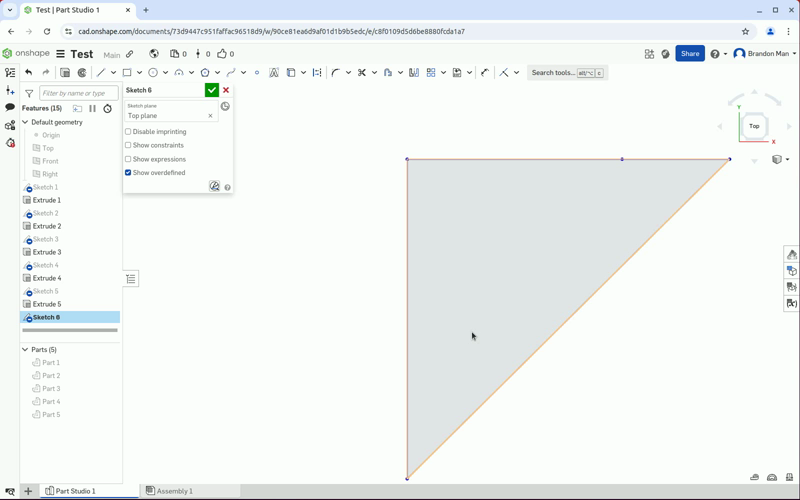
scroll(6)
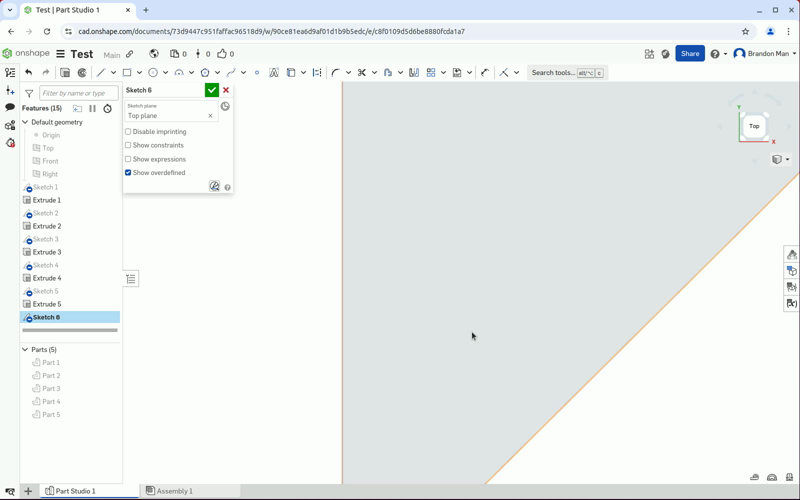
click(472, 331)
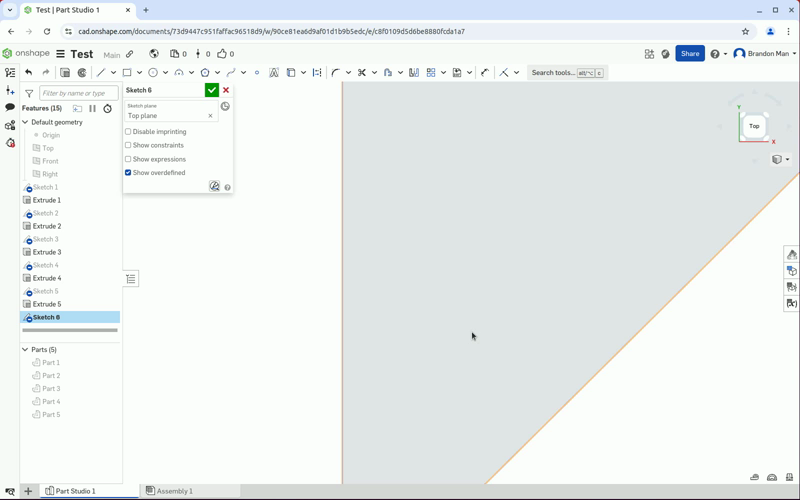
scroll(-6)
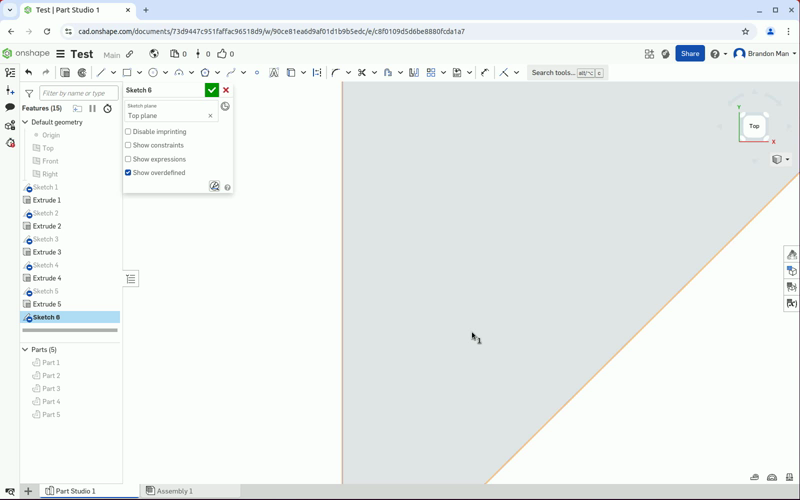
scroll(-6)
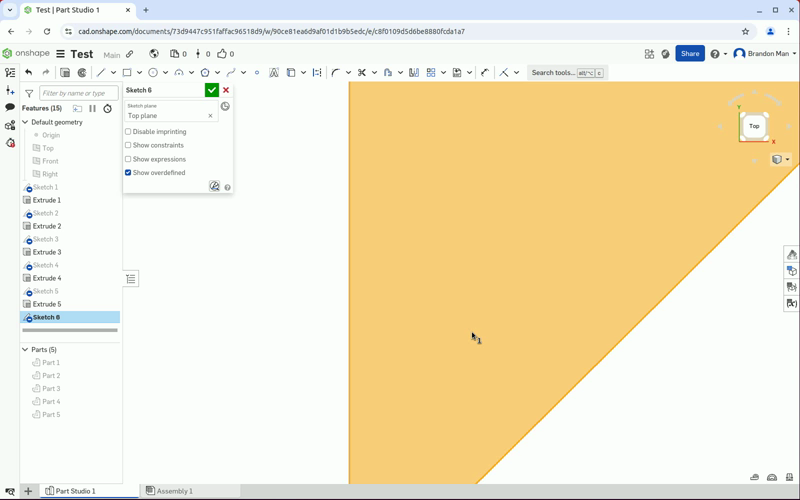
scroll(-6)
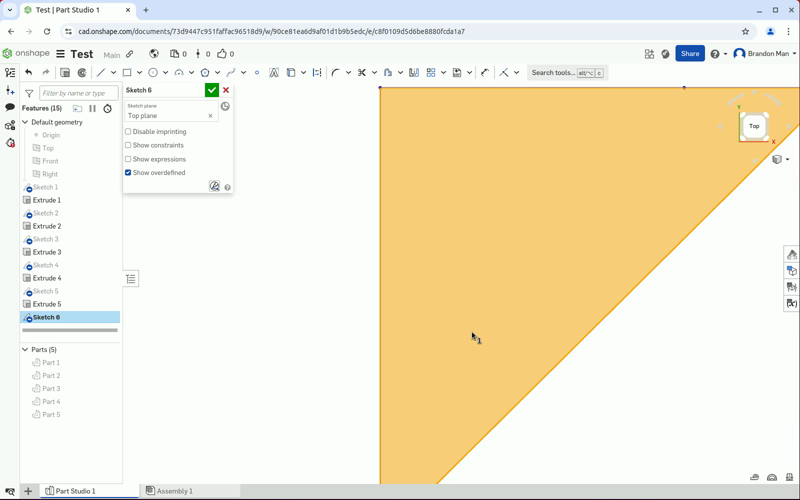
scroll(-6)
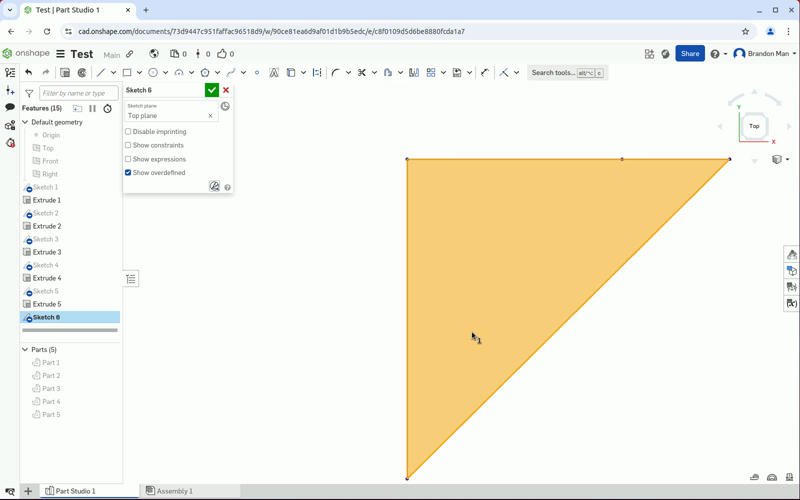
scroll(-6)
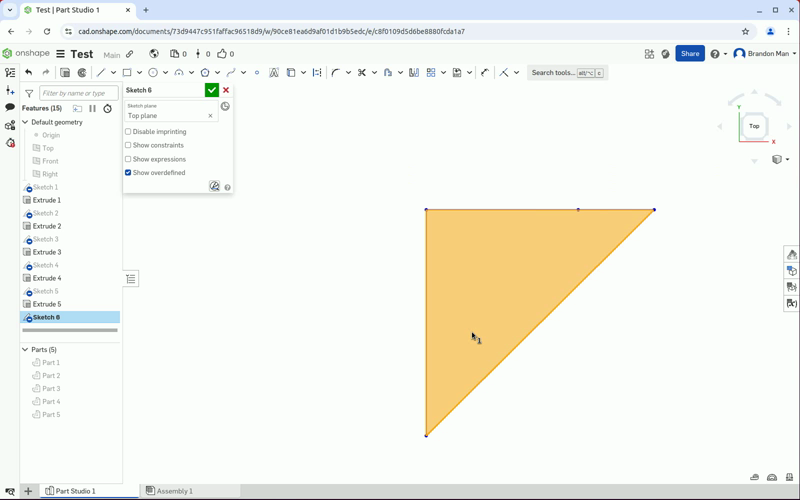
scroll(-6)
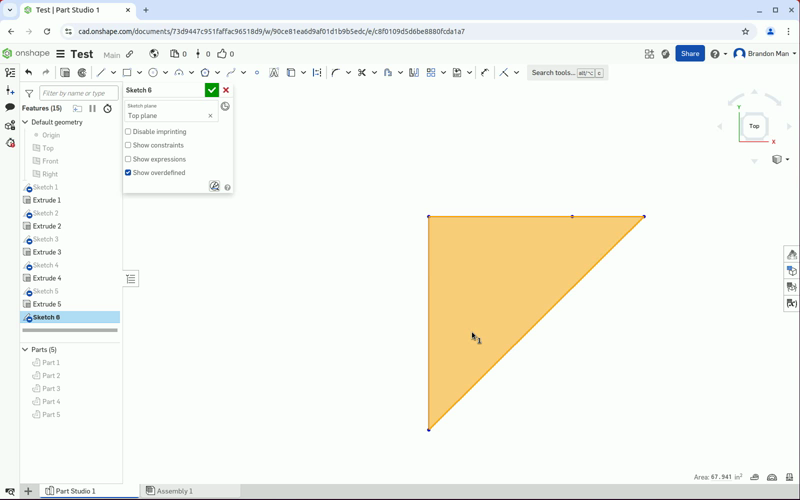
scroll(-6)
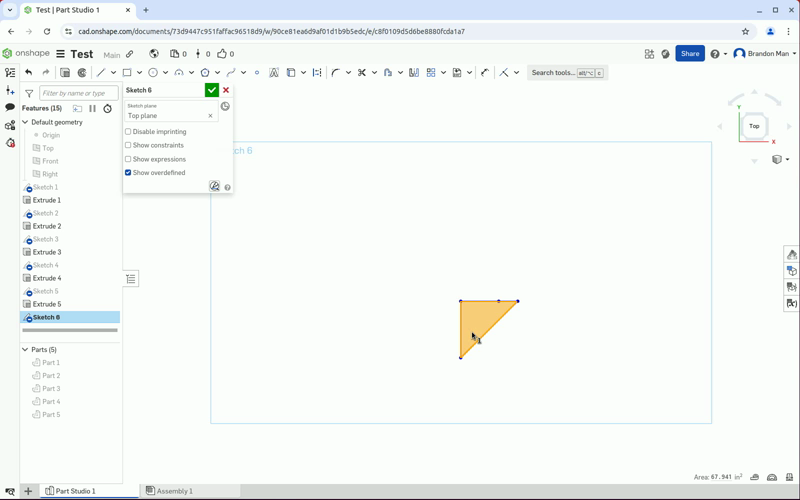
mouse_move(73, 352)
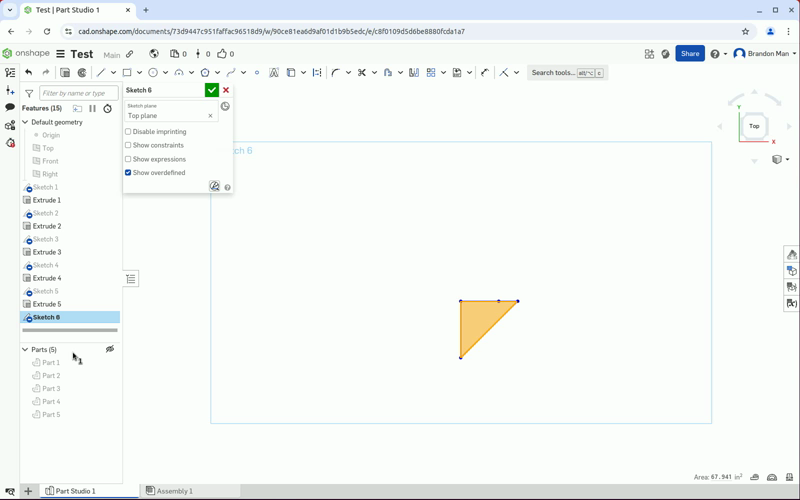
key(shift+y)
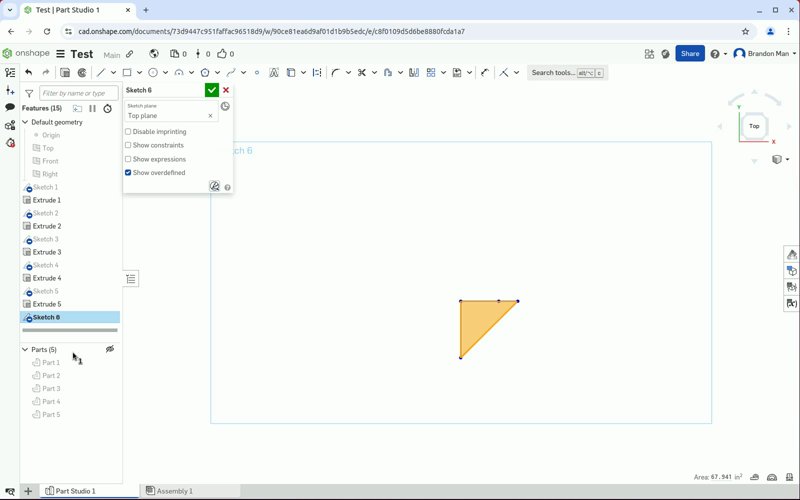
key(shift+e)
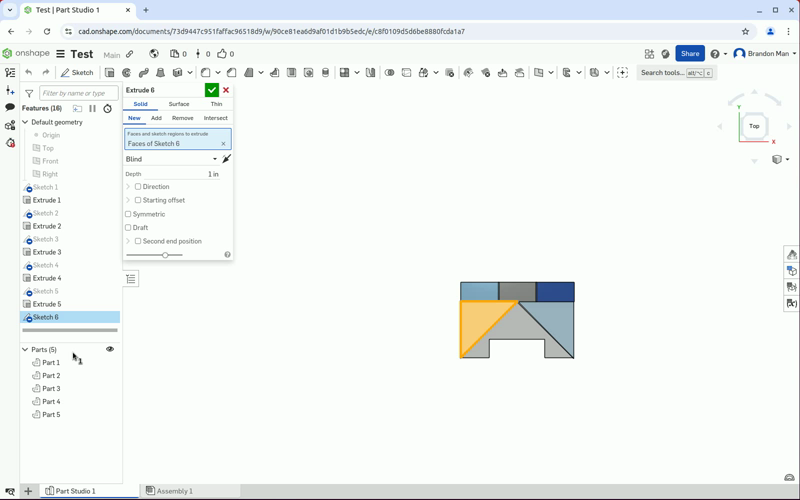
mouse_move(143, 106)
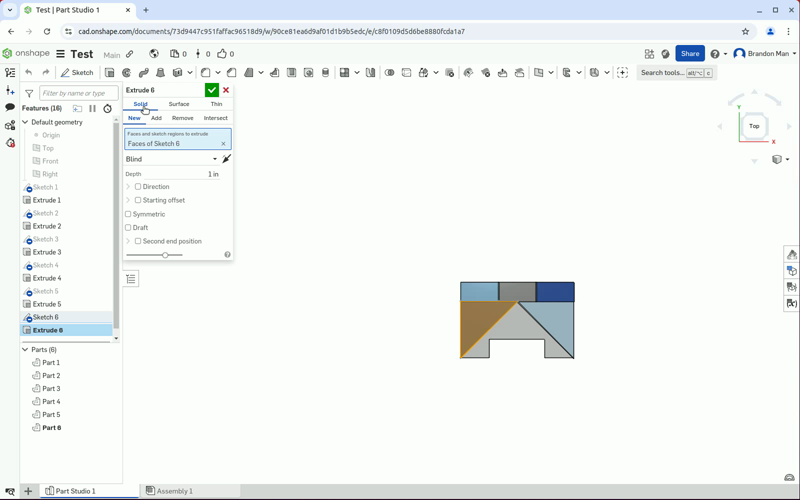
click(143, 106)
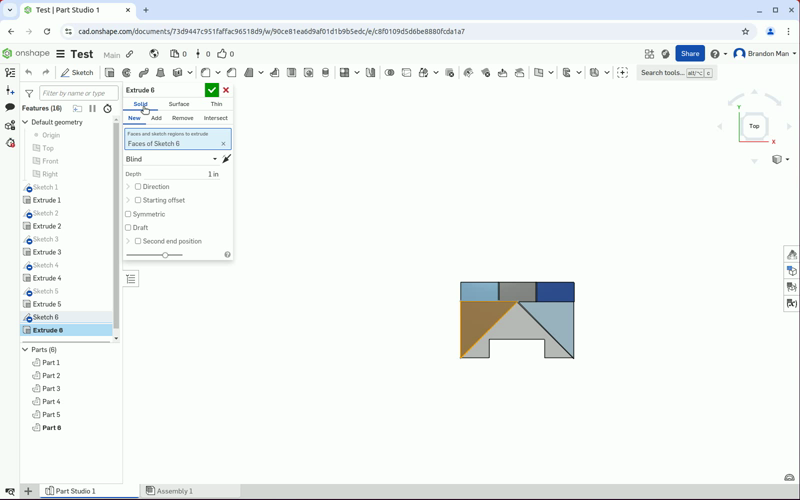
mouse_move(137, 120)
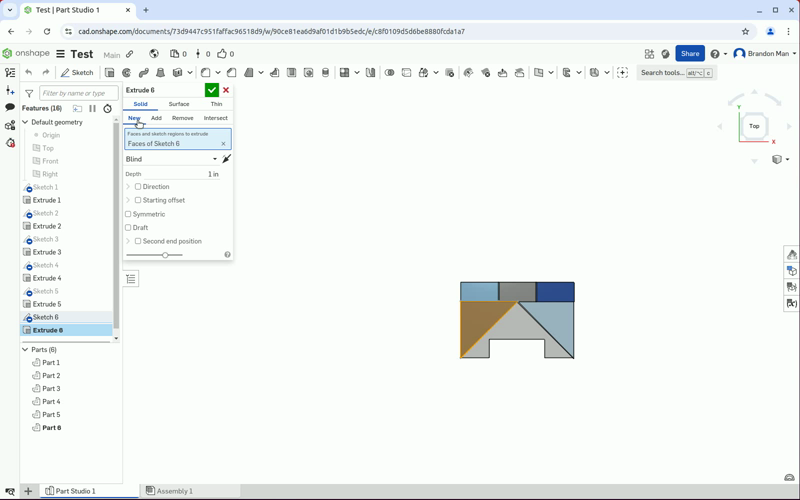
click(137, 120)
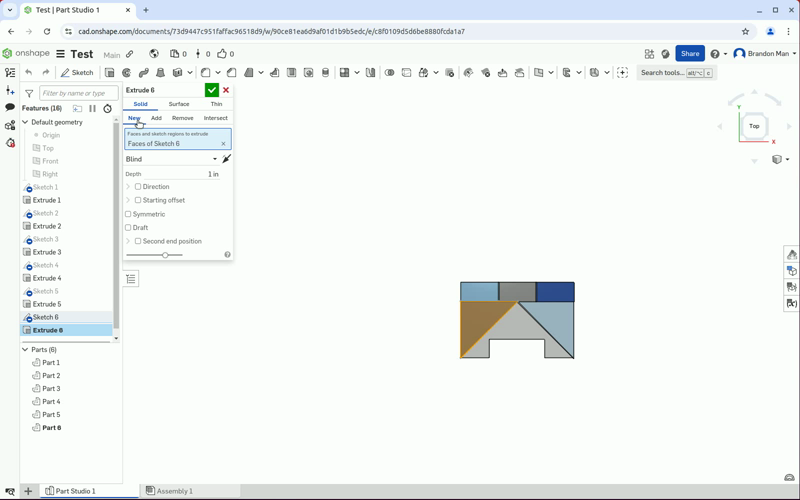
key(tab, 4)
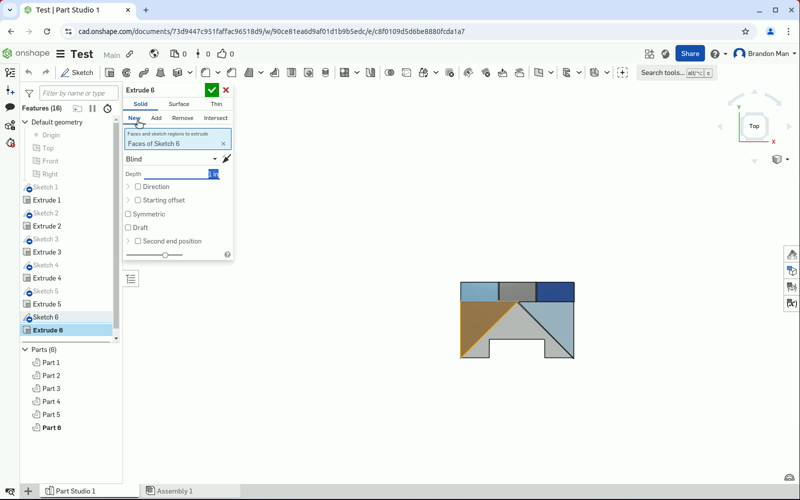
text(11.554)
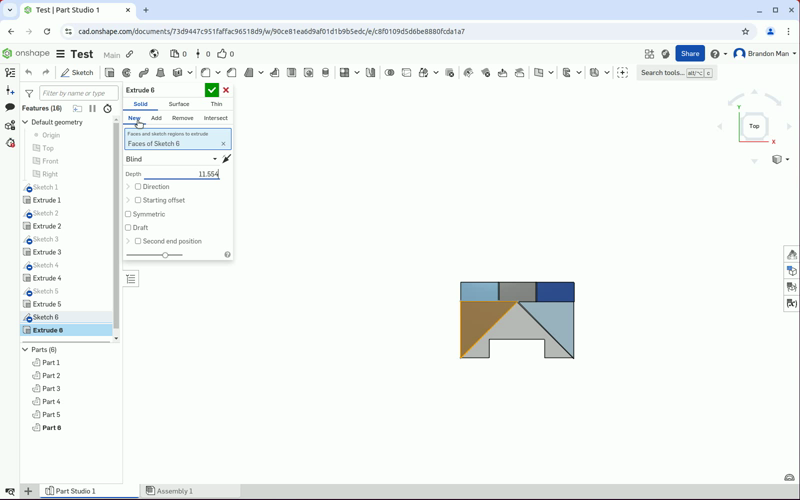
key(enter)
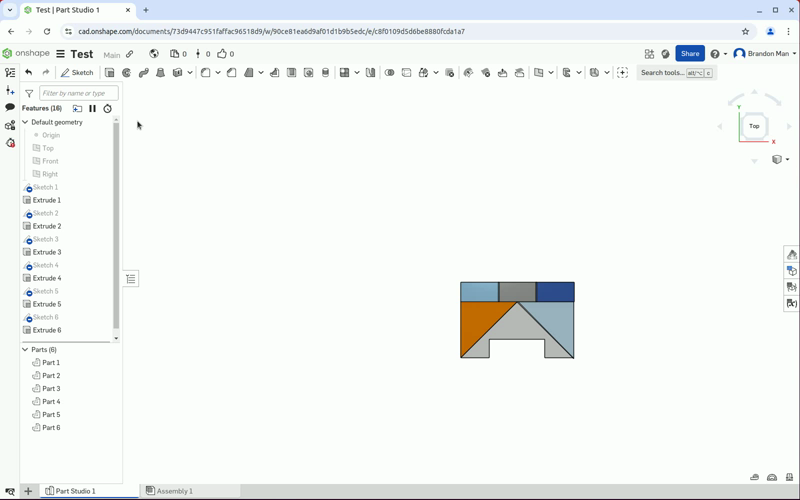
key(shift+h)
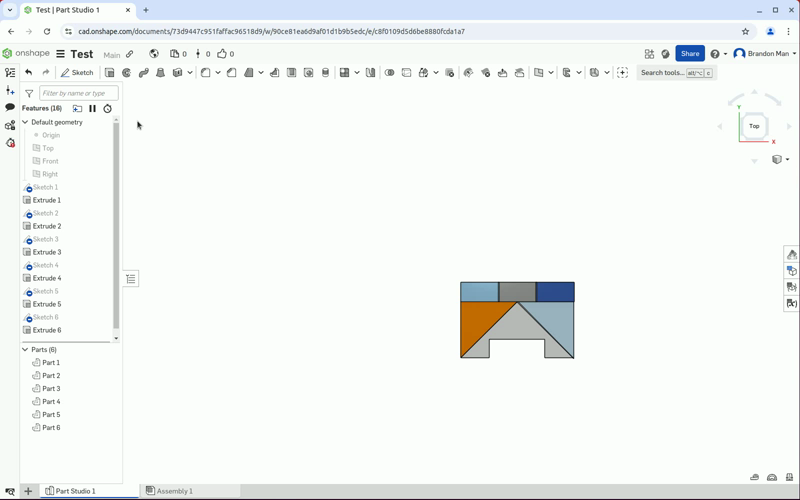
key(shift+h)
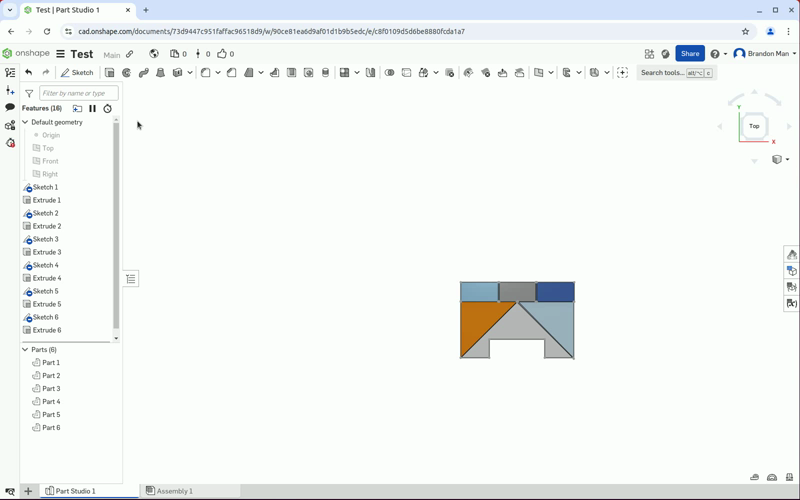
key(shift+7)
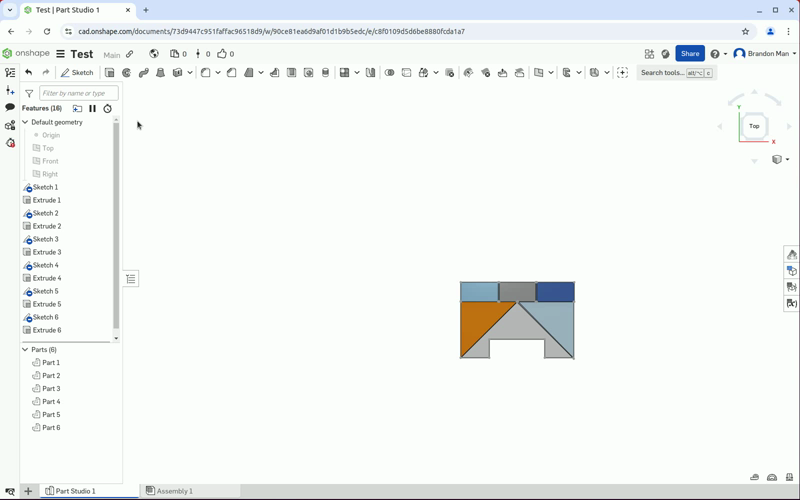
key(up, 3)
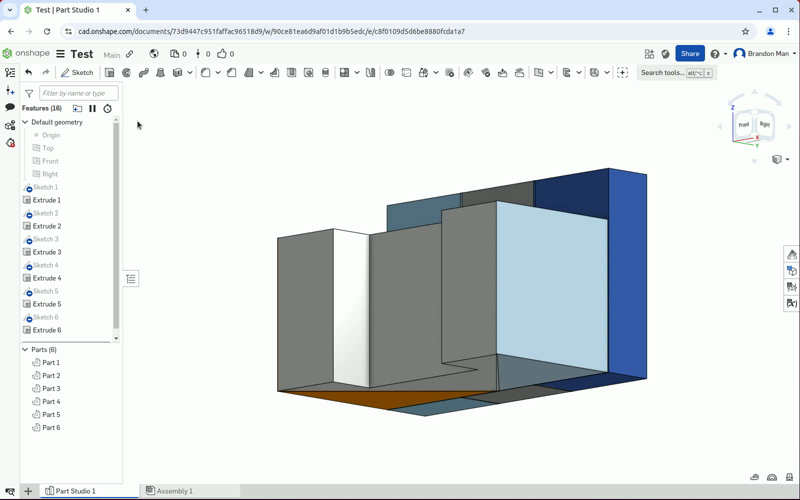
key(left, 3)
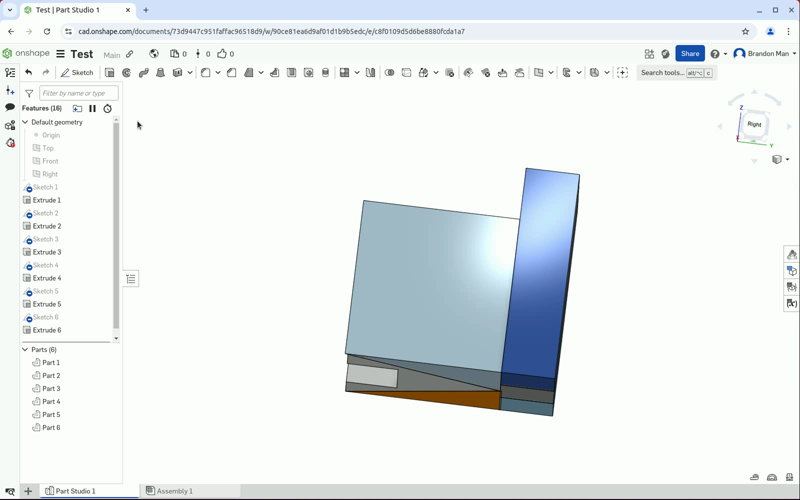
key(right, 3)
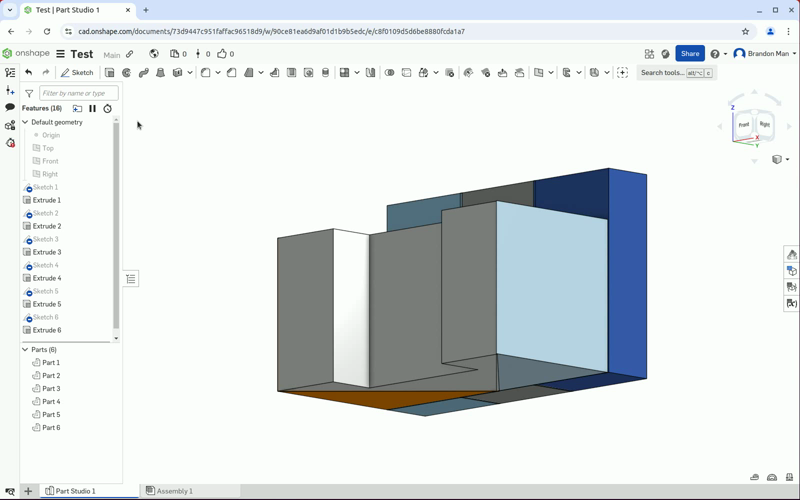
key(down, 3)
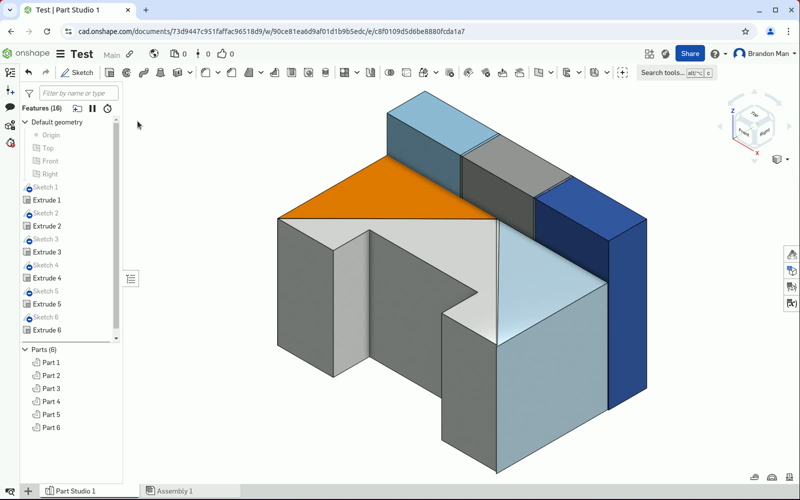
mouse_move(69, 189)
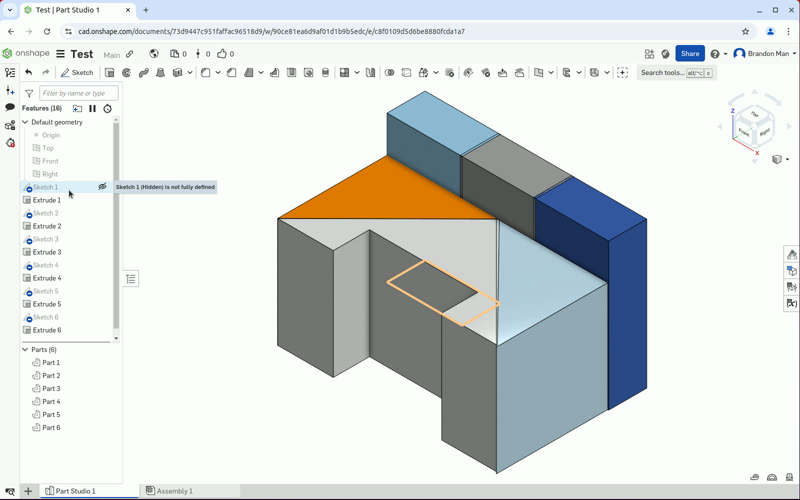
click(69, 189)